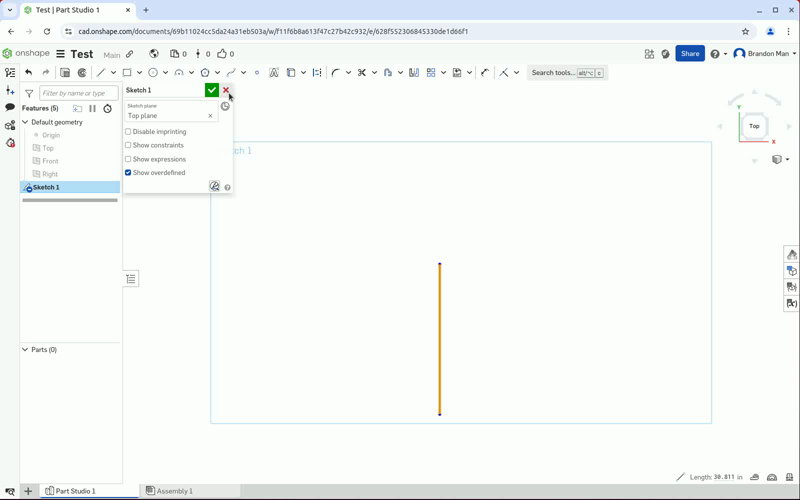
key(shift+h)
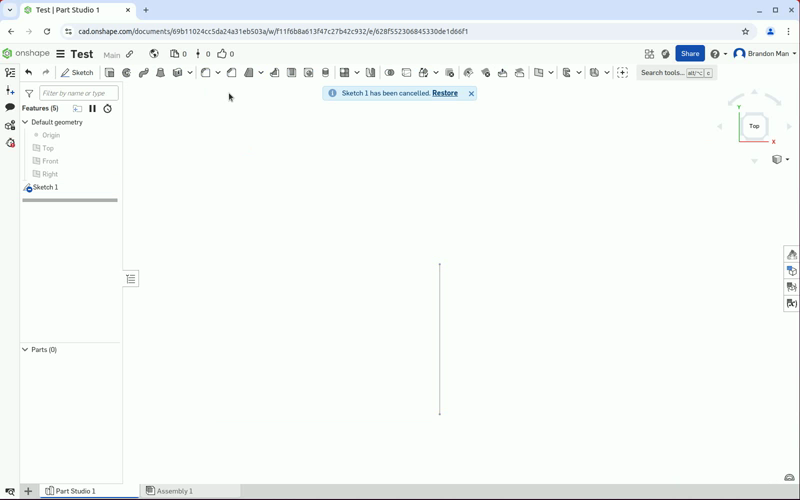
key(shift+s)
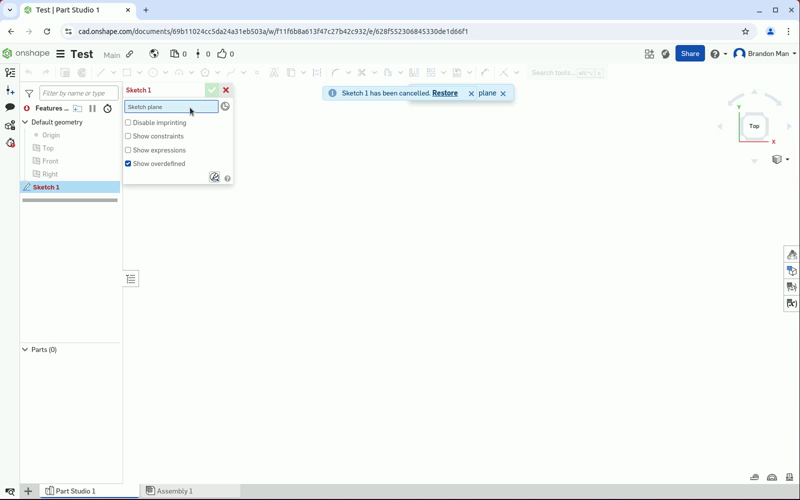
mouse_move(73, 150)
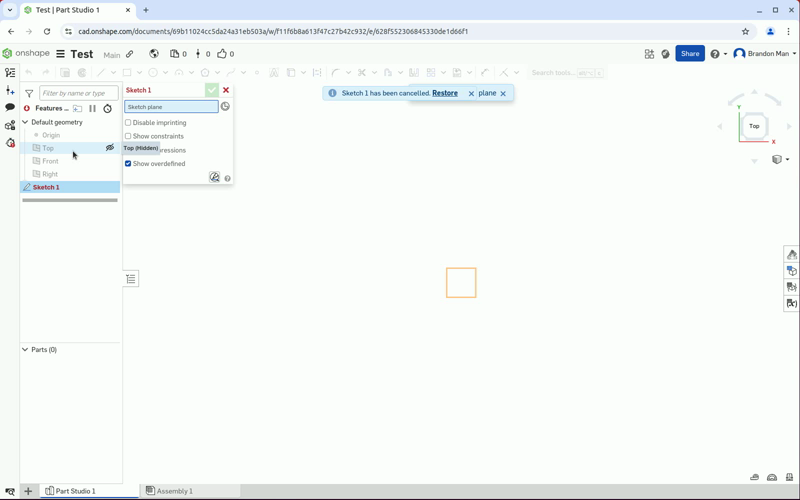
click(73, 150)
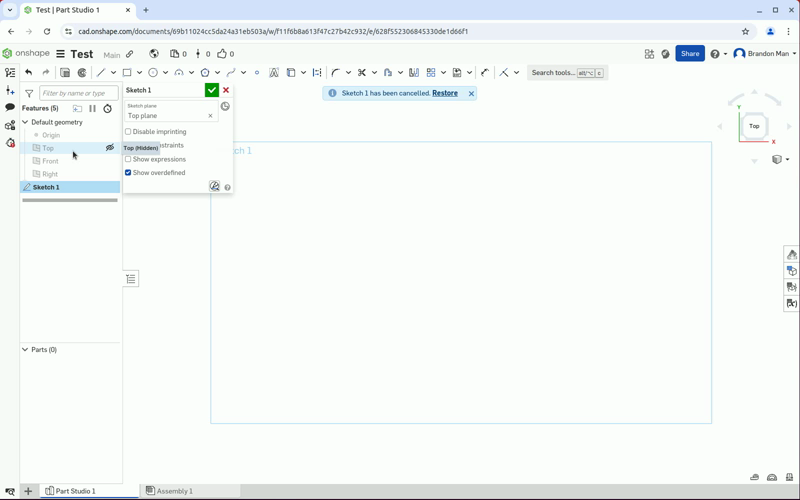
mouse_move(73, 352)
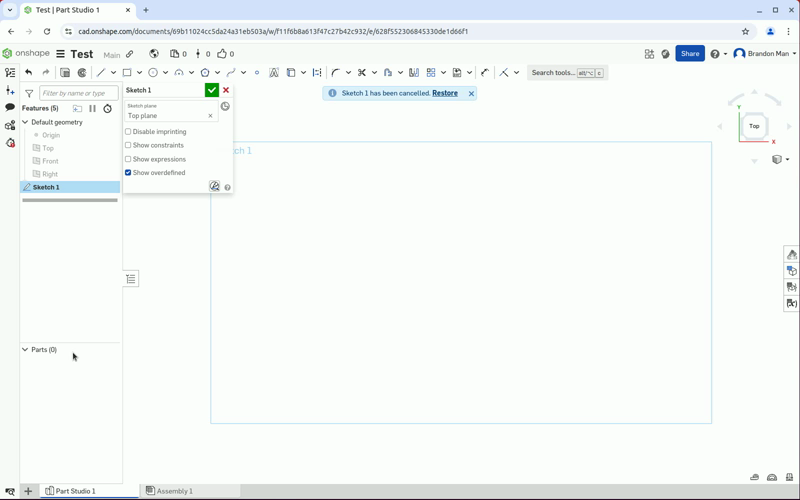
key(y)
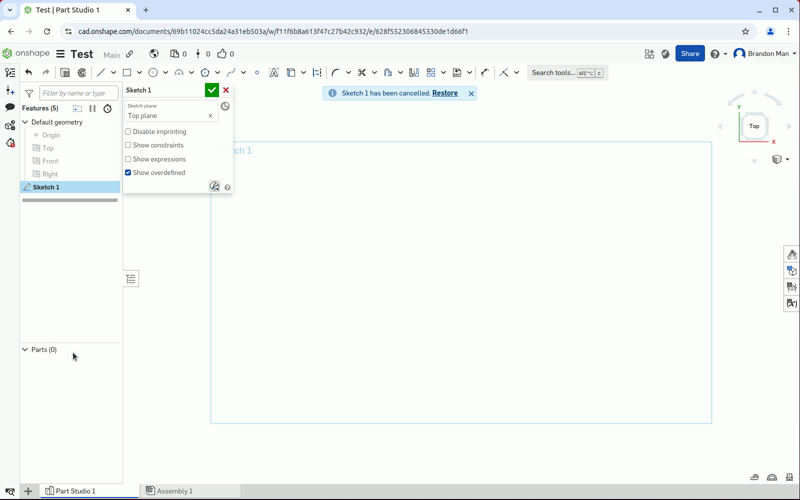
key(l)
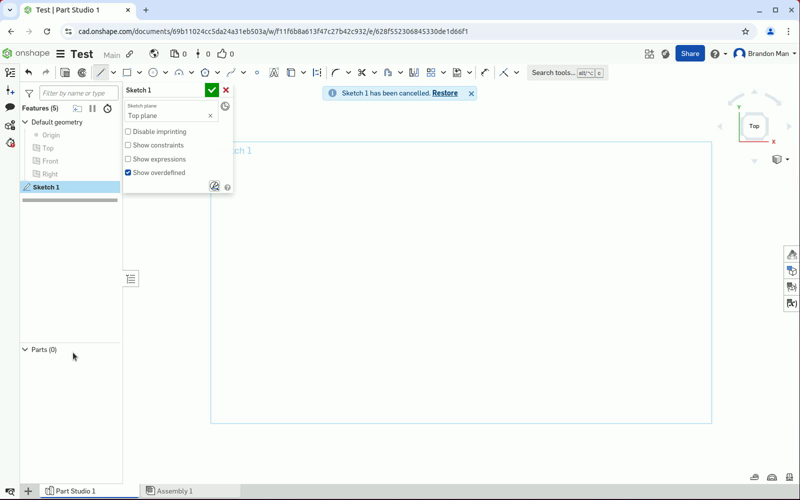
key_down(shift)
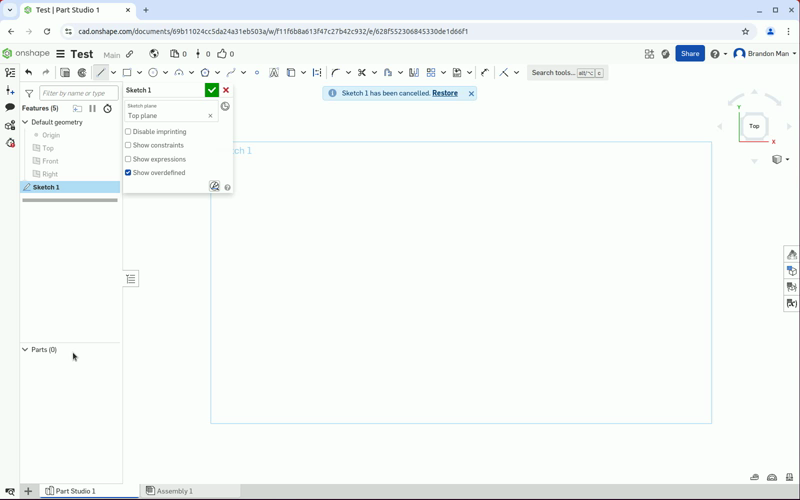
mouse_move(440, 272)
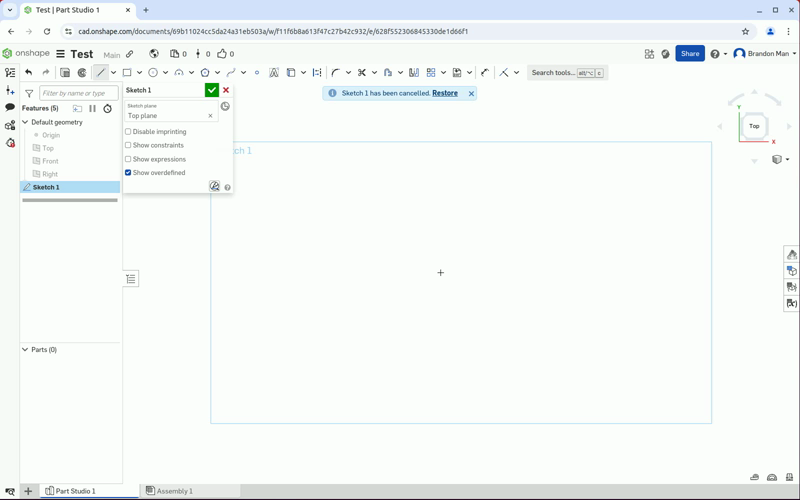
click(440, 272)
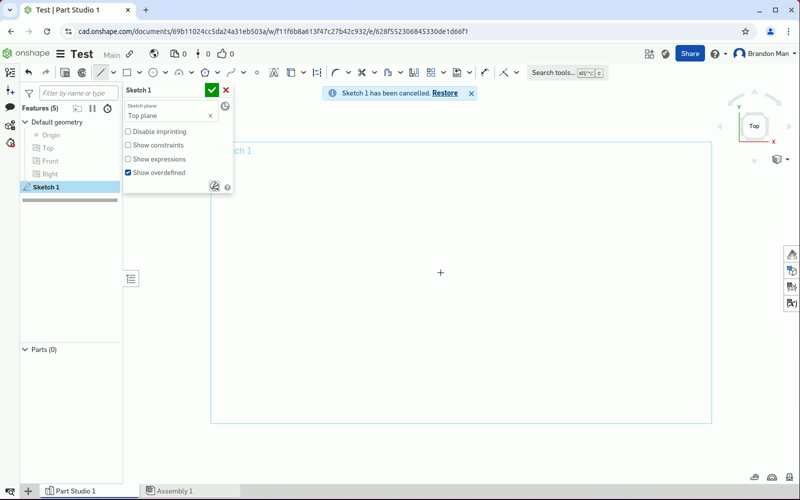
key_up(shift)
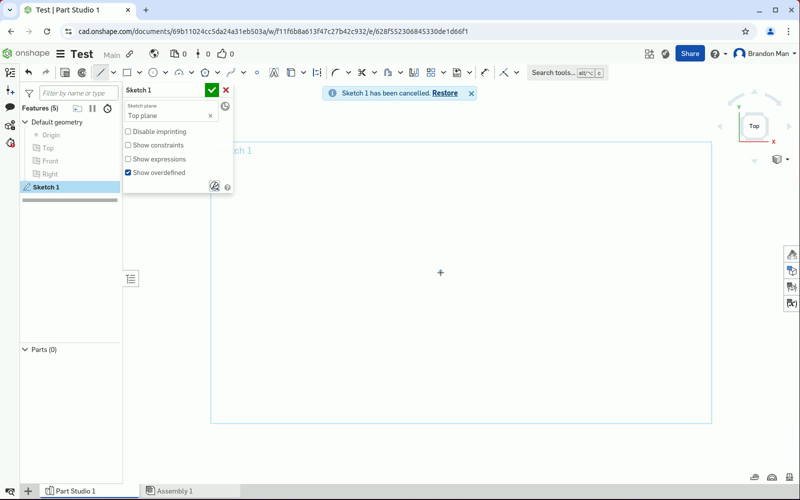
key_down(shift)
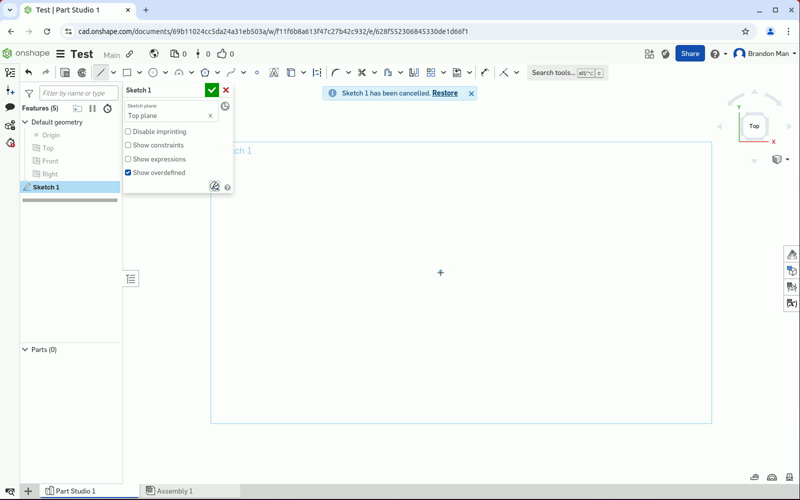
mouse_move(470, 272)
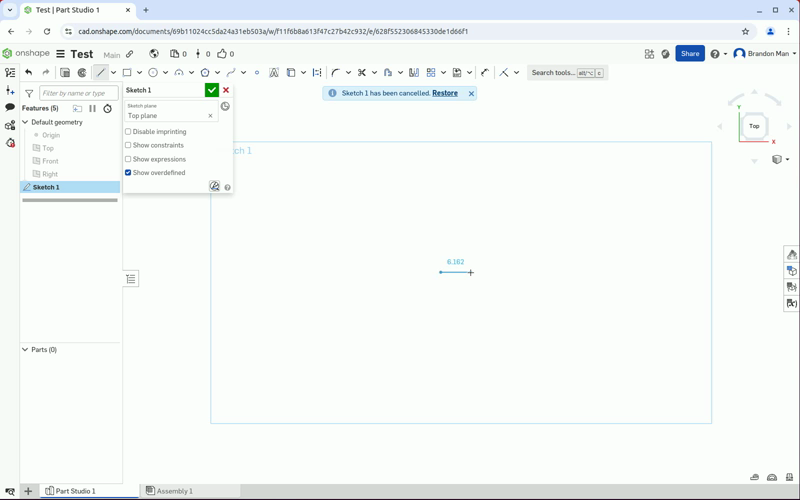
mouse_move(459, 272)
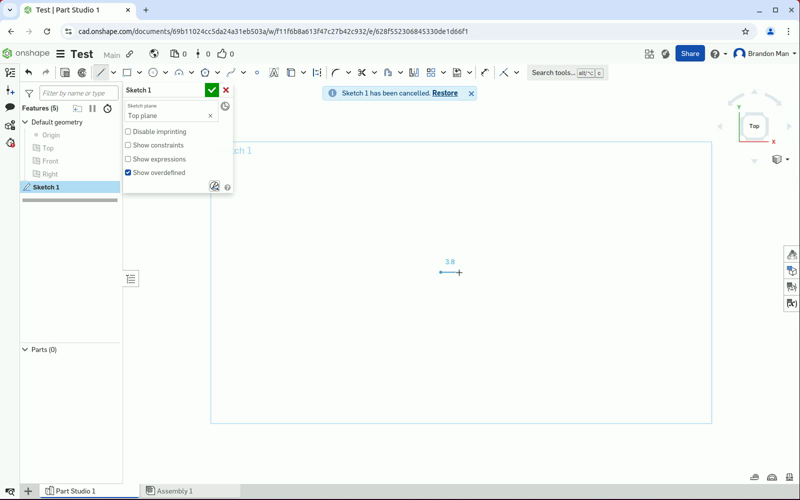
click(459, 272)
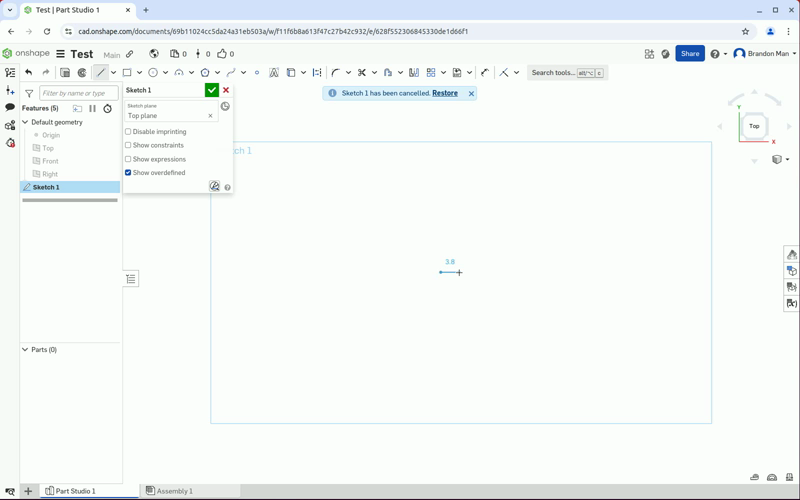
key_up(shift)
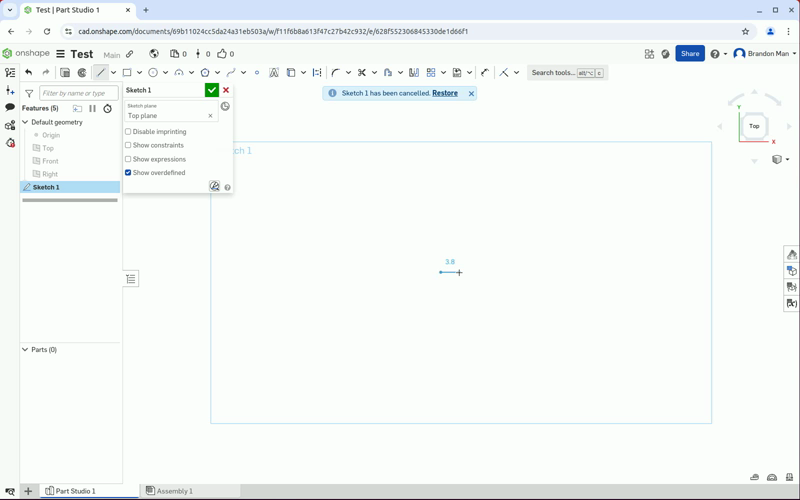
key_down(shift)
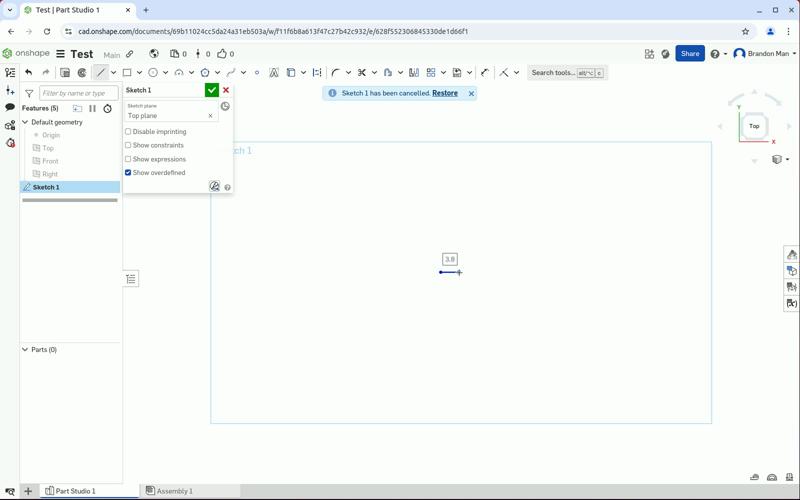
mouse_move(489, 272)
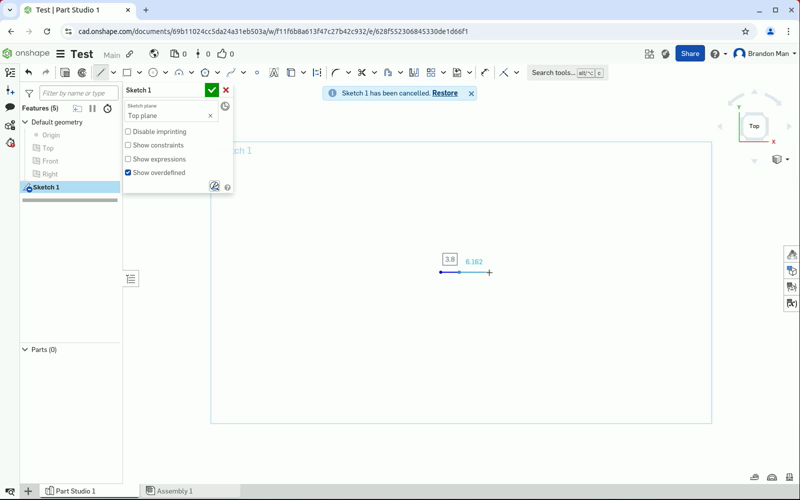
mouse_move(459, 266)
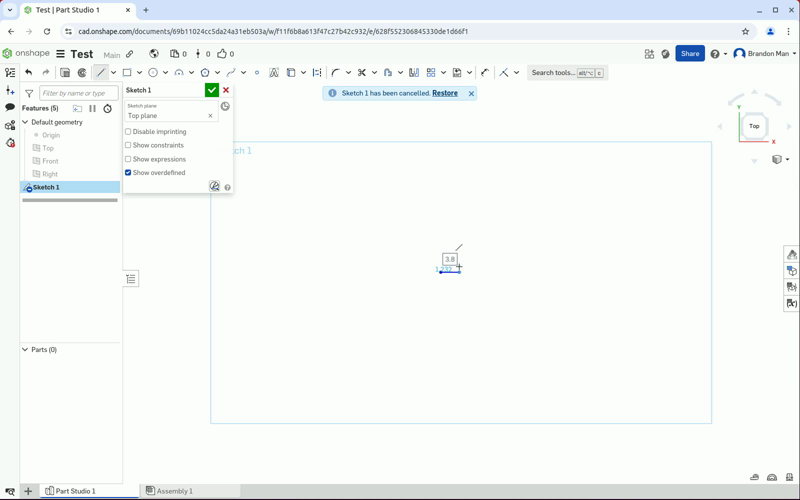
scroll(6)
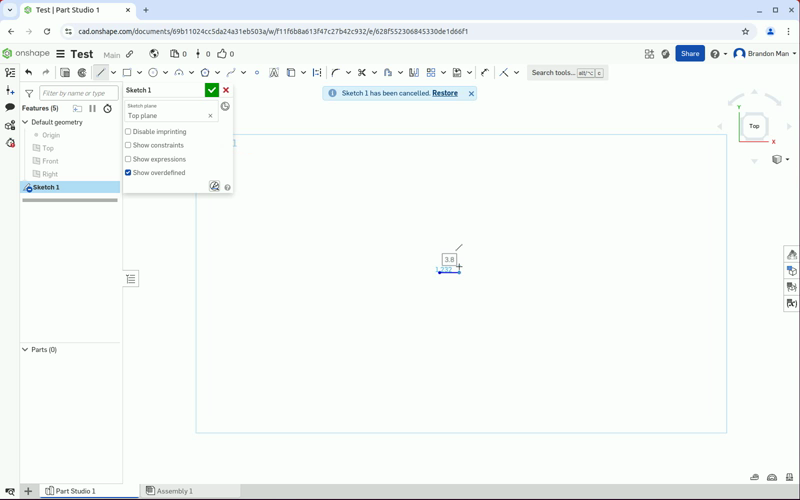
scroll(6)
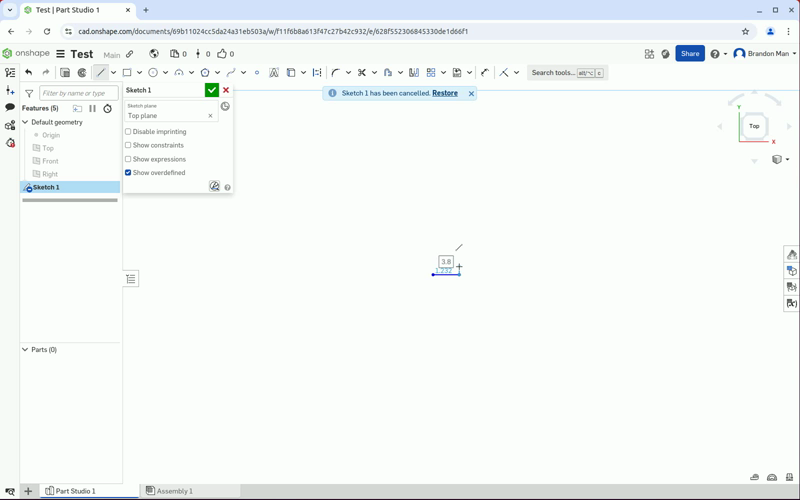
scroll(6)
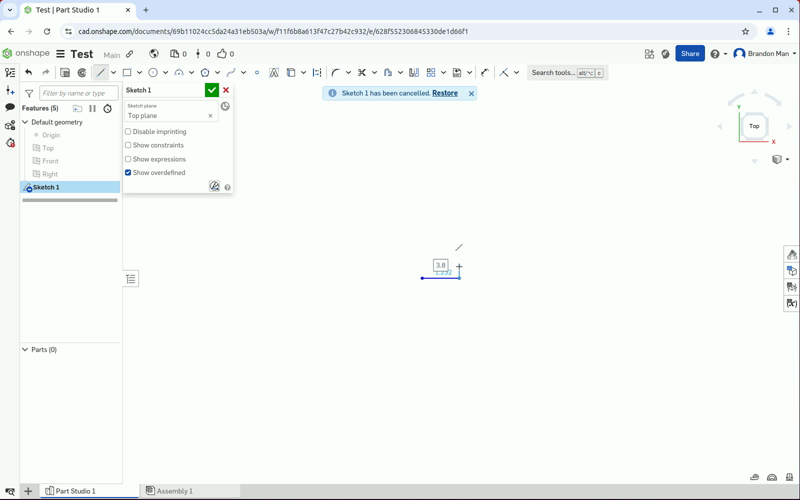
scroll(6)
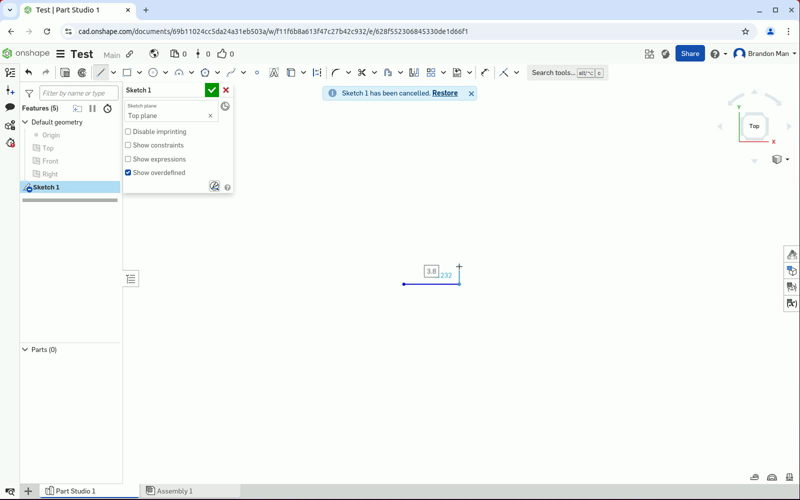
scroll(6)
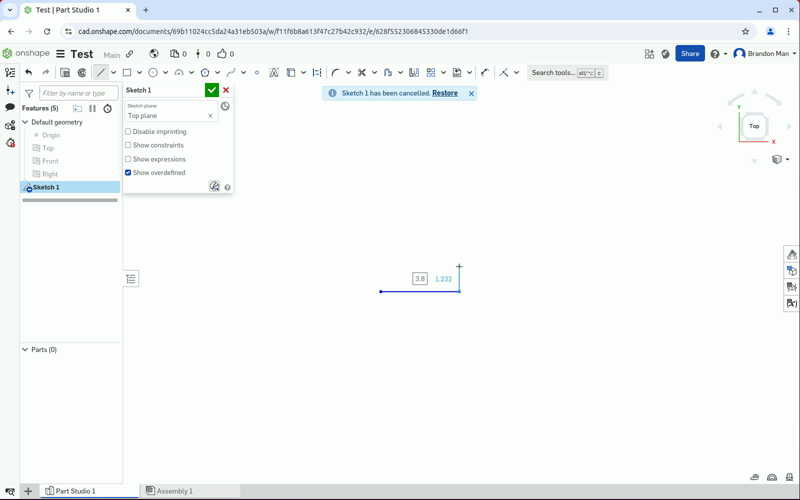
scroll(6)
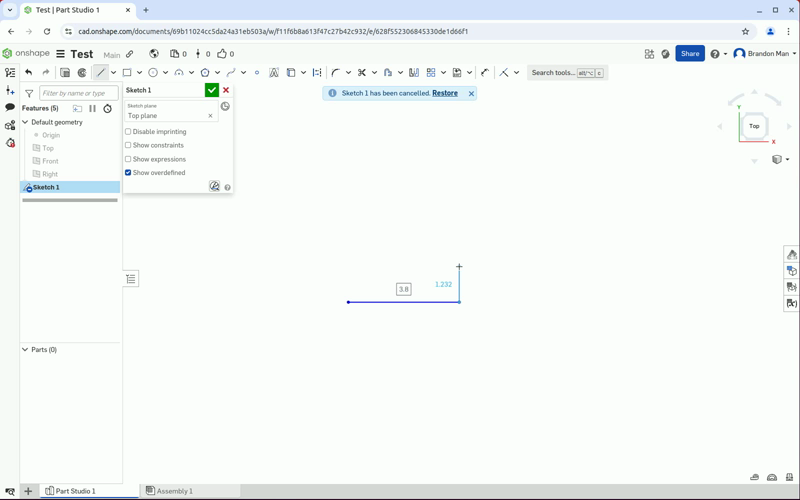
scroll(6)
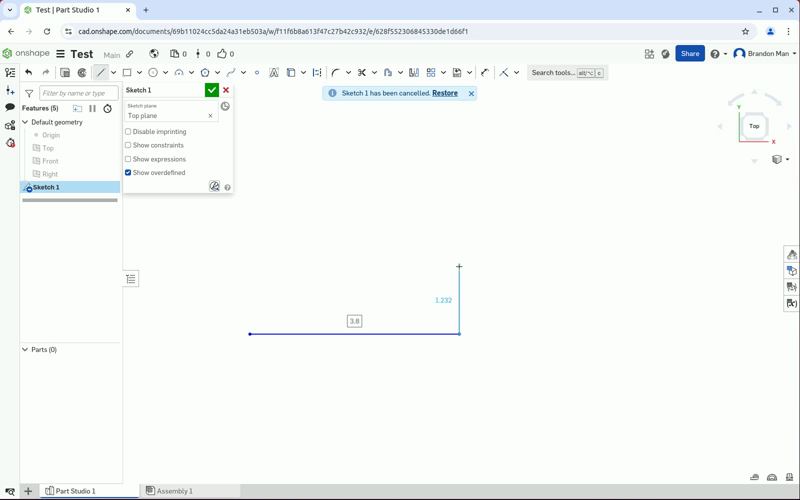
click(459, 266)
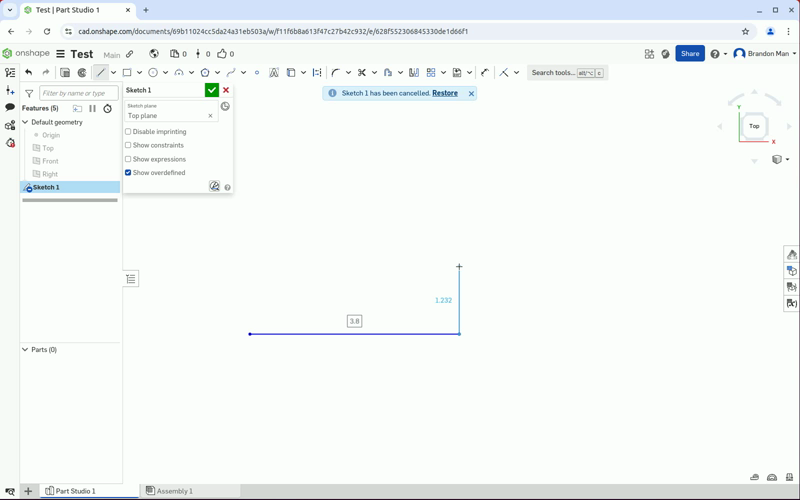
scroll(-6)
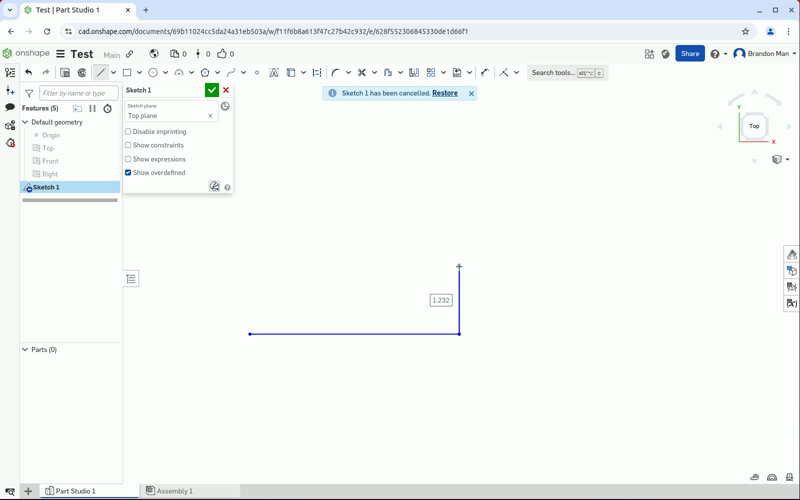
scroll(-6)
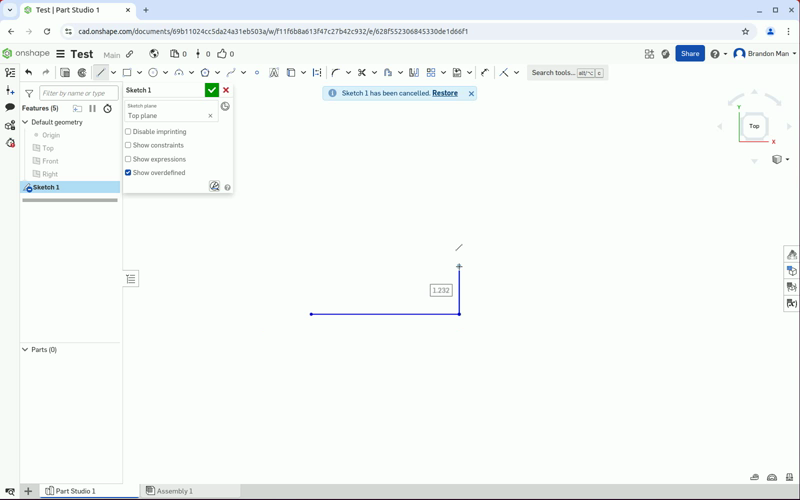
scroll(-6)
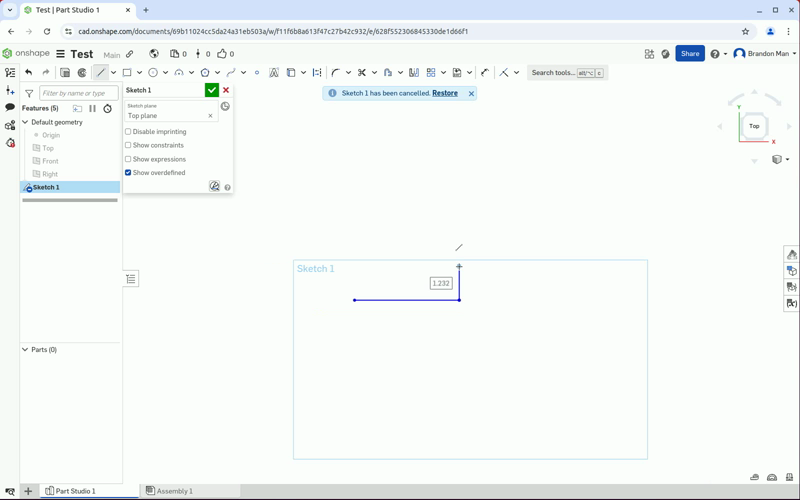
scroll(-6)
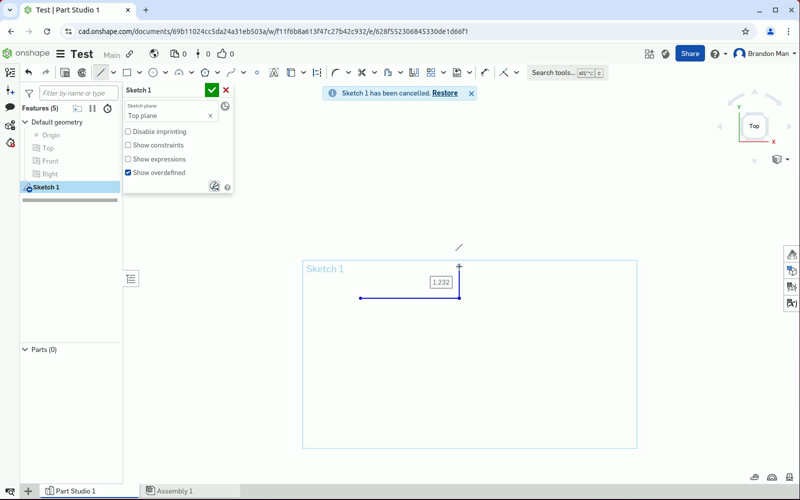
scroll(-6)
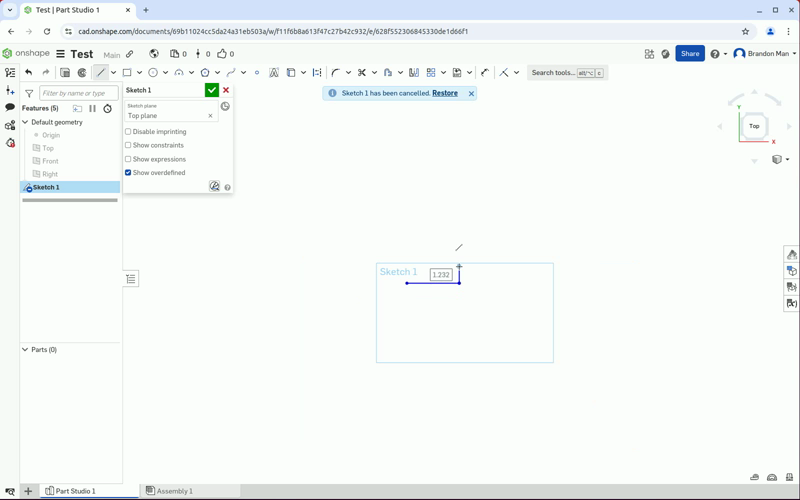
scroll(-6)
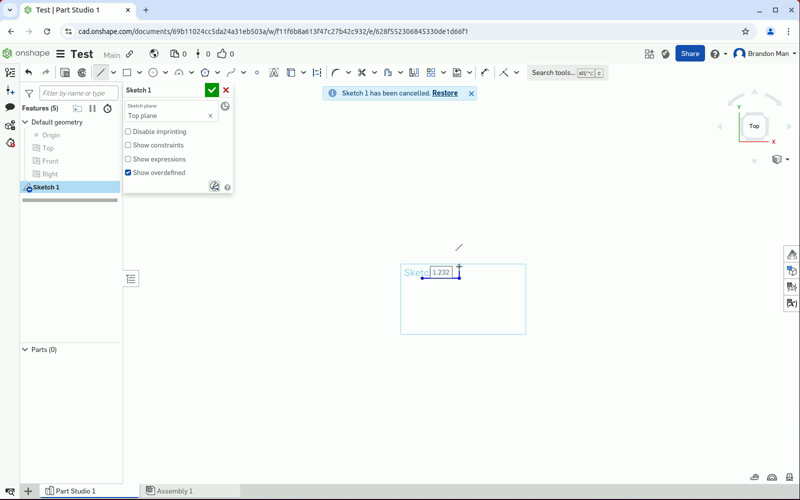
scroll(-6)
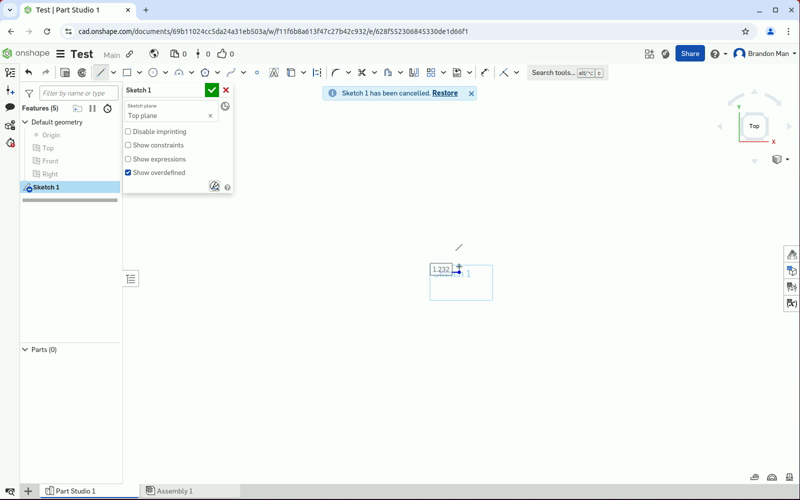
key_up(shift)
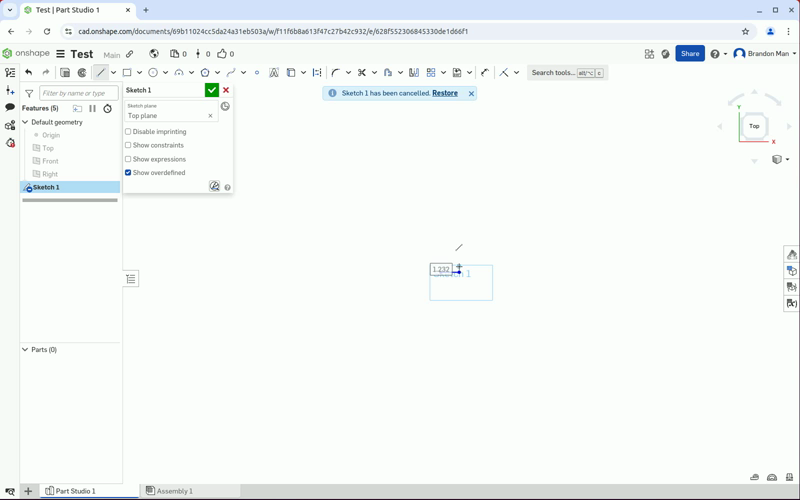
key_down(shift)
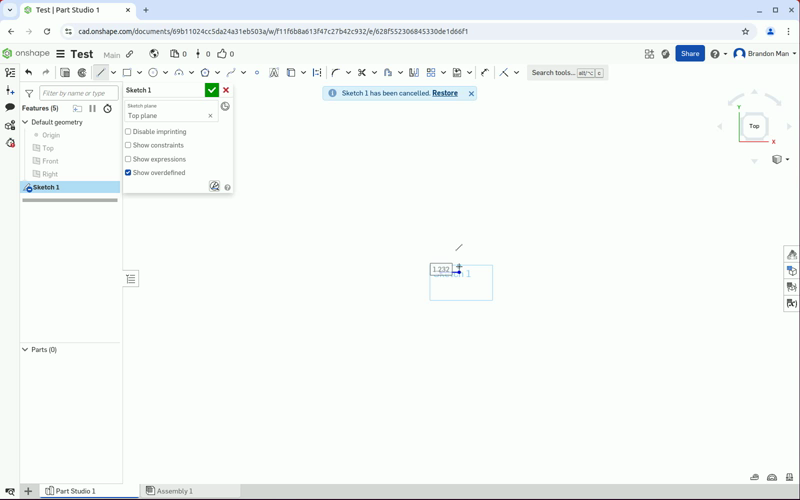
mouse_move(489, 266)
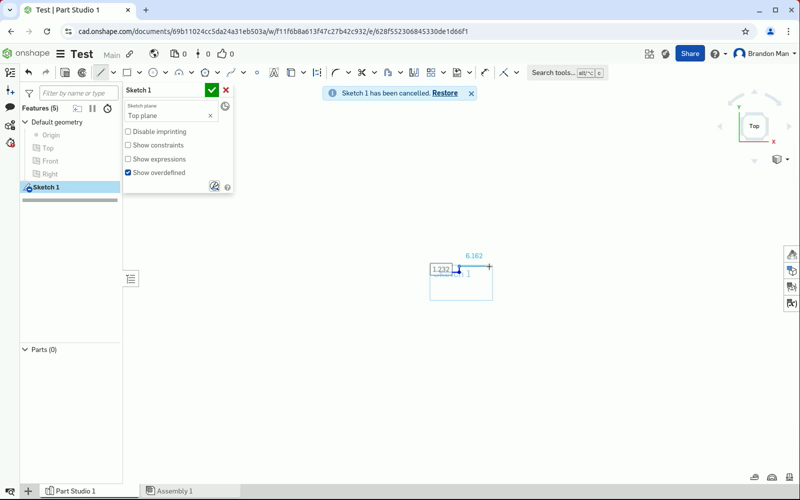
mouse_move(440, 266)
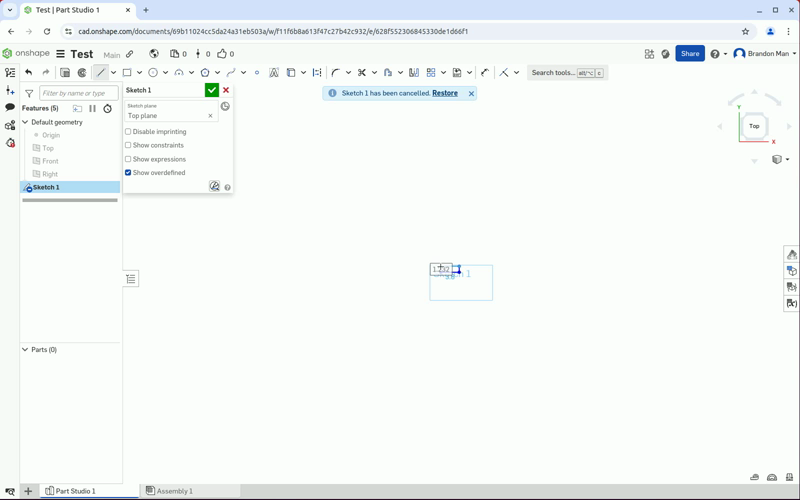
click(440, 266)
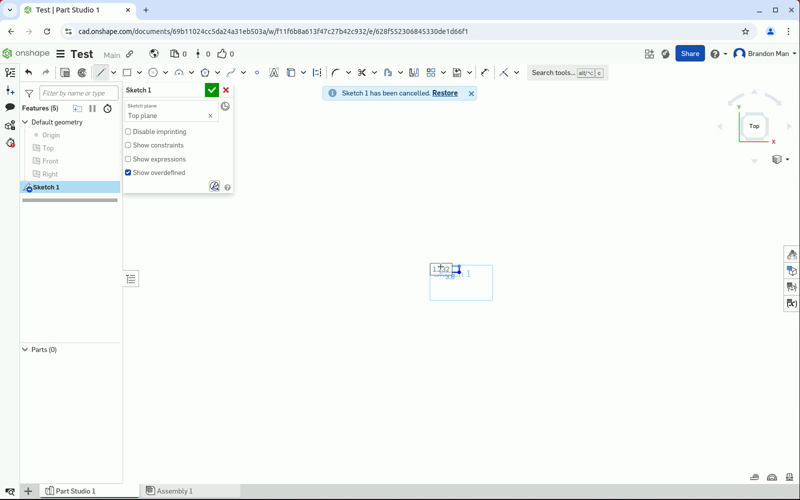
key_up(shift)
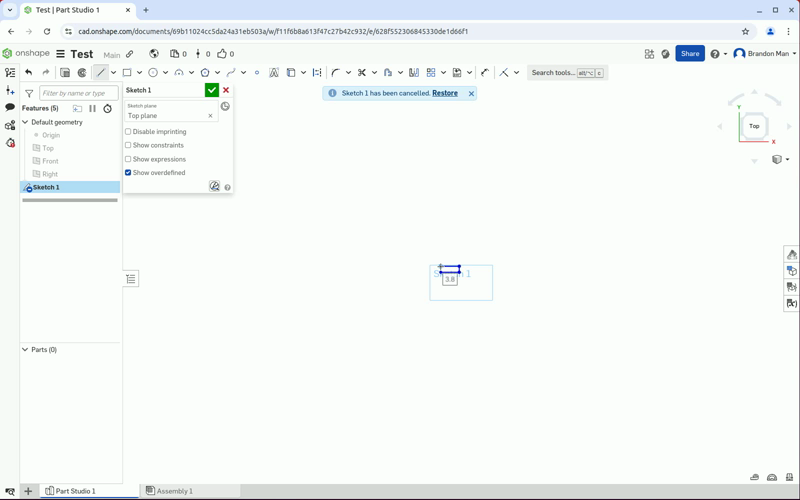
mouse_move(470, 266)
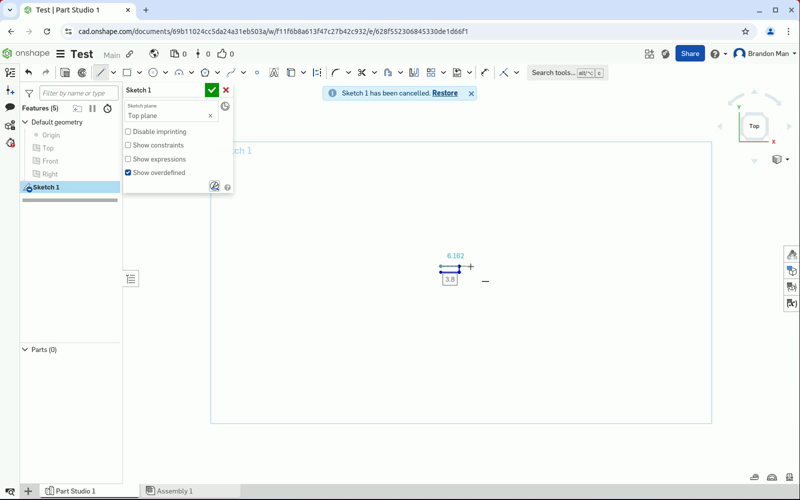
key_down(shift)
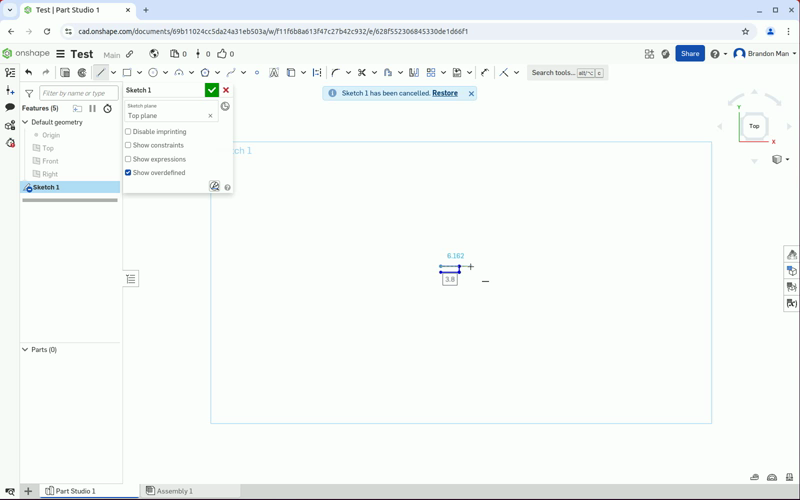
mouse_move(440, 272)
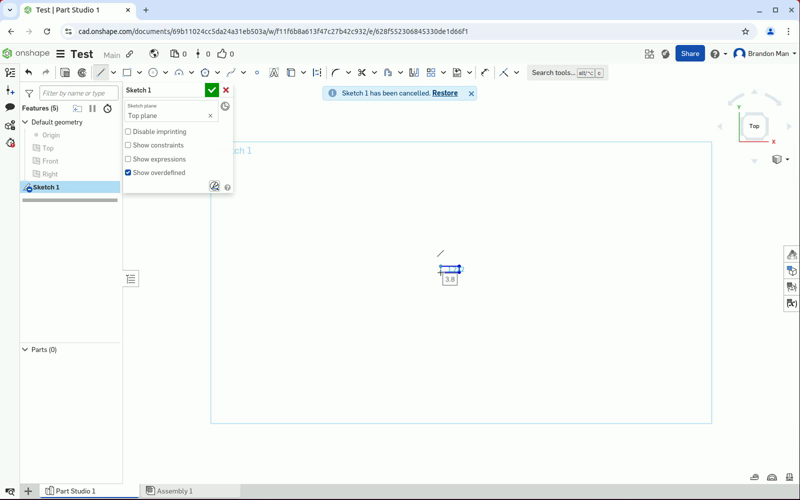
scroll(6)
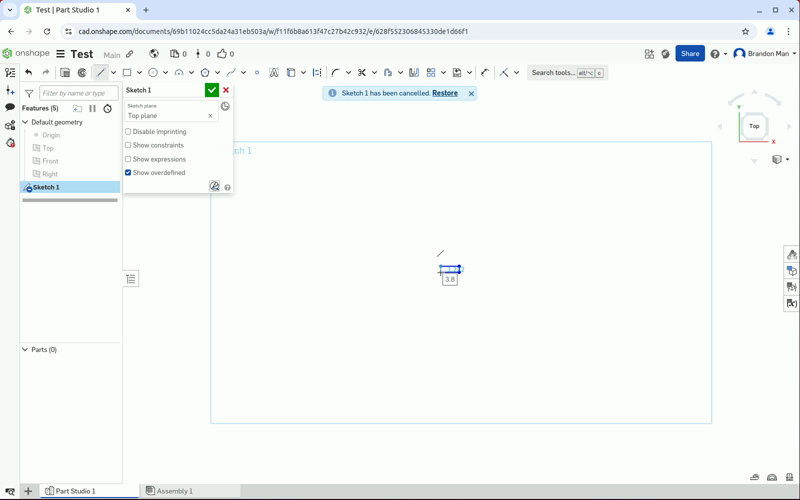
scroll(6)
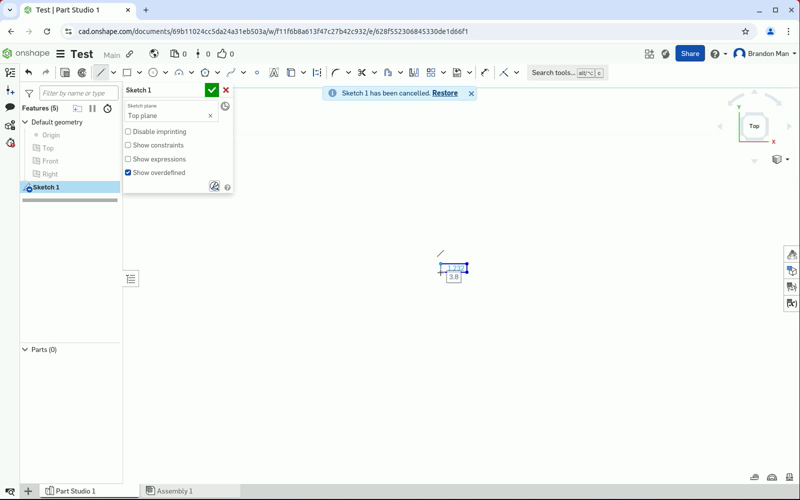
scroll(6)
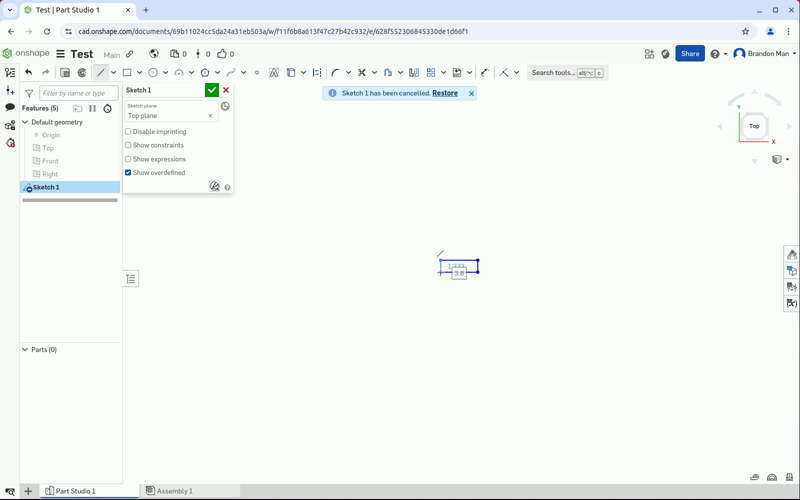
scroll(6)
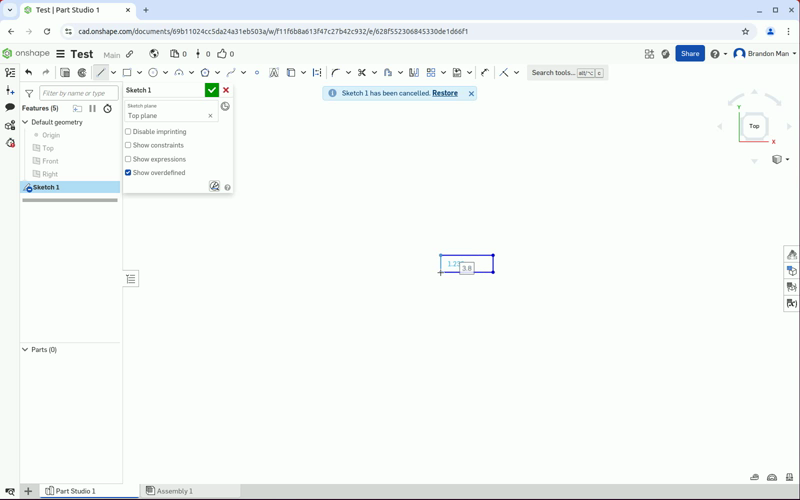
scroll(6)
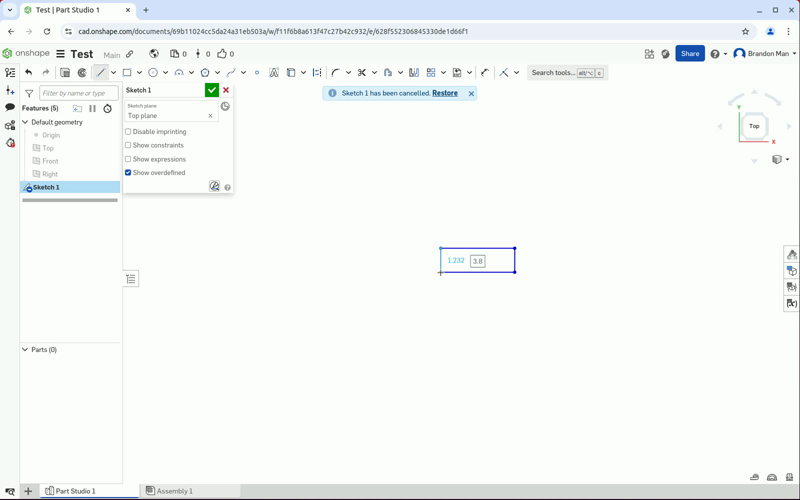
scroll(6)
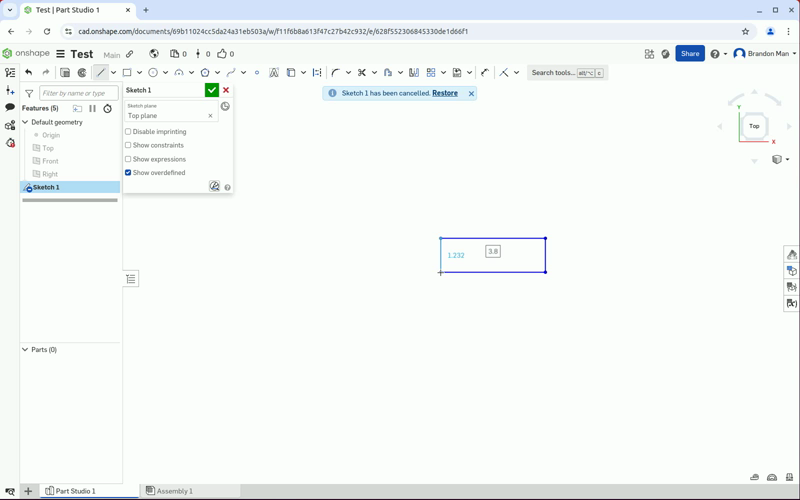
scroll(6)
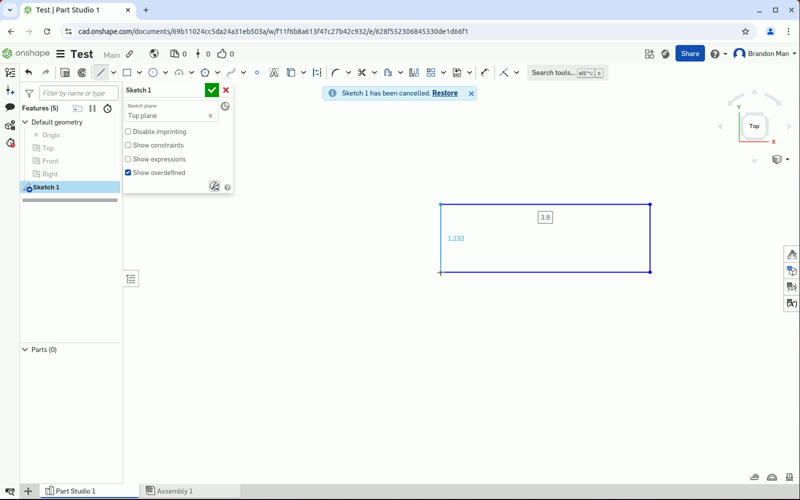
key_up(shift)
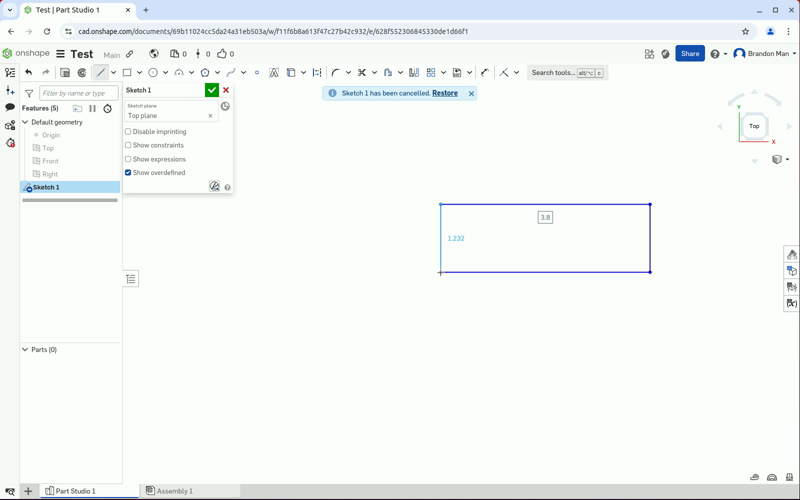
click(440, 272)
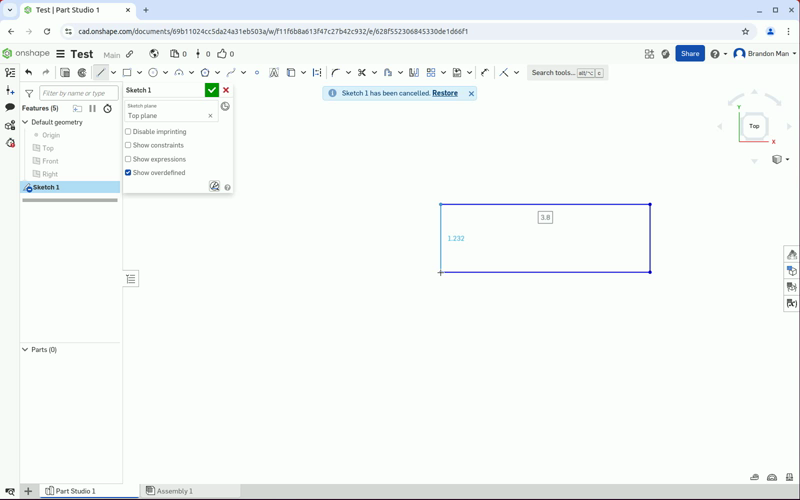
scroll(-6)
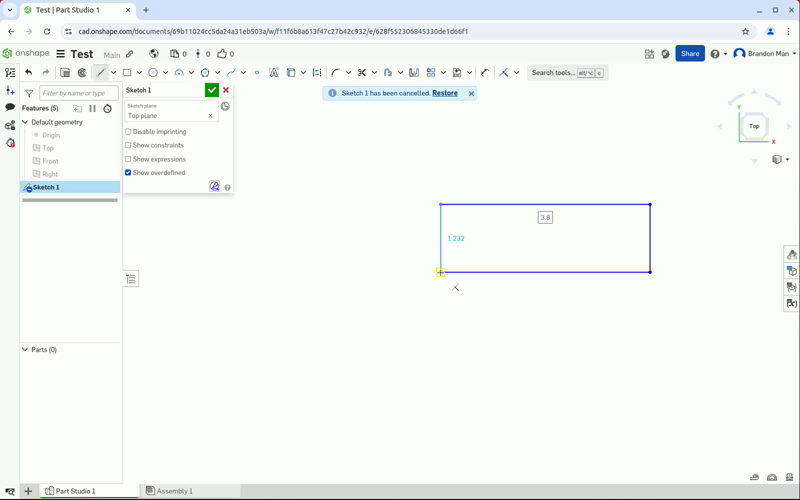
scroll(-6)
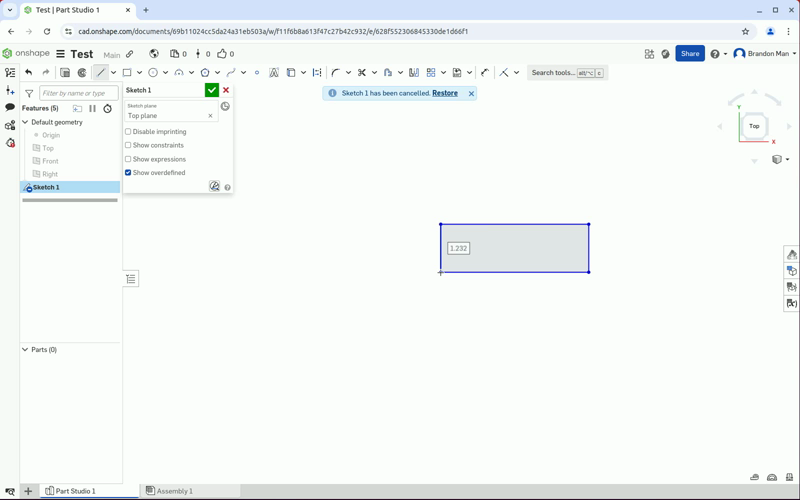
scroll(-6)
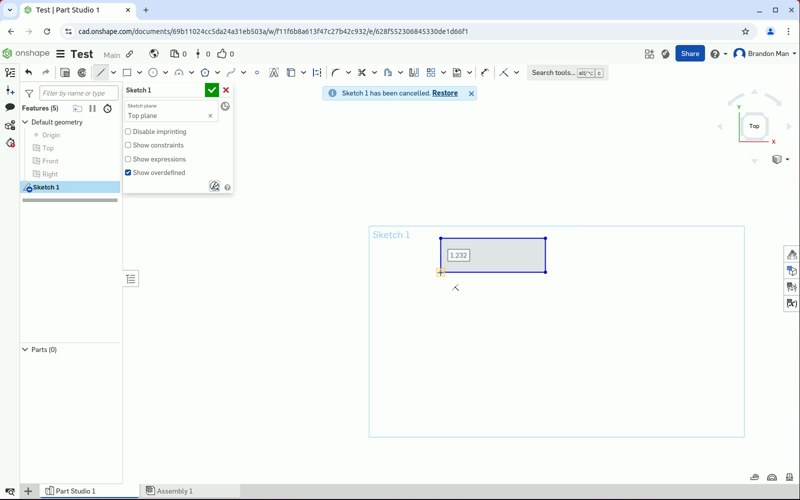
scroll(-6)
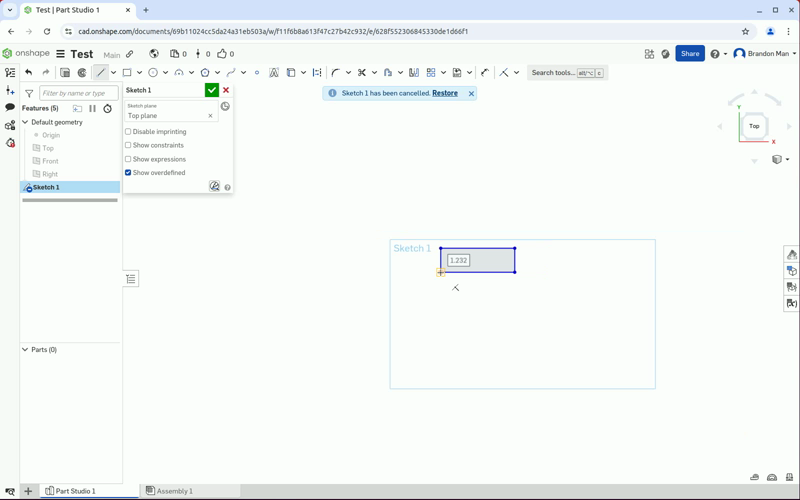
scroll(-6)
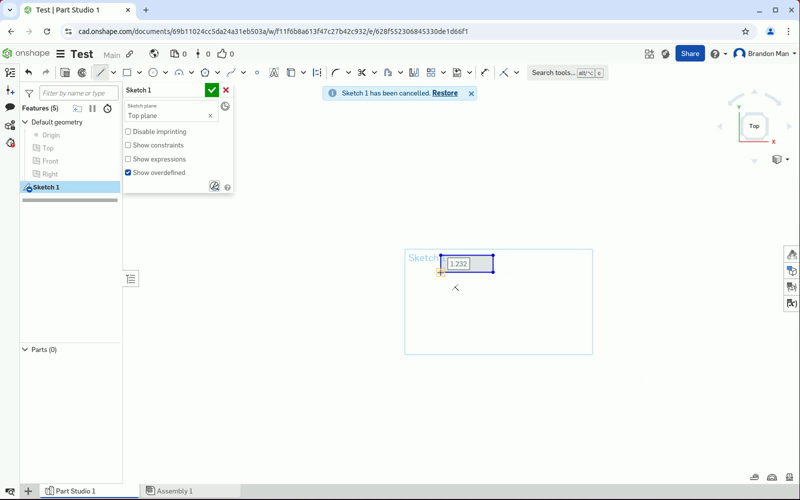
scroll(-6)
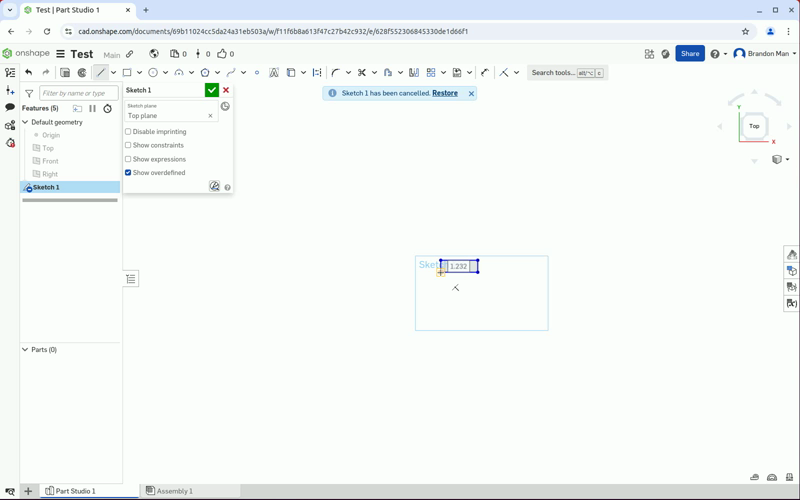
scroll(-6)
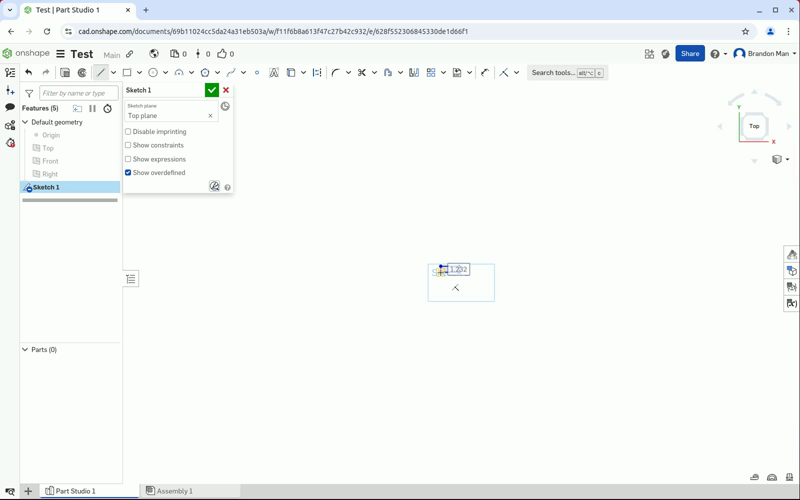
key(esc)
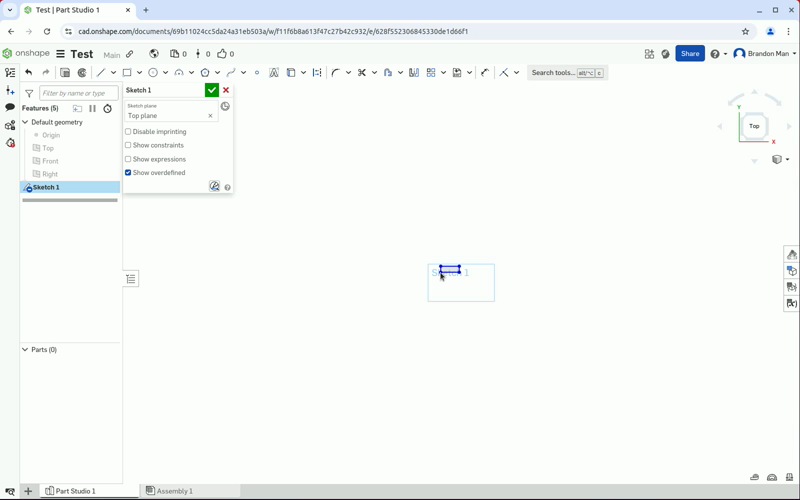
mouse_move(457, 267)
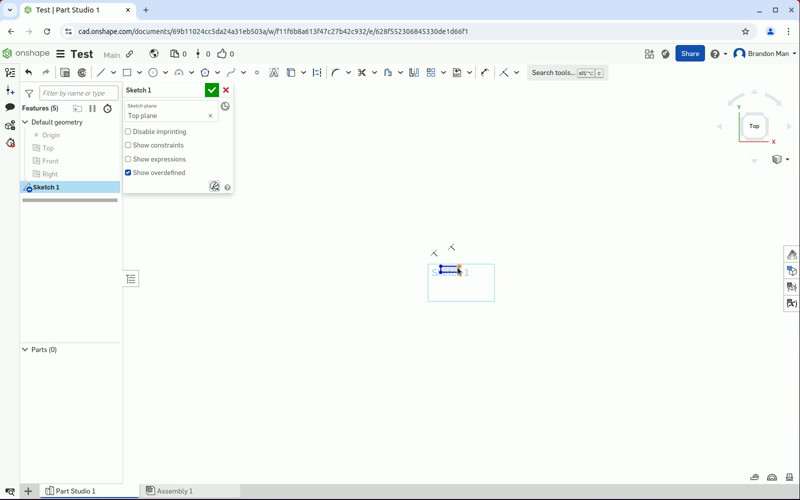
scroll(6)
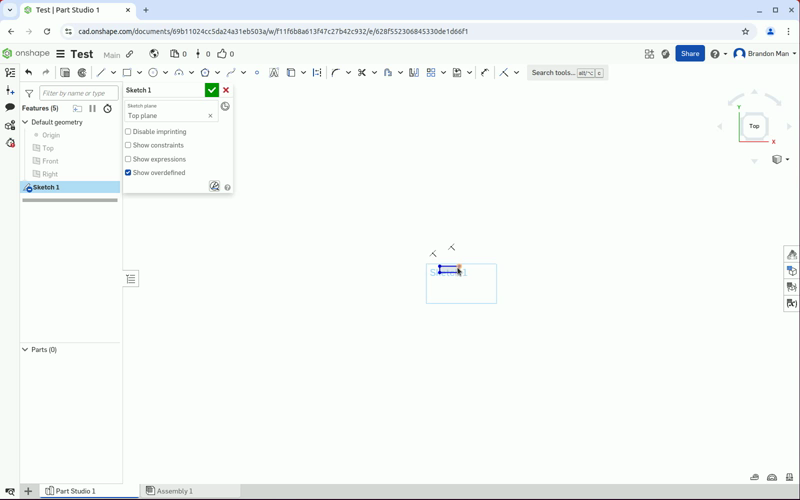
scroll(6)
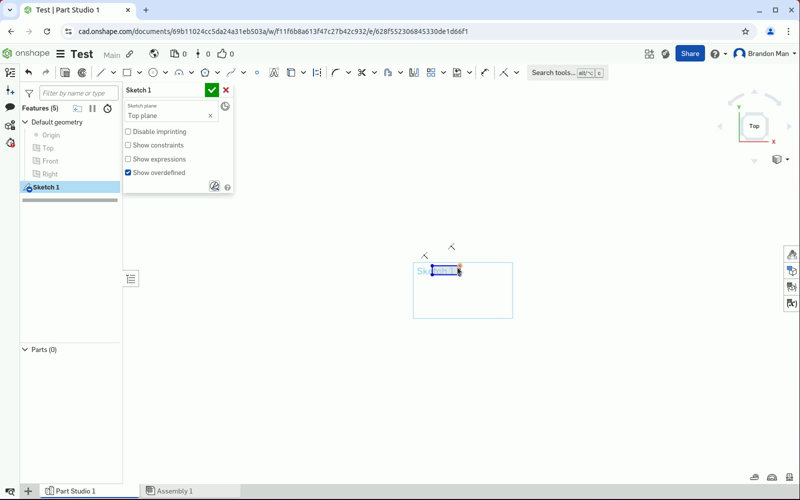
scroll(6)
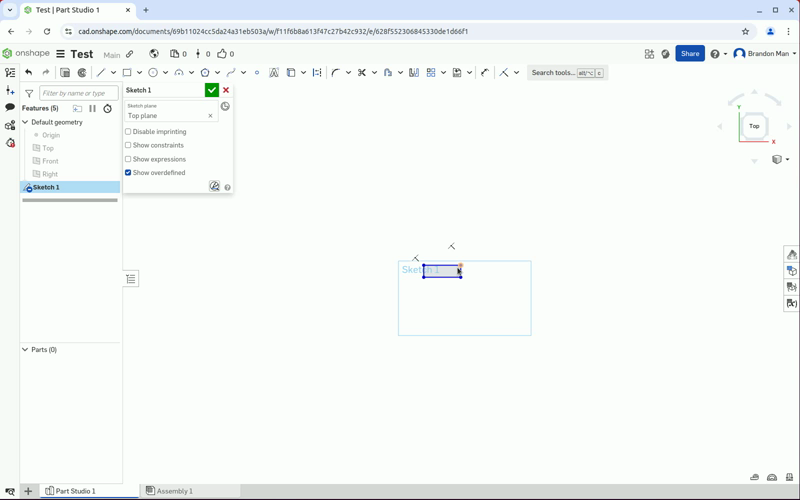
scroll(6)
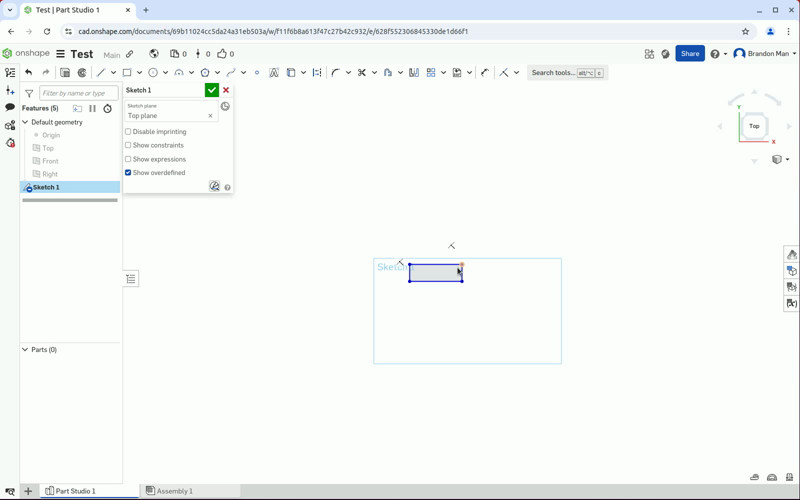
scroll(6)
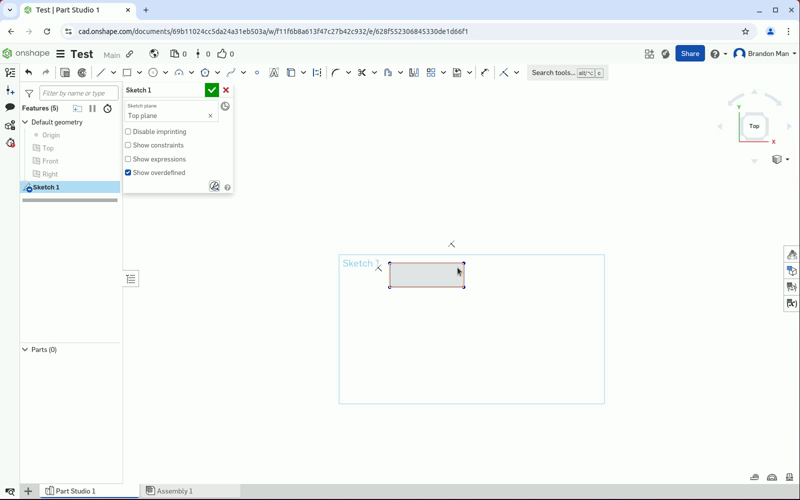
scroll(6)
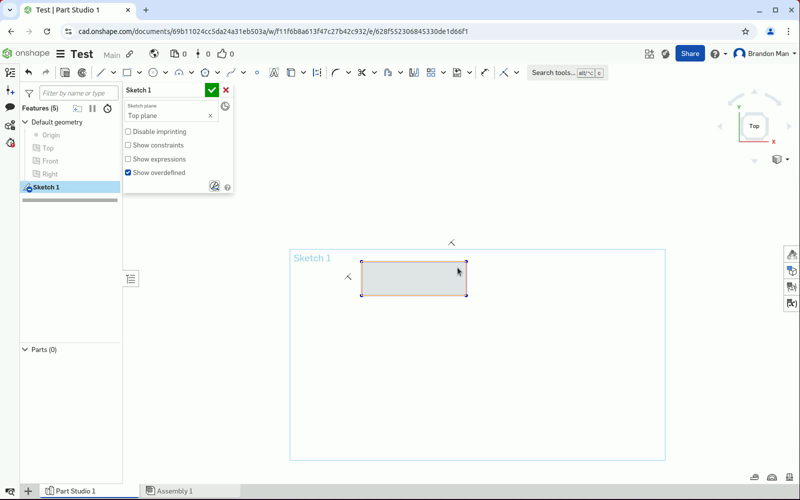
scroll(6)
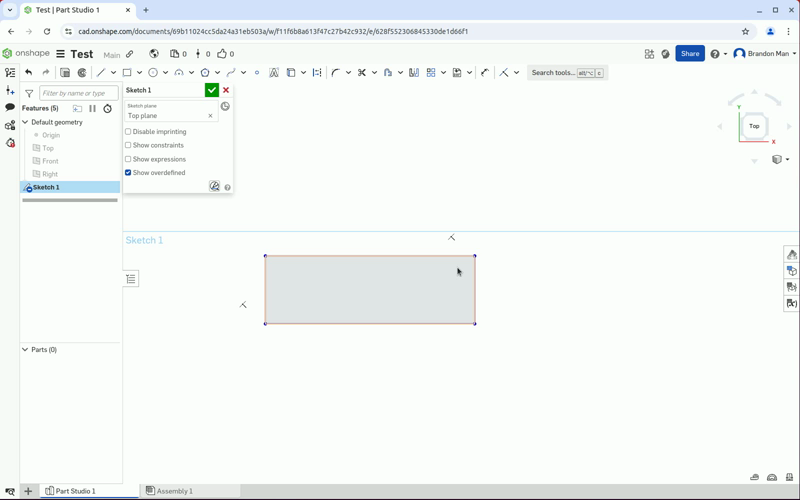
click(457, 267)
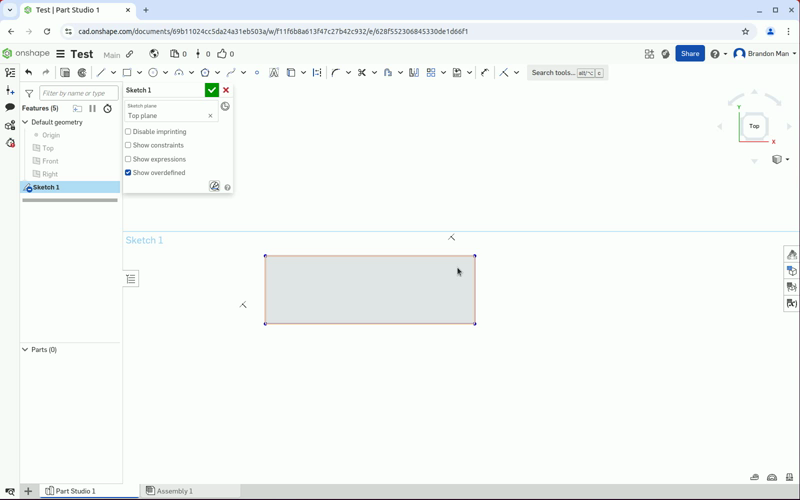
scroll(-6)
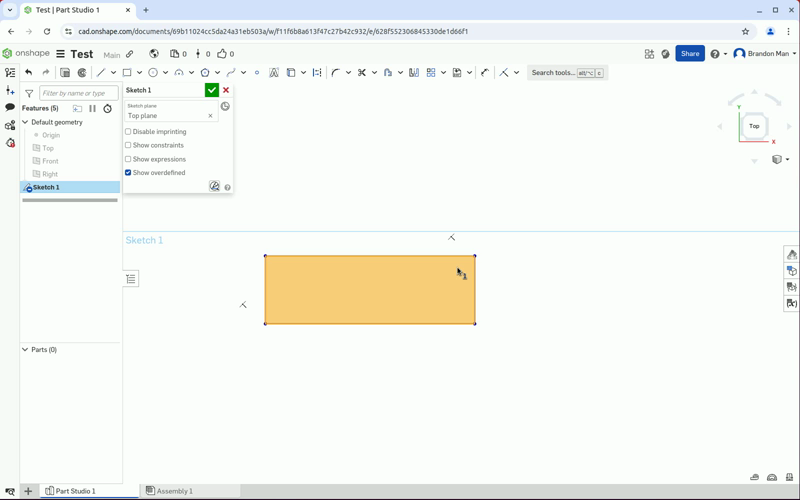
scroll(-6)
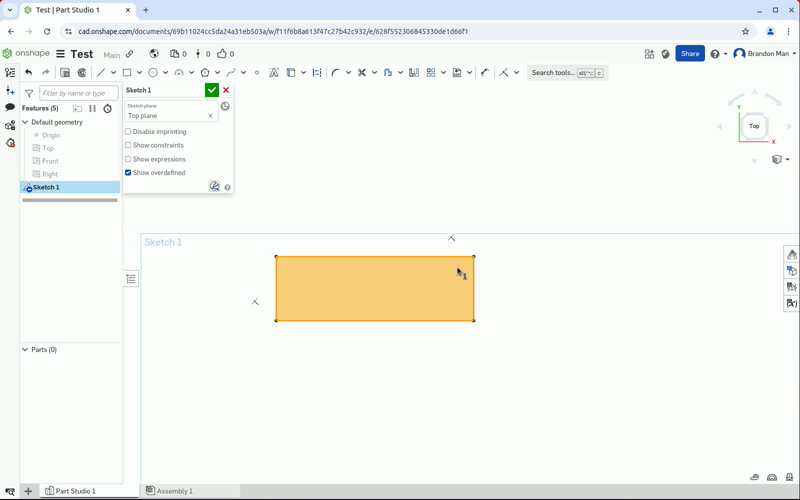
scroll(-6)
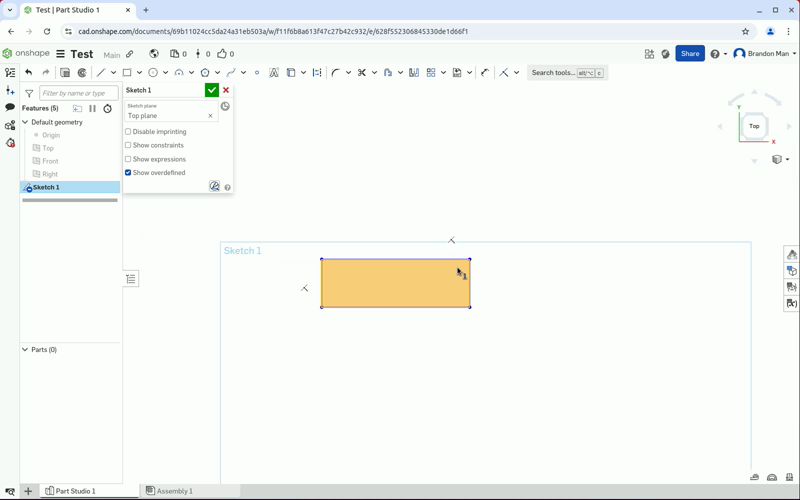
scroll(-6)
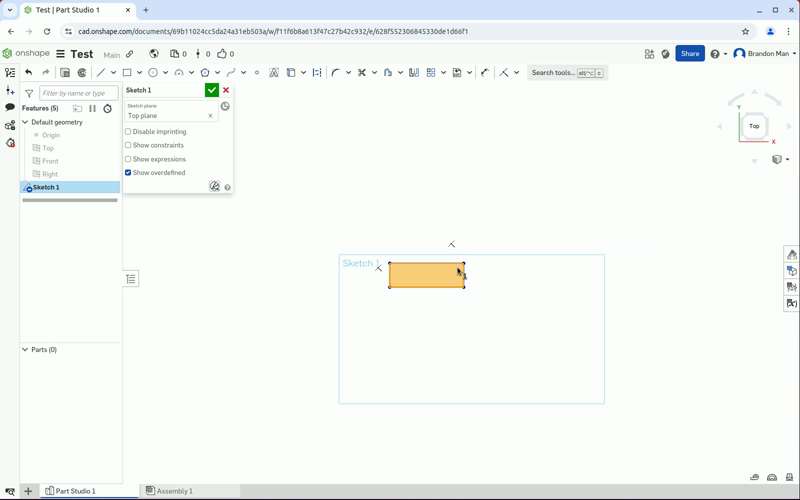
scroll(-6)
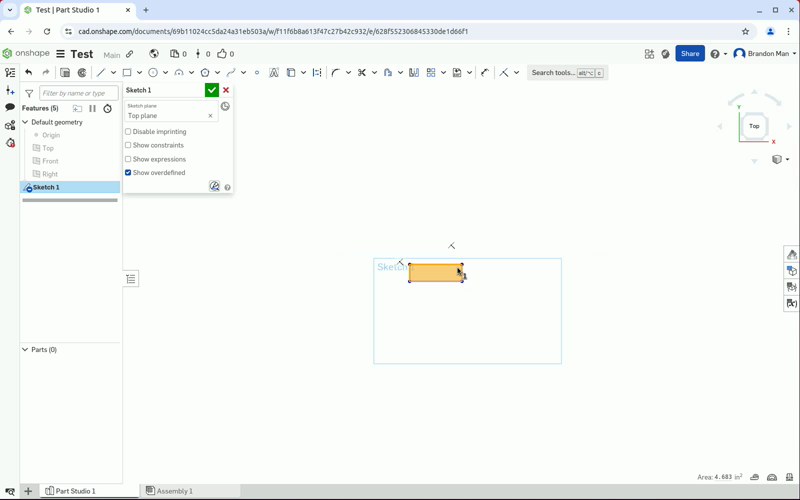
scroll(-6)
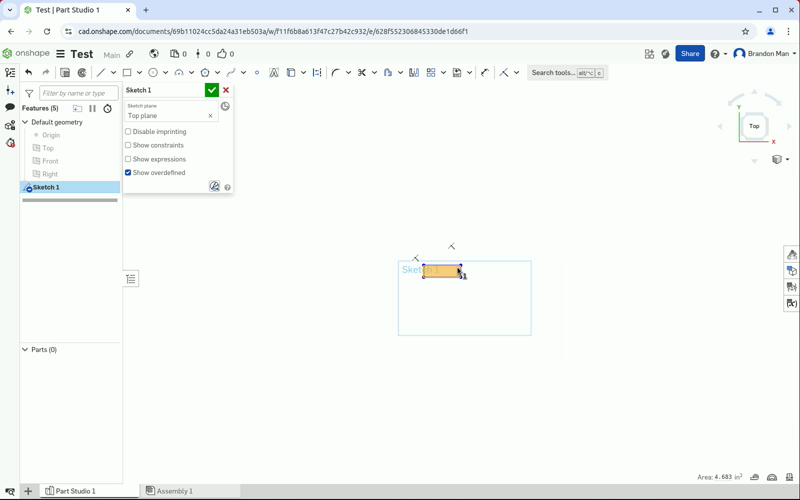
scroll(-6)
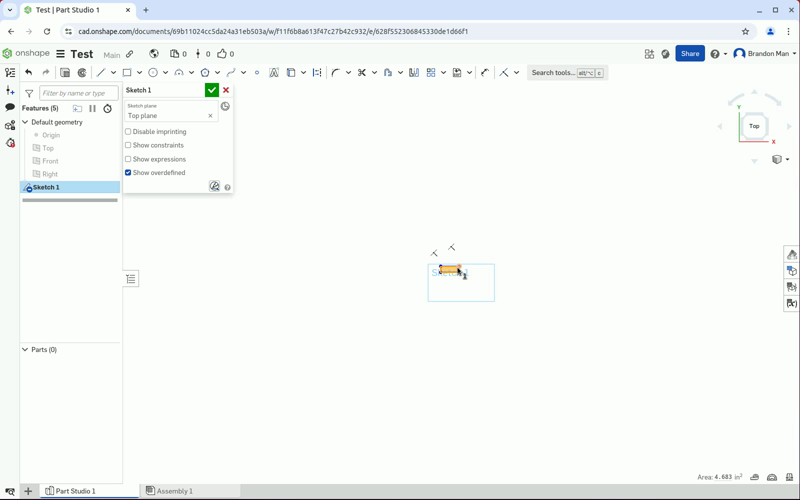
mouse_move(73, 352)
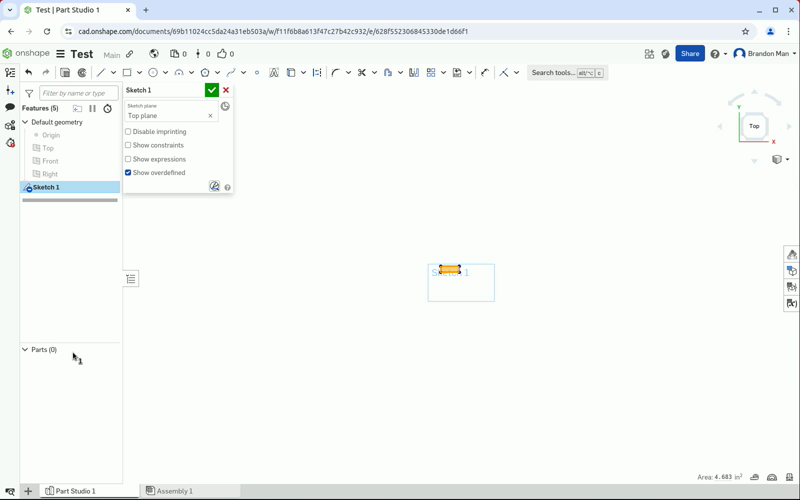
key(shift+y)
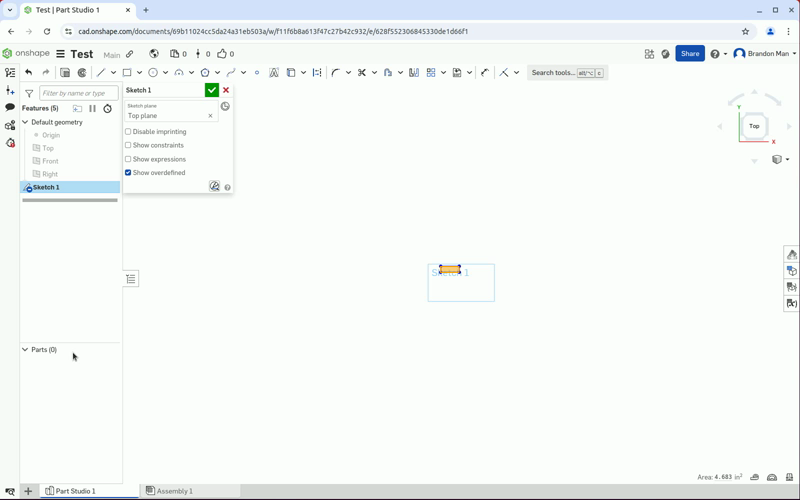
key(shift+e)
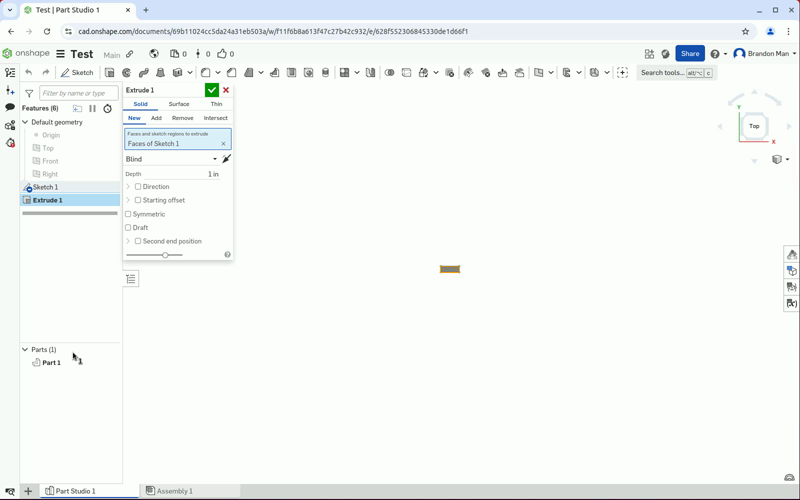
mouse_move(143, 106)
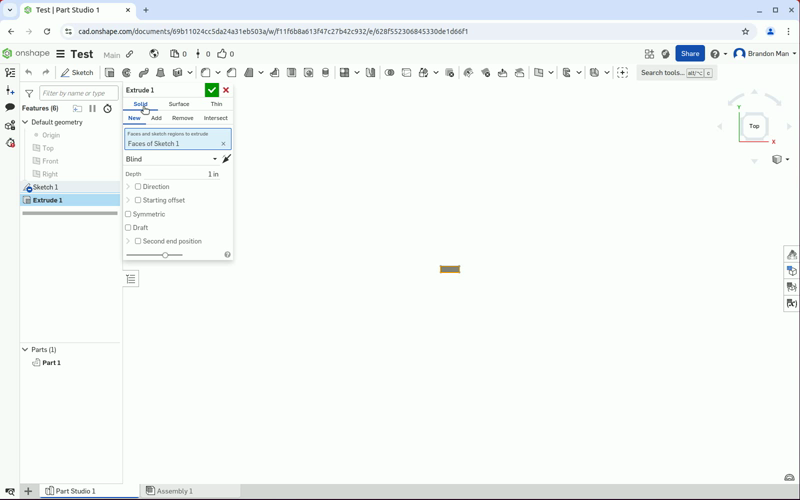
click(143, 106)
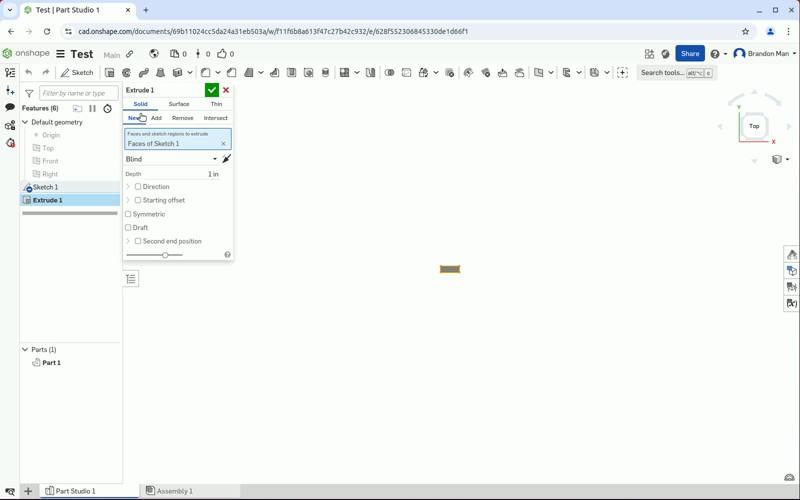
mouse_move(137, 120)
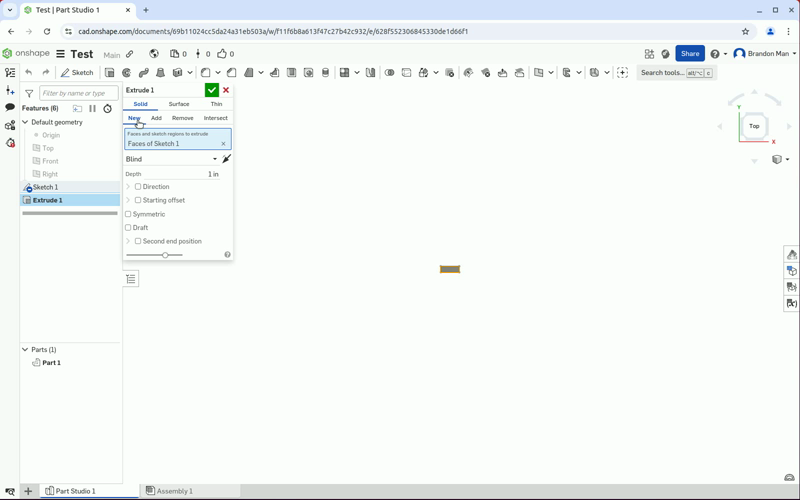
click(137, 120)
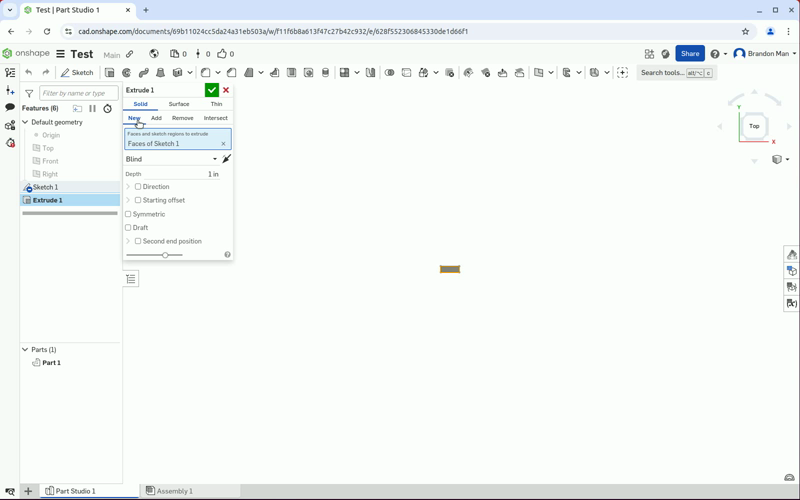
key(tab, 4)
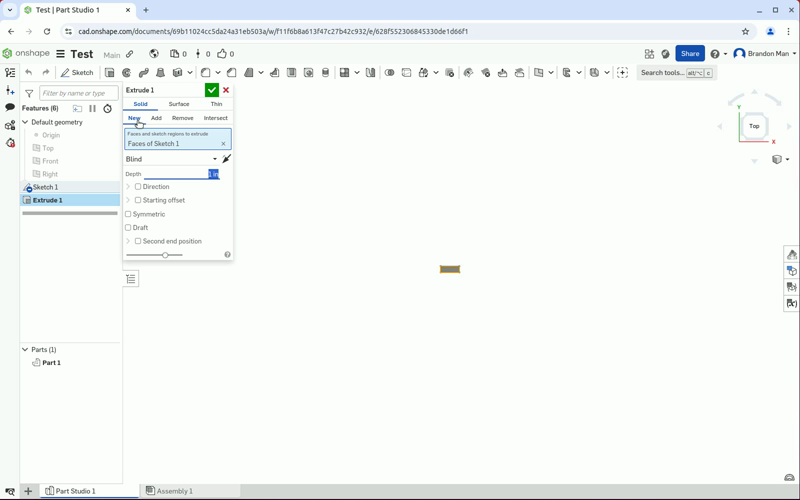
text(23.108)
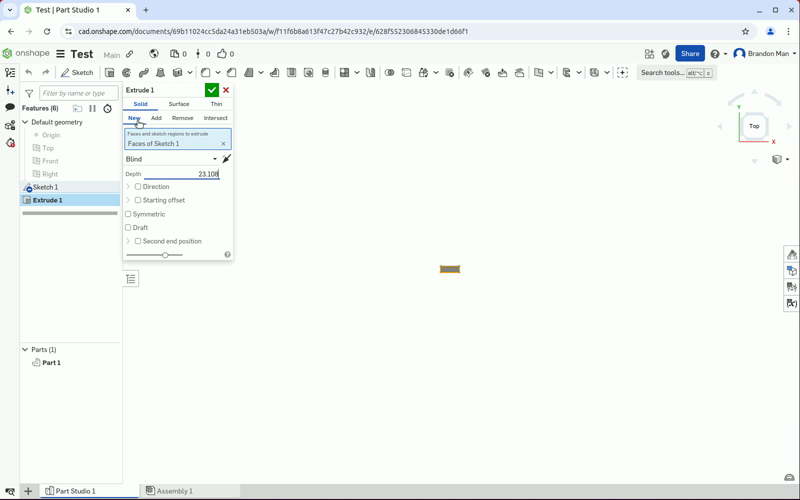
key(enter)
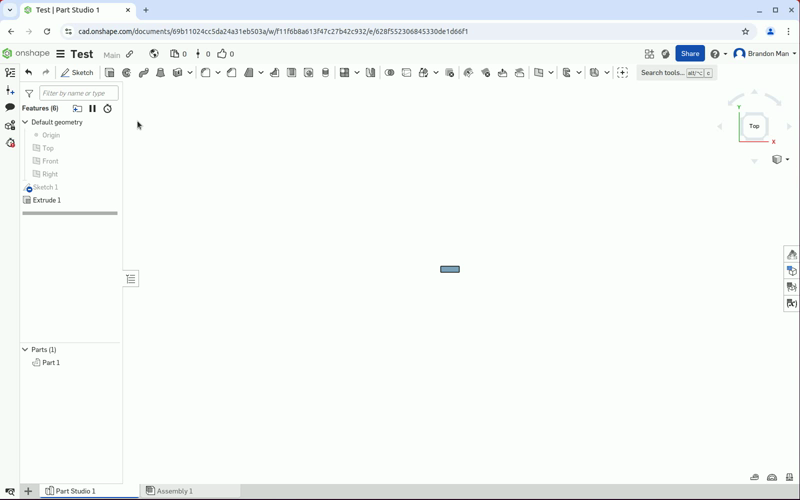
key(shift+h)
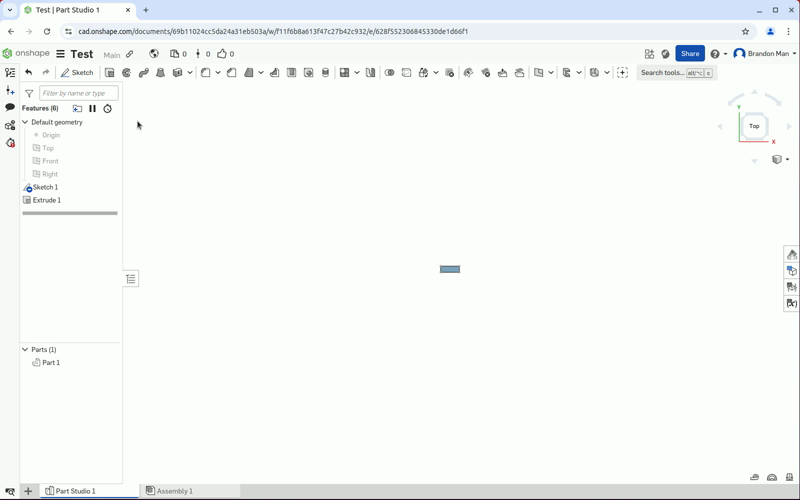
key(shift+h)
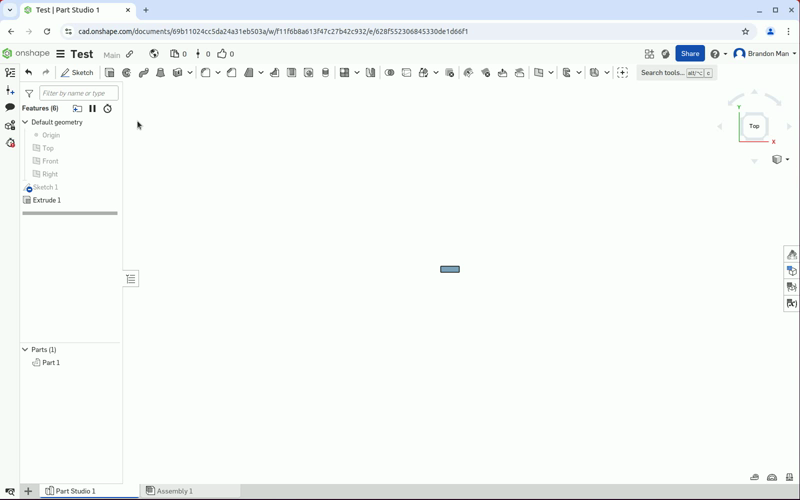
mouse_move(73, 189)
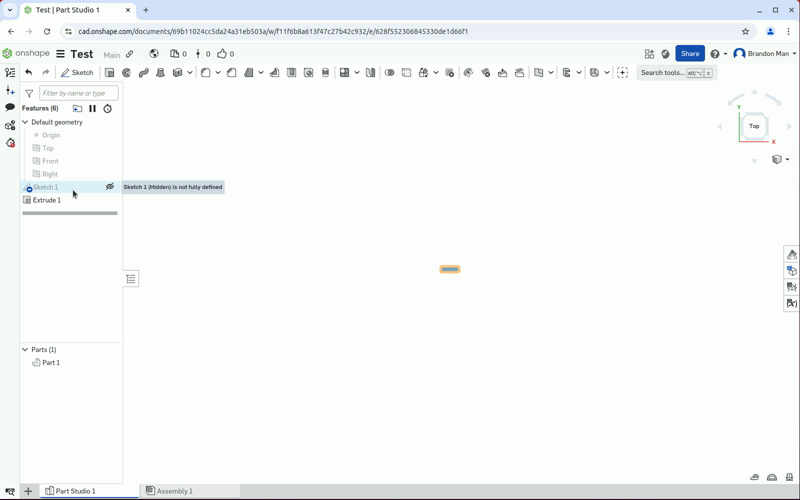
click(73, 189)
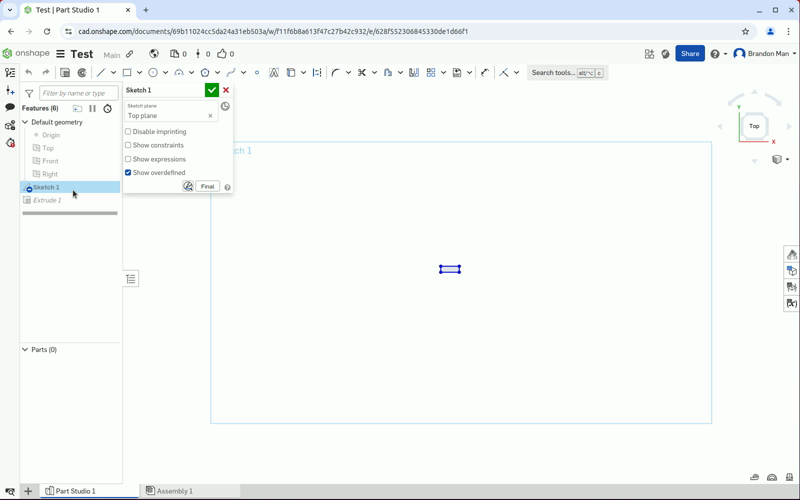
mouse_move(229, 92)
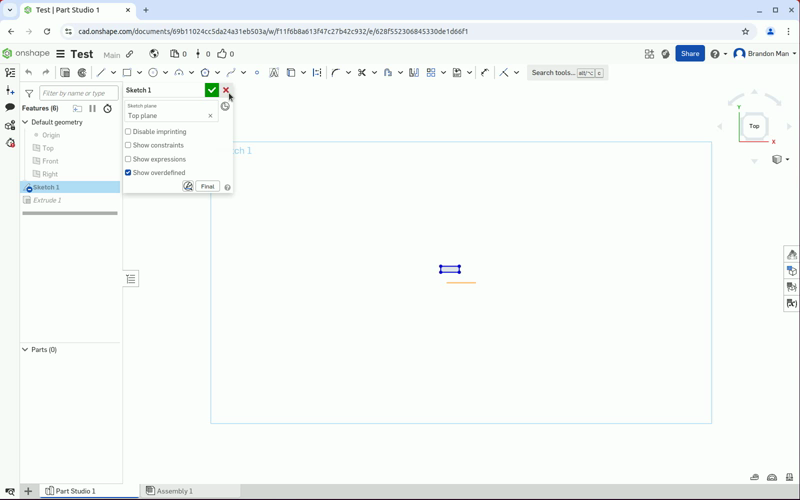
click(229, 92)
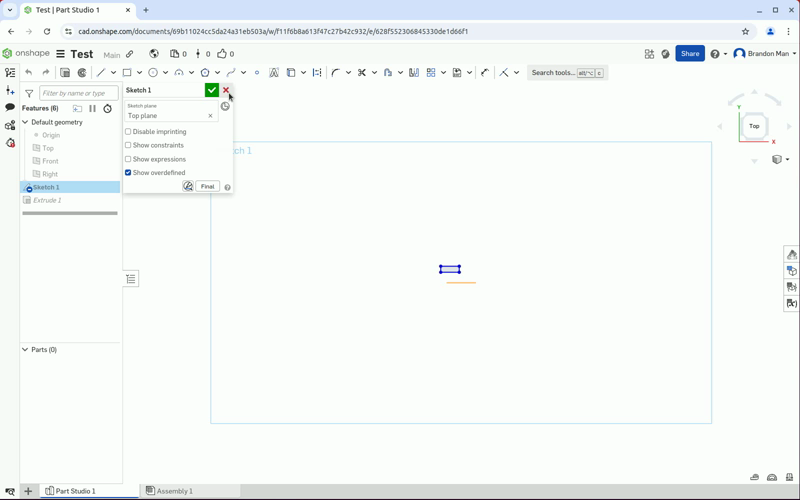
key(shift+s)
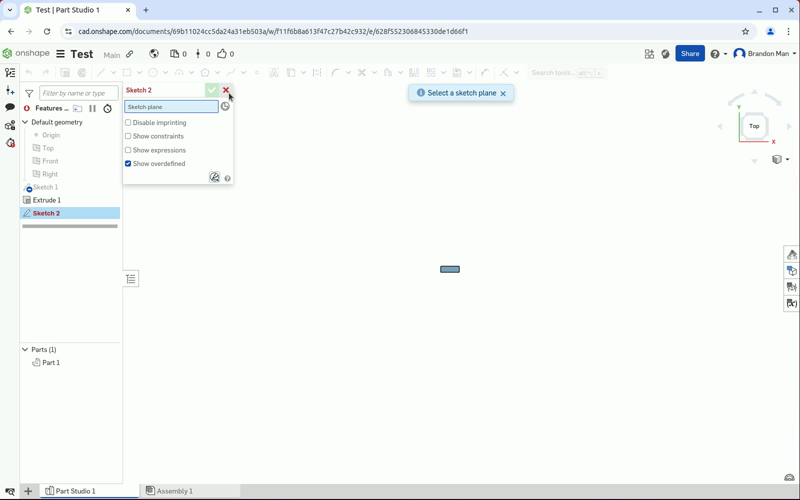
mouse_move(73, 150)
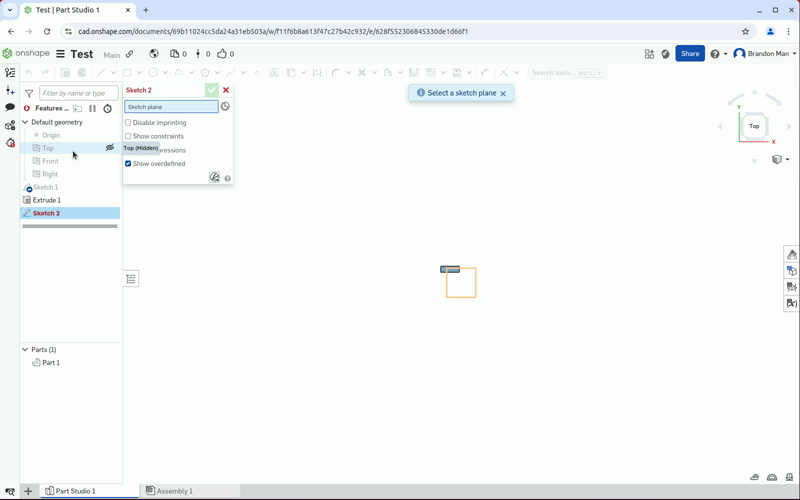
click(73, 150)
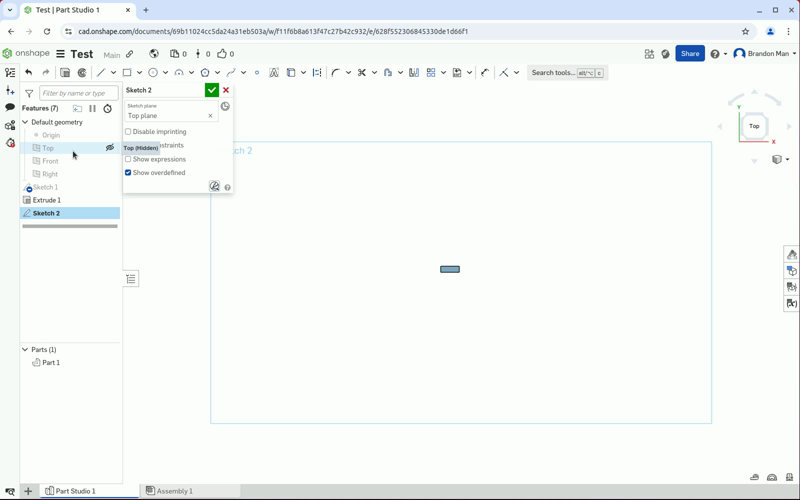
mouse_move(73, 352)
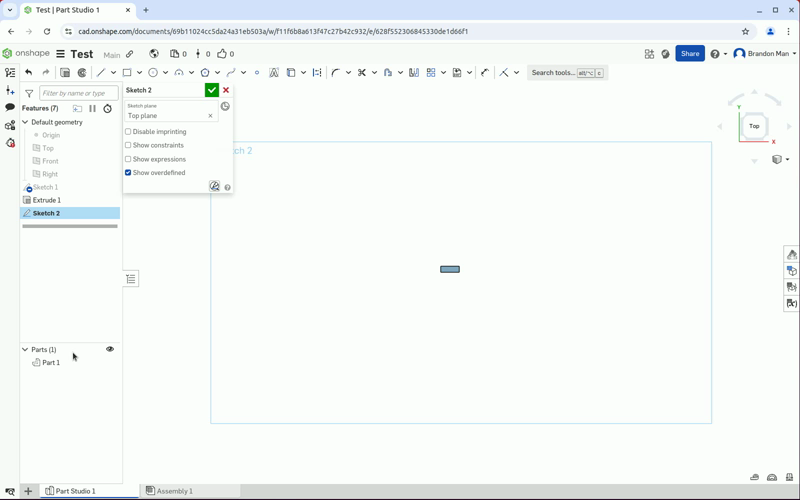
key(y)
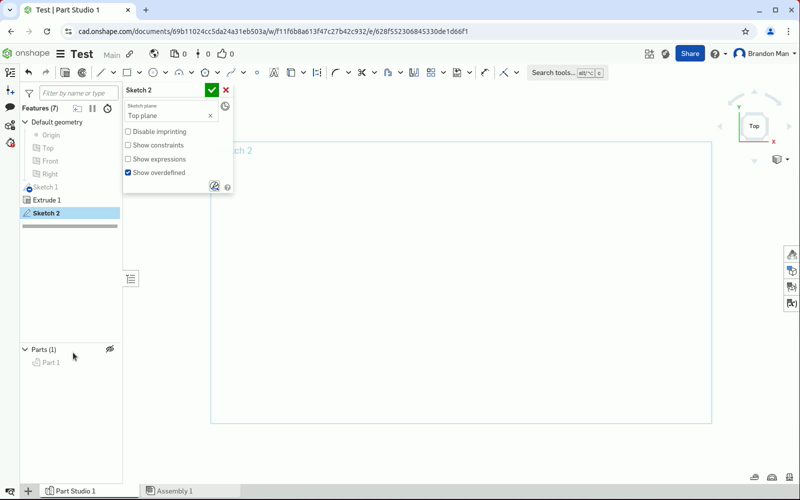
key(l)
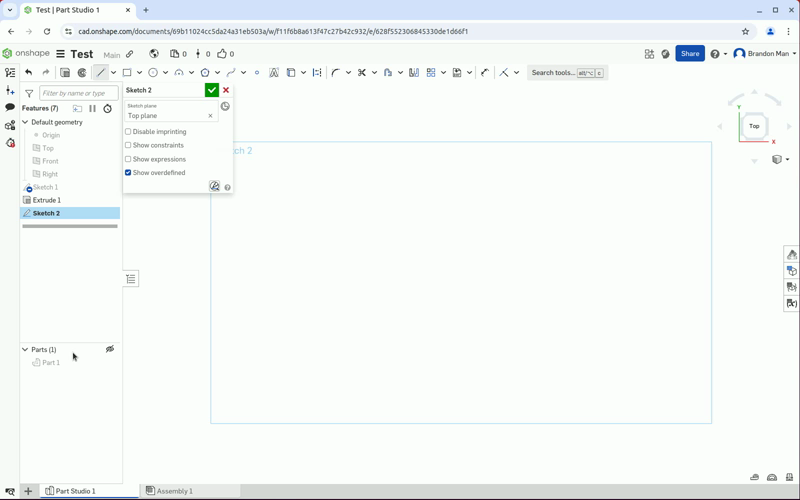
key_down(shift)
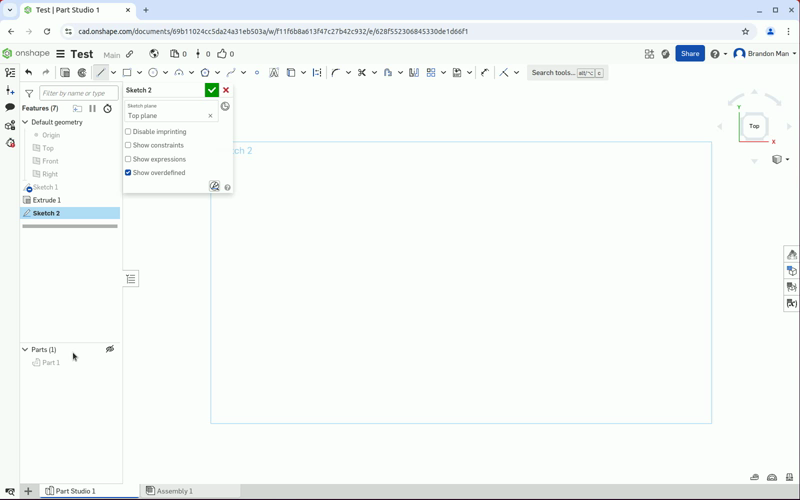
mouse_move(440, 299)
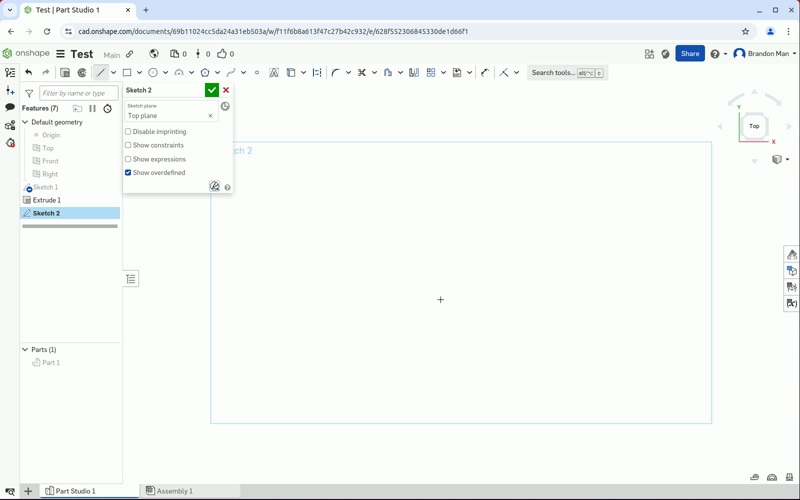
click(440, 299)
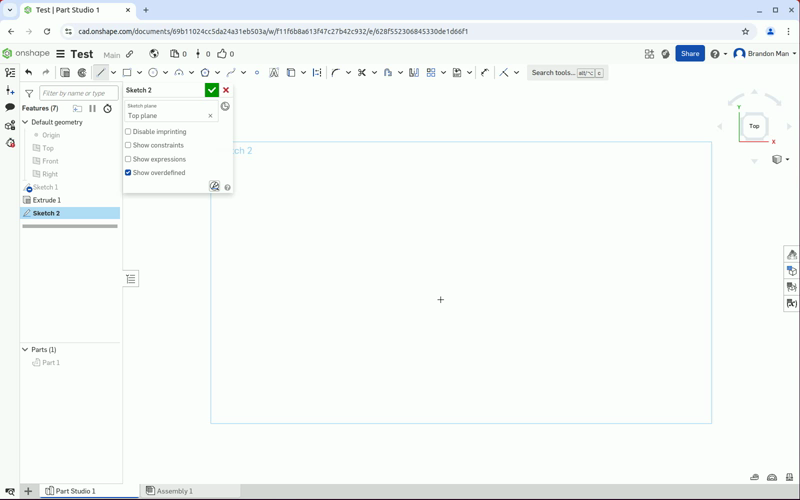
key_up(shift)
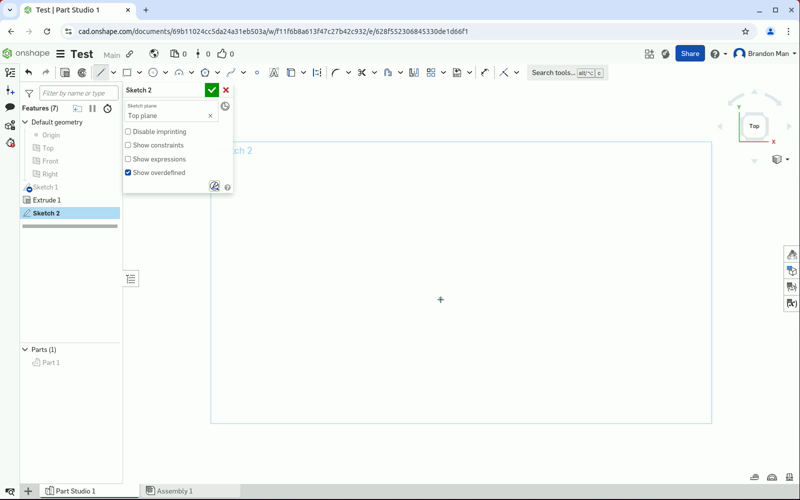
key_down(shift)
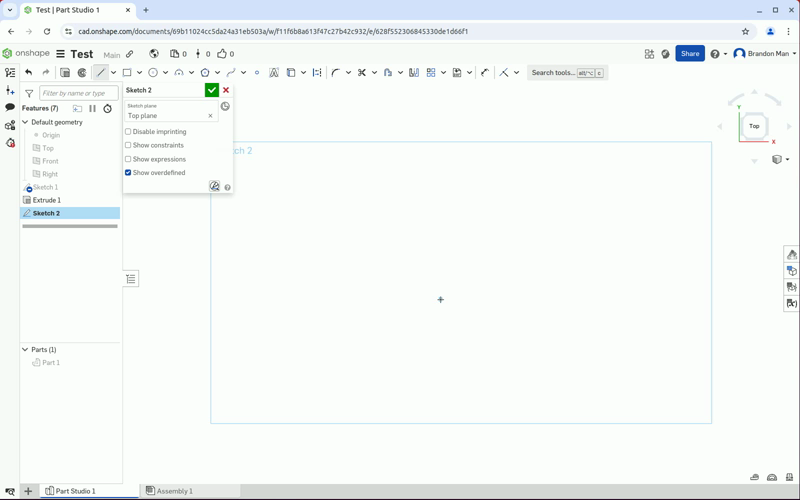
mouse_move(470, 299)
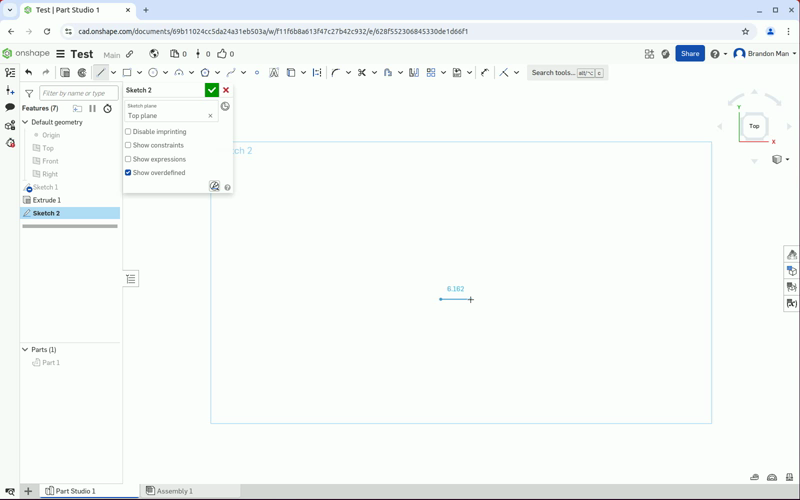
mouse_move(459, 299)
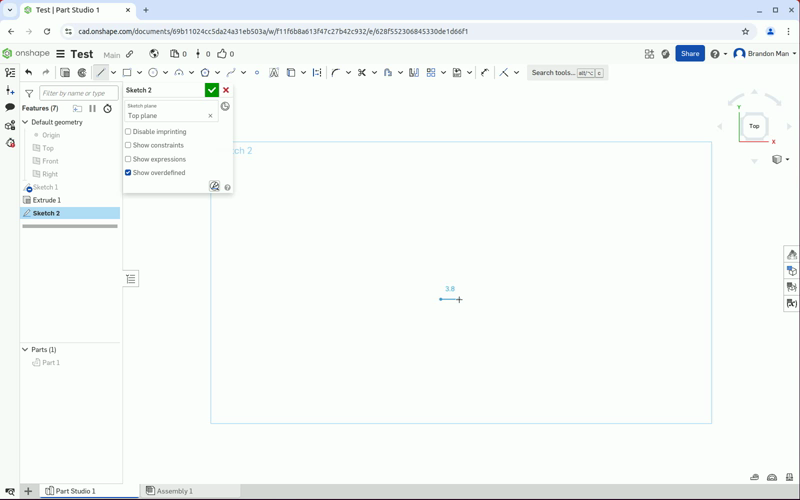
click(459, 299)
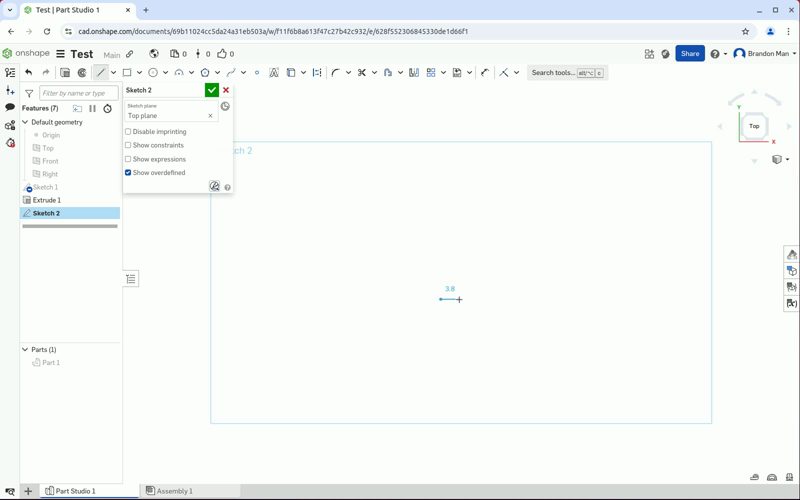
key_up(shift)
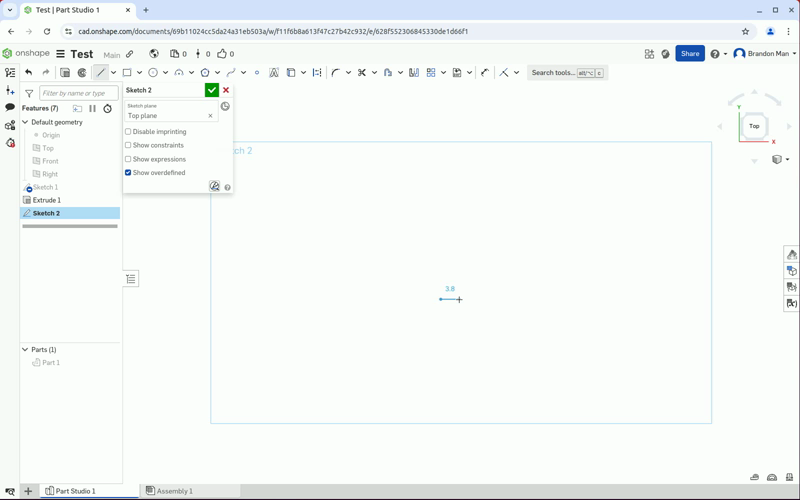
key_down(shift)
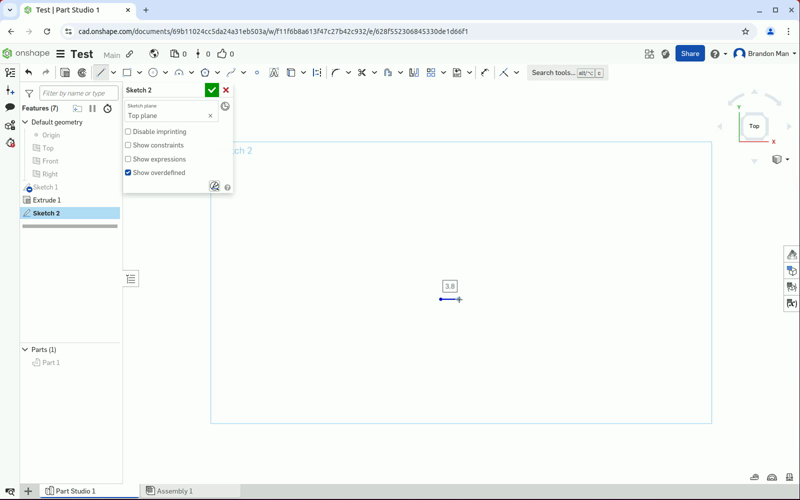
mouse_move(489, 299)
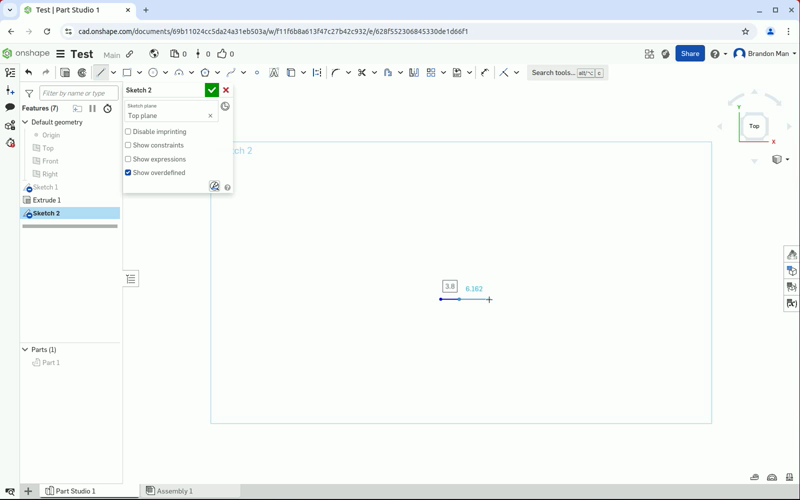
mouse_move(459, 293)
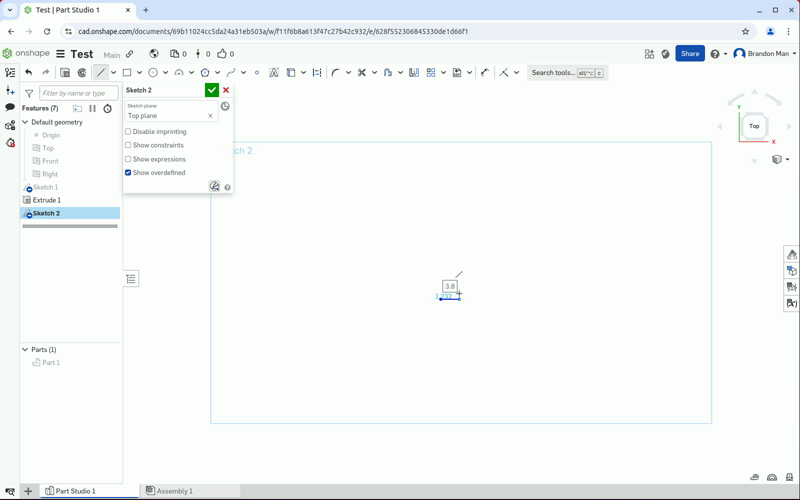
scroll(6)
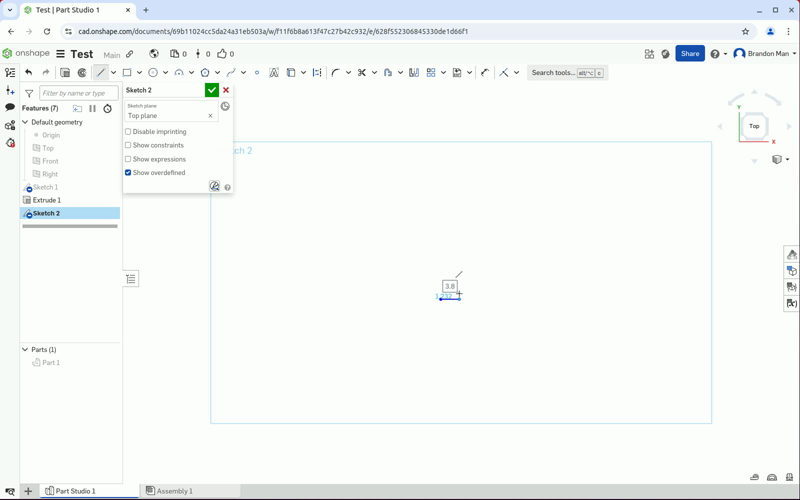
scroll(6)
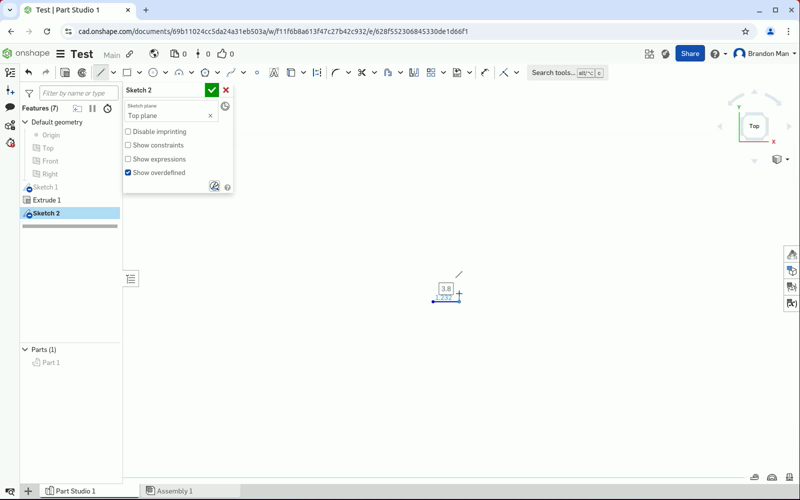
scroll(6)
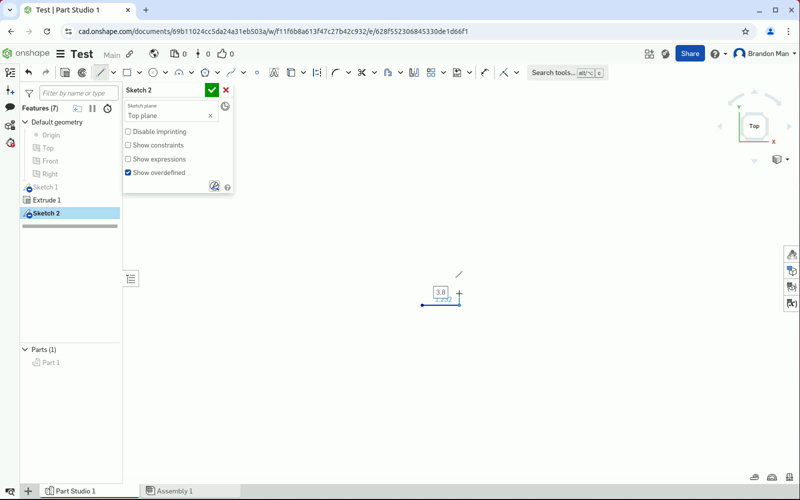
scroll(6)
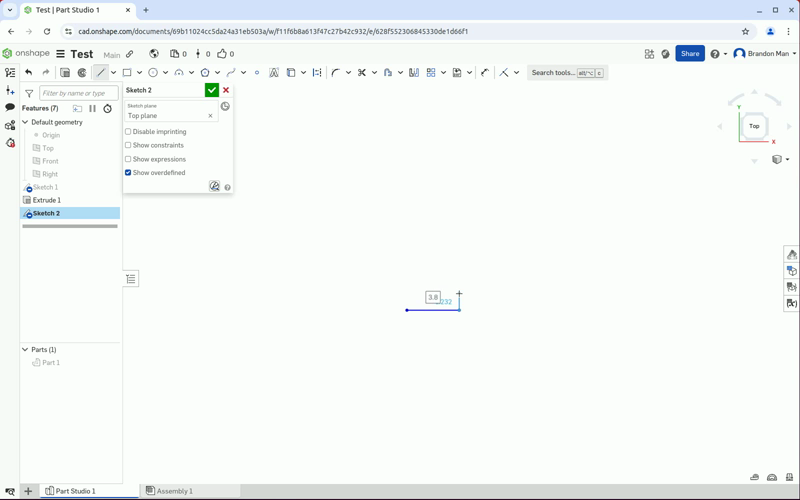
scroll(6)
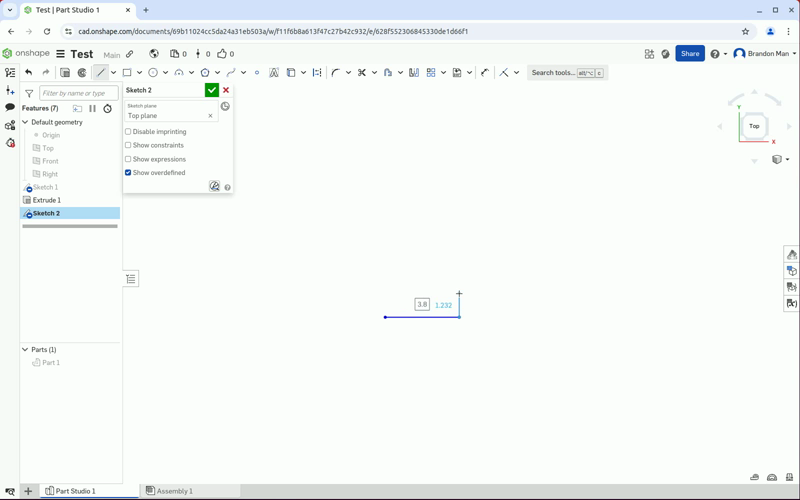
scroll(6)
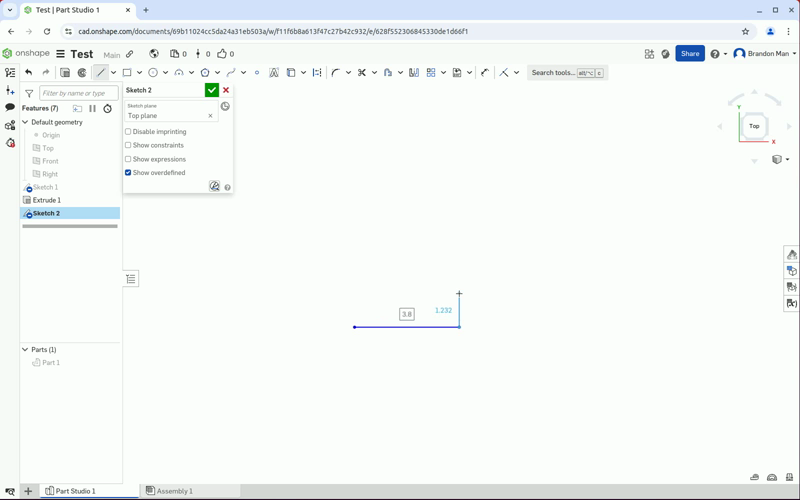
scroll(6)
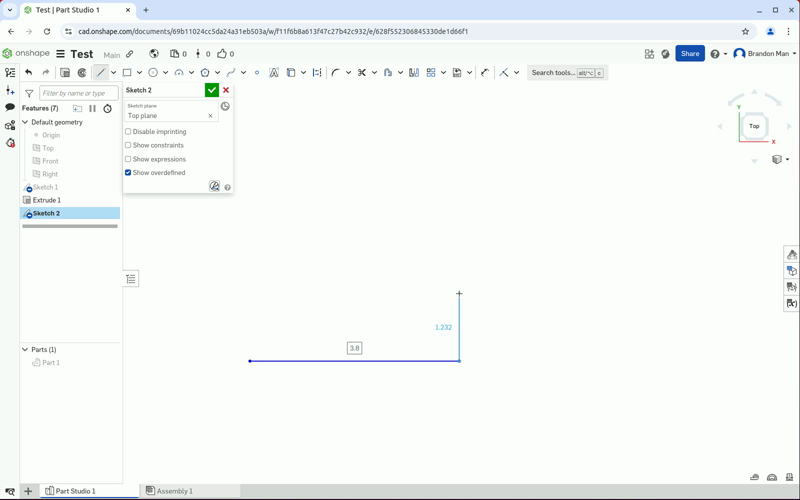
click(459, 293)
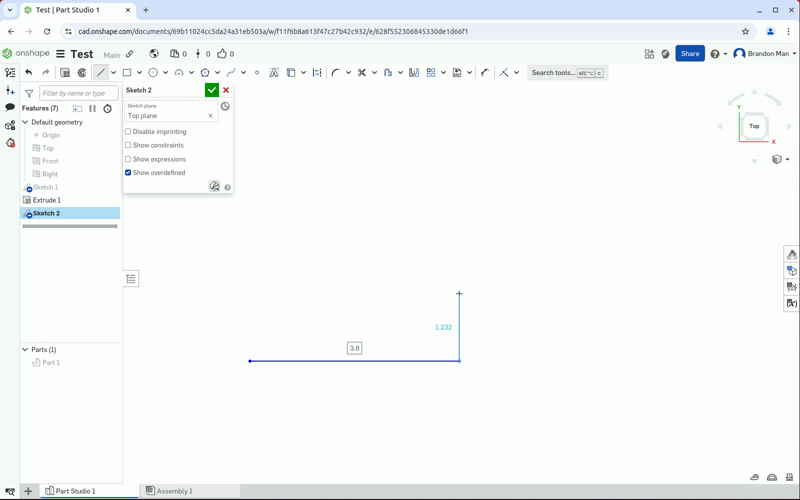
scroll(-6)
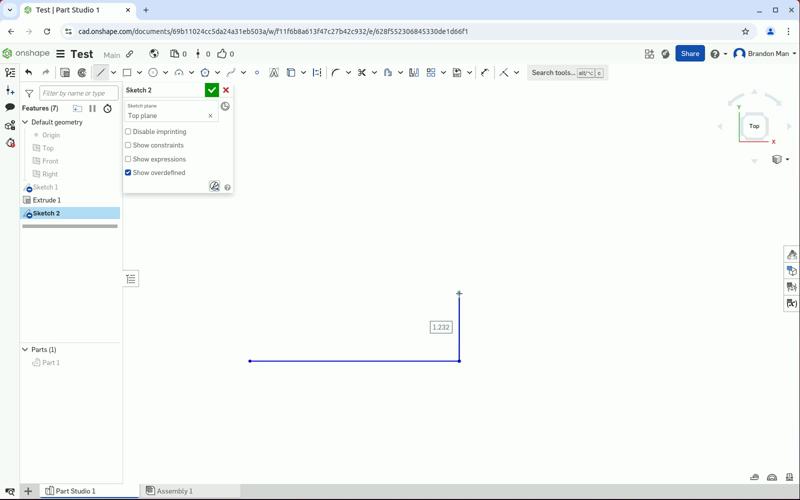
scroll(-6)
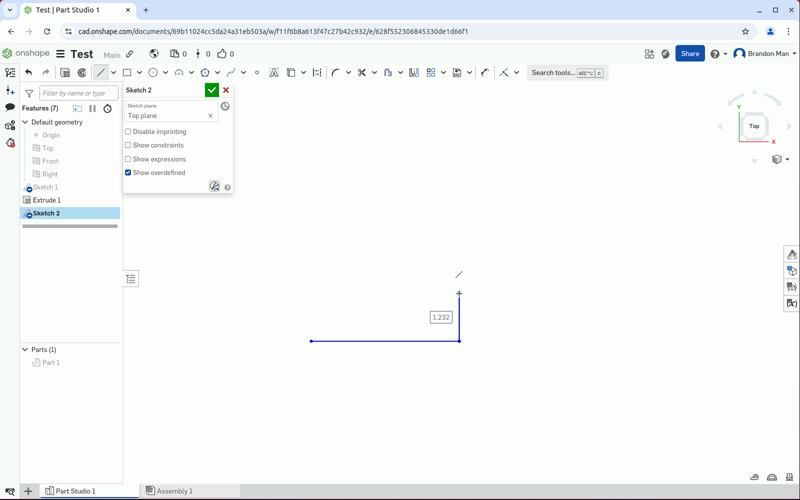
scroll(-6)
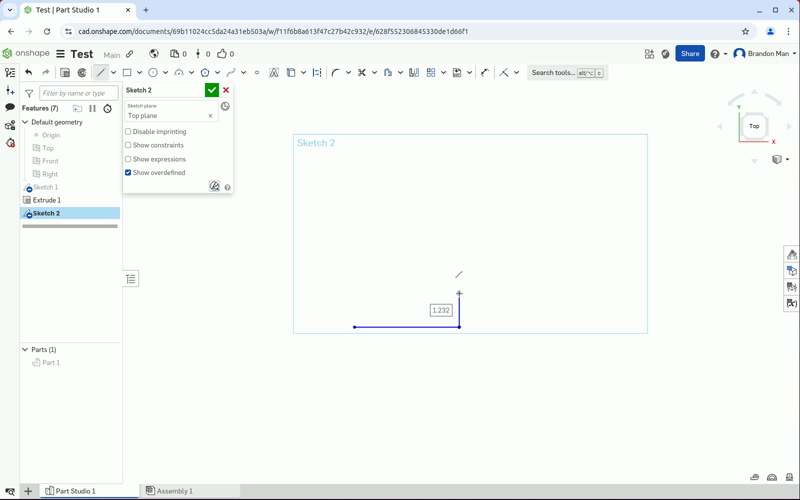
scroll(-6)
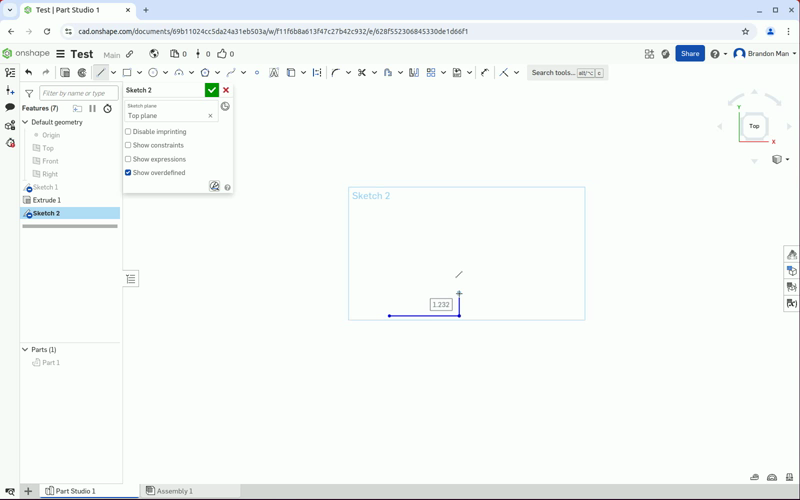
scroll(-6)
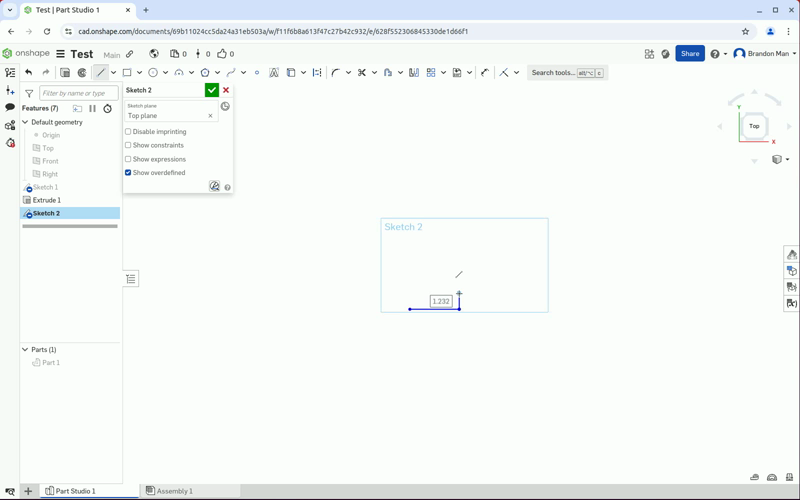
scroll(-6)
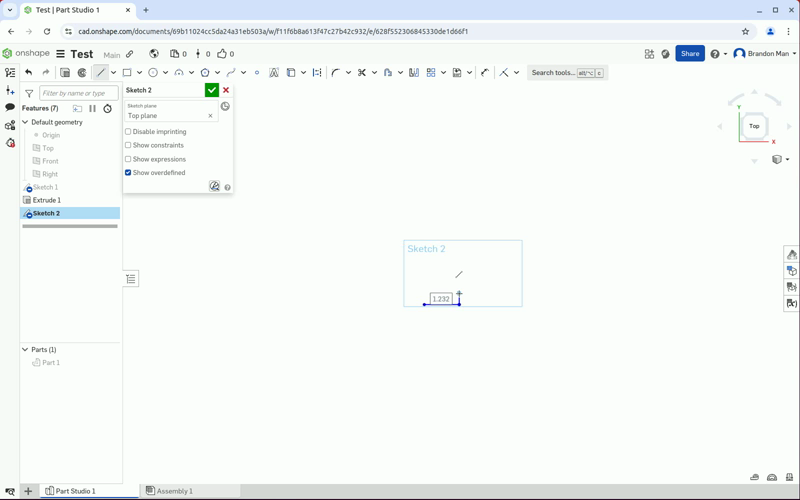
scroll(-6)
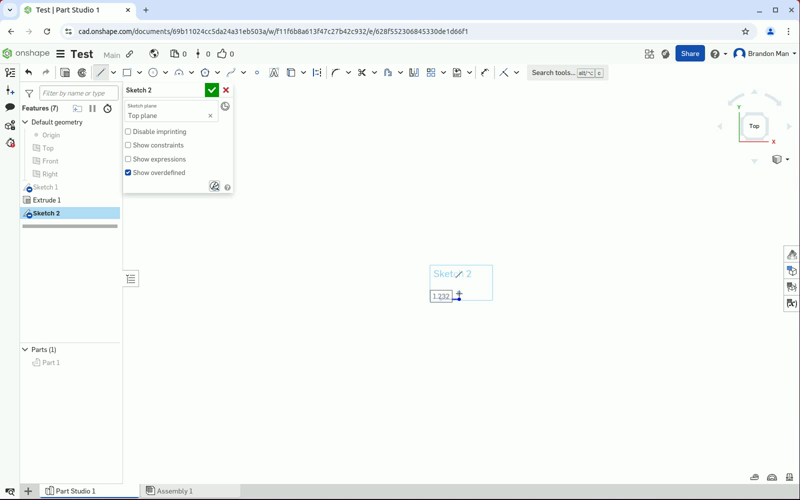
key_up(shift)
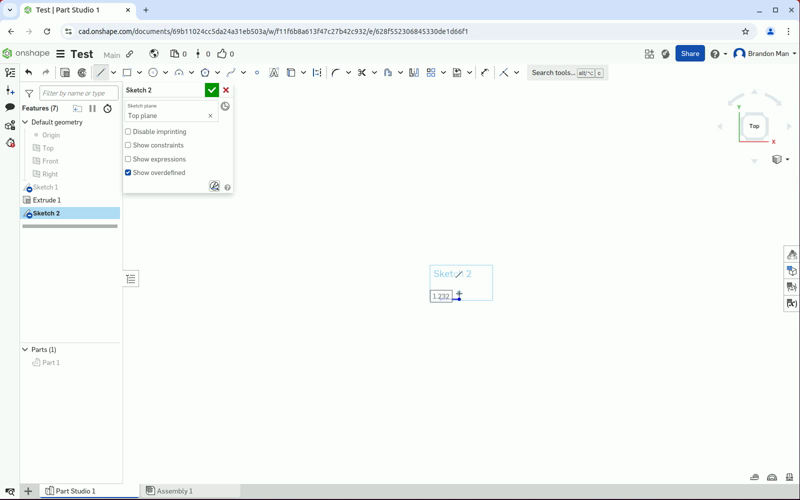
key_down(shift)
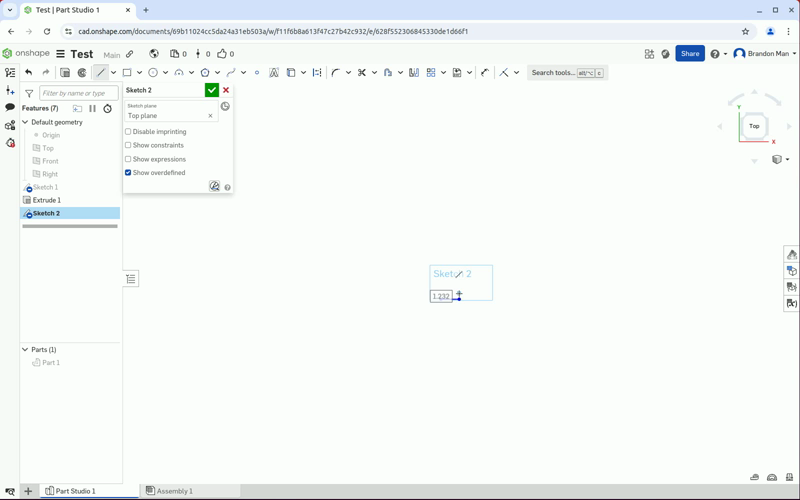
mouse_move(489, 293)
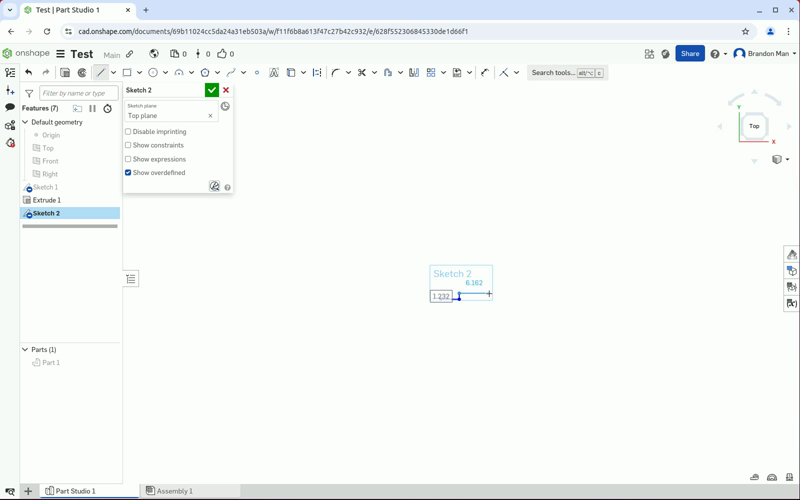
mouse_move(440, 293)
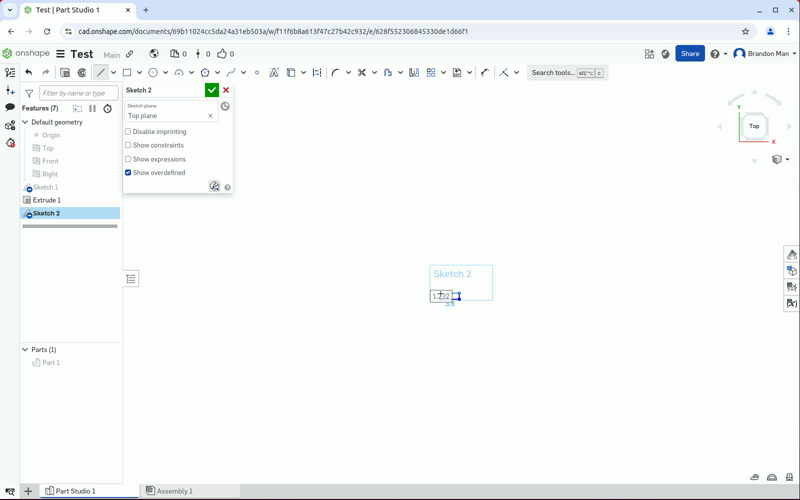
click(440, 293)
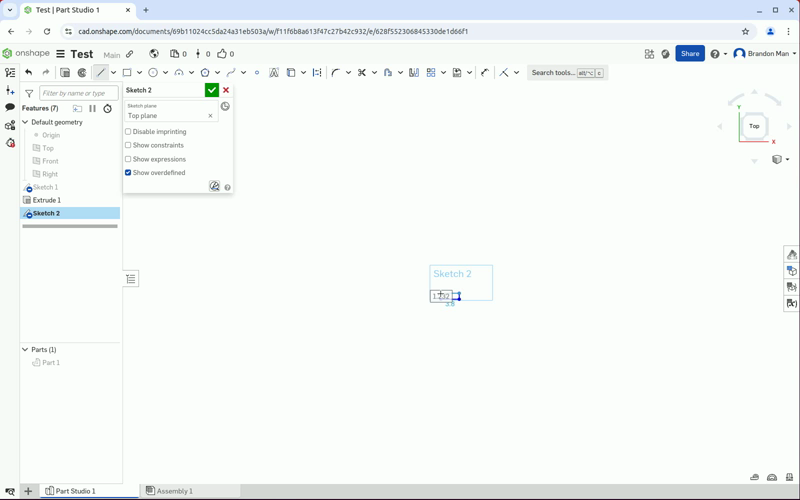
key_up(shift)
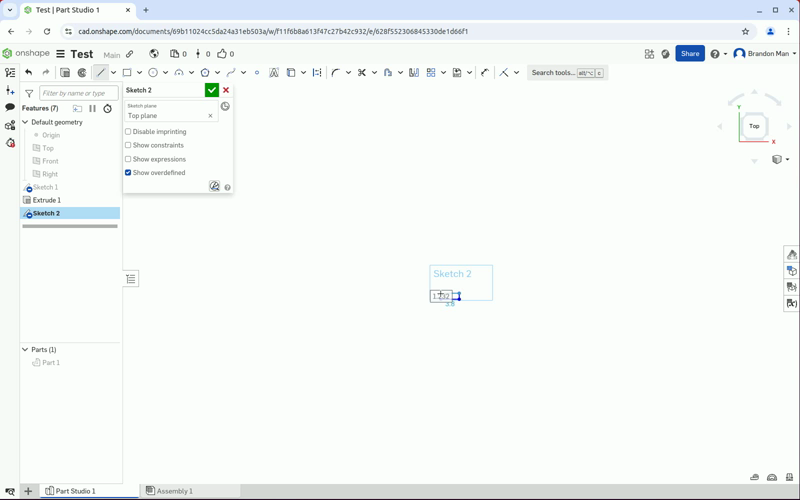
mouse_move(470, 293)
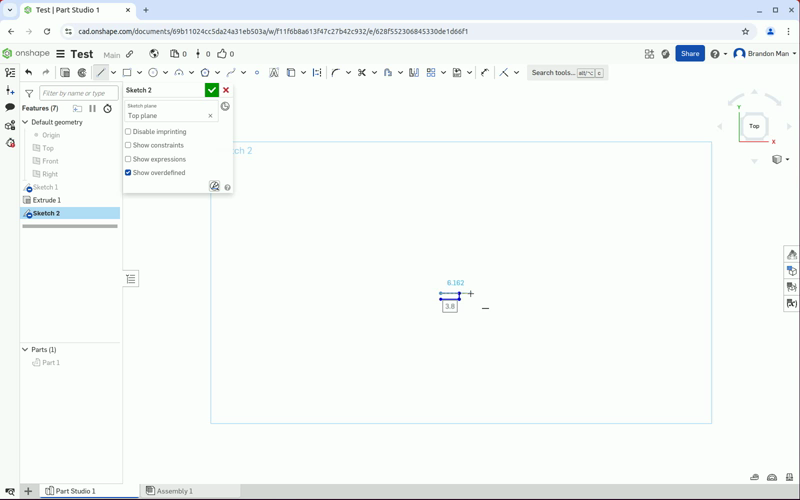
key_down(shift)
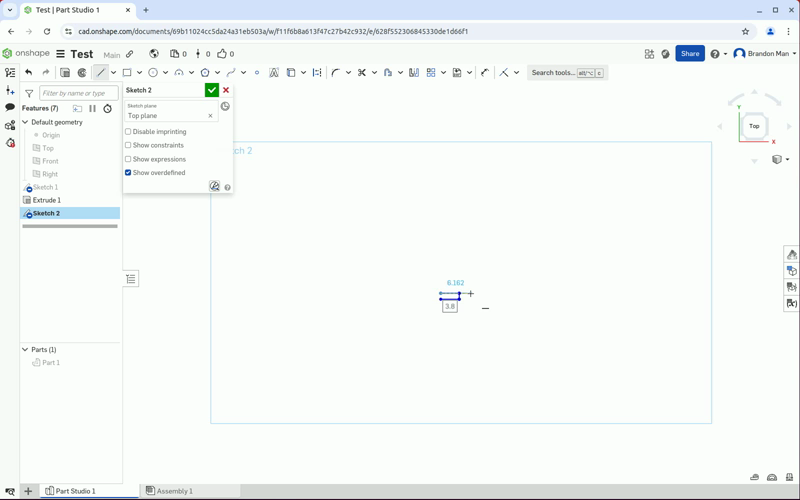
mouse_move(440, 299)
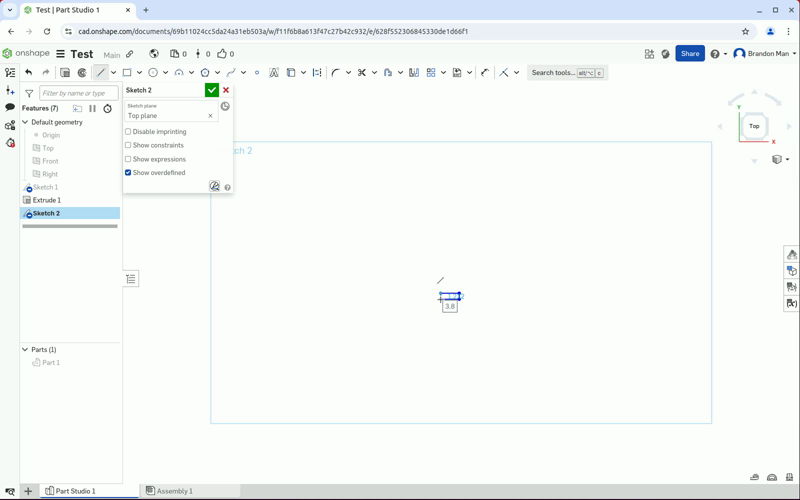
scroll(6)
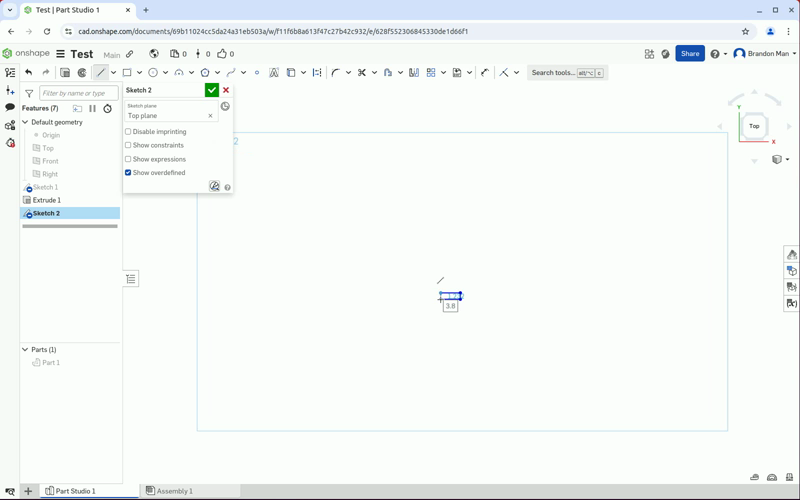
scroll(6)
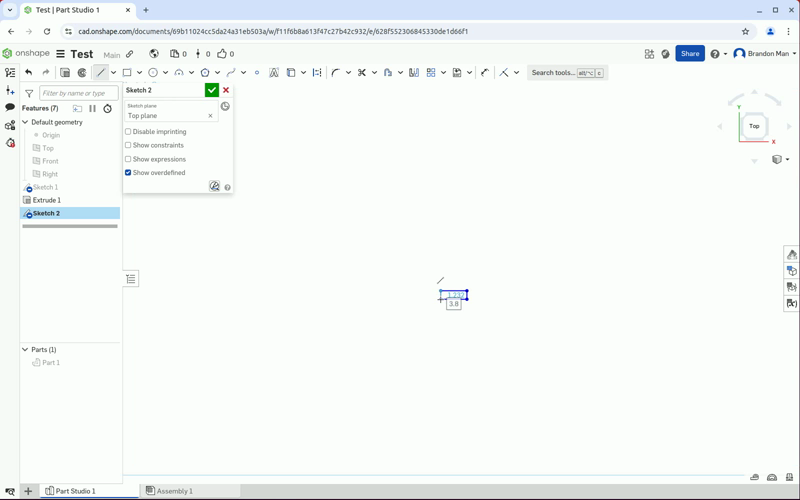
scroll(6)
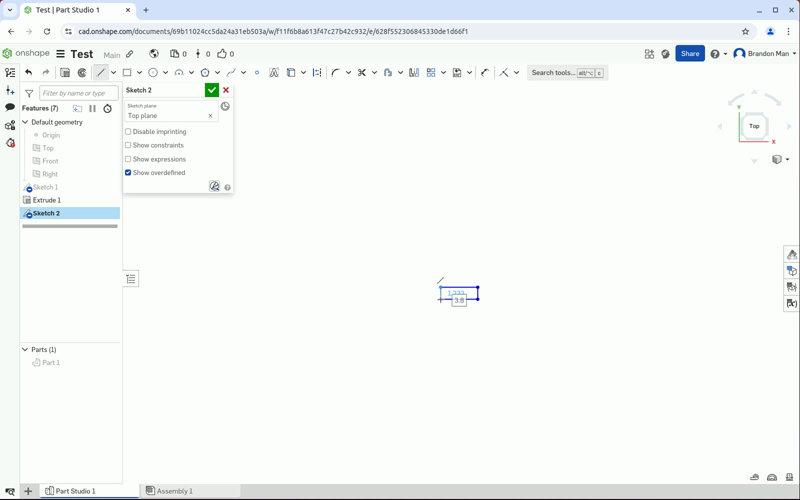
scroll(6)
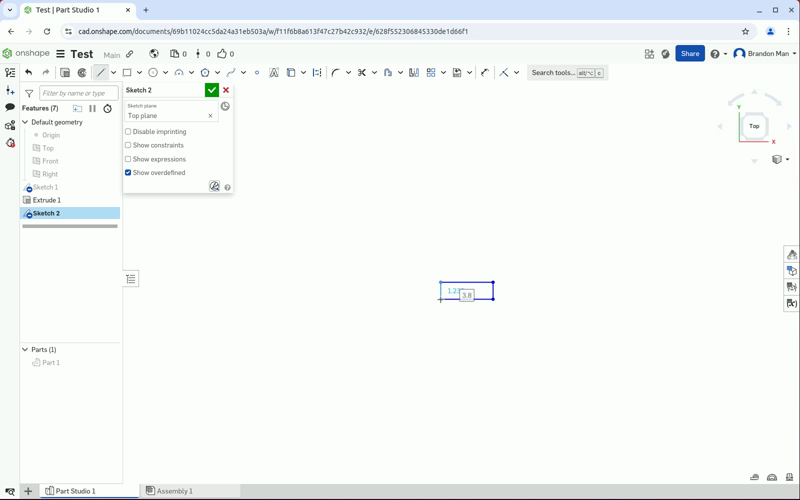
scroll(6)
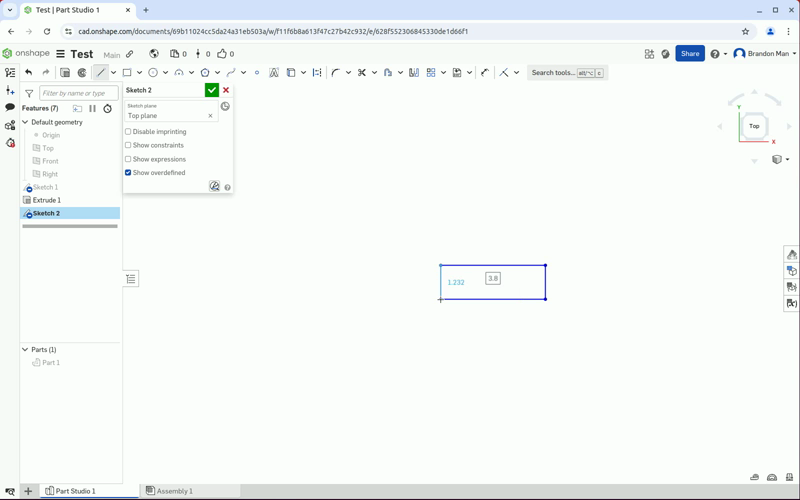
scroll(6)
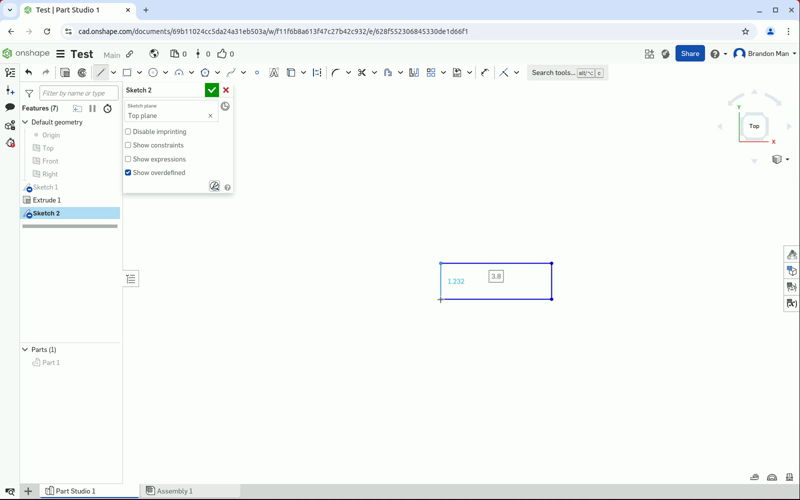
scroll(6)
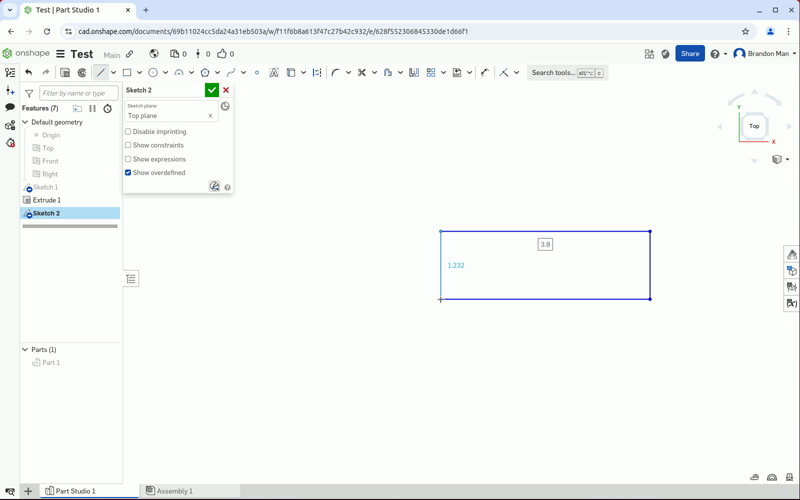
key_up(shift)
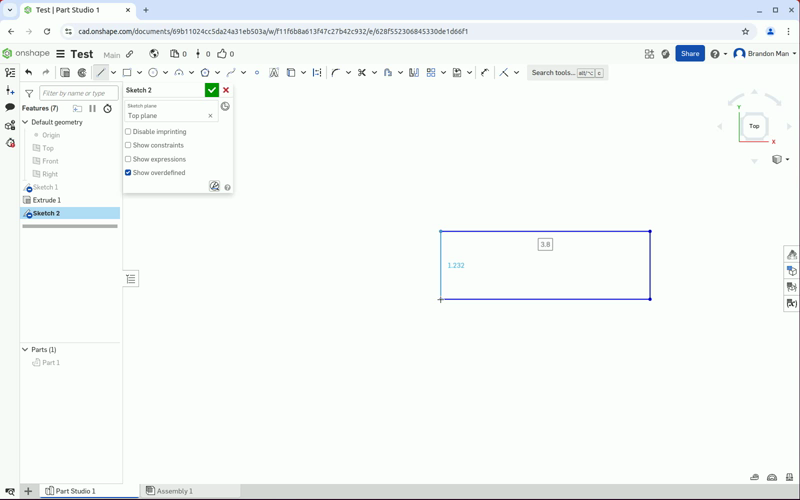
click(440, 299)
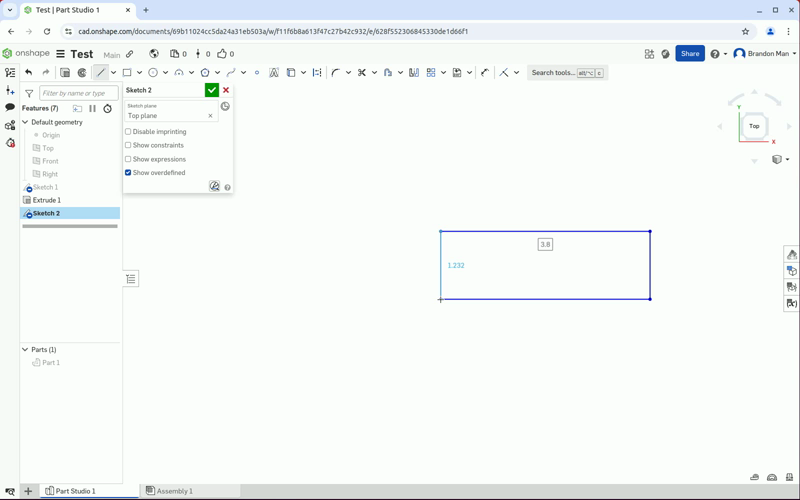
scroll(-6)
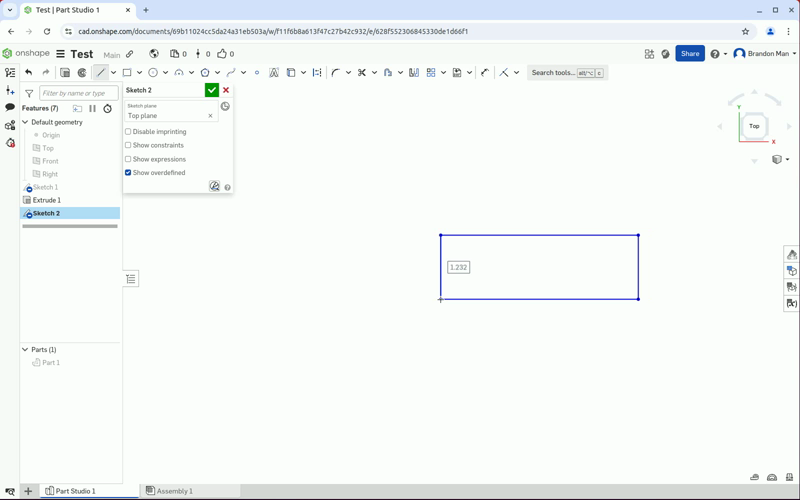
scroll(-6)
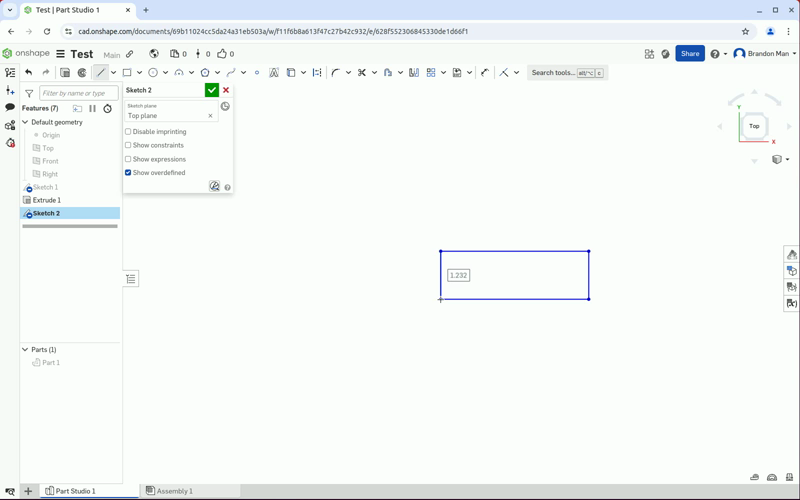
scroll(-6)
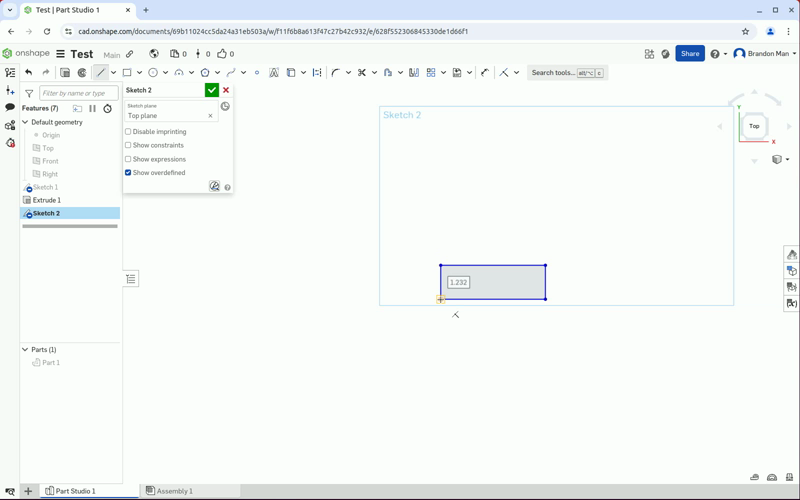
scroll(-6)
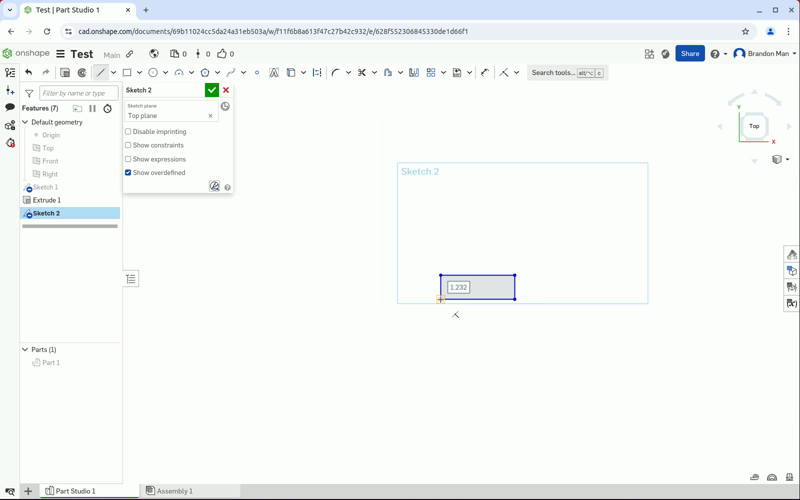
scroll(-6)
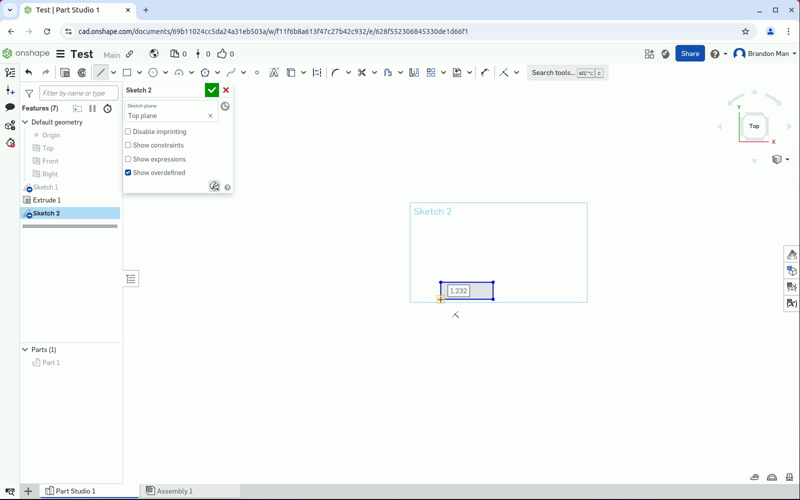
scroll(-6)
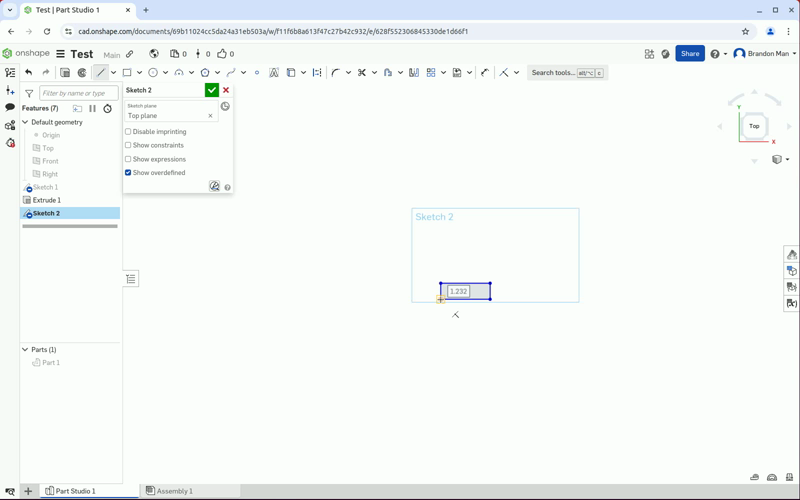
scroll(-6)
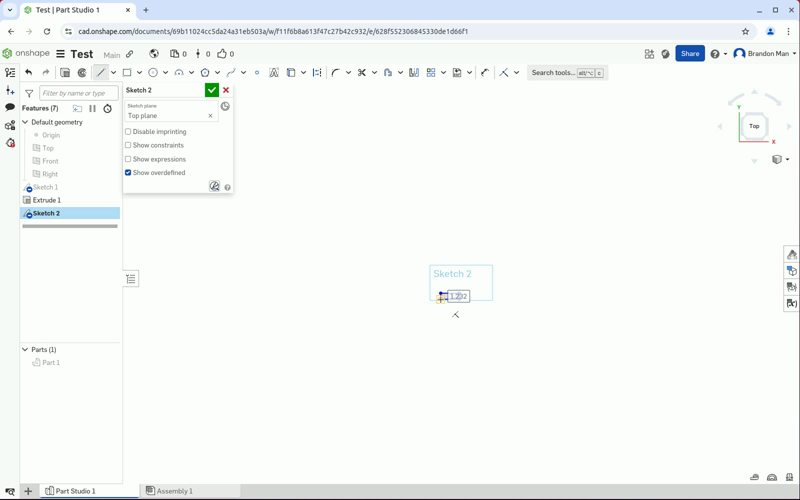
key(esc)
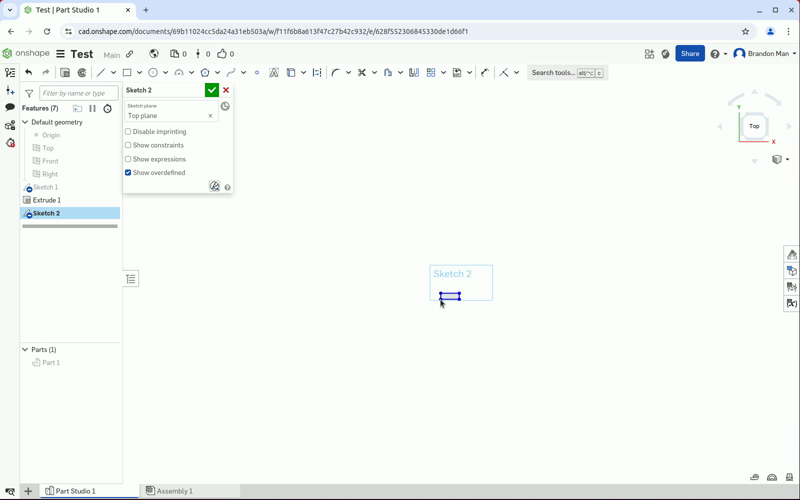
mouse_move(451, 294)
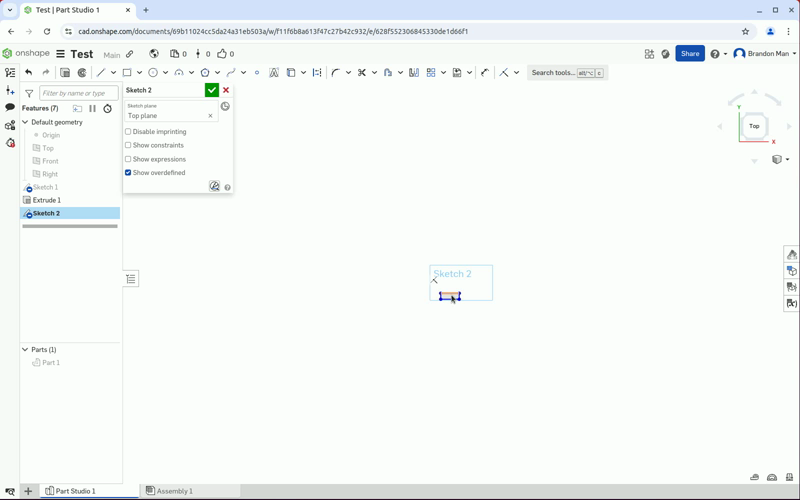
scroll(6)
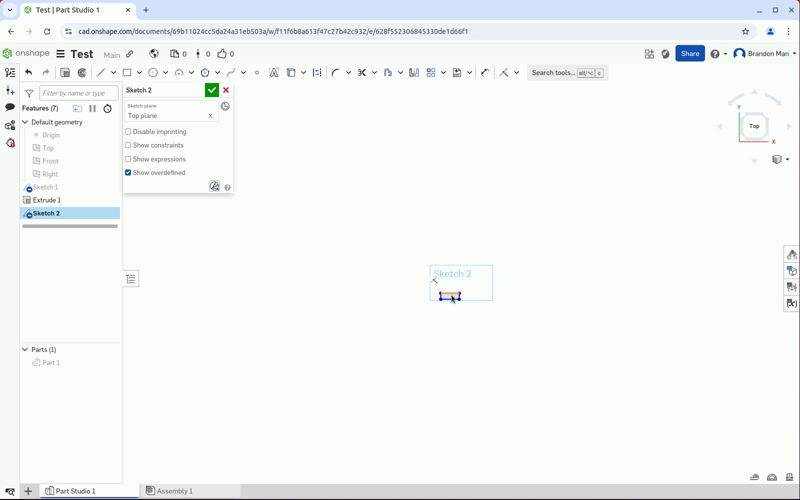
scroll(6)
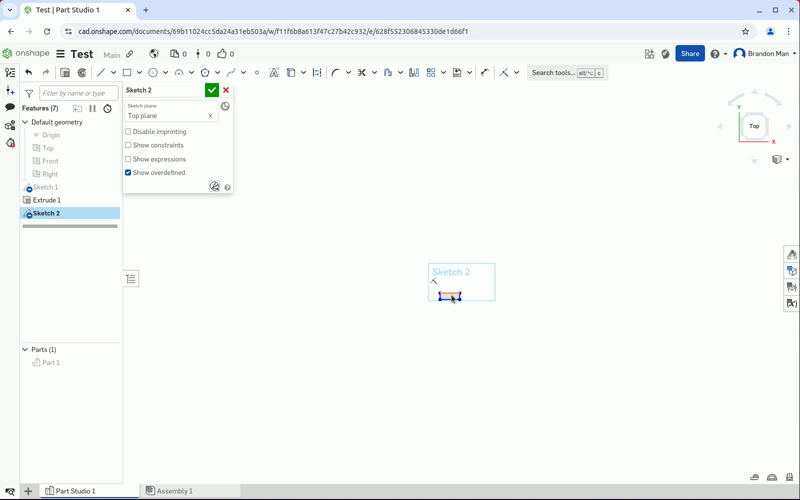
scroll(6)
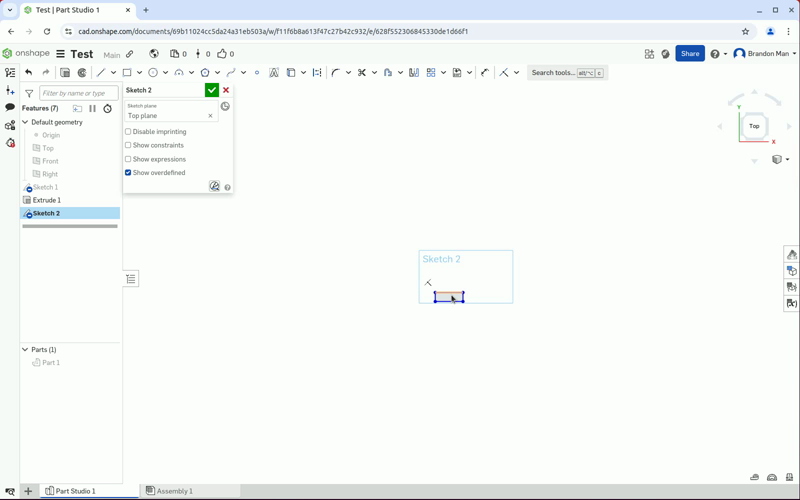
scroll(6)
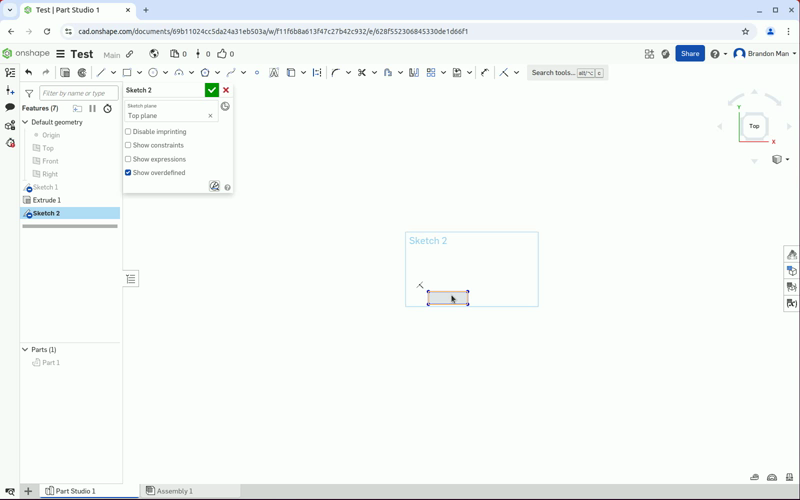
scroll(6)
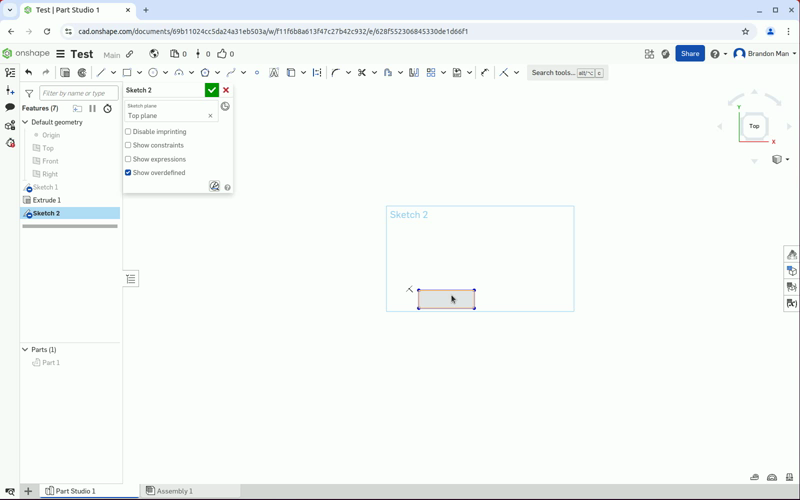
scroll(6)
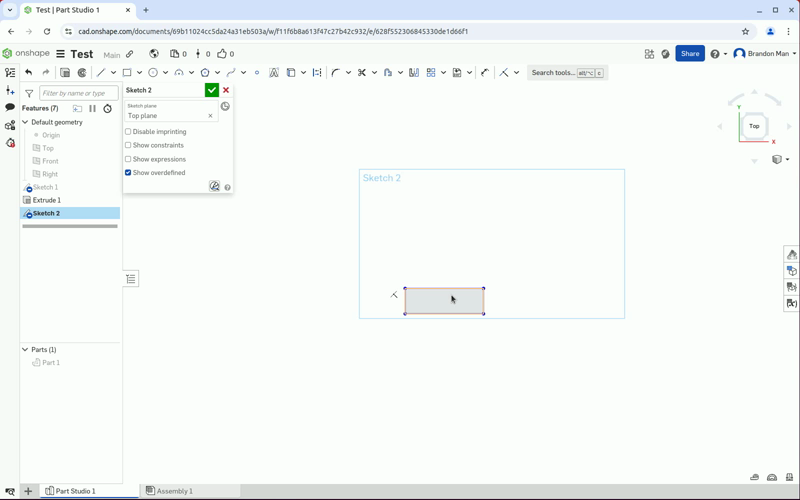
scroll(6)
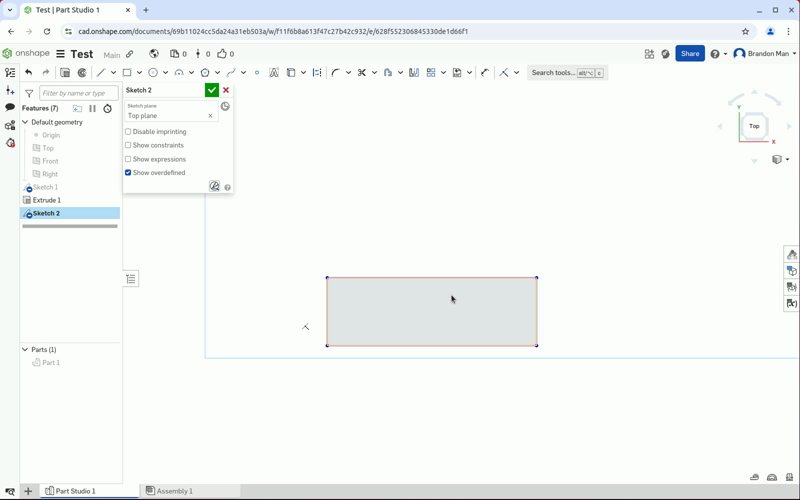
click(451, 294)
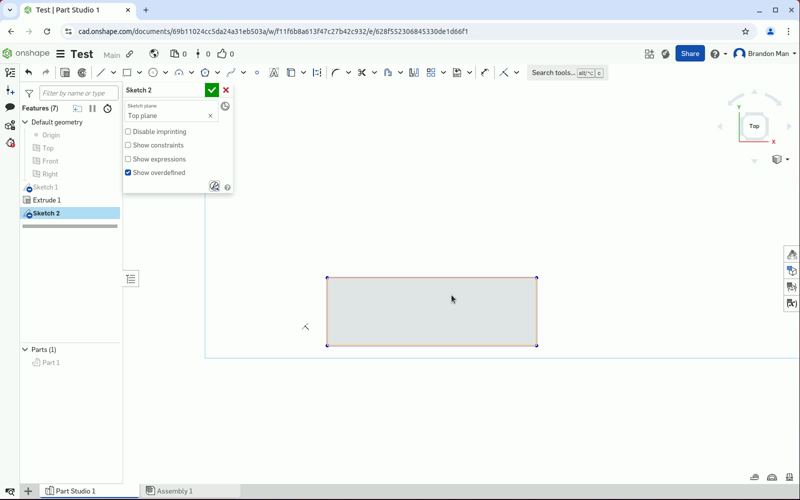
scroll(-6)
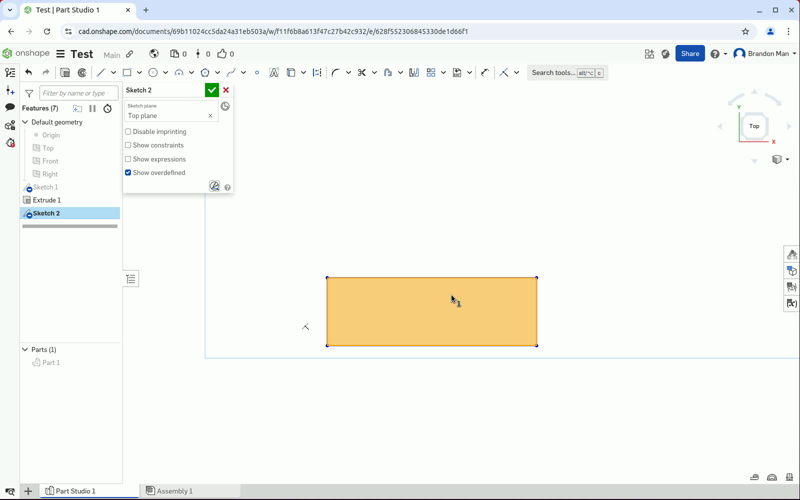
scroll(-6)
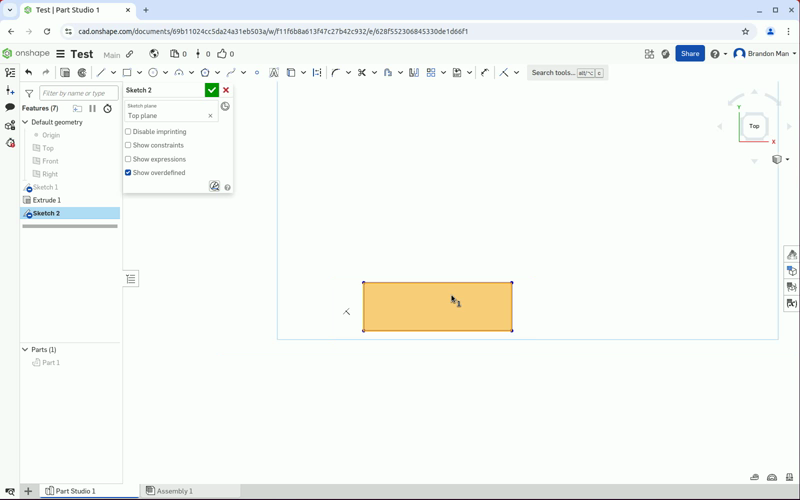
scroll(-6)
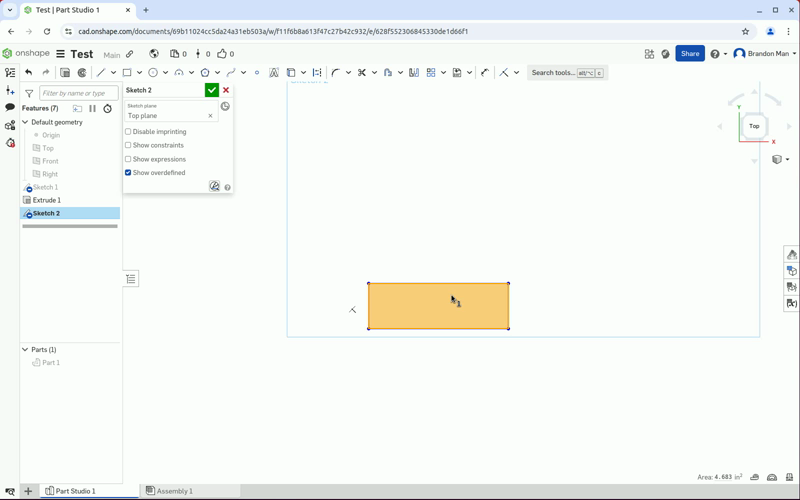
scroll(-6)
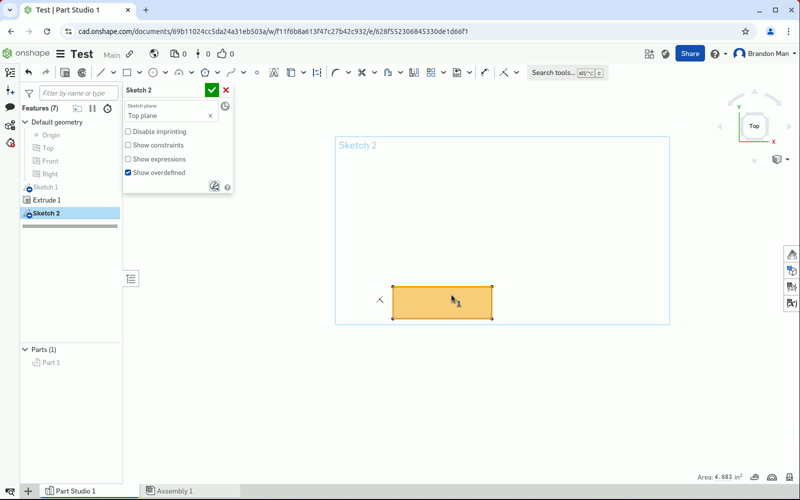
scroll(-6)
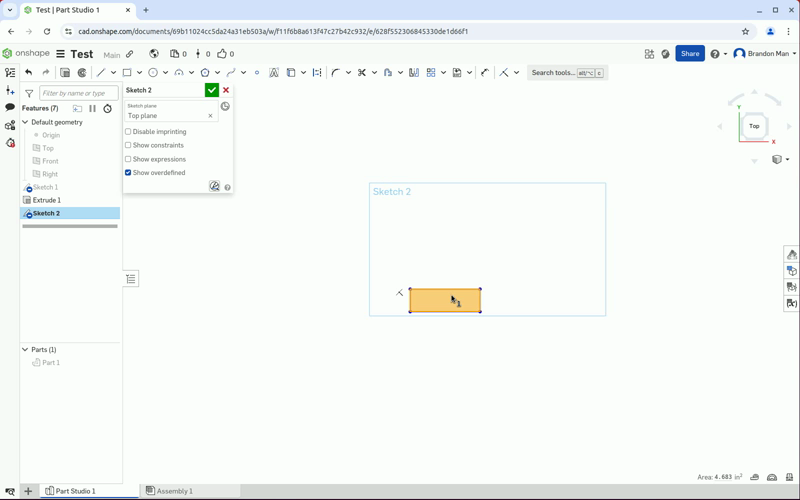
scroll(-6)
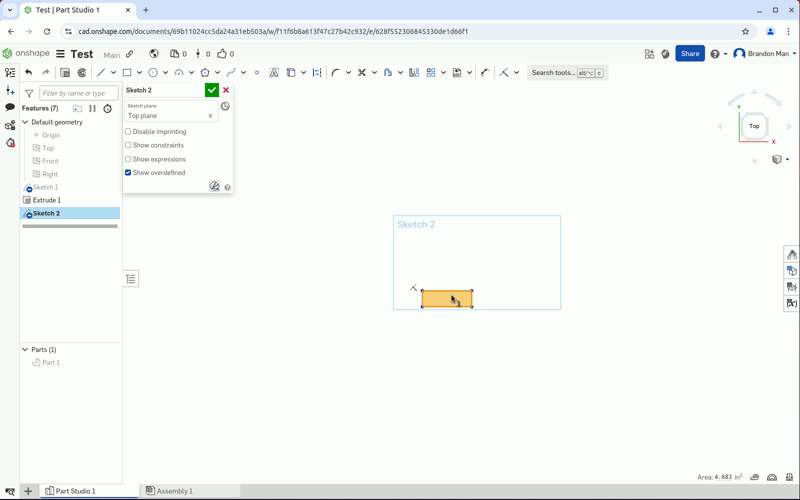
scroll(-6)
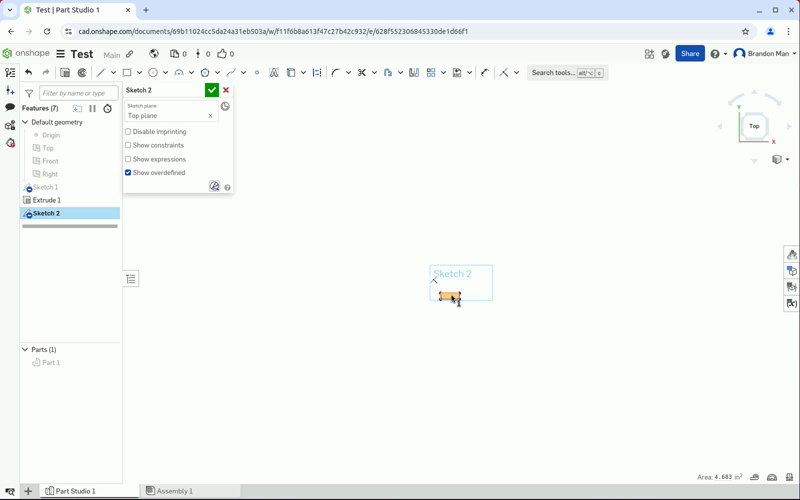
mouse_move(73, 352)
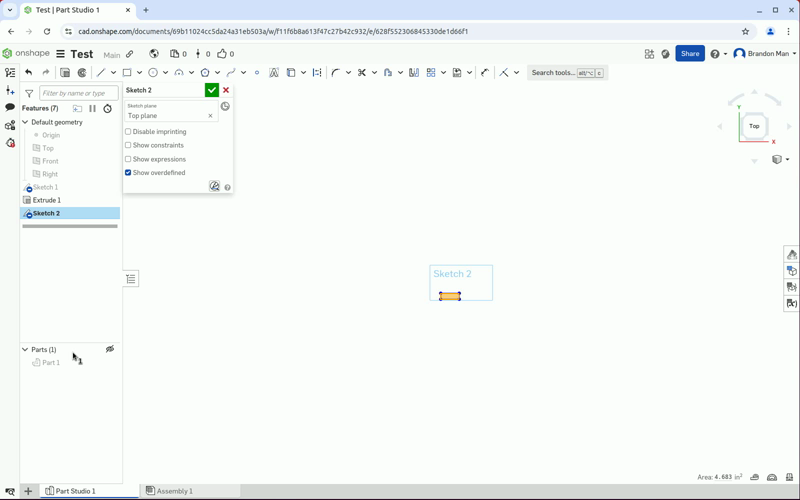
key(shift+y)
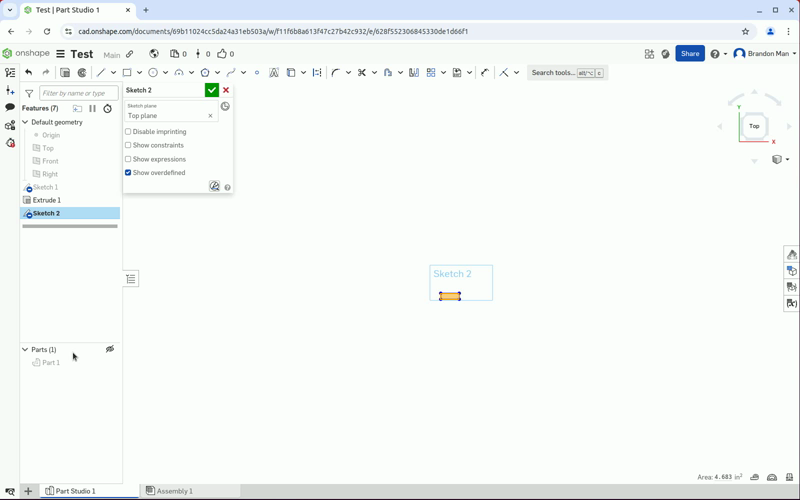
key(shift+e)
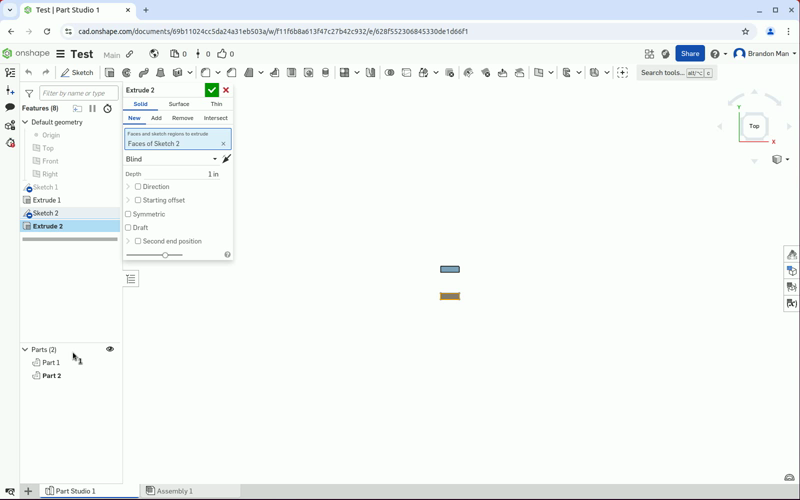
mouse_move(143, 106)
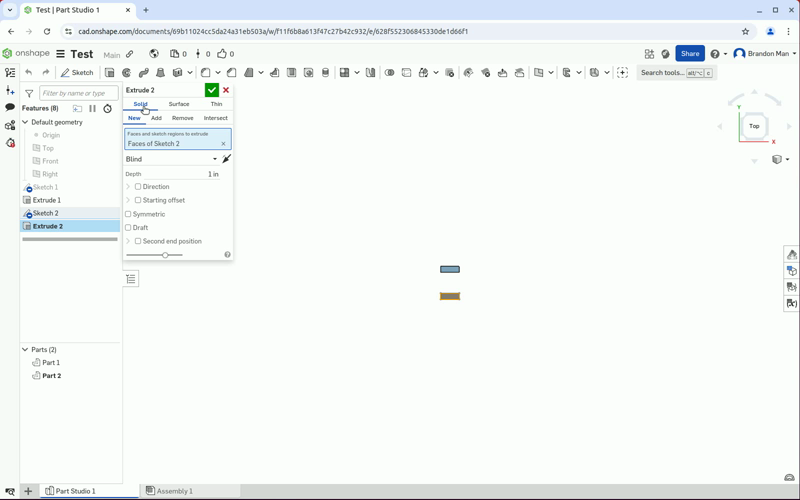
click(143, 106)
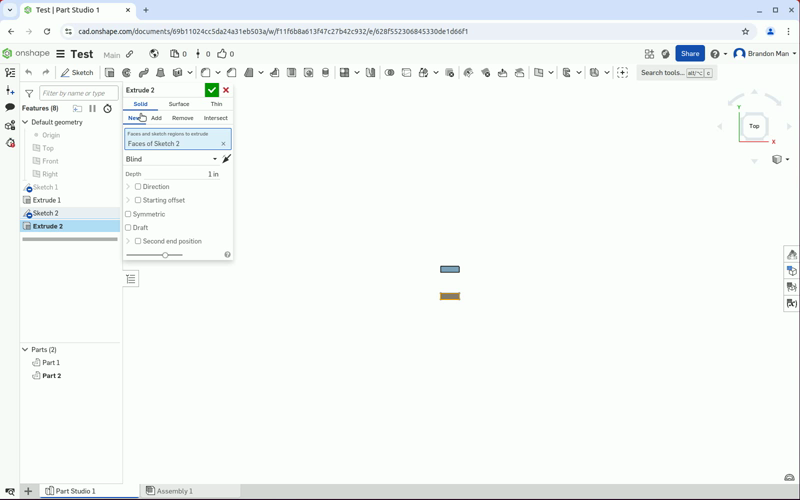
mouse_move(137, 120)
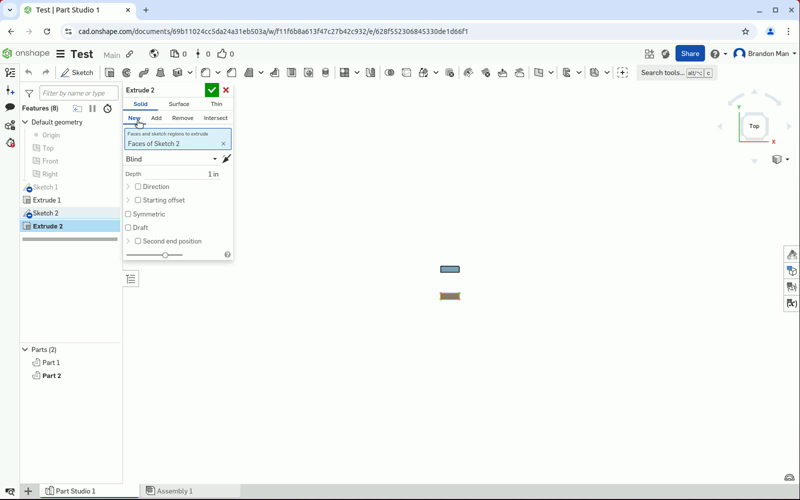
click(137, 120)
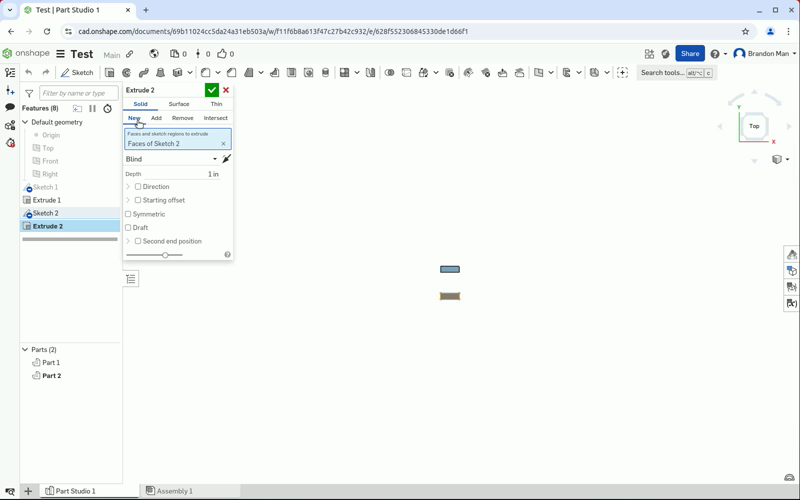
key(tab, 4)
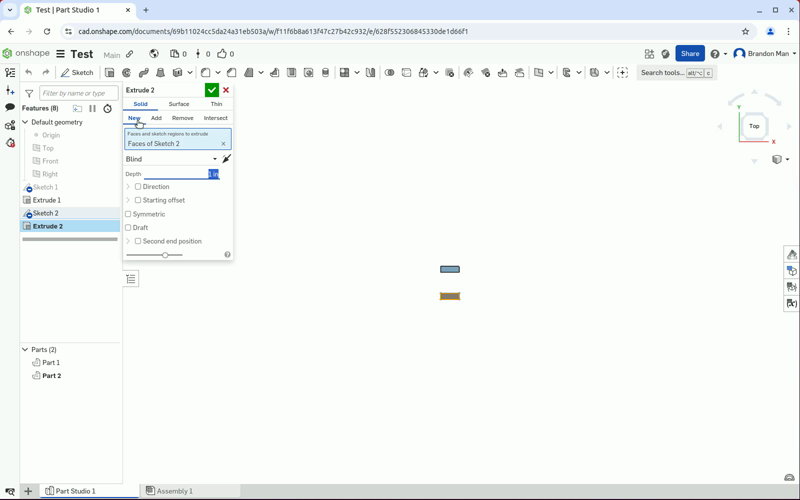
text(23.108)
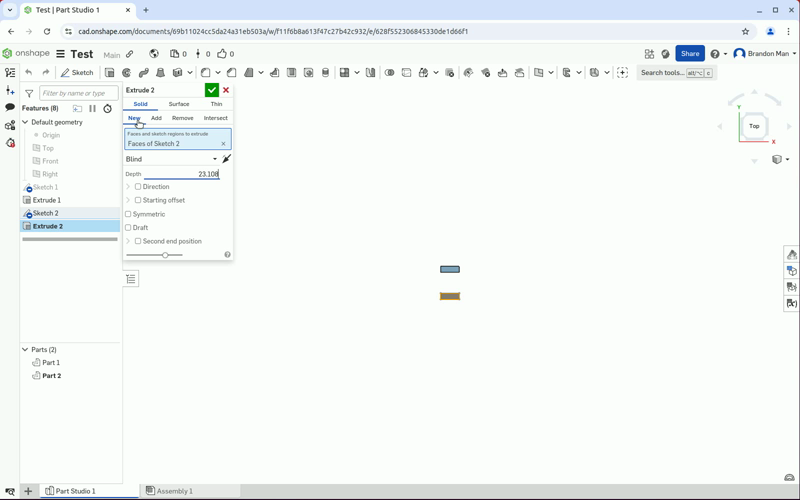
key(enter)
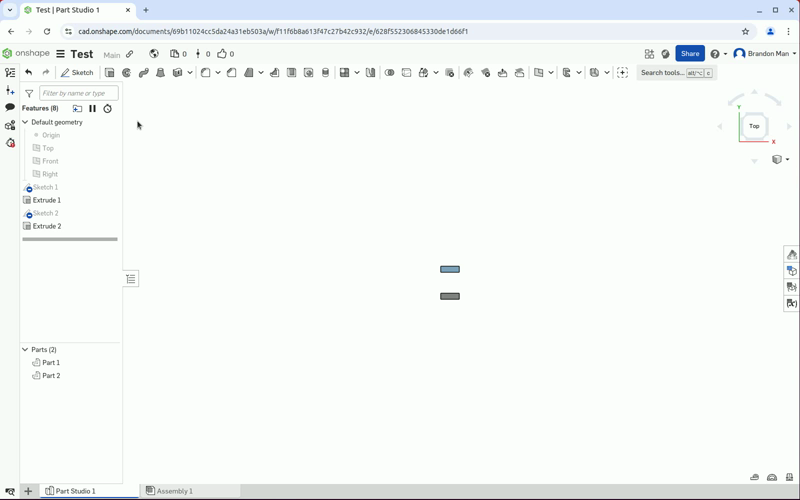
key(shift+h)
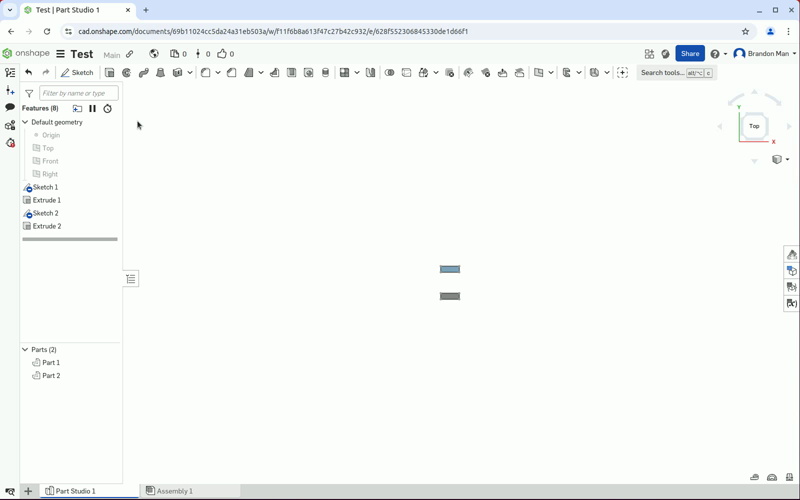
key(shift+h)
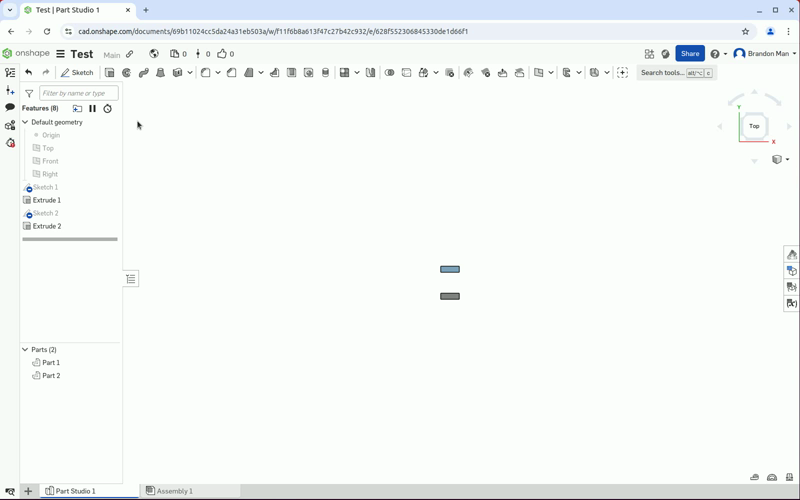
mouse_move(73, 189)
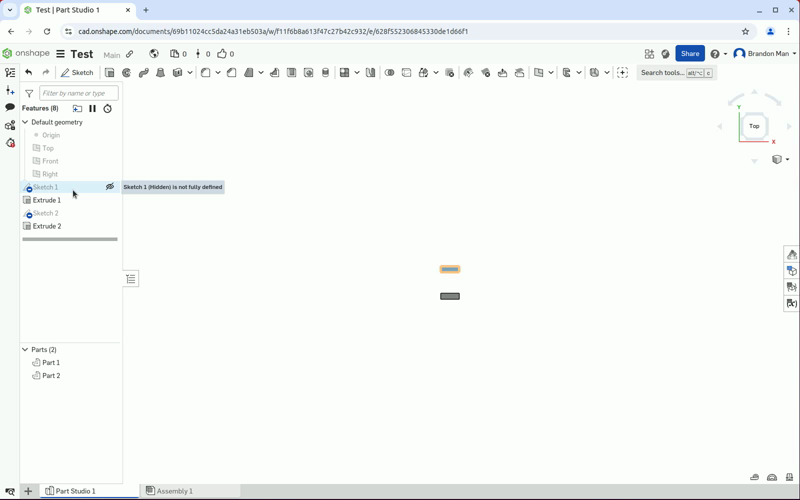
click(73, 189)
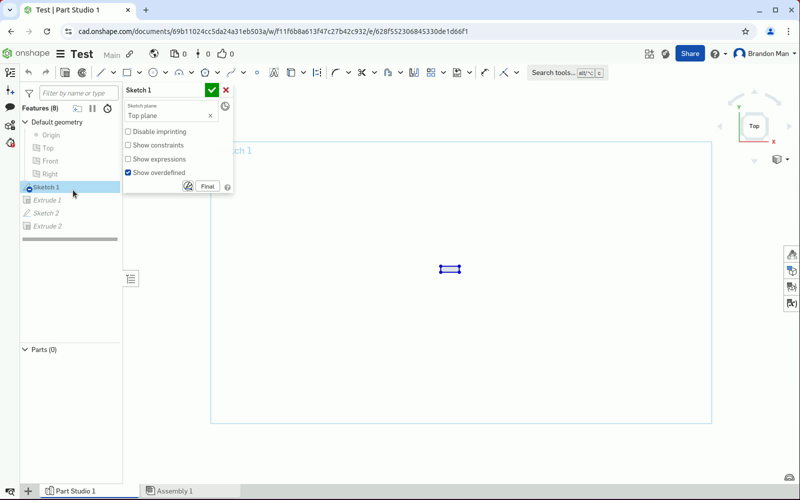
mouse_move(229, 92)
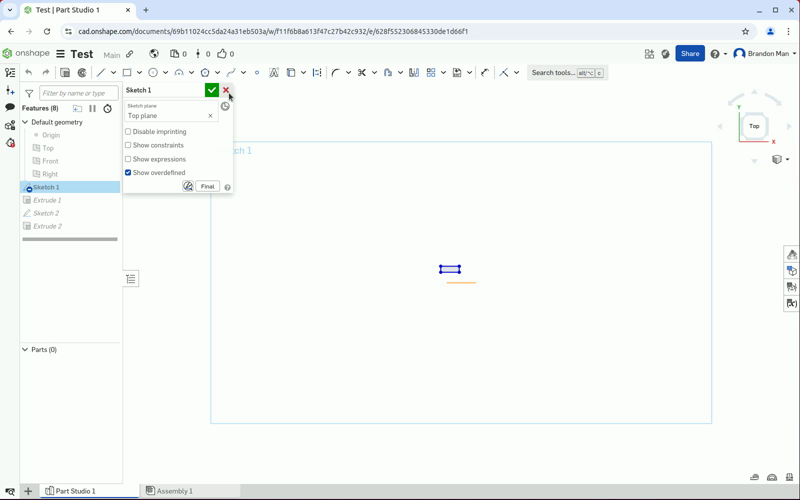
click(229, 92)
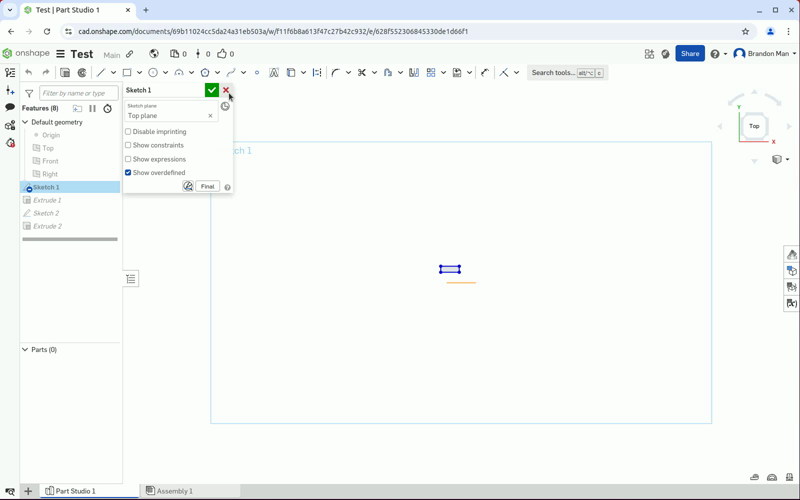
key(shift+s)
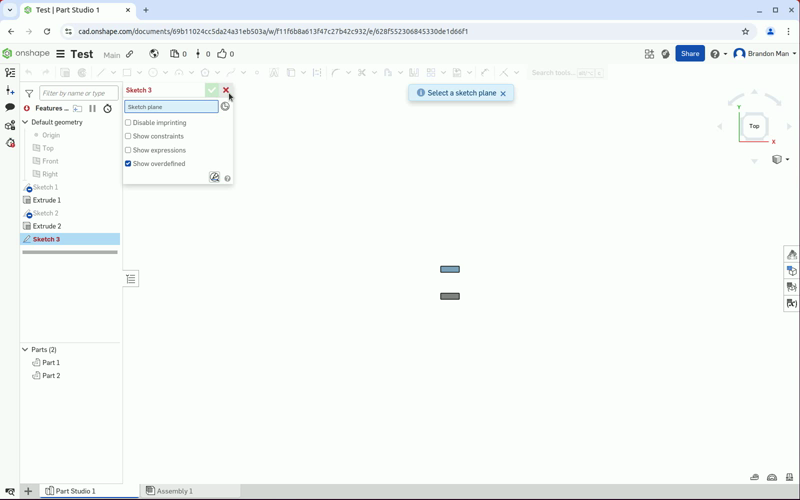
mouse_move(73, 150)
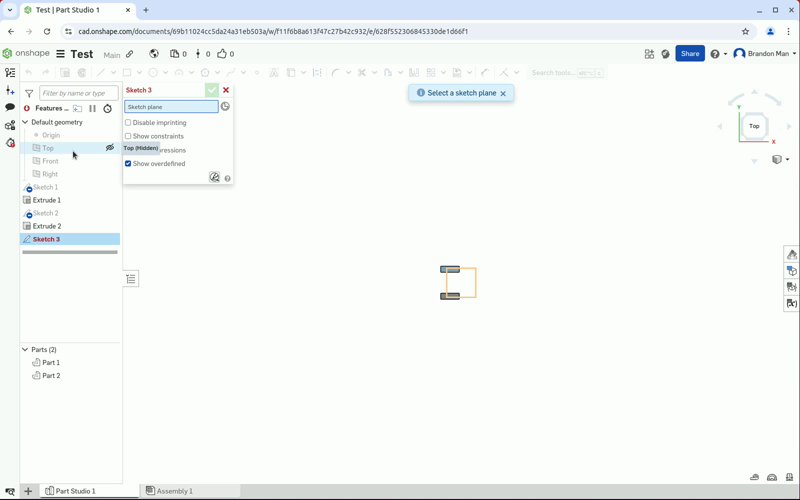
click(73, 150)
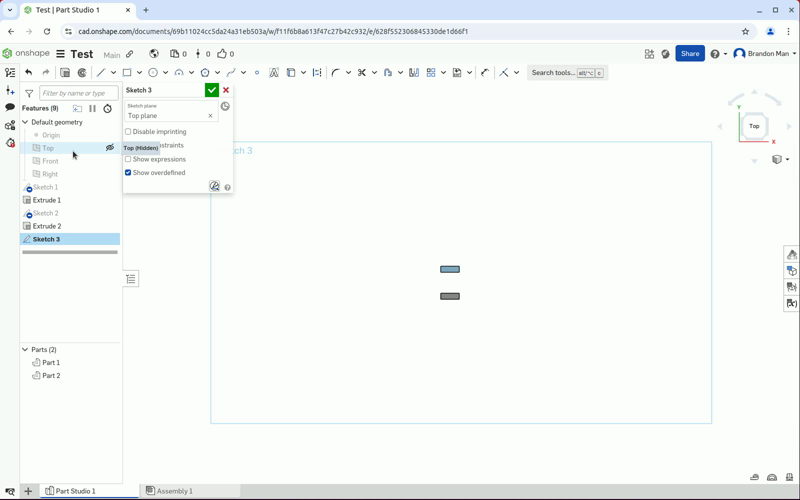
mouse_move(73, 352)
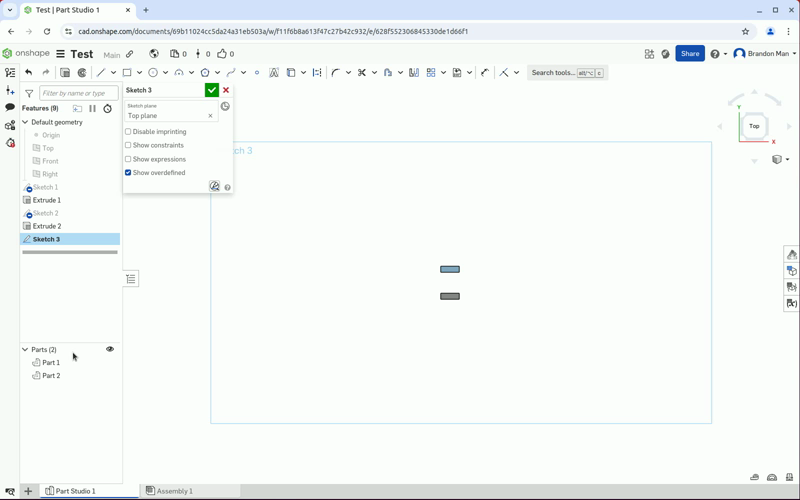
key(y)
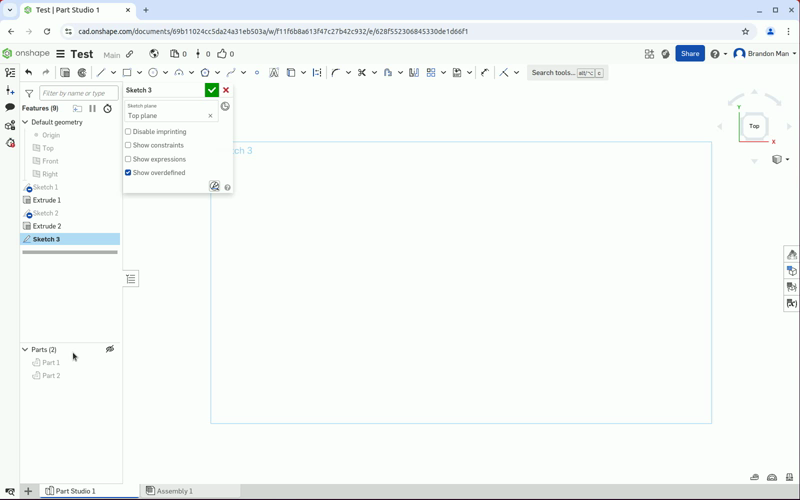
key(l)
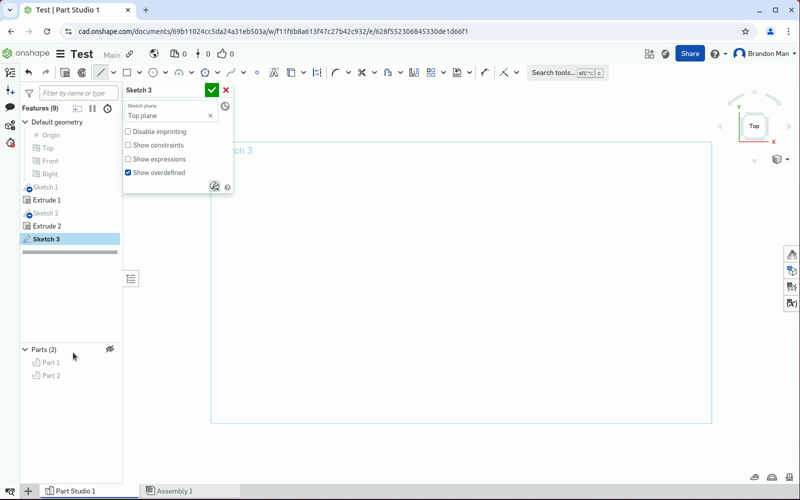
key_down(shift)
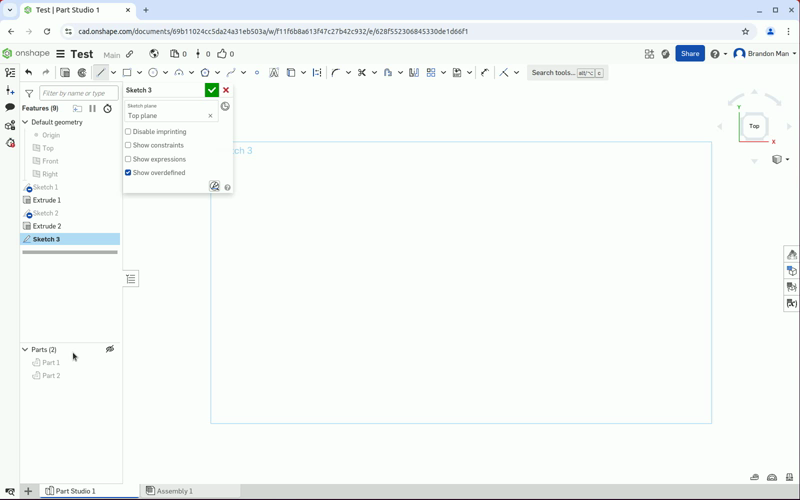
mouse_move(458, 304)
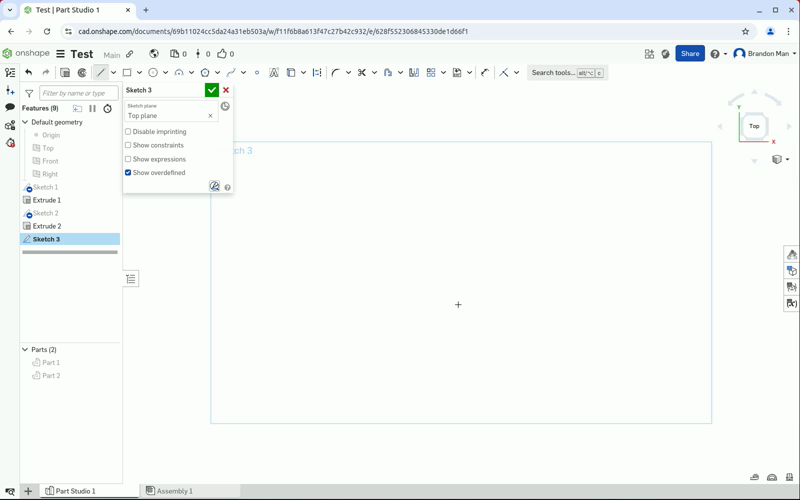
click(458, 304)
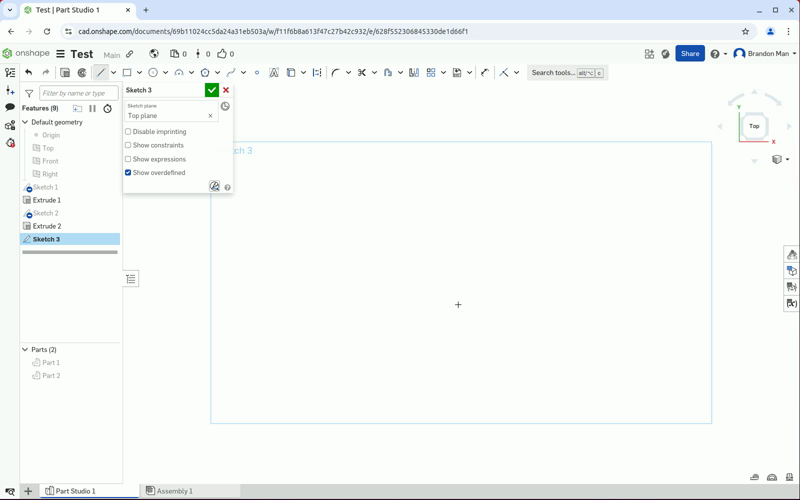
key_up(shift)
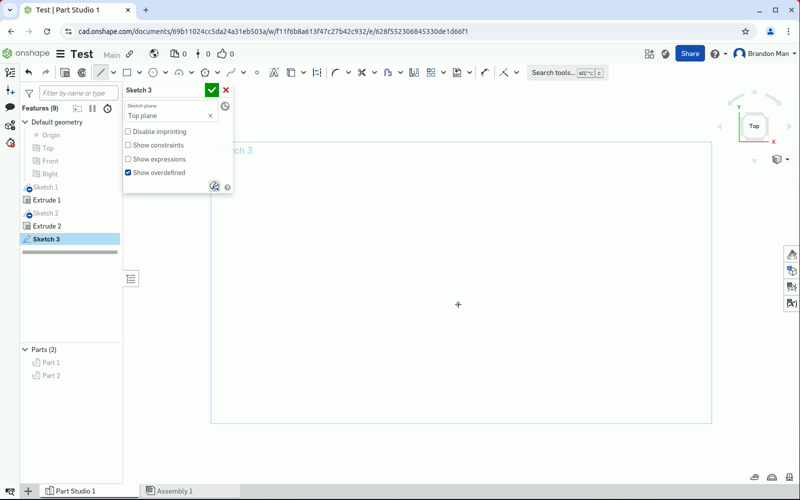
key_down(shift)
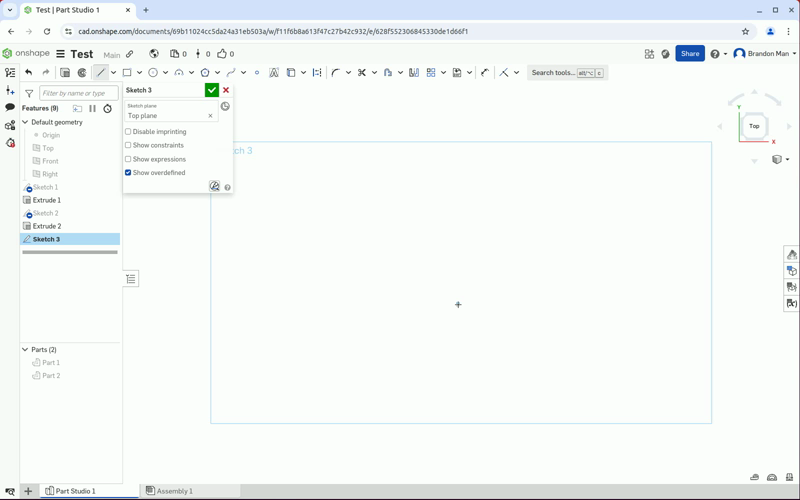
mouse_move(488, 304)
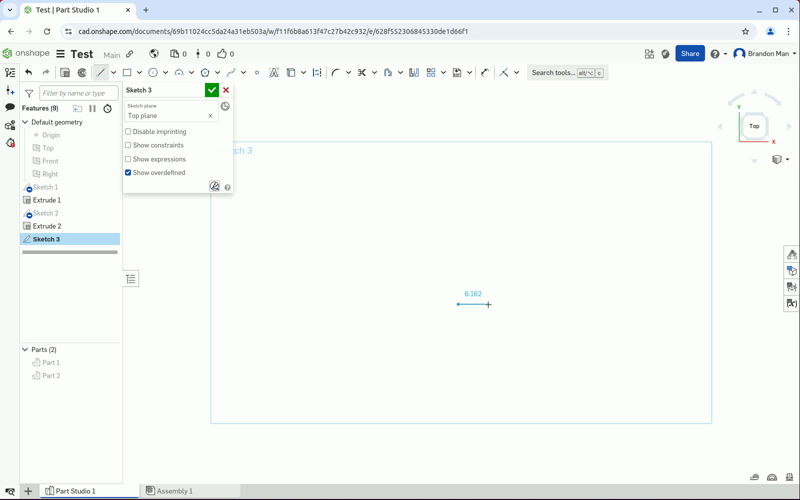
mouse_move(463, 304)
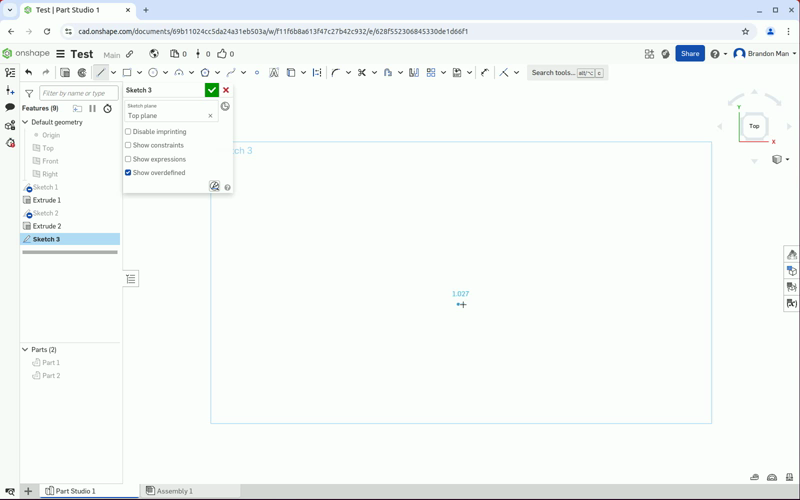
scroll(6)
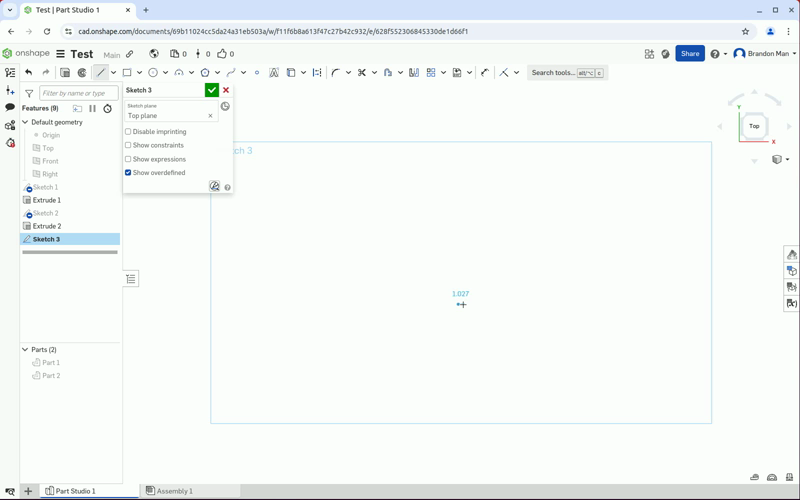
scroll(6)
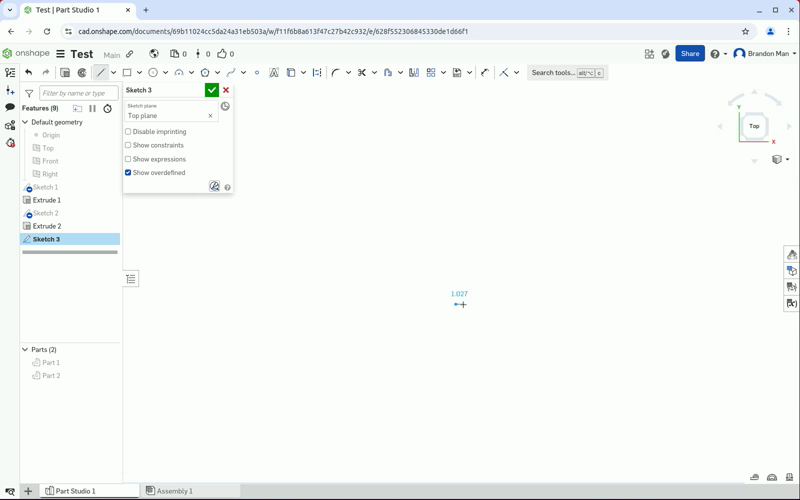
scroll(6)
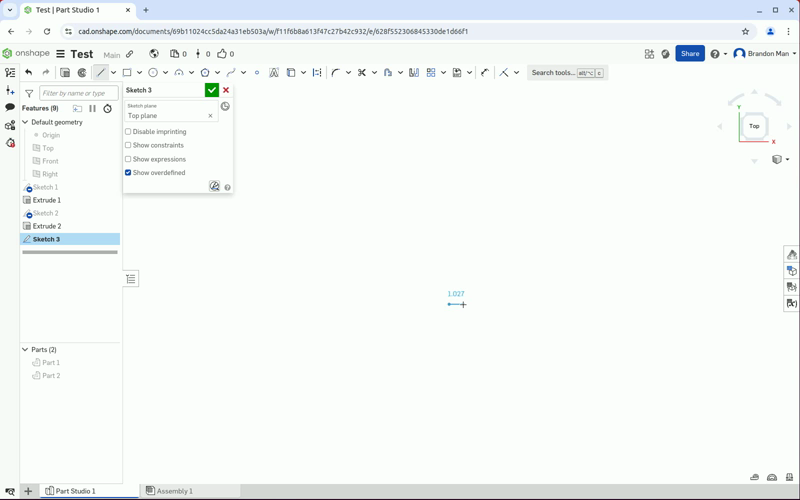
scroll(6)
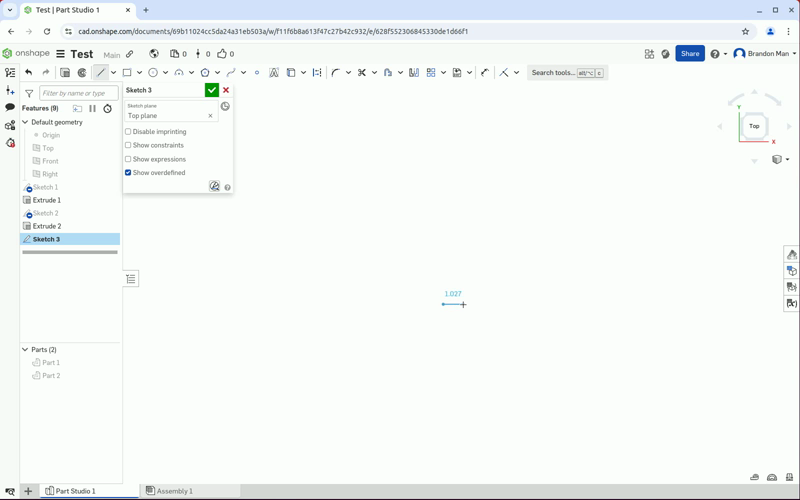
scroll(6)
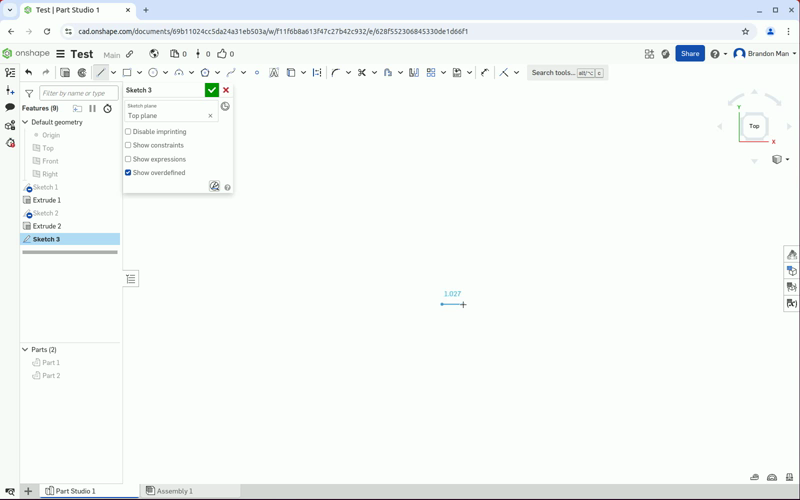
scroll(6)
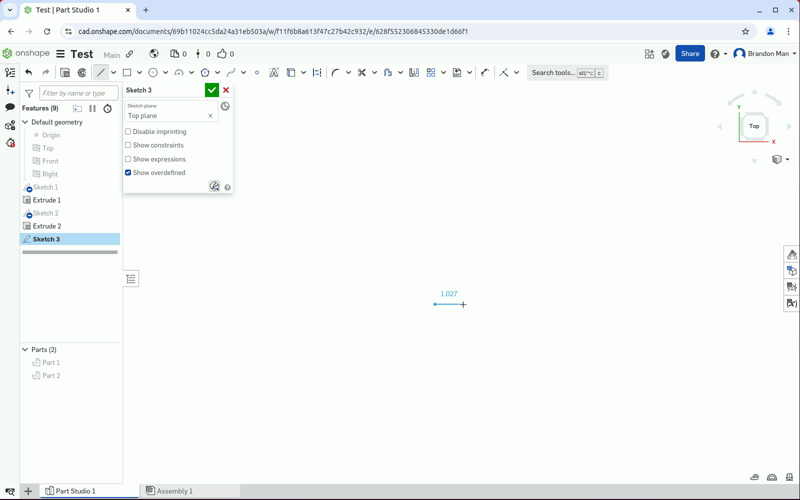
scroll(6)
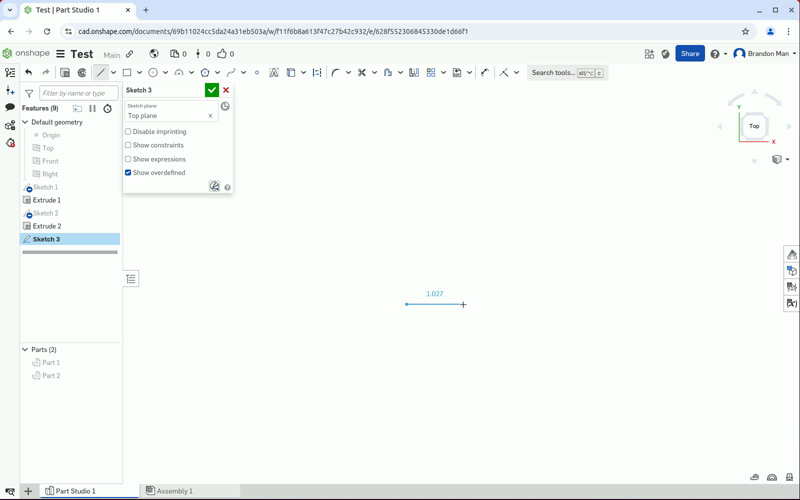
click(463, 304)
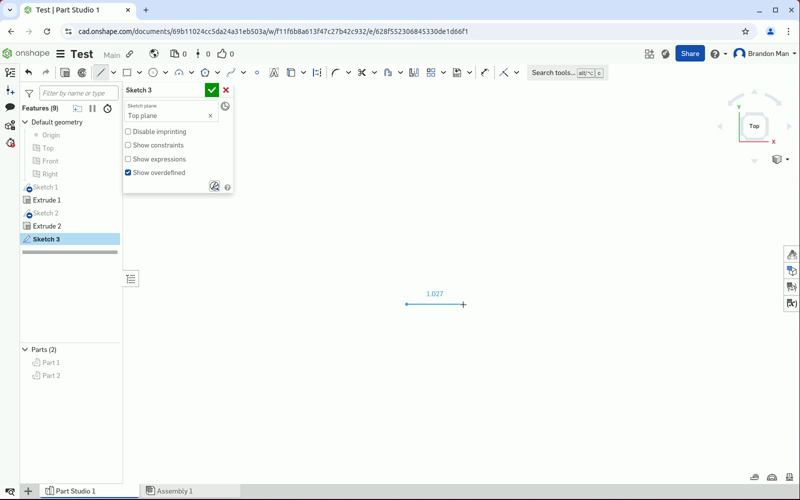
scroll(-6)
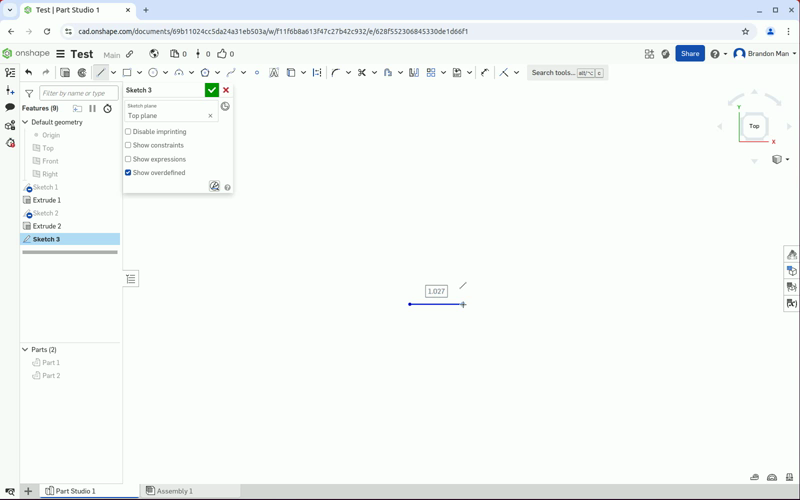
scroll(-6)
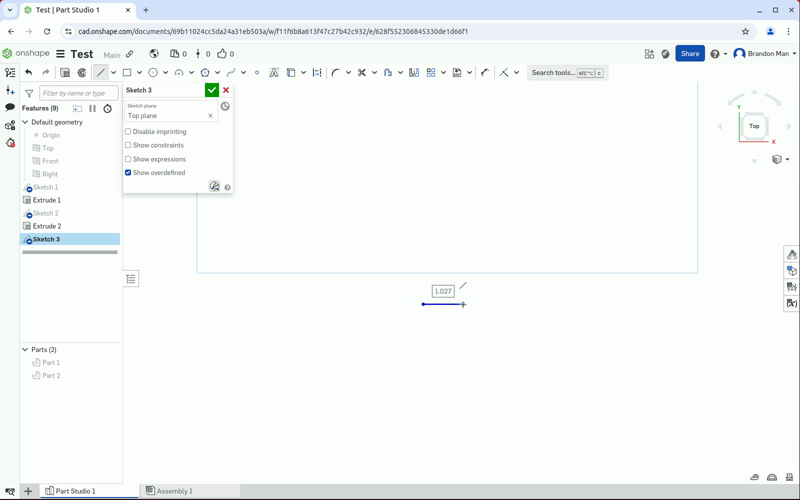
scroll(-6)
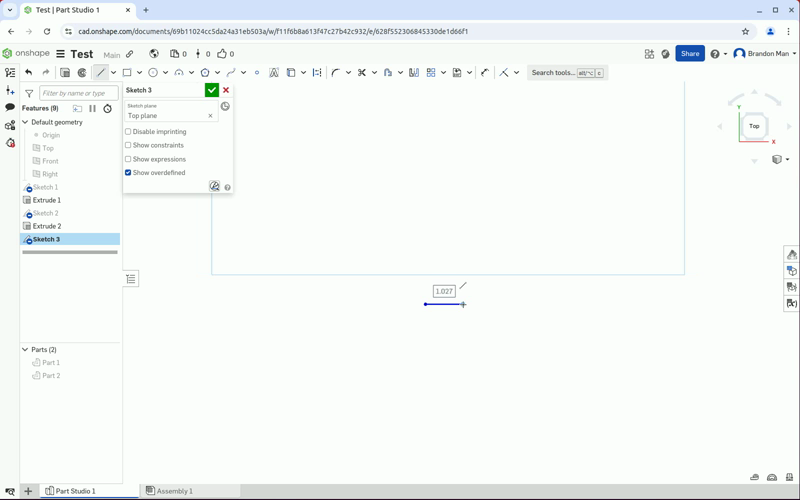
scroll(-6)
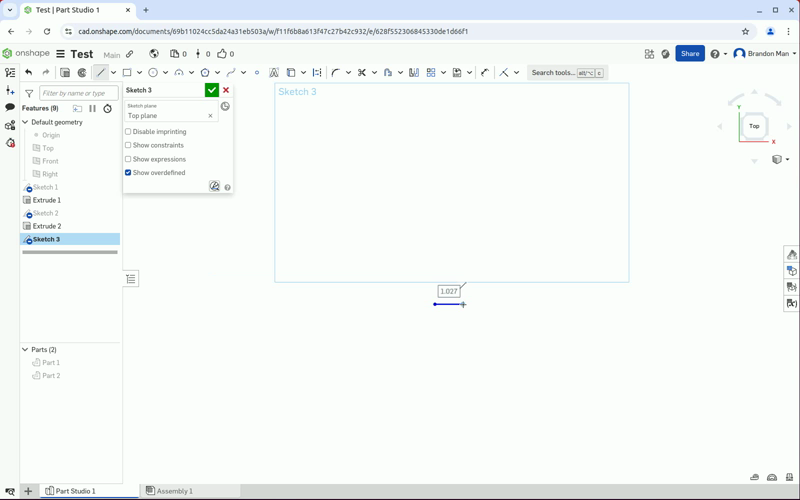
scroll(-6)
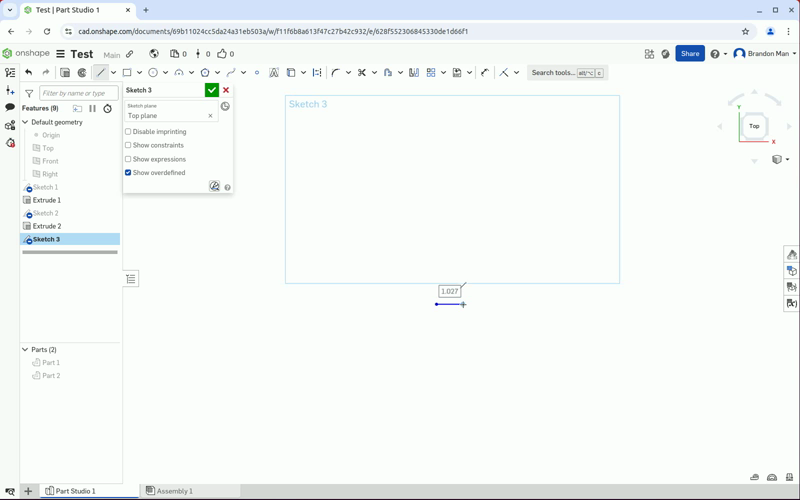
scroll(-6)
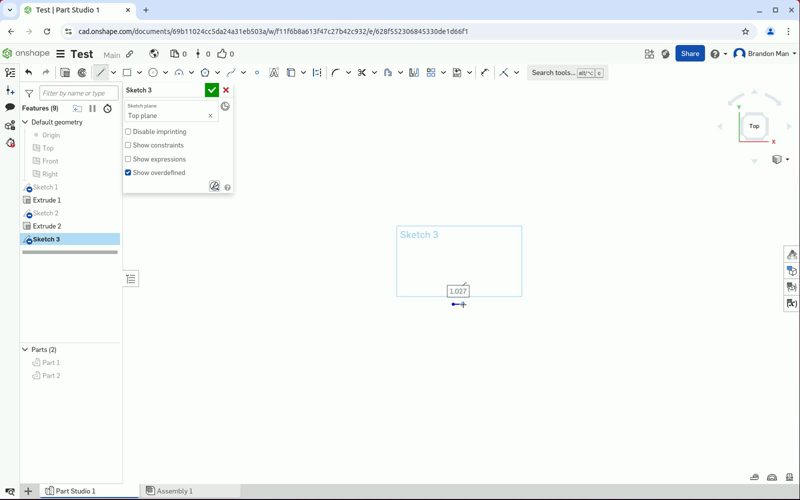
scroll(-6)
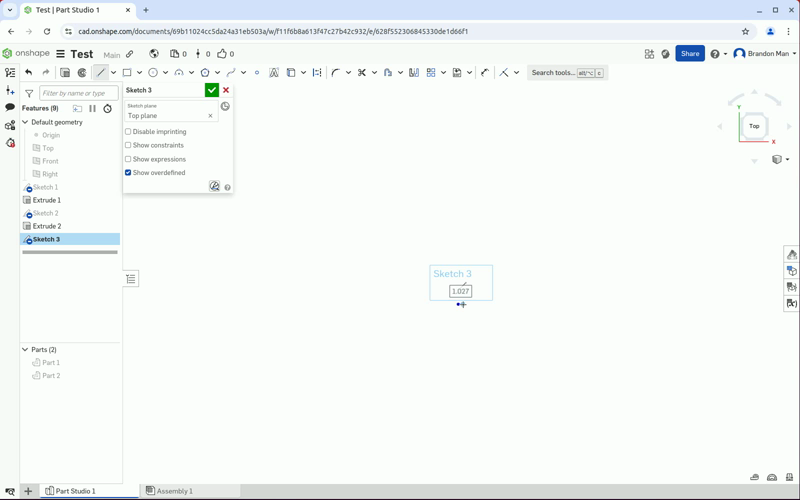
key_up(shift)
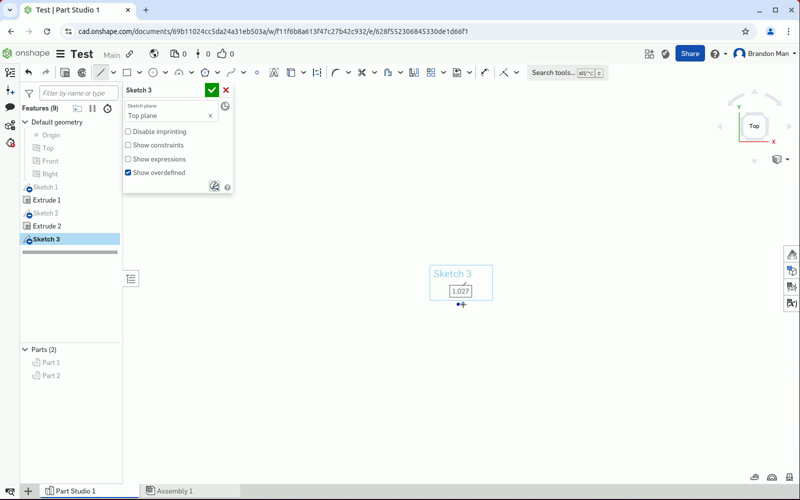
key_down(shift)
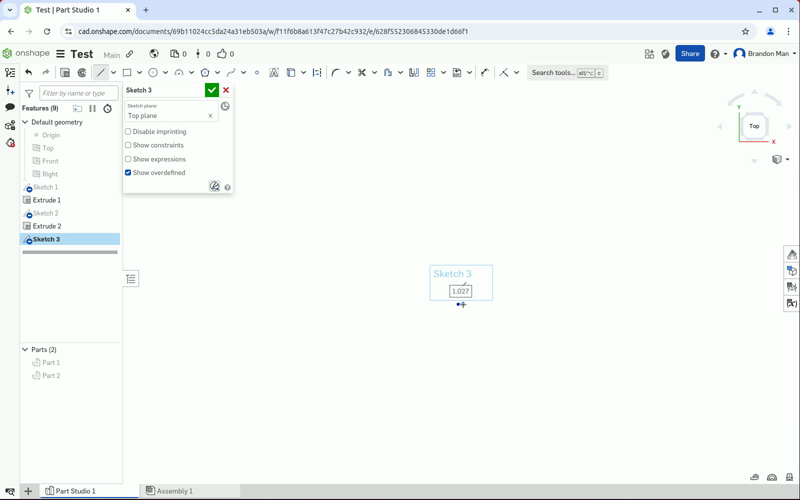
mouse_move(493, 304)
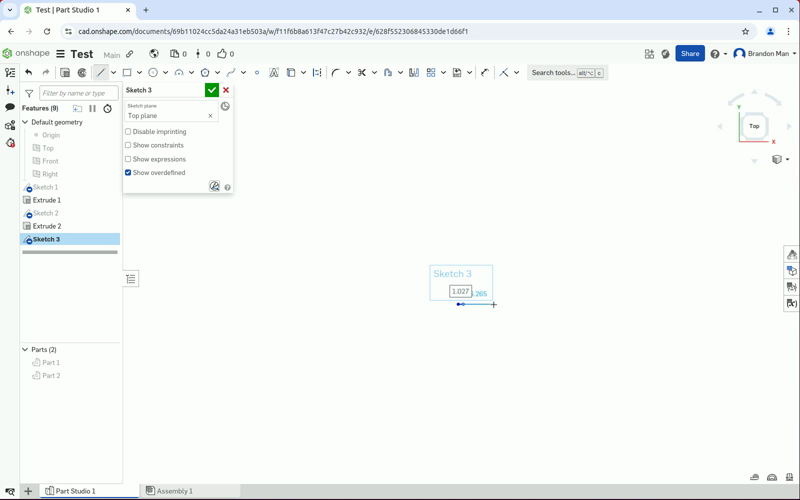
mouse_move(463, 261)
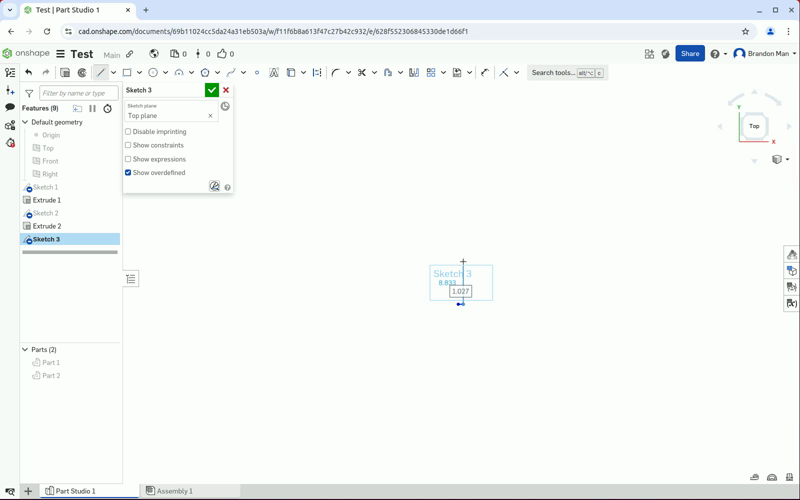
click(463, 261)
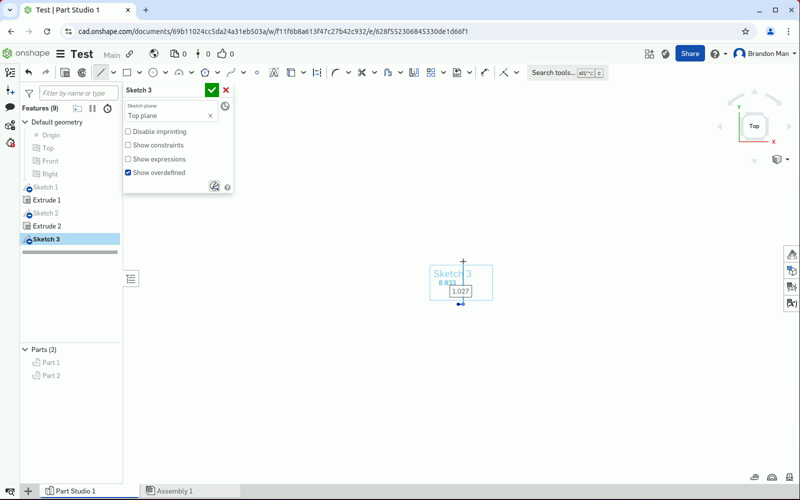
key_up(shift)
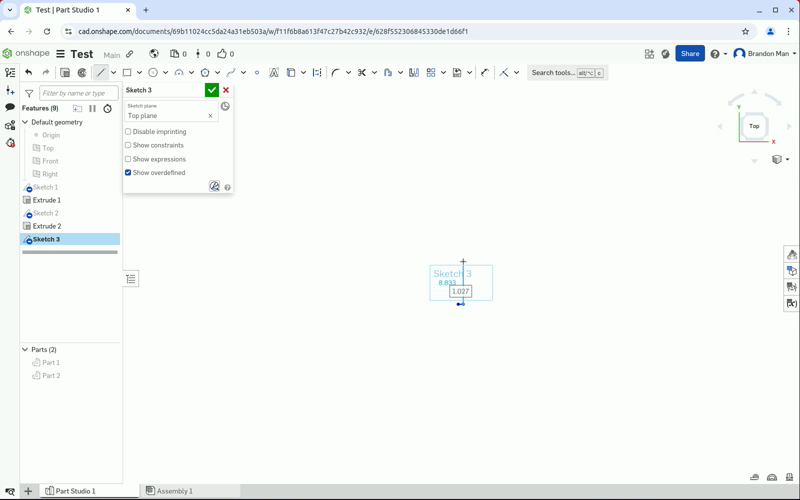
key_down(shift)
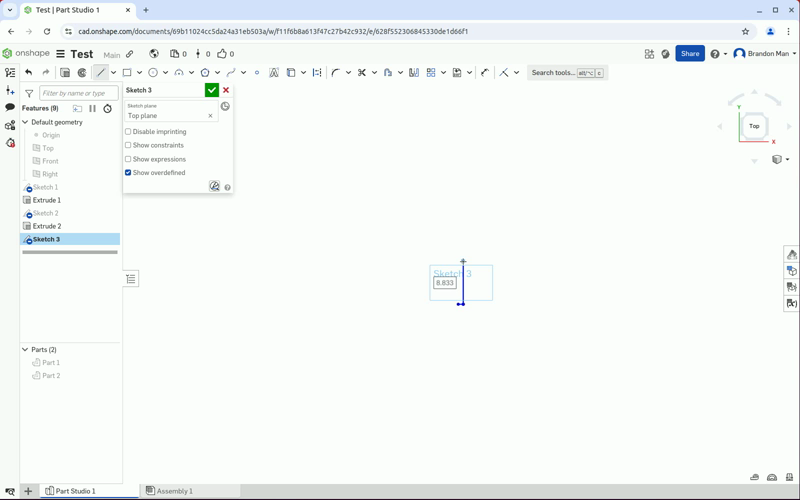
mouse_move(493, 261)
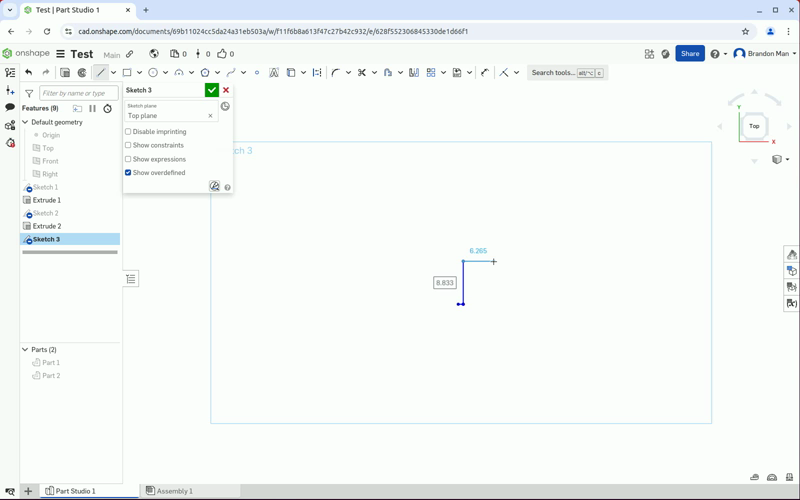
mouse_move(458, 261)
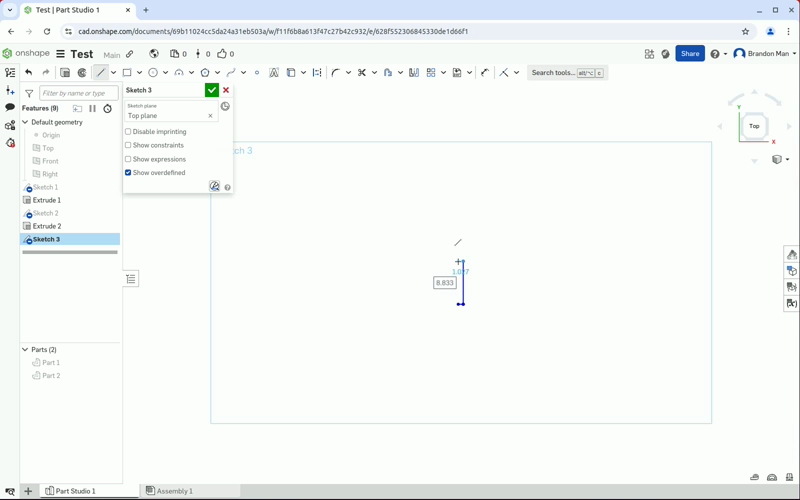
scroll(6)
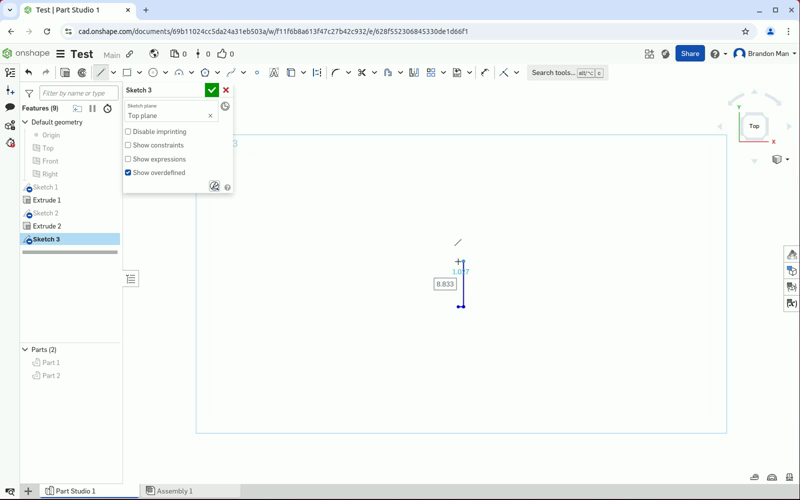
scroll(6)
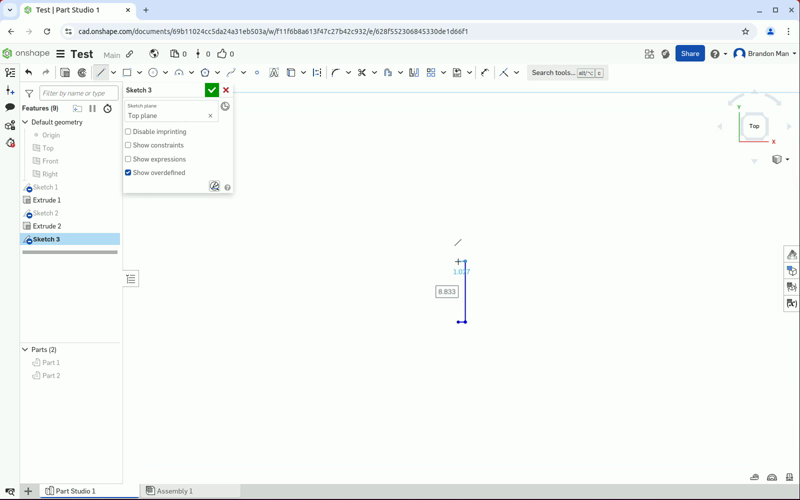
scroll(6)
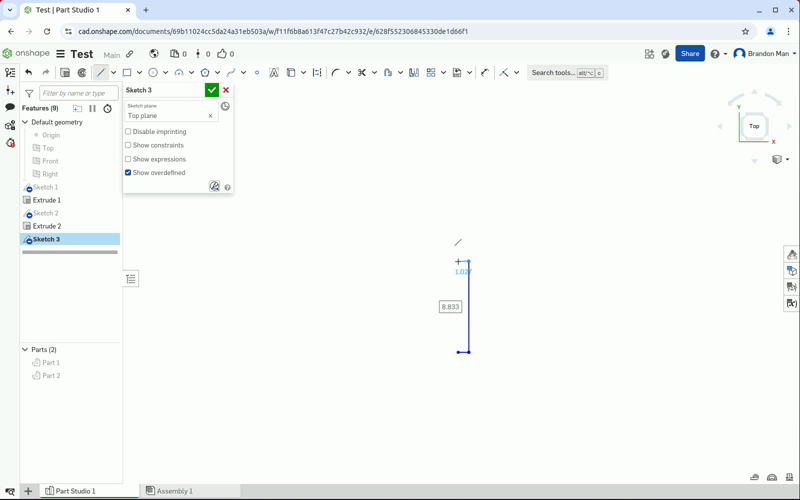
scroll(6)
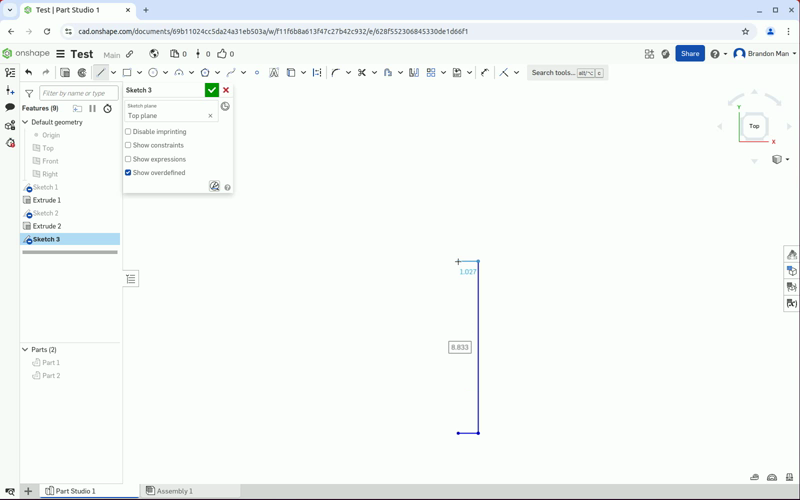
scroll(6)
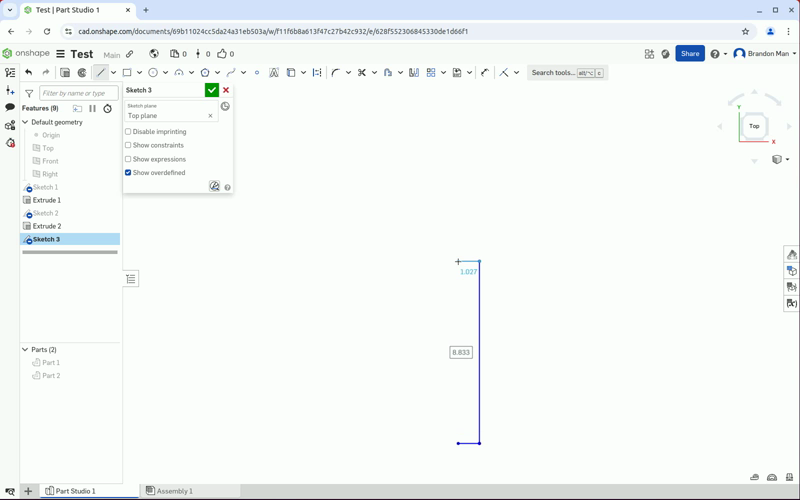
scroll(6)
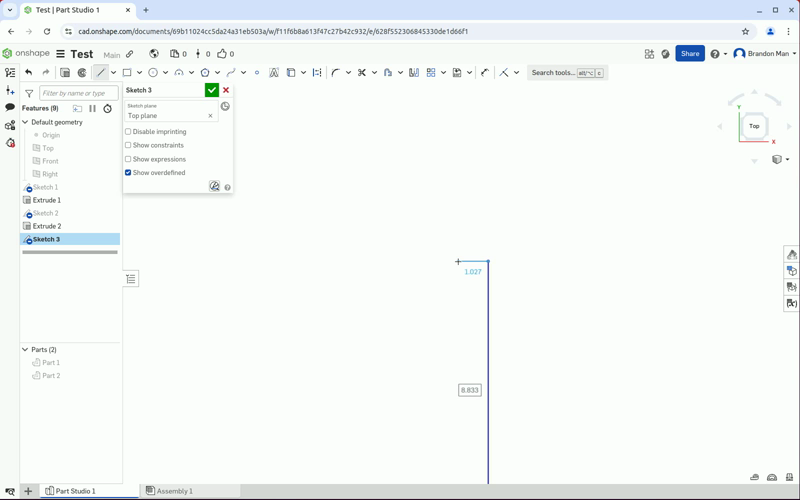
scroll(6)
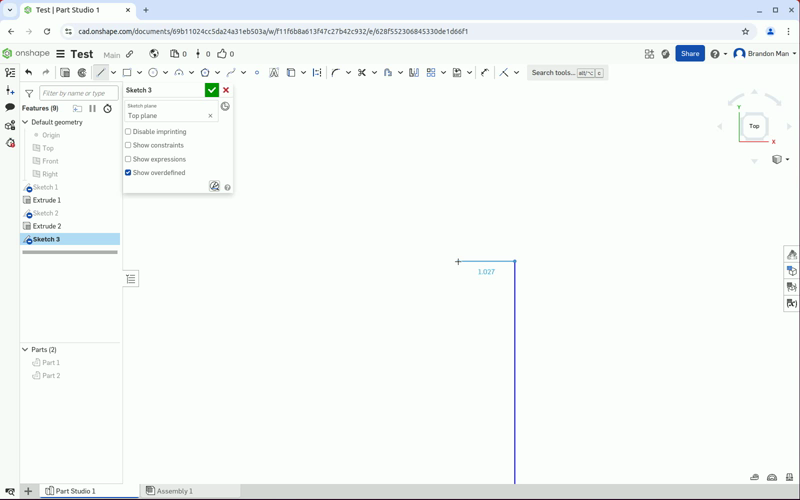
click(458, 261)
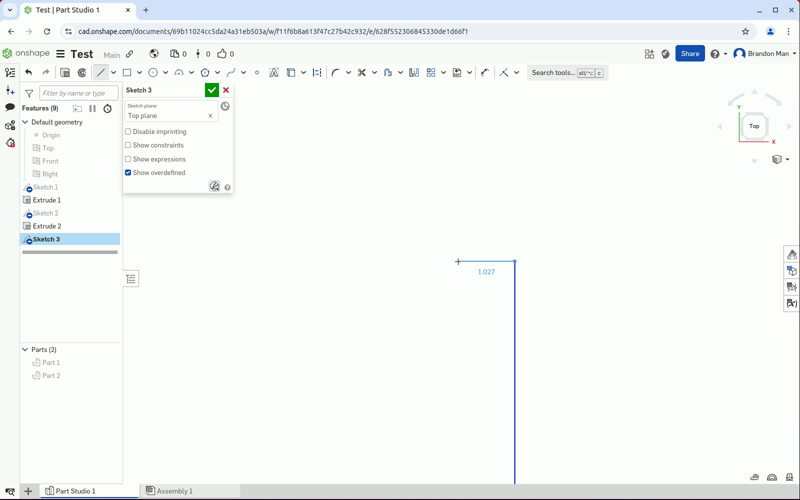
scroll(-6)
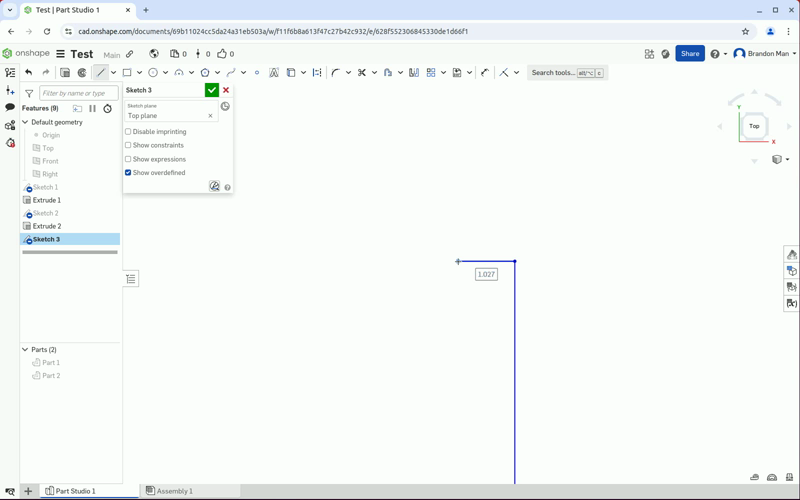
scroll(-6)
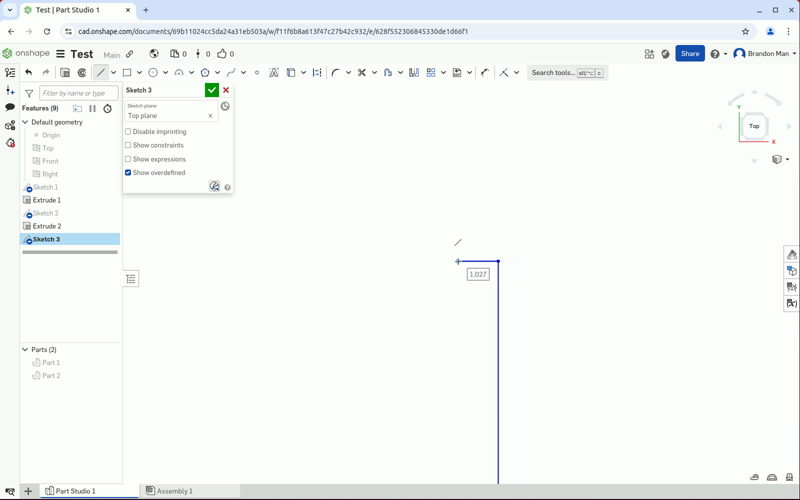
scroll(-6)
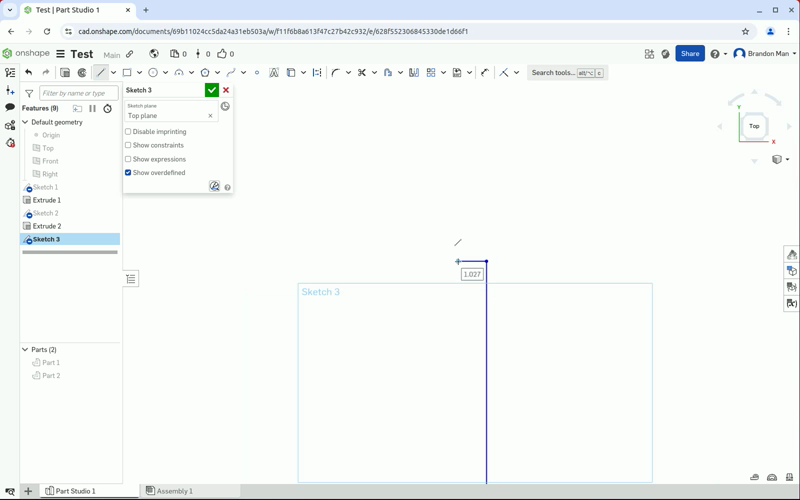
scroll(-6)
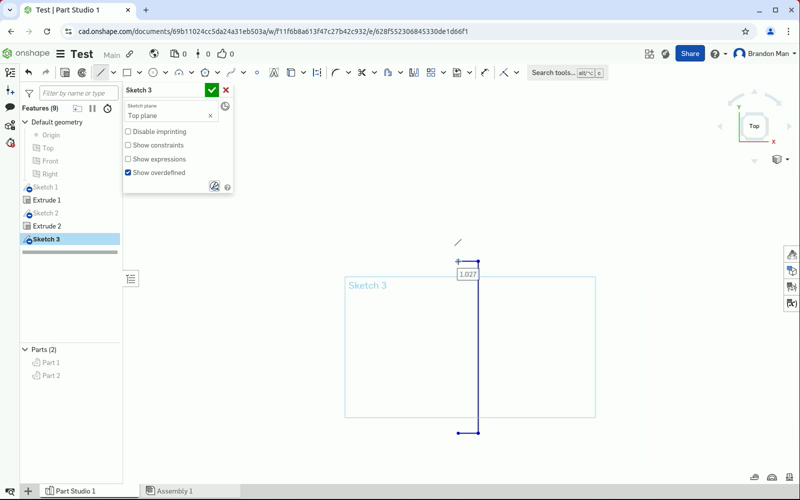
scroll(-6)
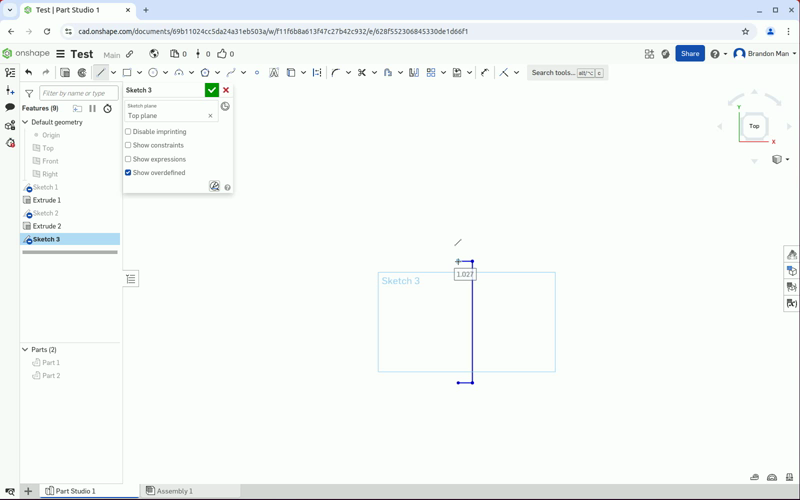
scroll(-6)
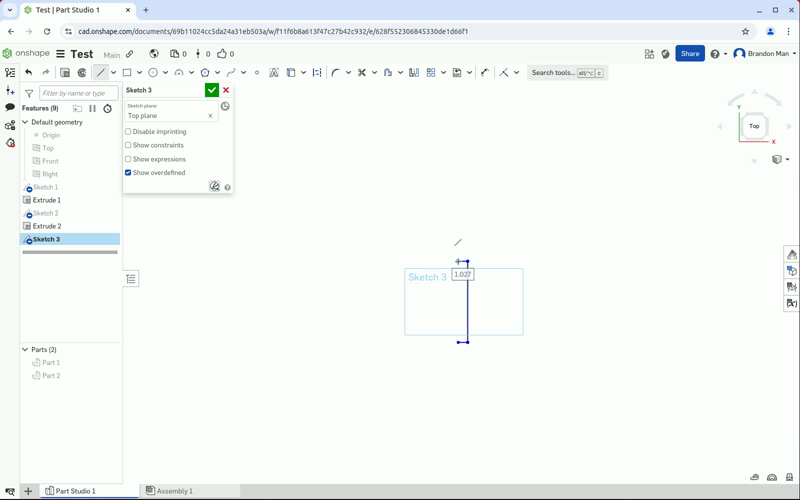
scroll(-6)
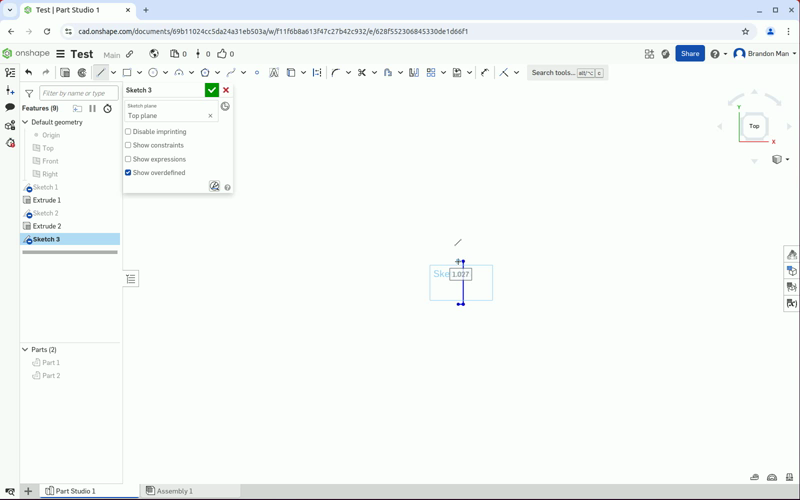
key_up(shift)
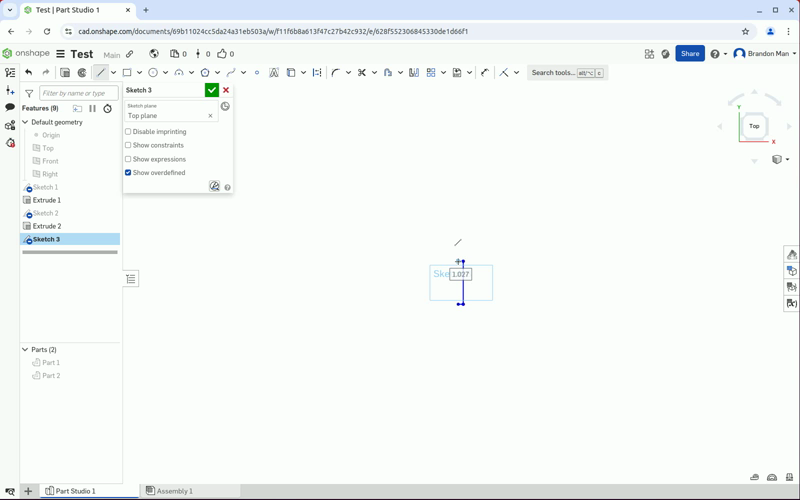
key_down(shift)
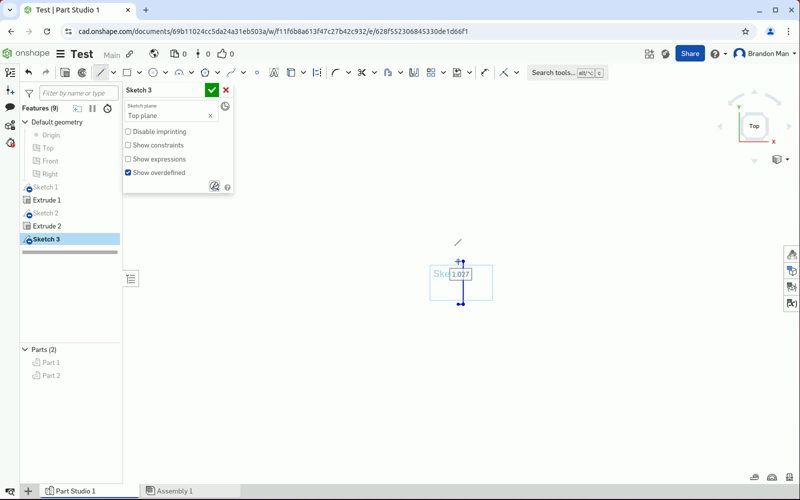
mouse_move(488, 261)
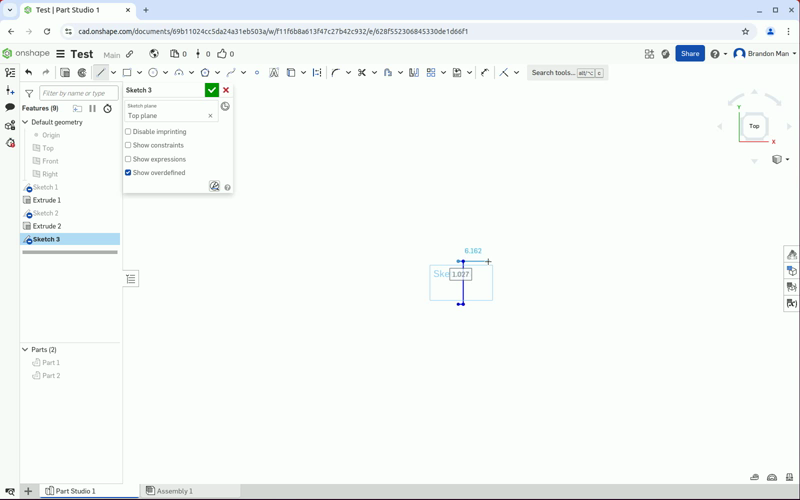
mouse_move(458, 266)
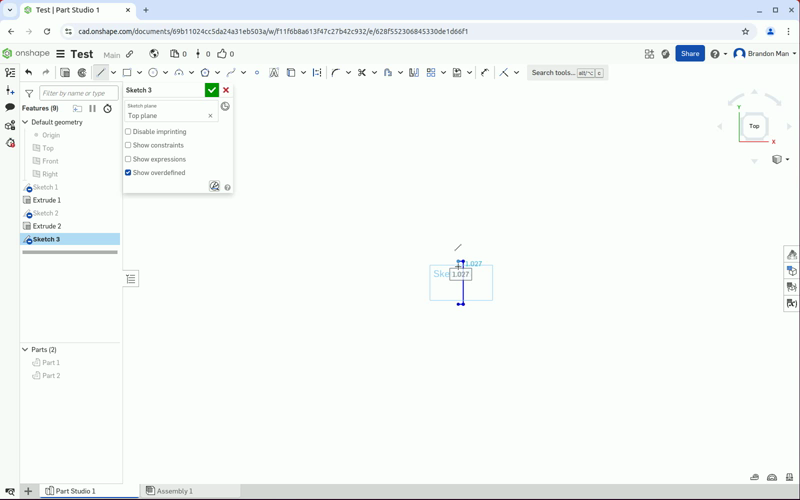
scroll(6)
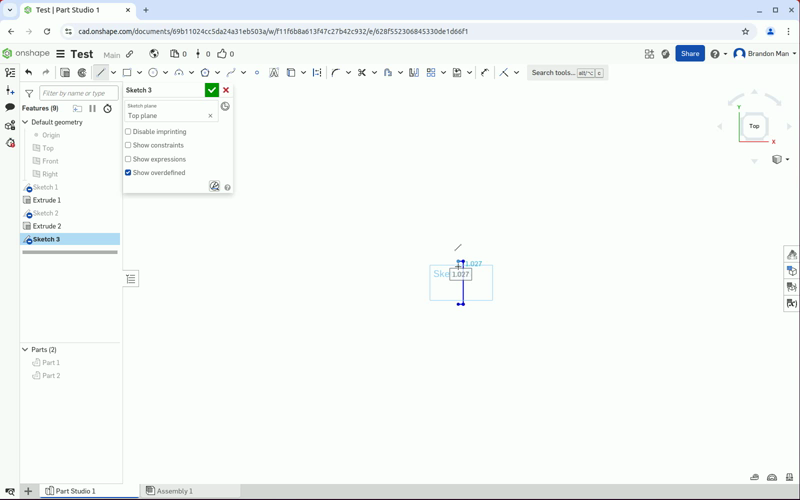
scroll(6)
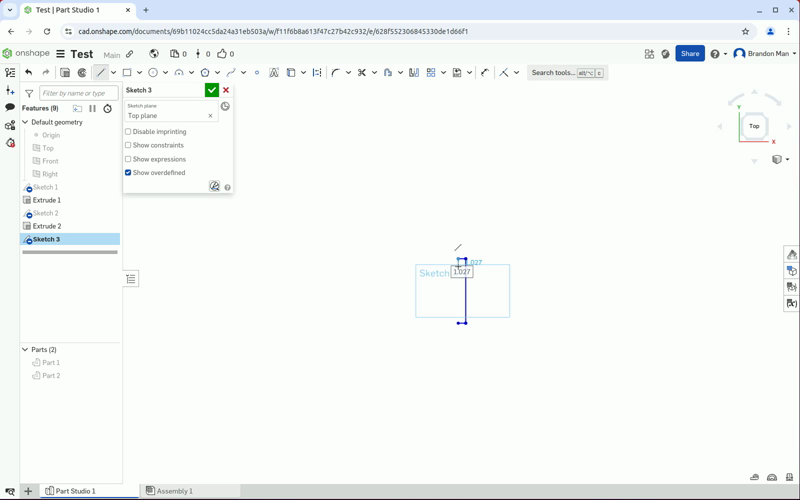
scroll(6)
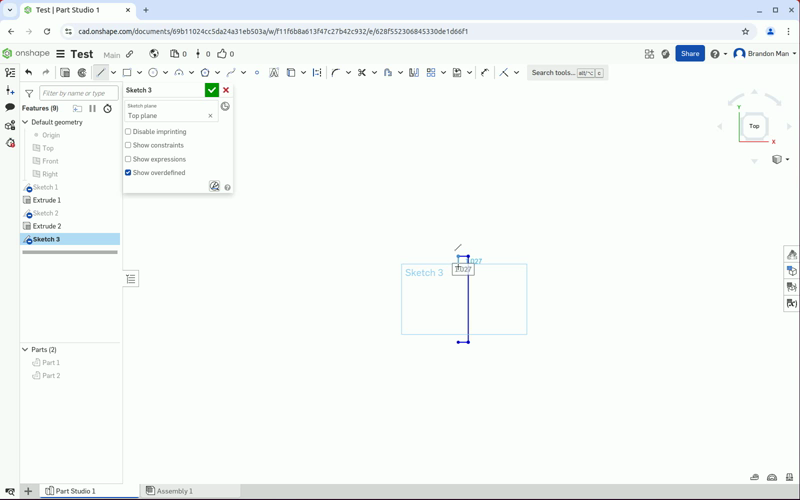
scroll(6)
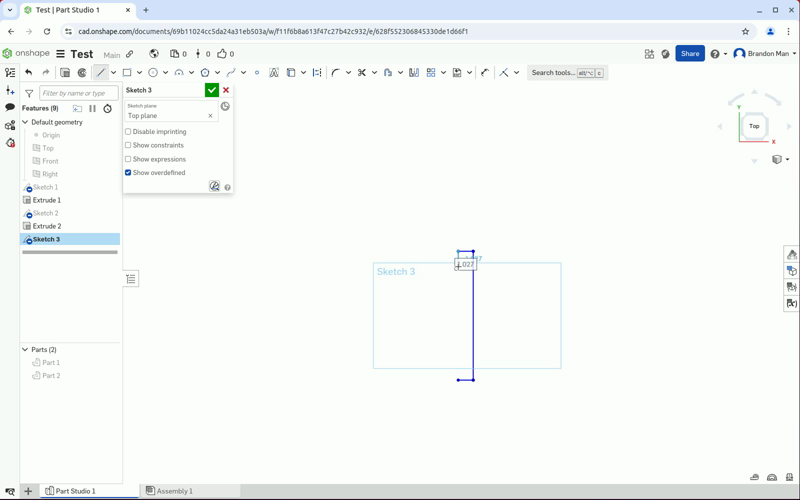
scroll(6)
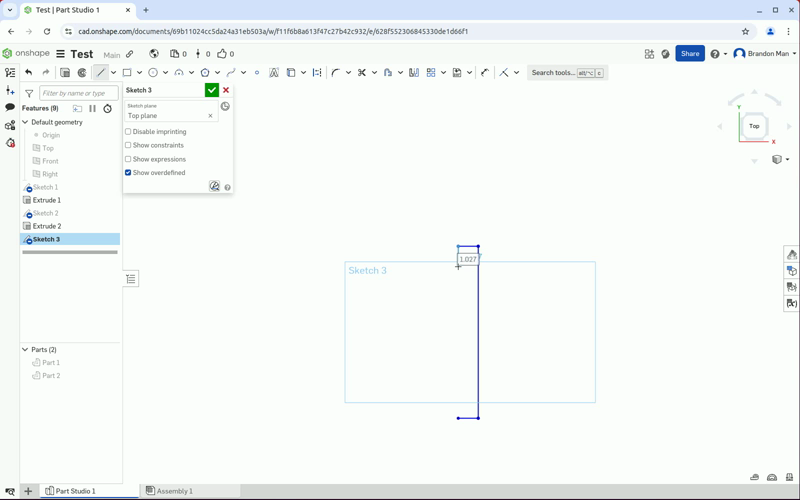
scroll(6)
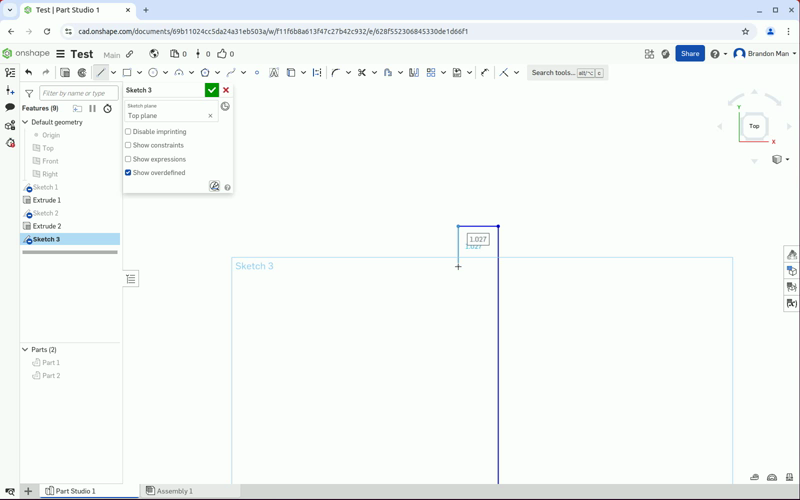
scroll(6)
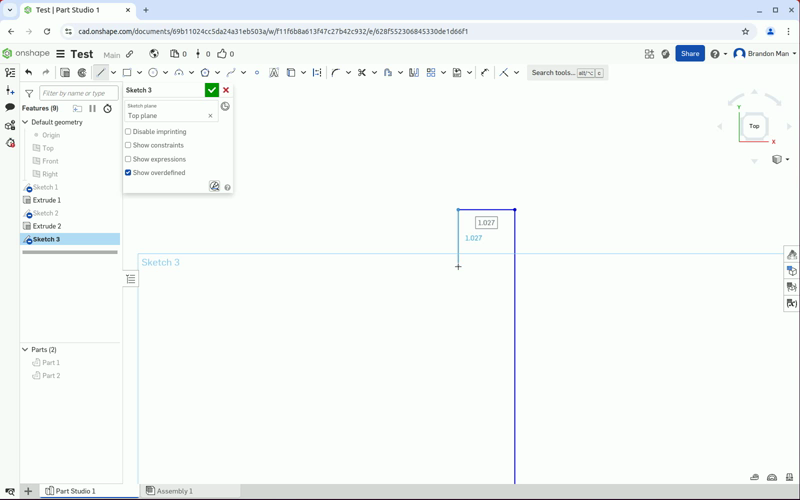
click(458, 266)
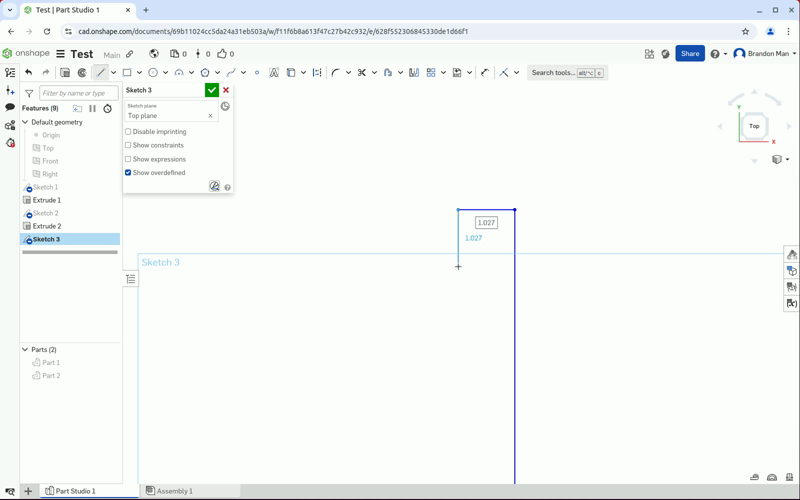
scroll(-6)
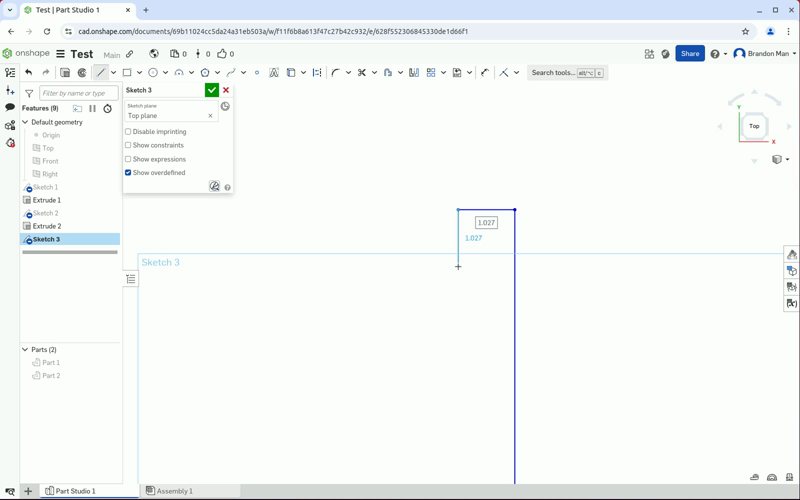
scroll(-6)
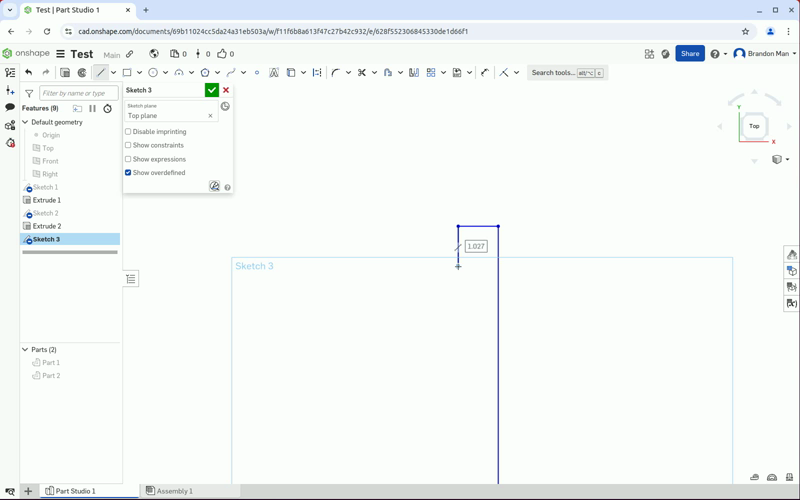
scroll(-6)
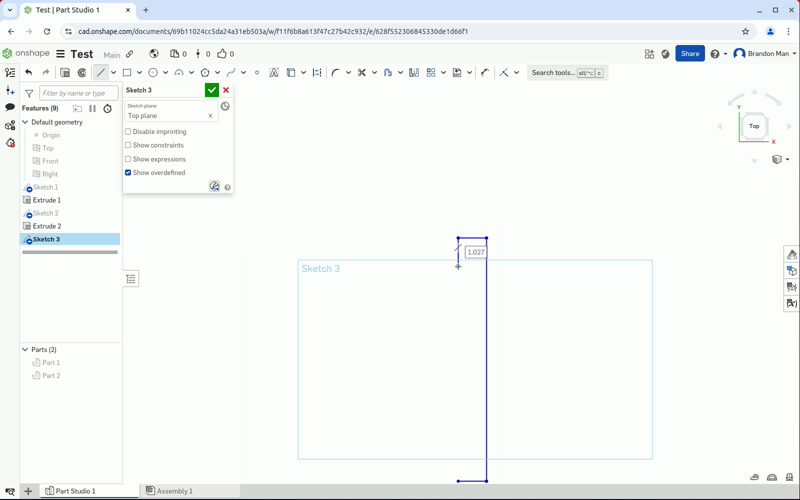
scroll(-6)
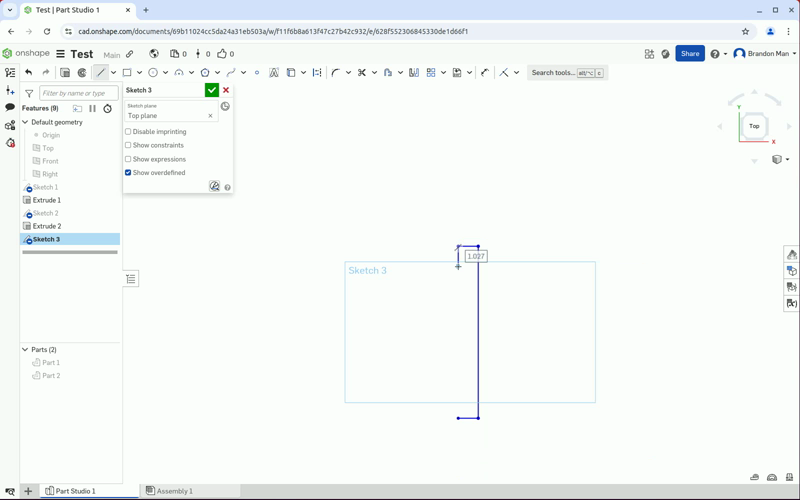
scroll(-6)
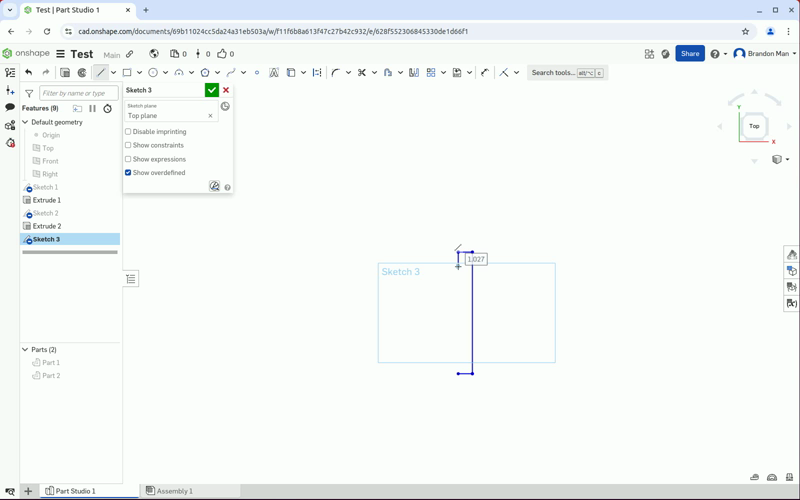
scroll(-6)
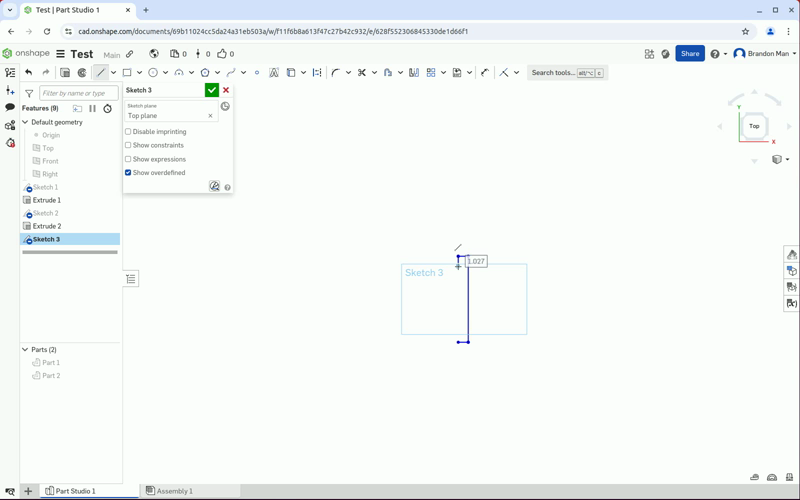
scroll(-6)
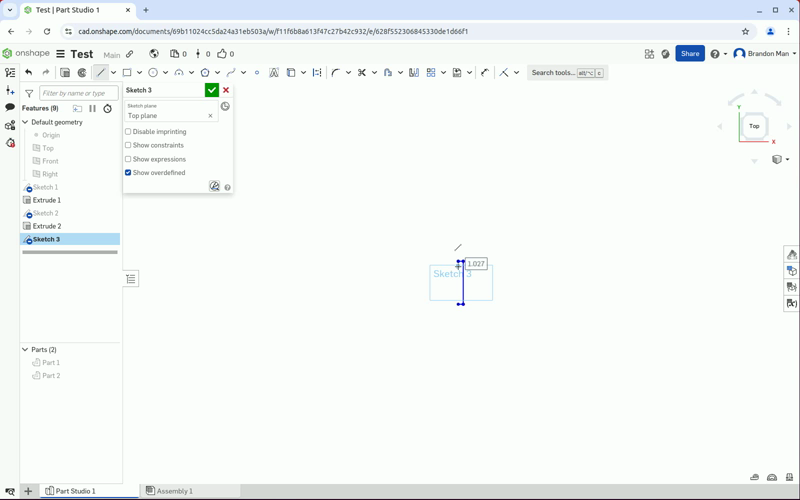
key_up(shift)
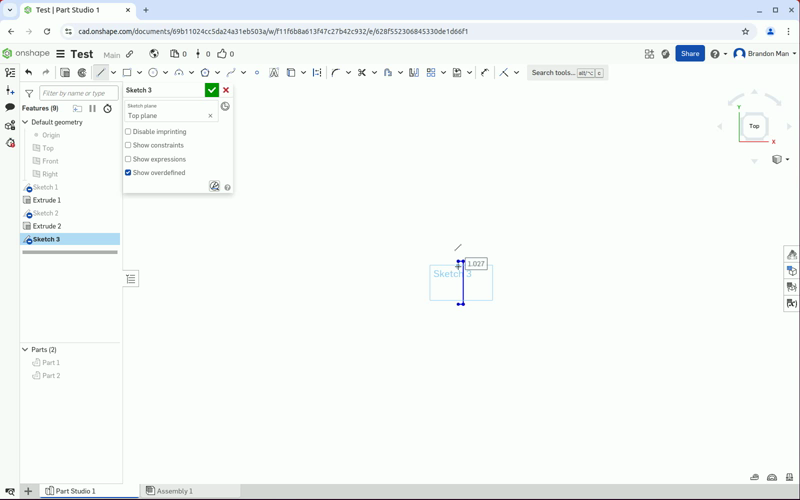
key_down(shift)
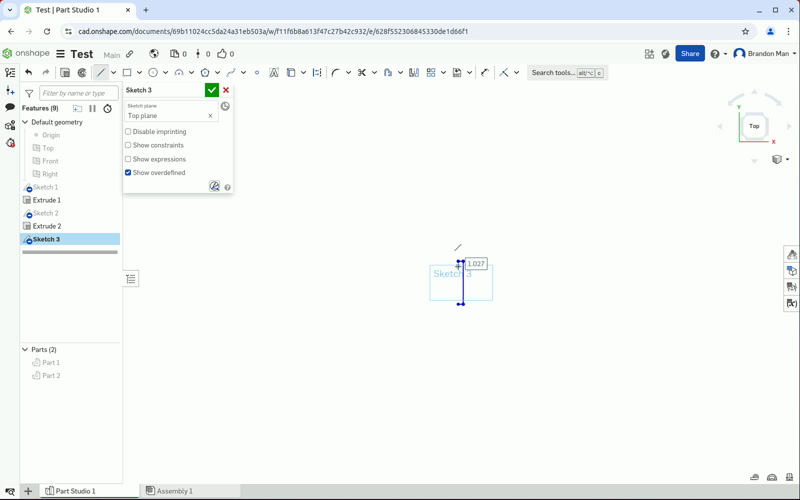
mouse_move(488, 266)
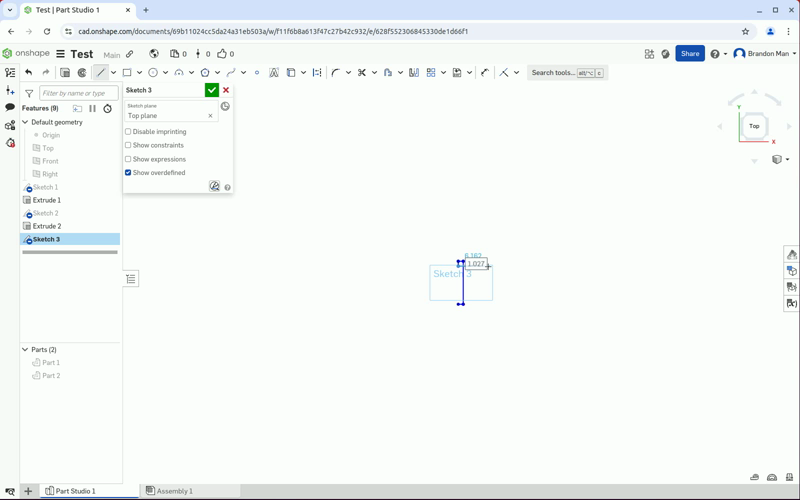
mouse_move(458, 272)
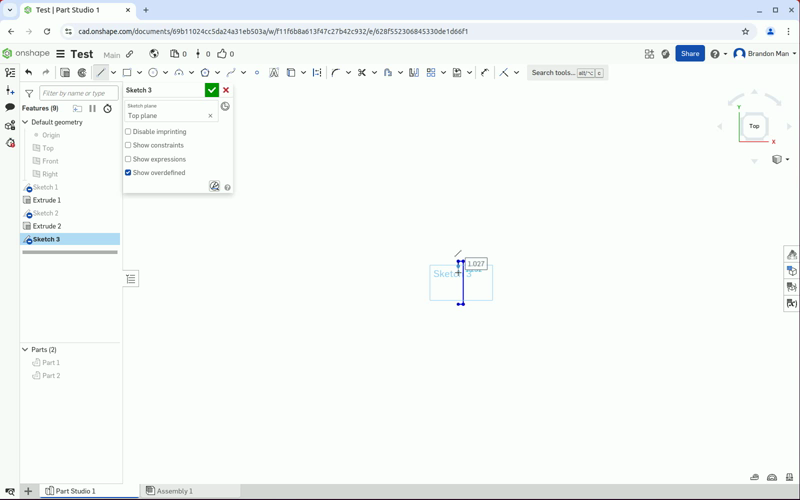
scroll(6)
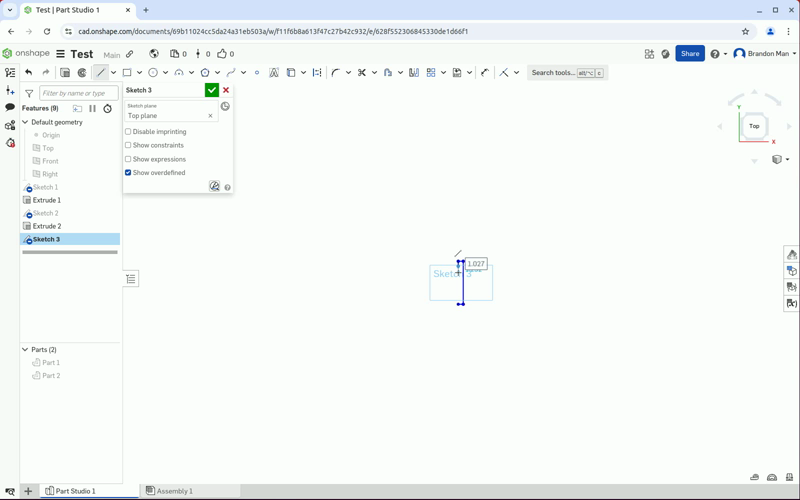
scroll(6)
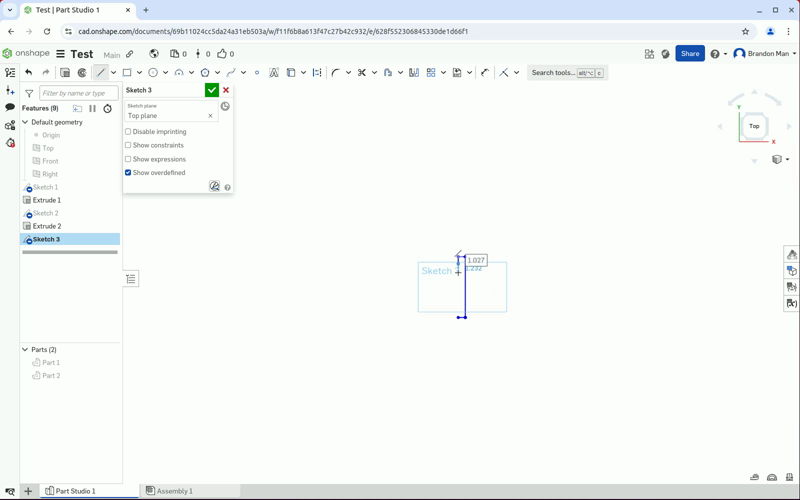
scroll(6)
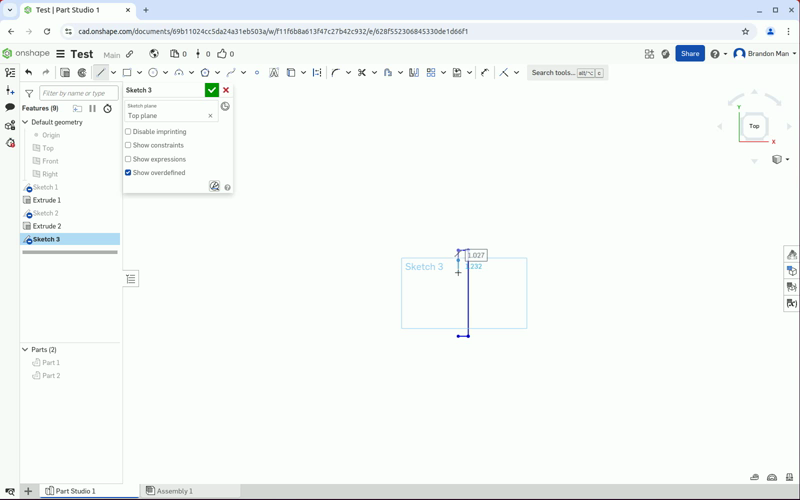
scroll(6)
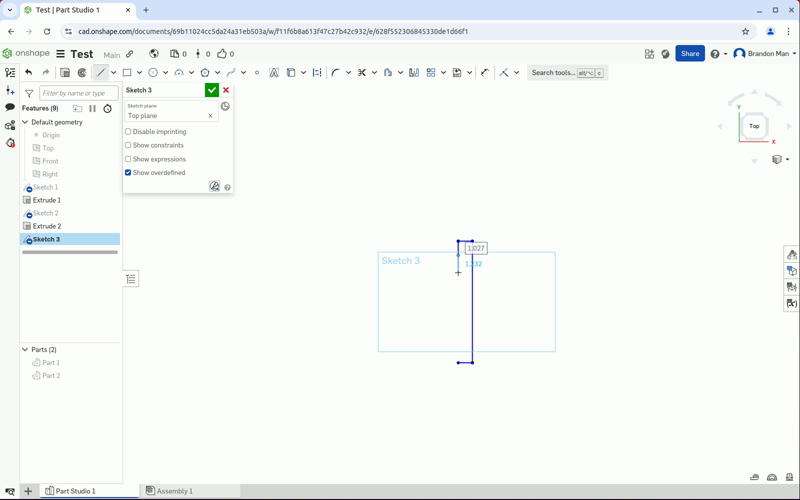
scroll(6)
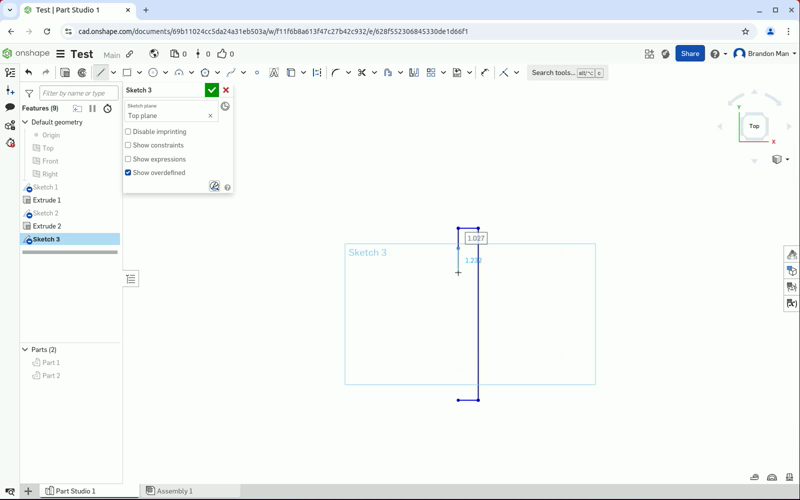
scroll(6)
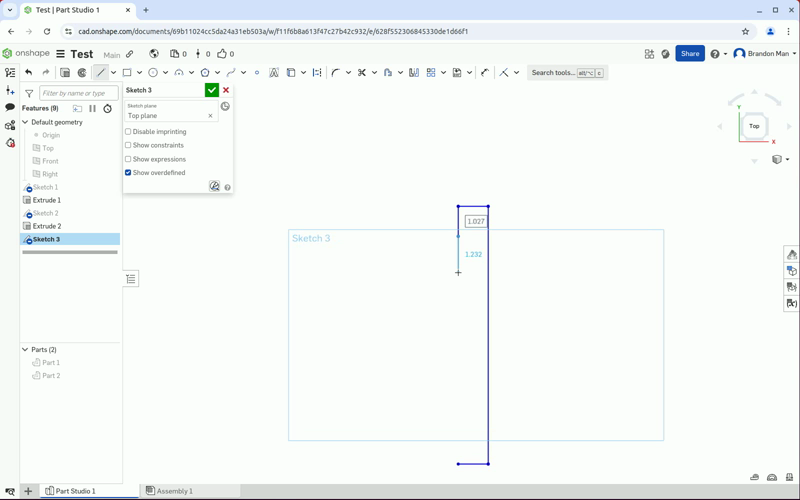
scroll(6)
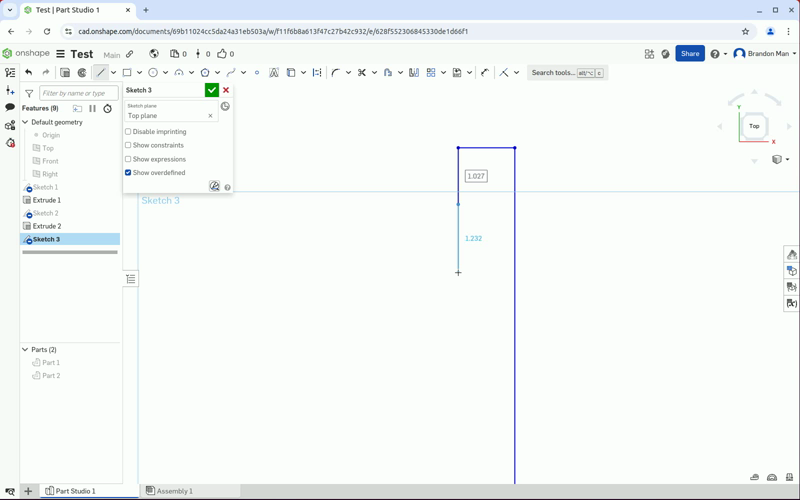
click(458, 272)
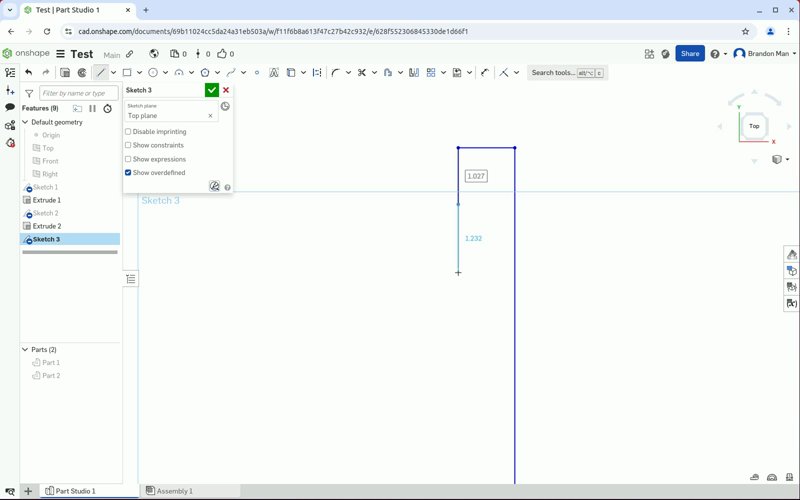
scroll(-6)
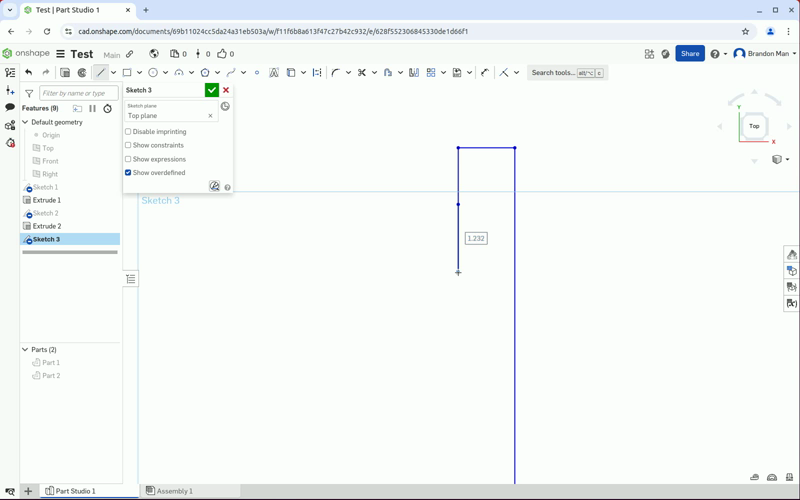
scroll(-6)
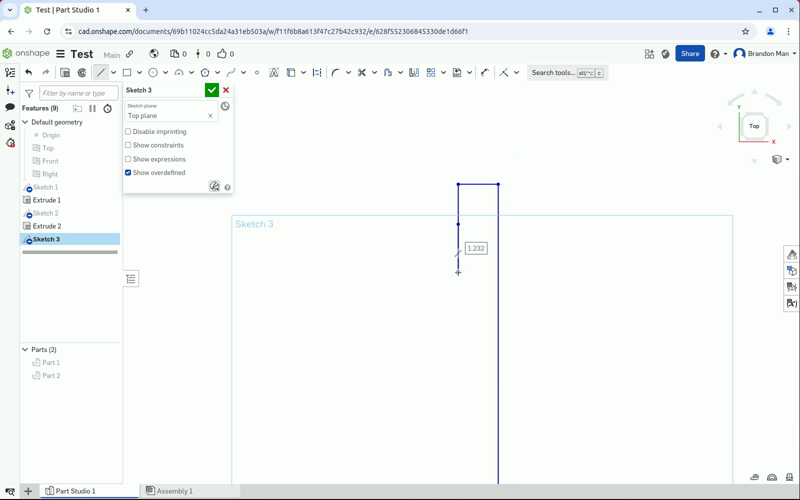
scroll(-6)
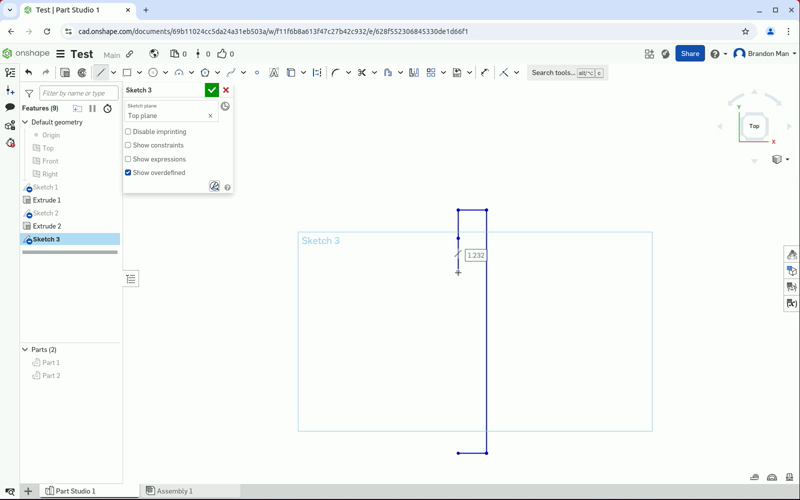
scroll(-6)
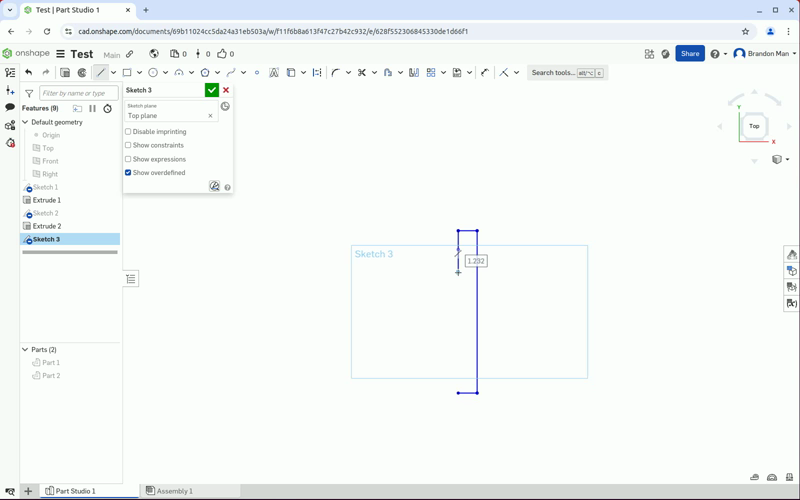
scroll(-6)
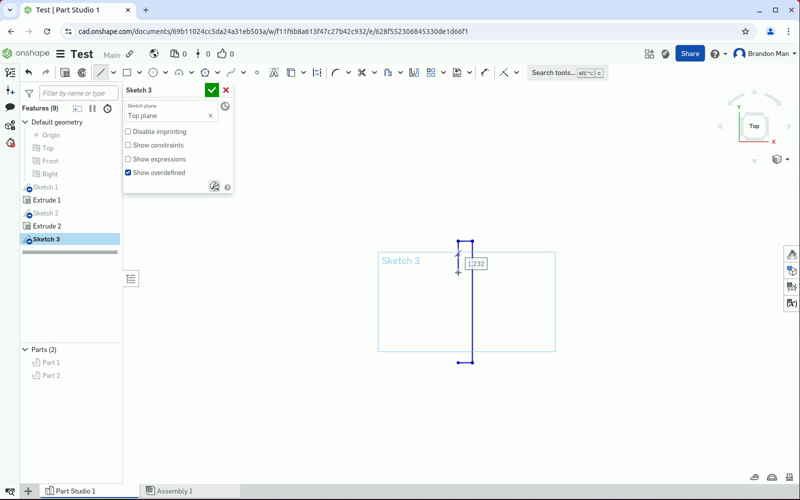
scroll(-6)
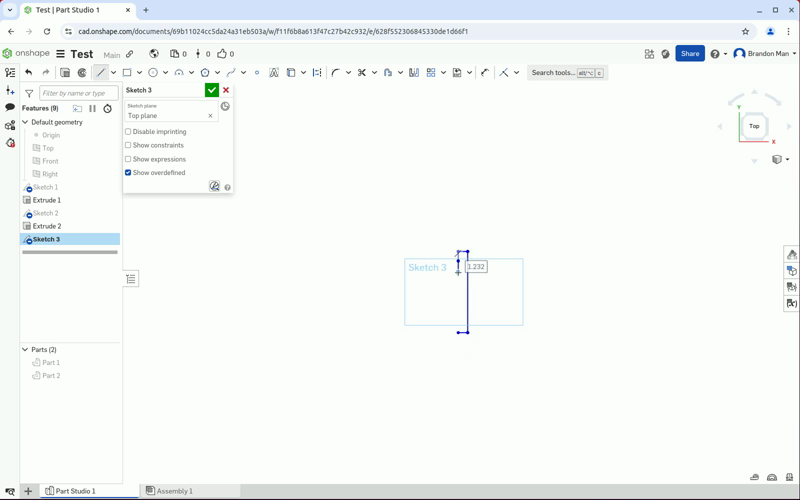
scroll(-6)
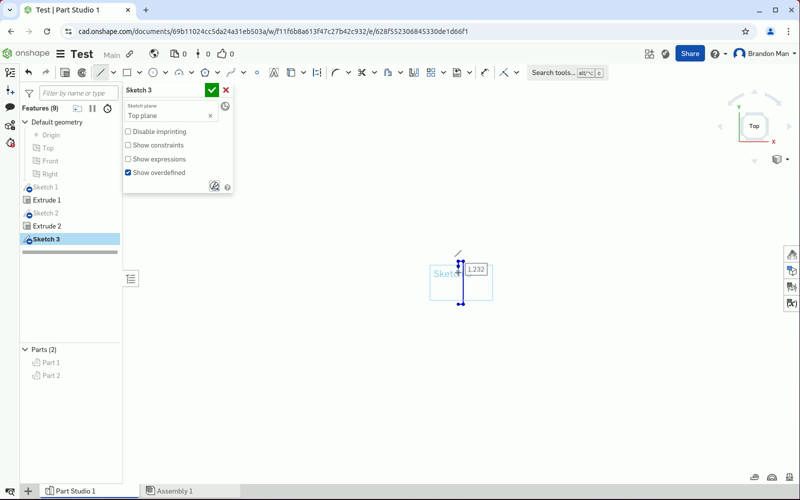
key_up(shift)
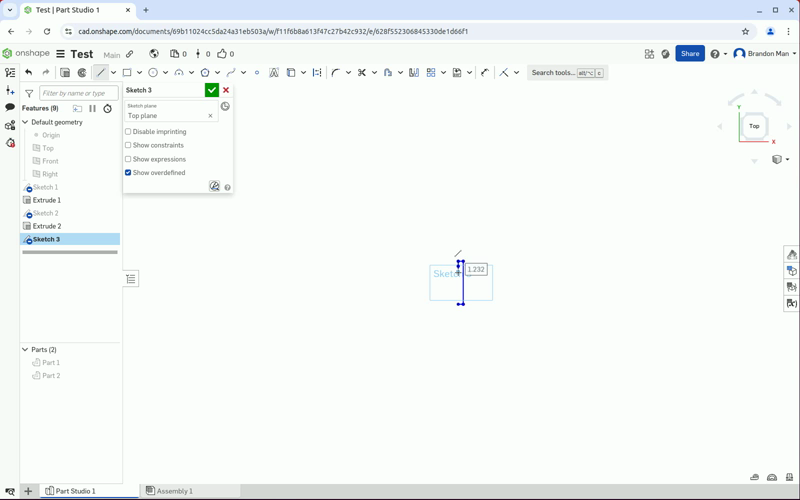
key_down(shift)
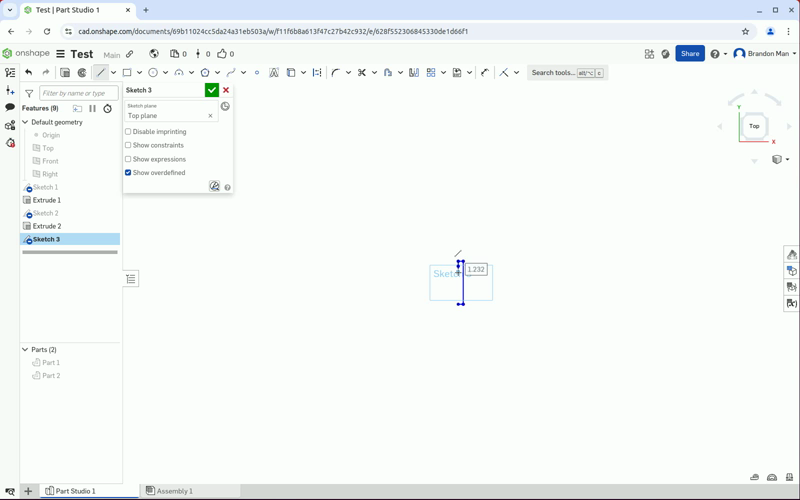
mouse_move(488, 272)
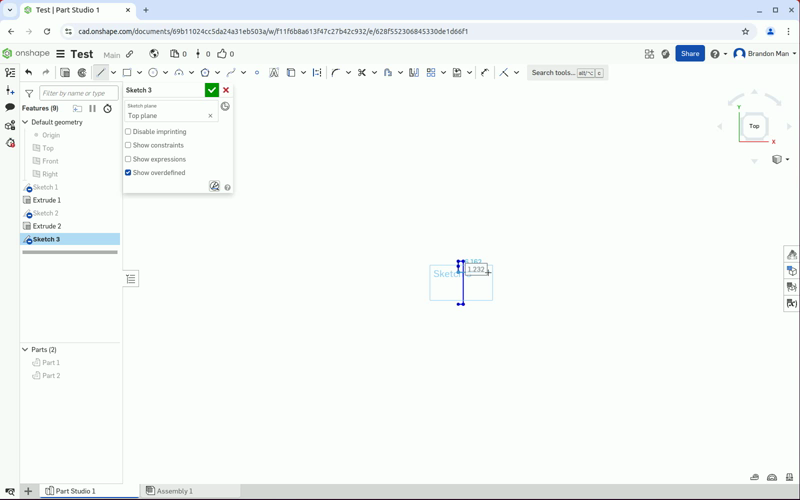
mouse_move(458, 293)
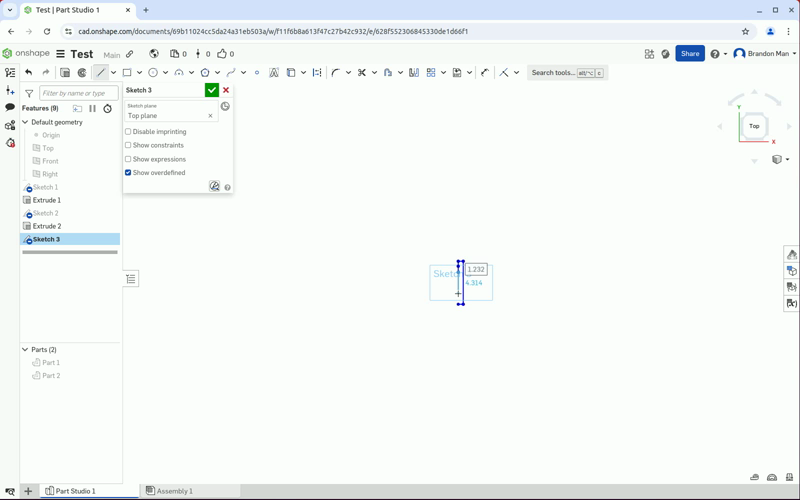
click(458, 293)
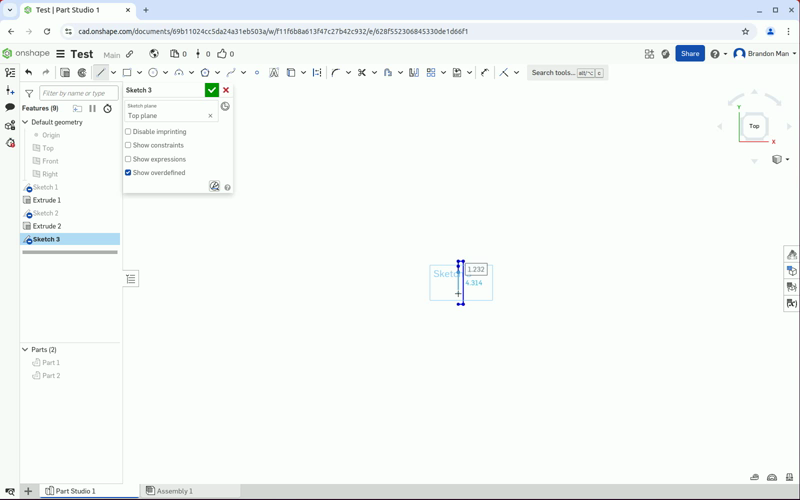
key_up(shift)
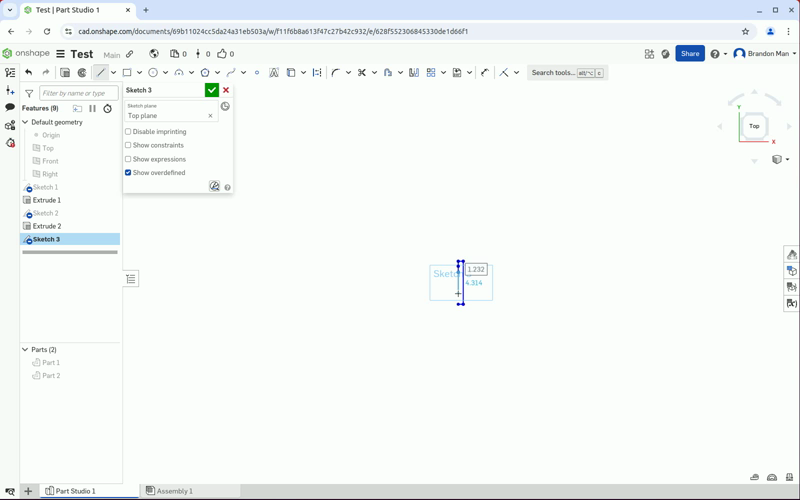
key_down(shift)
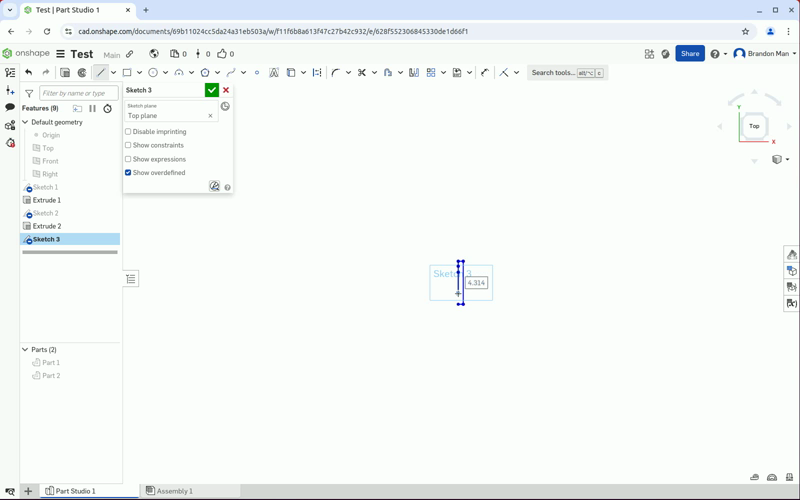
mouse_move(488, 293)
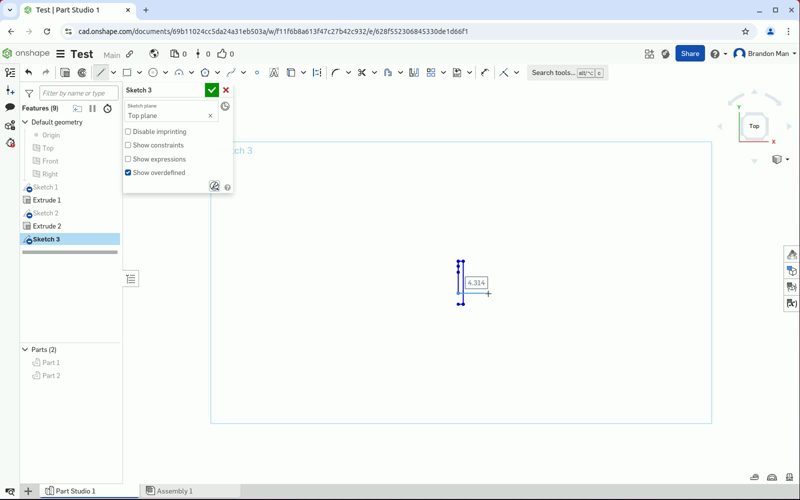
mouse_move(458, 299)
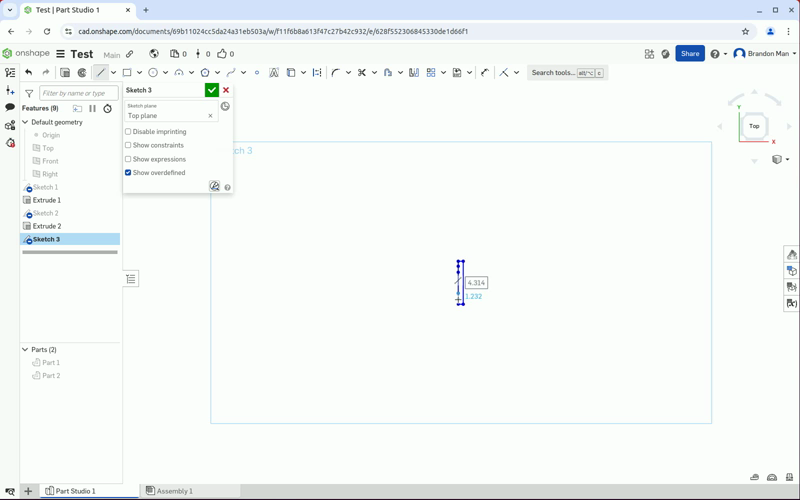
scroll(6)
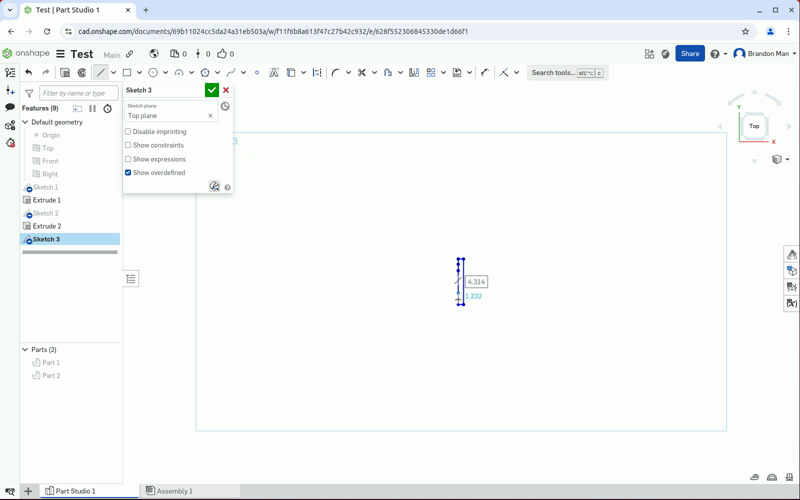
scroll(6)
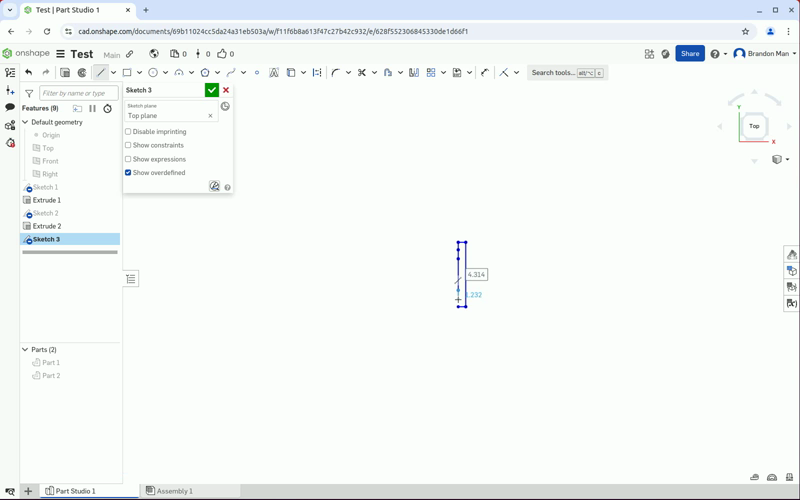
scroll(6)
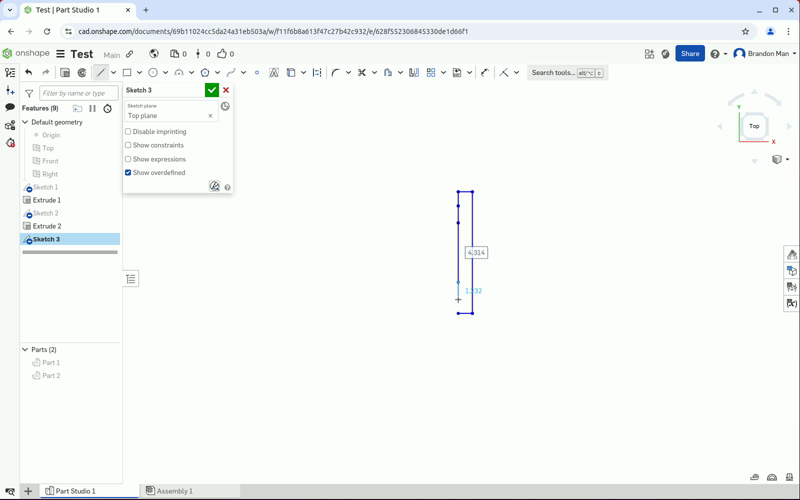
scroll(6)
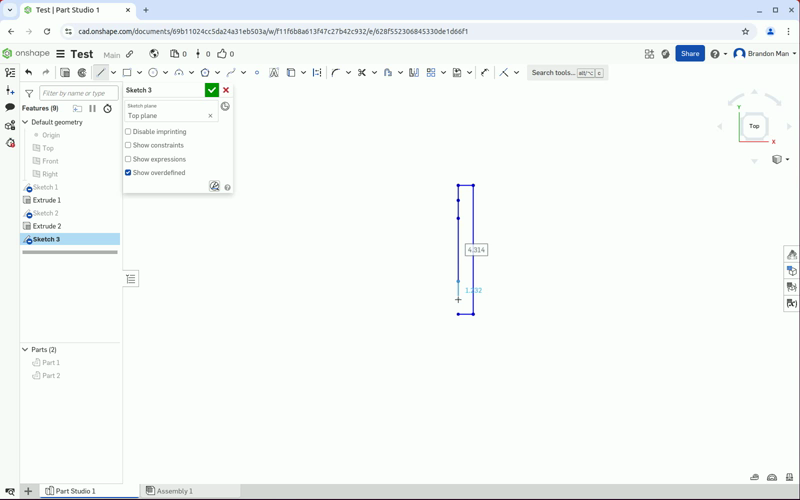
scroll(6)
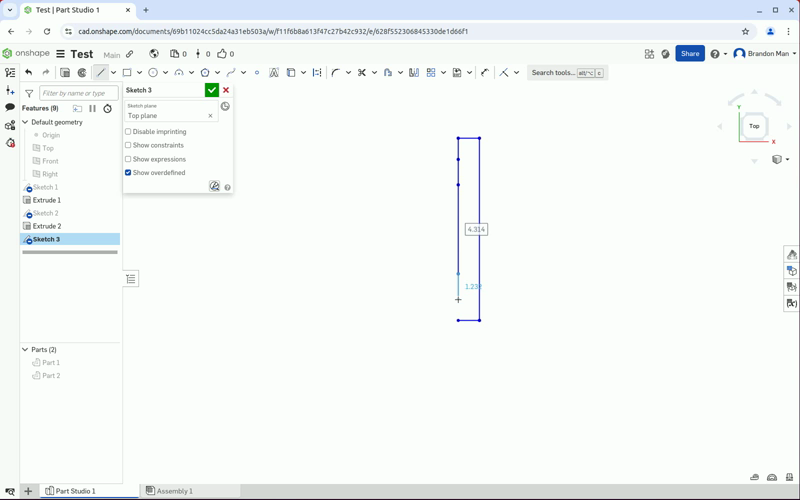
scroll(6)
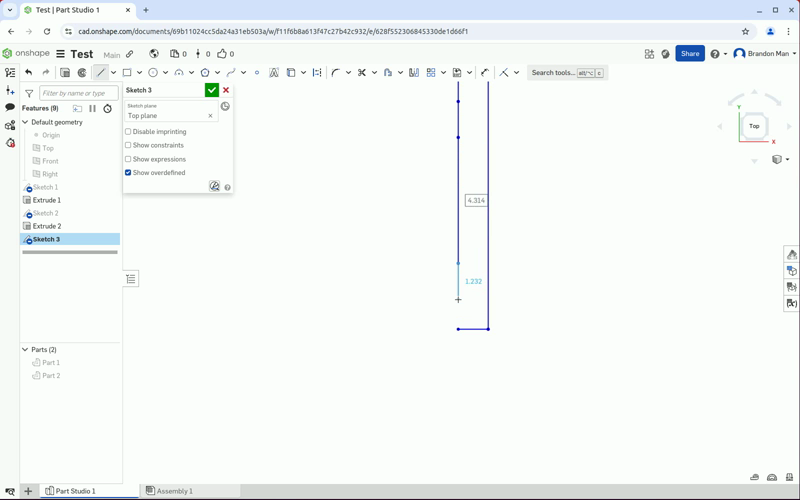
scroll(6)
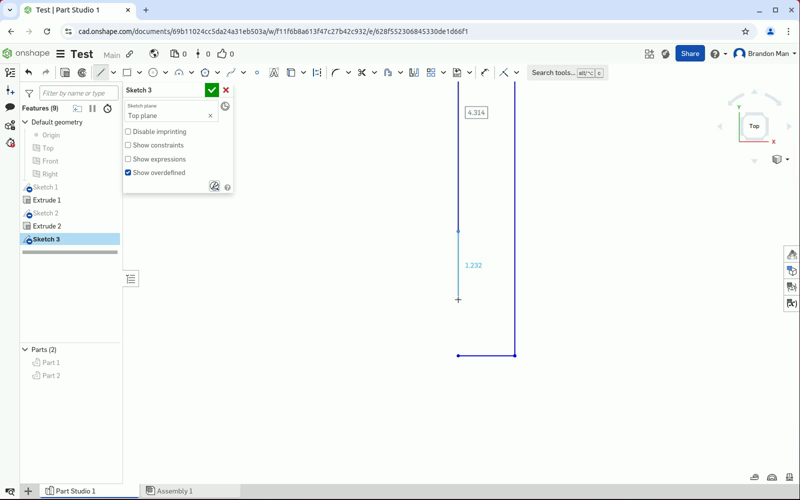
click(458, 299)
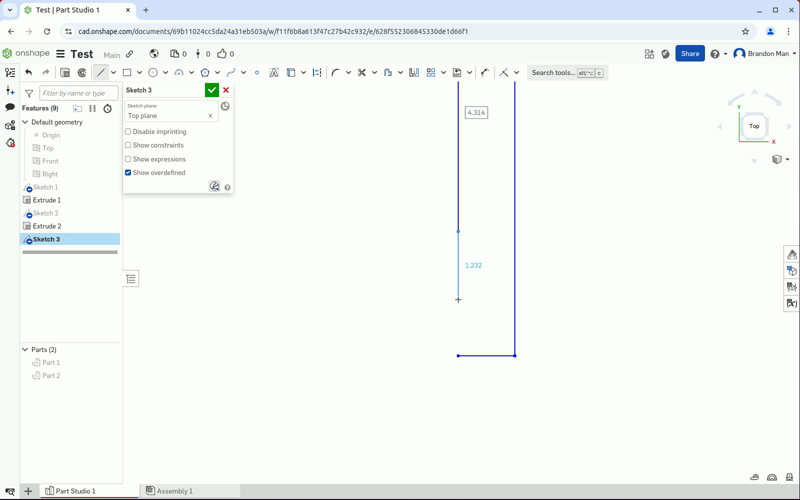
scroll(-6)
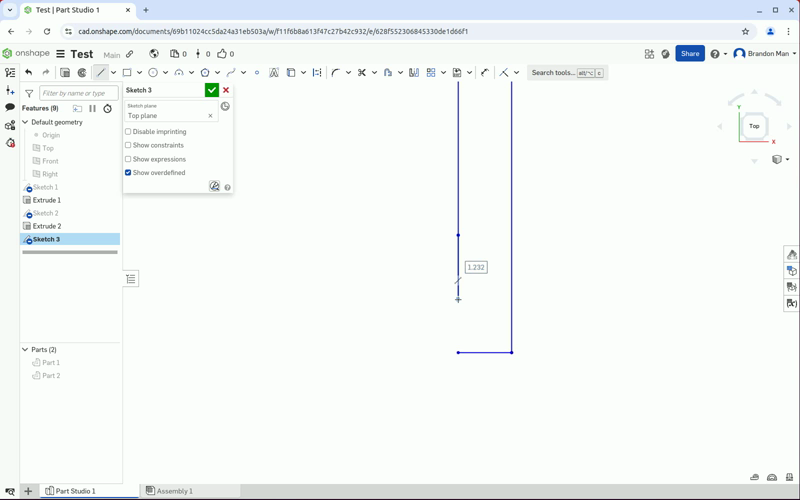
scroll(-6)
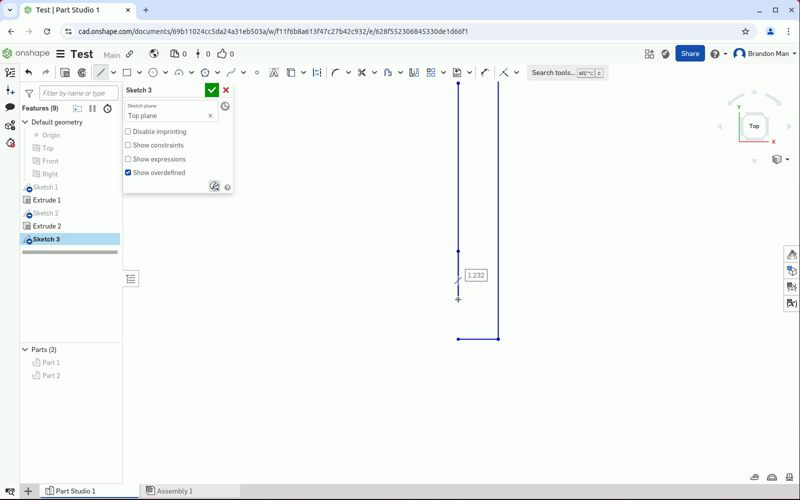
scroll(-6)
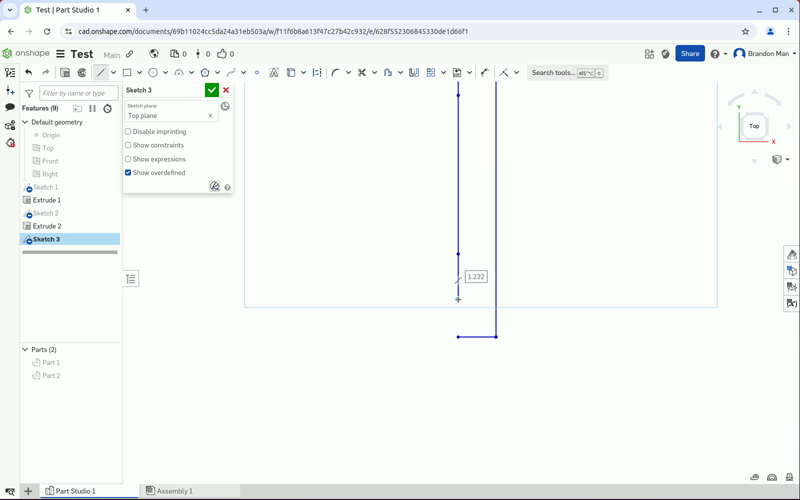
scroll(-6)
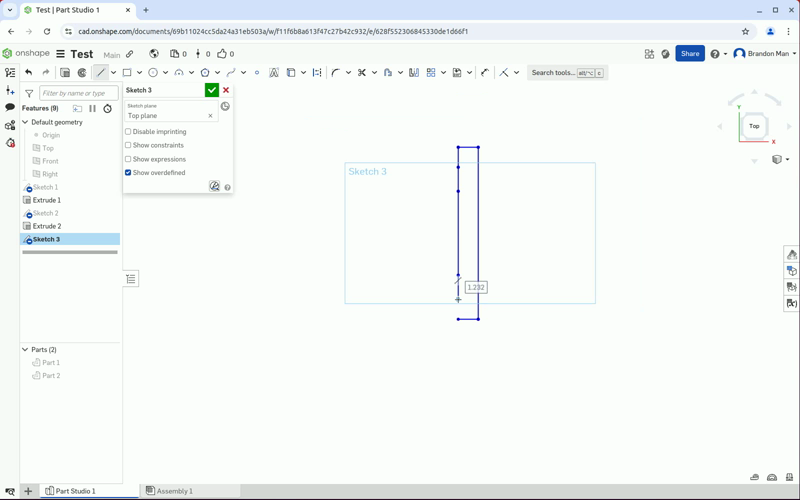
scroll(-6)
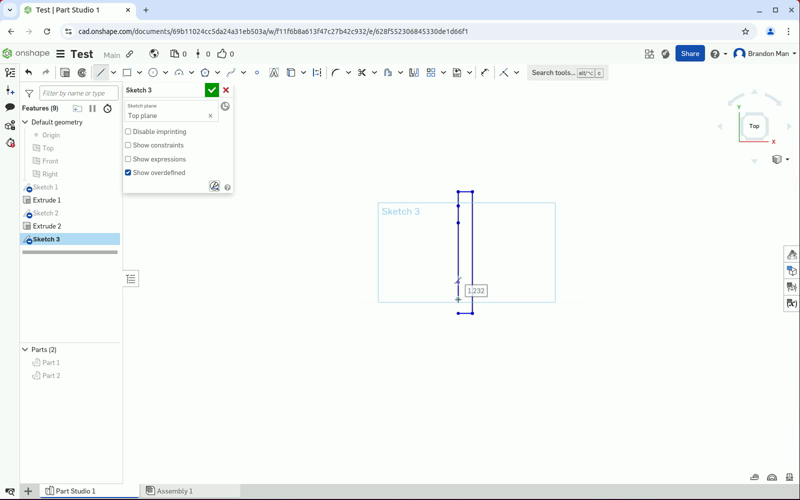
scroll(-6)
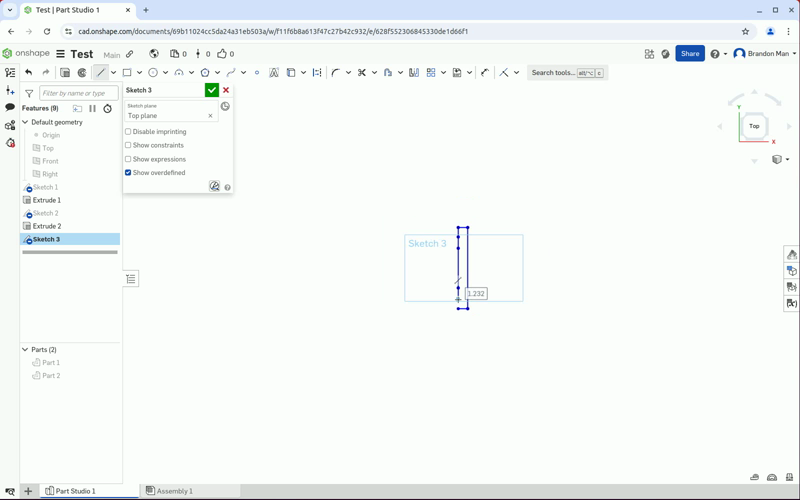
scroll(-6)
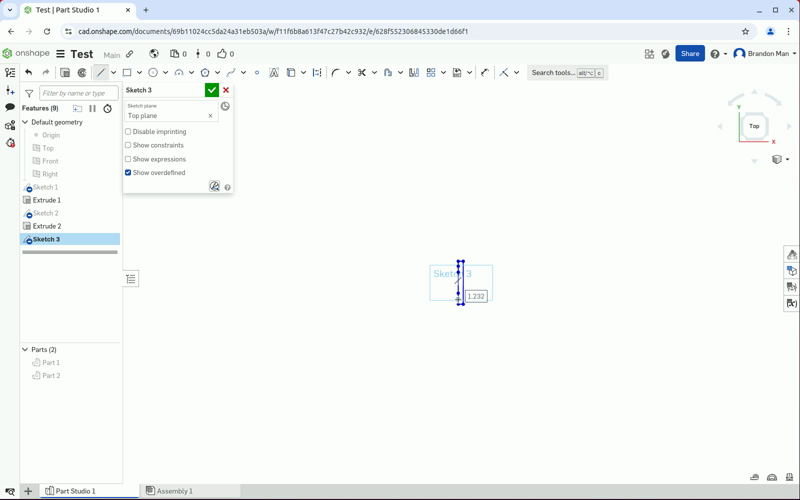
key_up(shift)
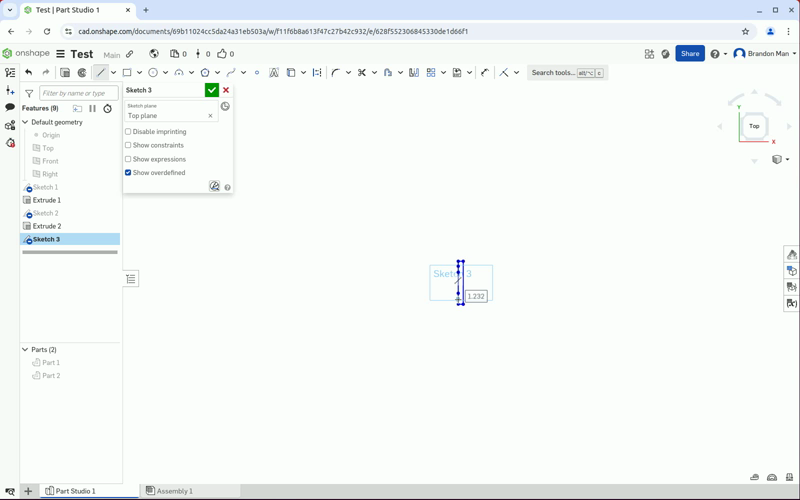
mouse_move(488, 299)
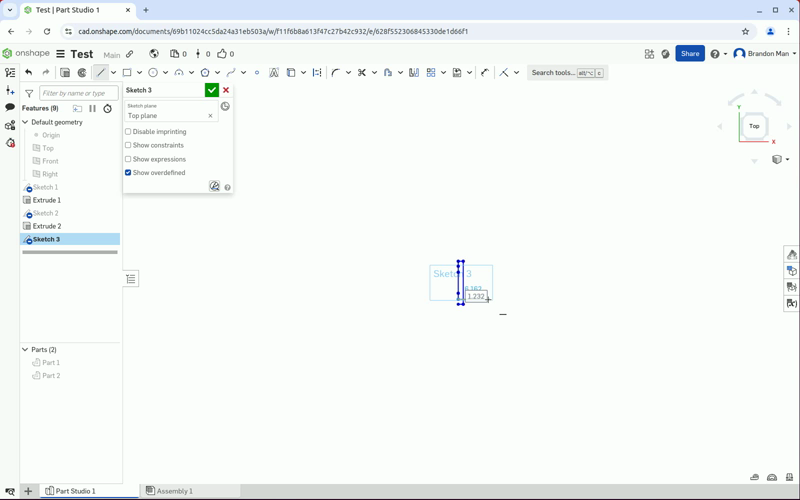
key_down(shift)
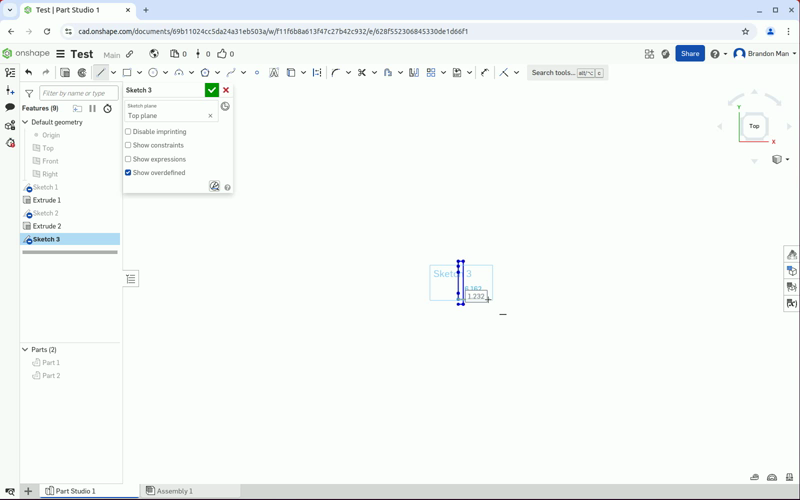
mouse_move(458, 304)
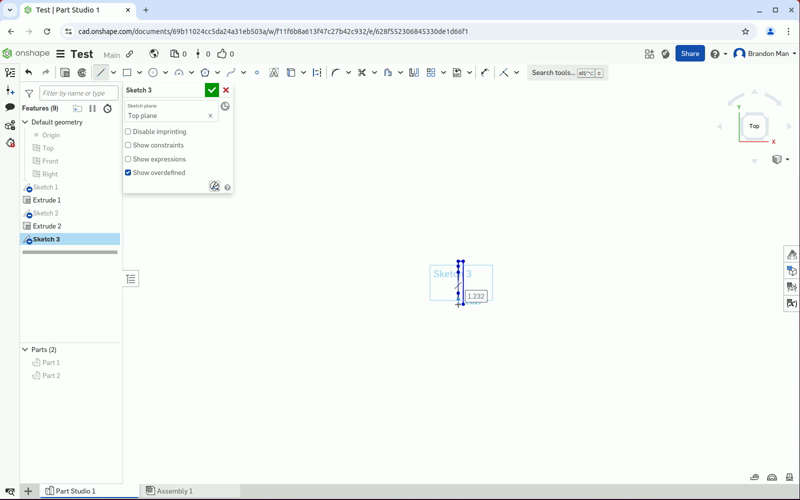
scroll(6)
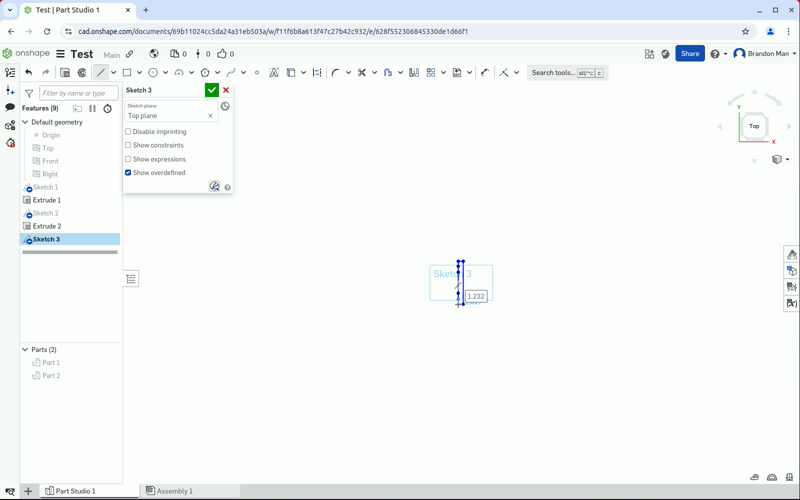
scroll(6)
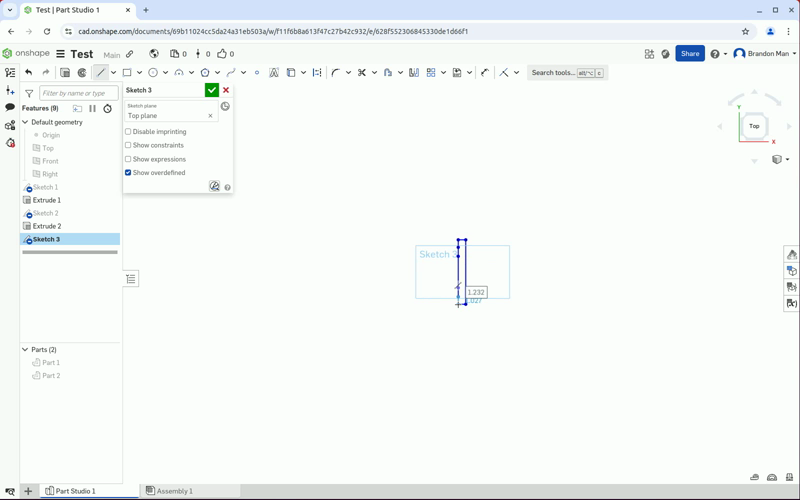
scroll(6)
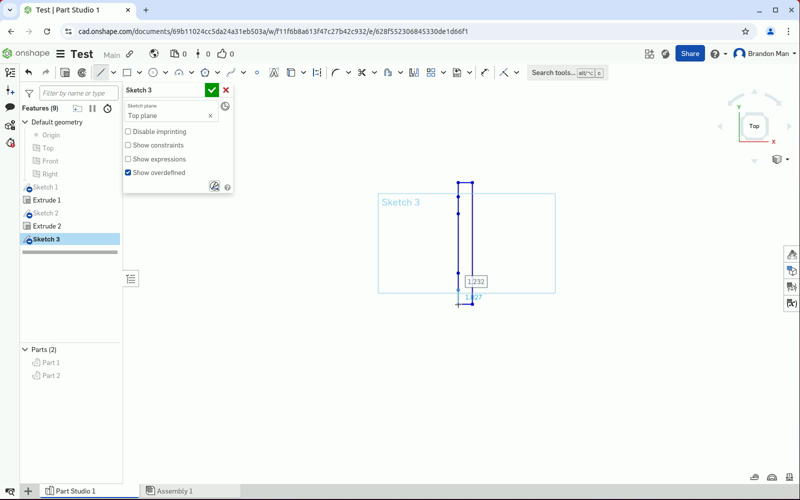
scroll(6)
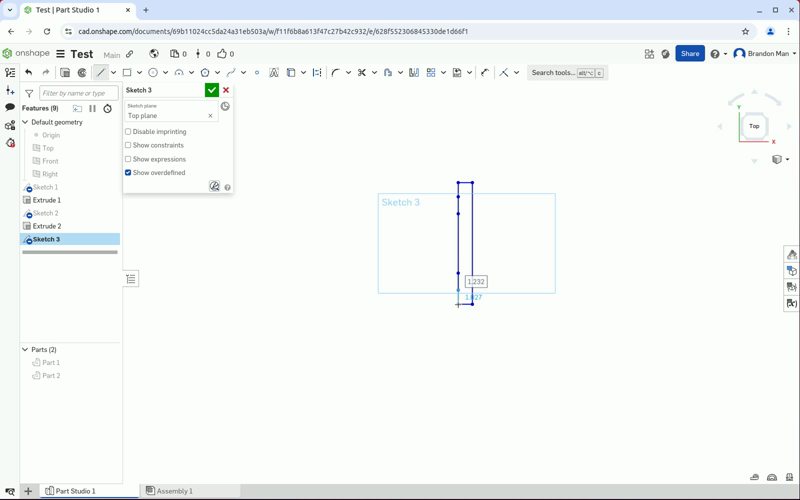
scroll(6)
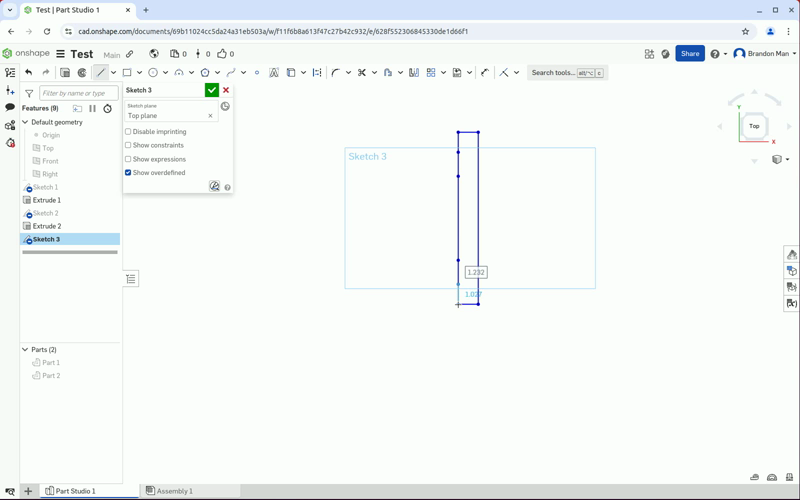
scroll(6)
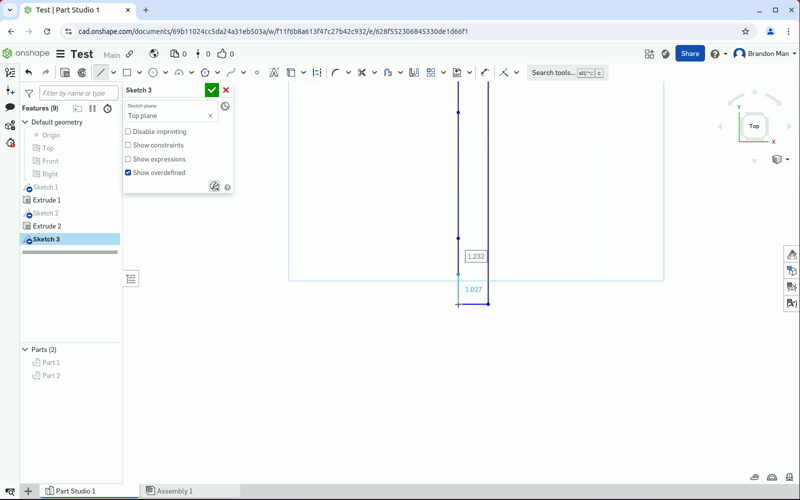
scroll(6)
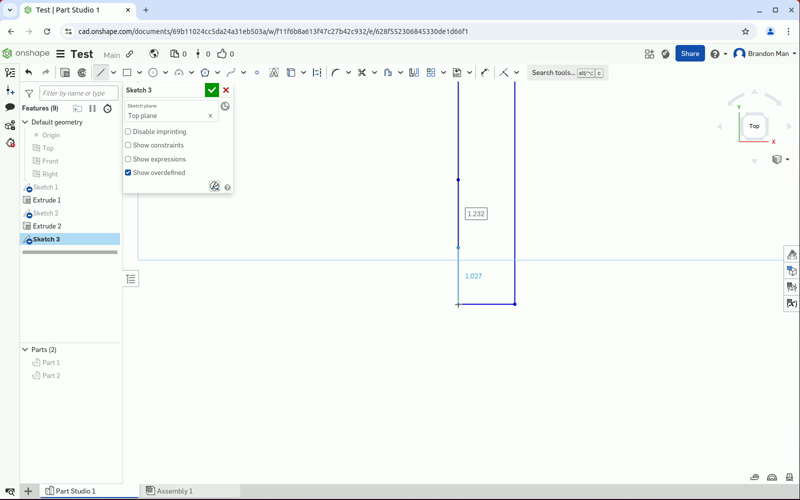
key_up(shift)
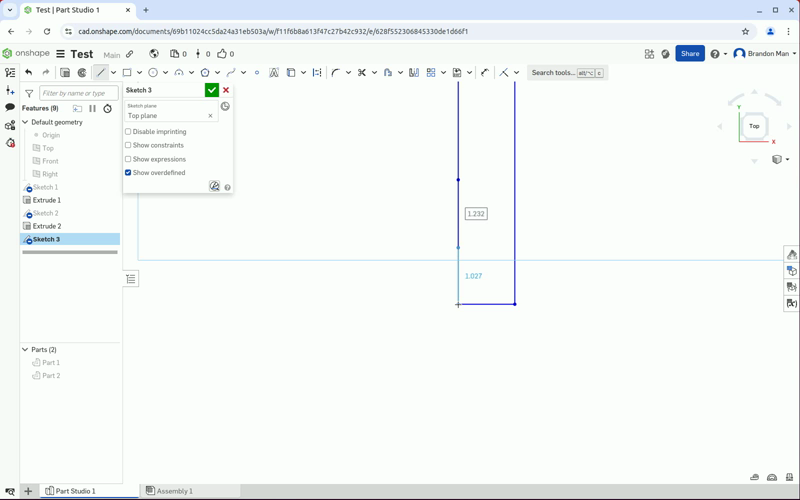
click(458, 304)
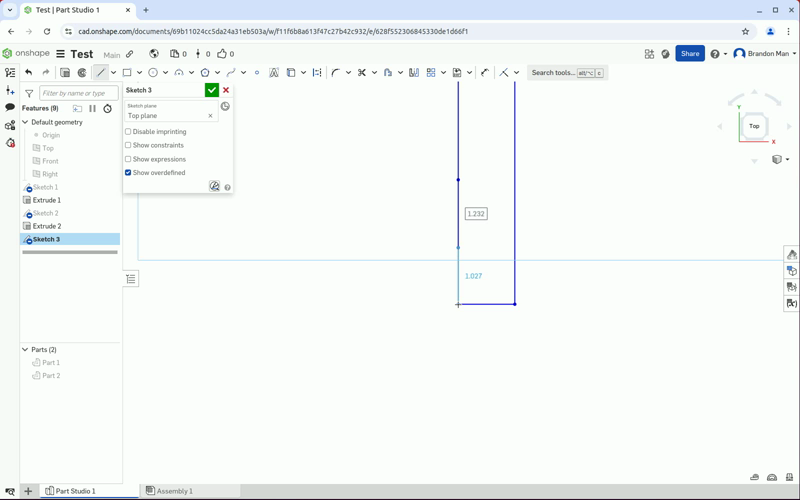
scroll(-6)
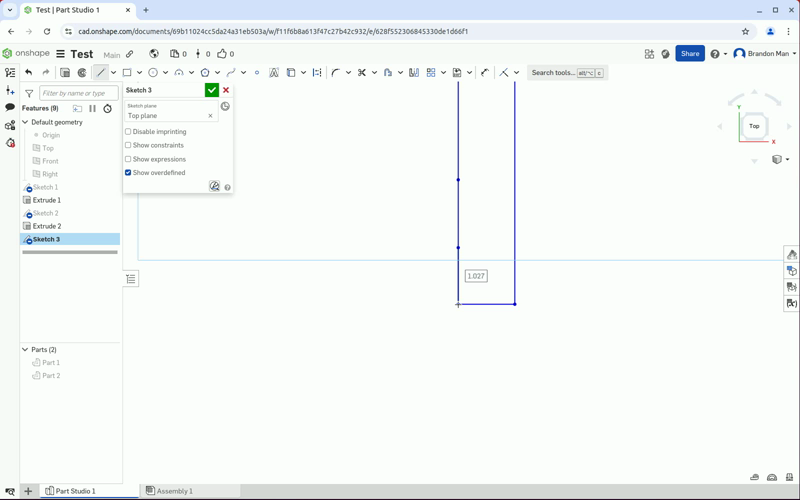
scroll(-6)
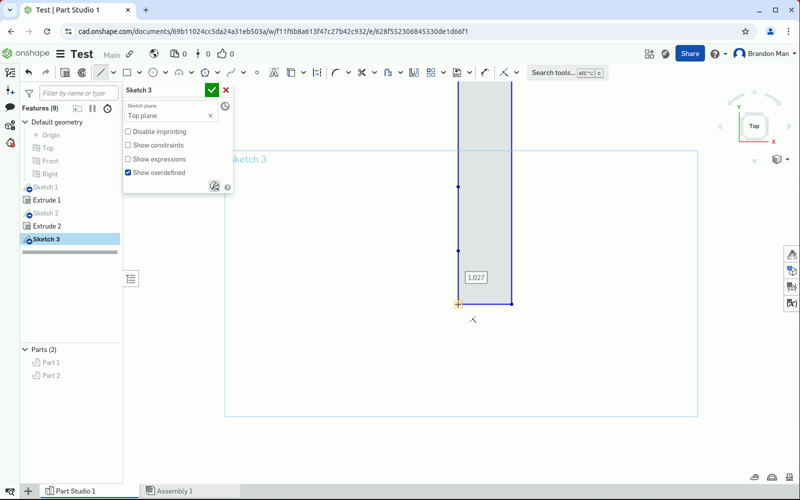
scroll(-6)
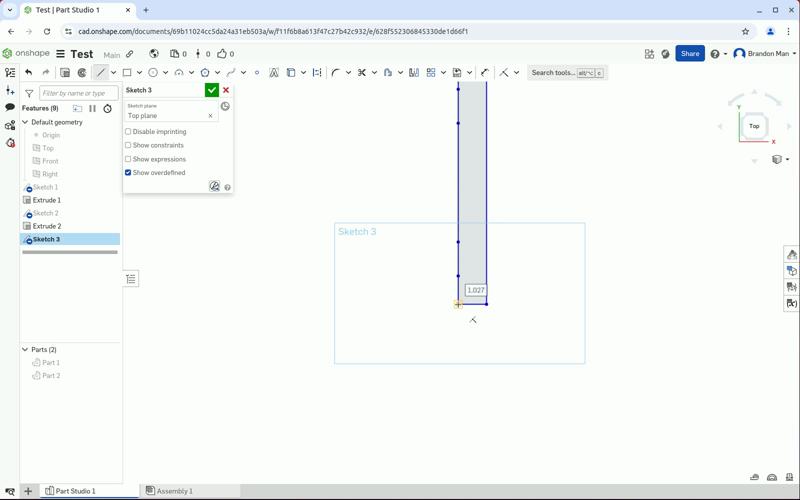
scroll(-6)
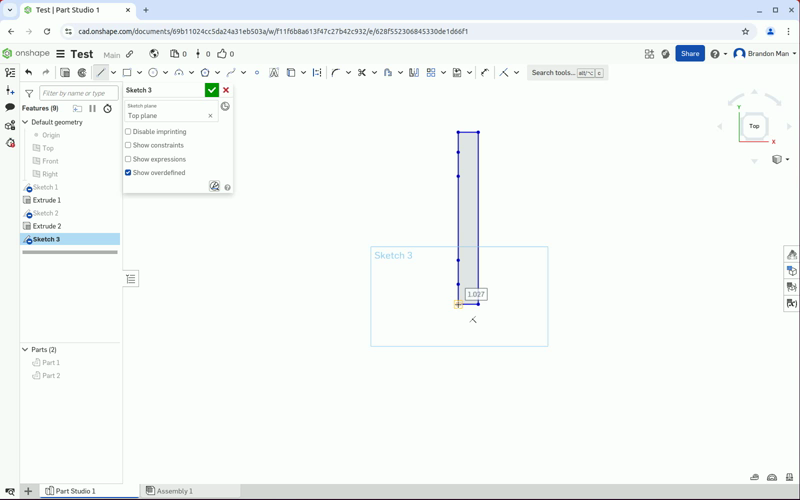
scroll(-6)
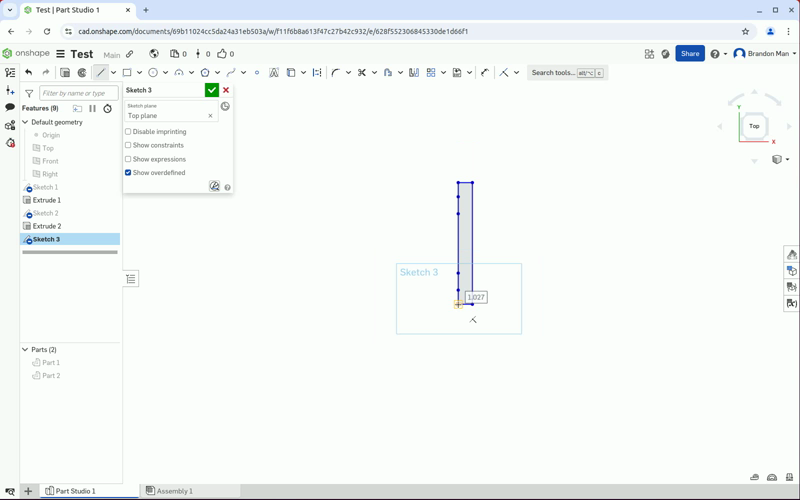
scroll(-6)
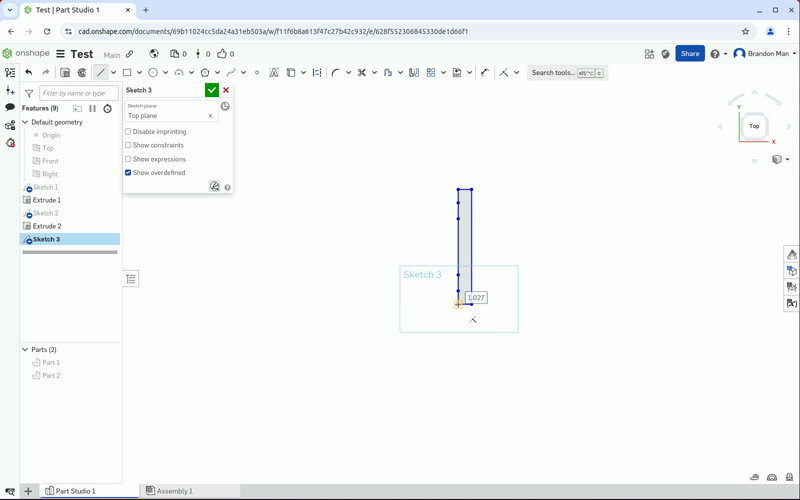
scroll(-6)
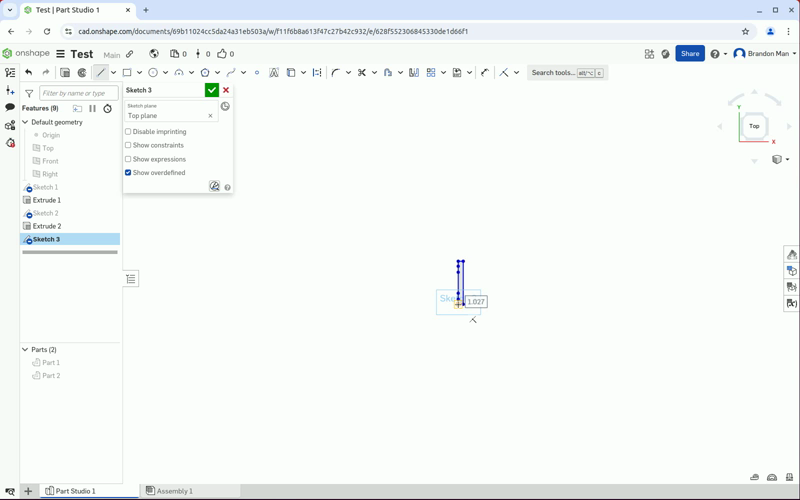
key(esc)
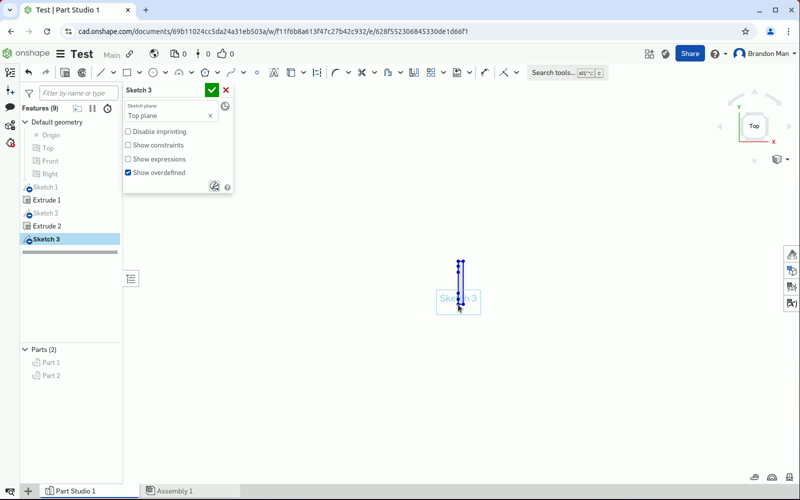
mouse_move(461, 283)
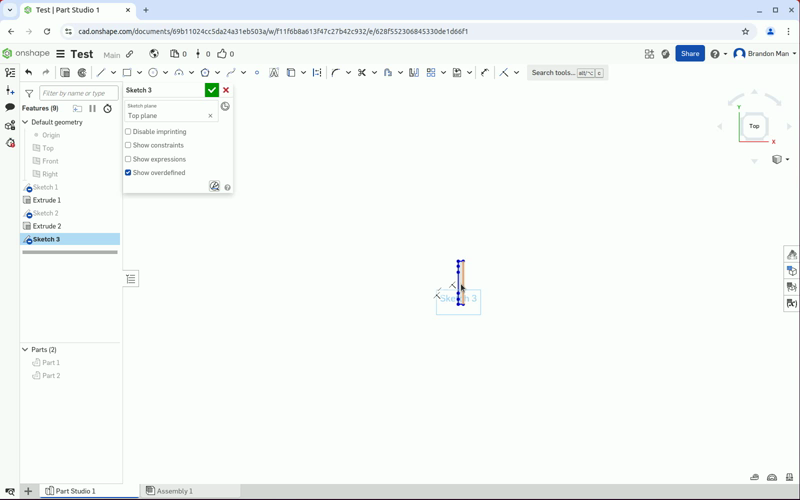
scroll(6)
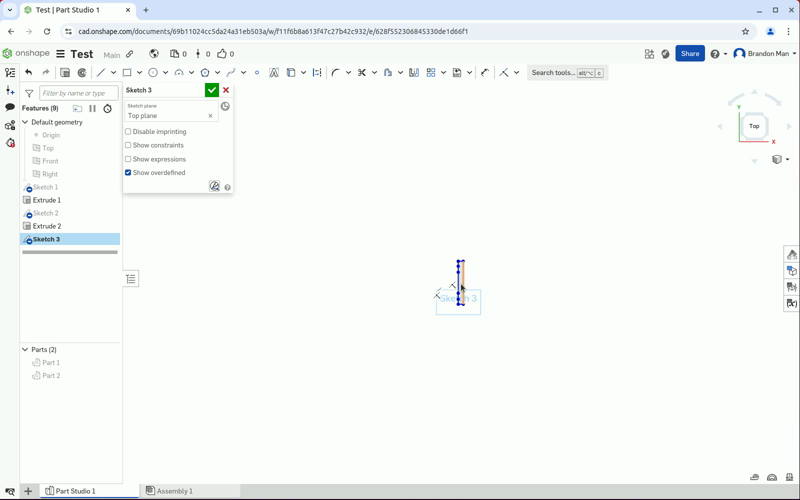
scroll(6)
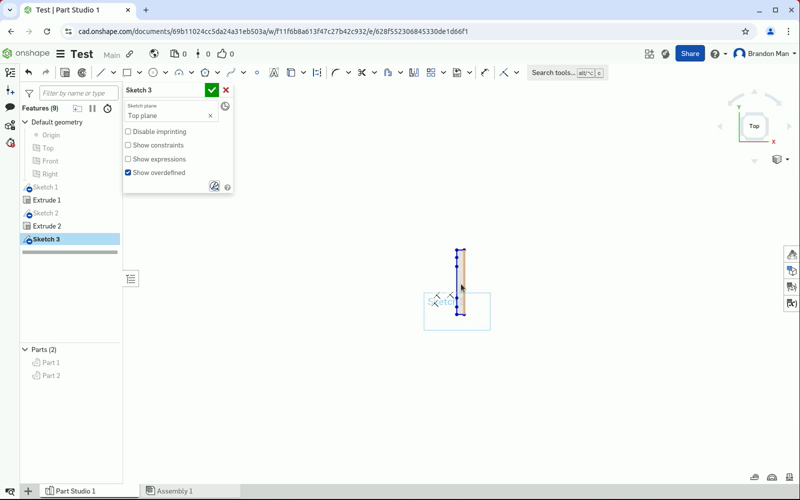
scroll(6)
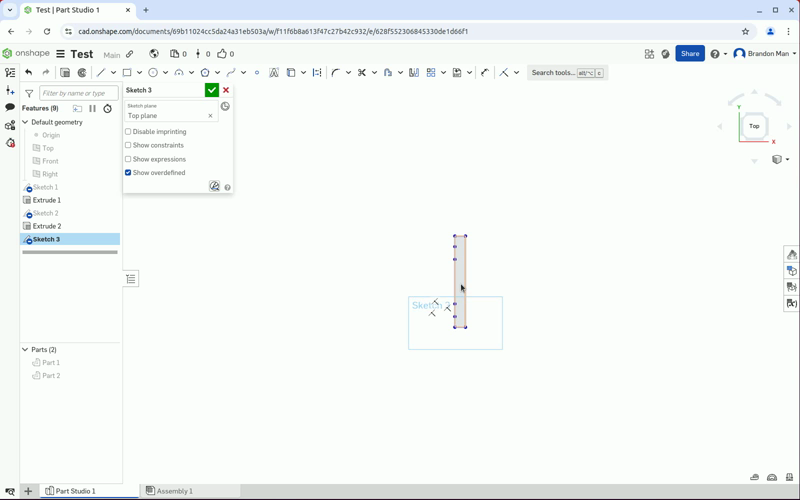
scroll(6)
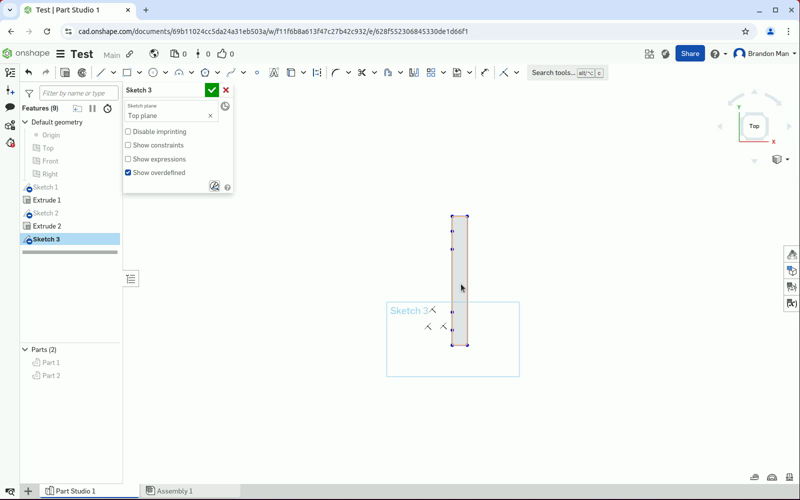
scroll(6)
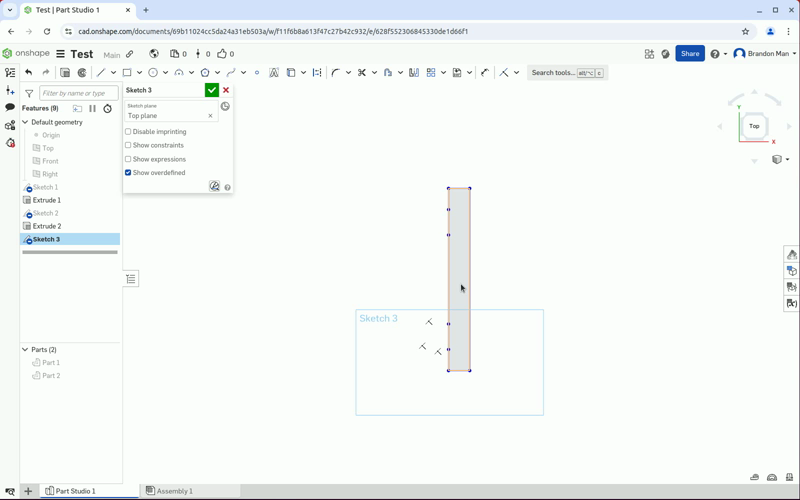
scroll(6)
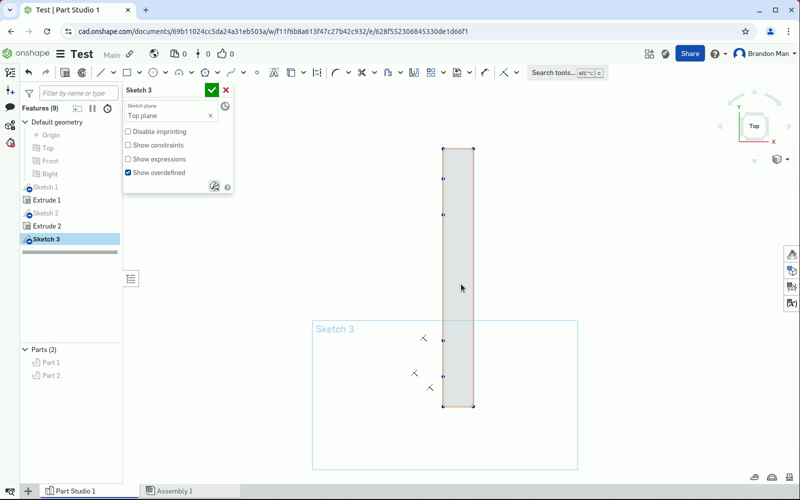
scroll(6)
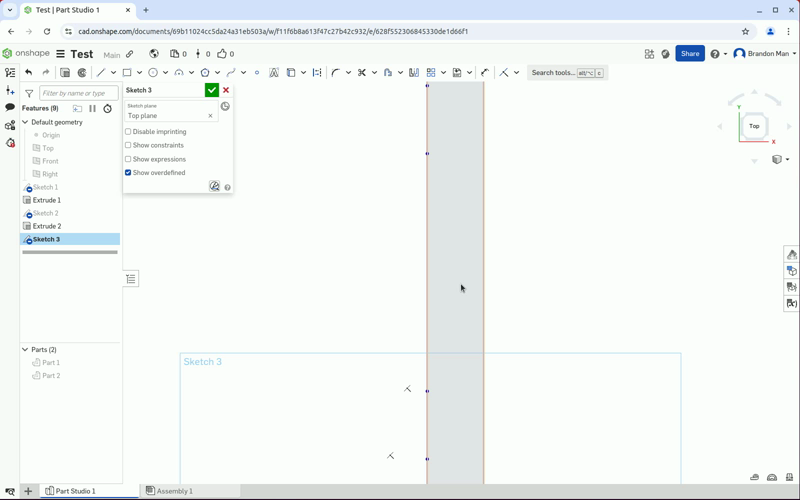
click(461, 283)
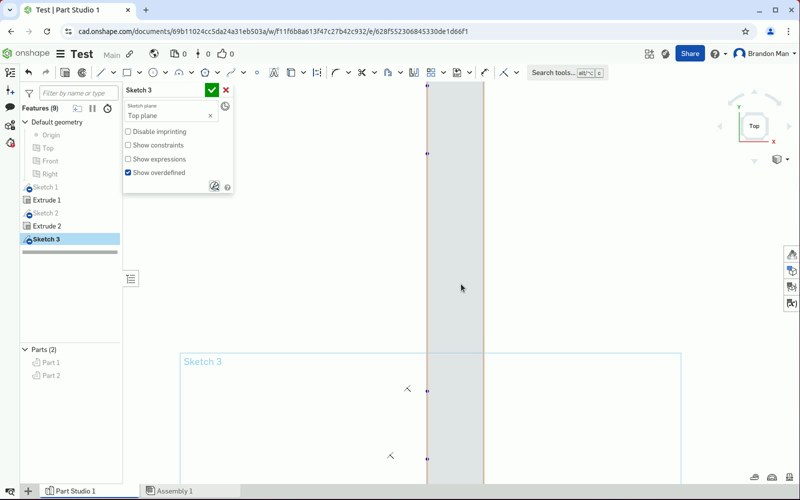
scroll(-6)
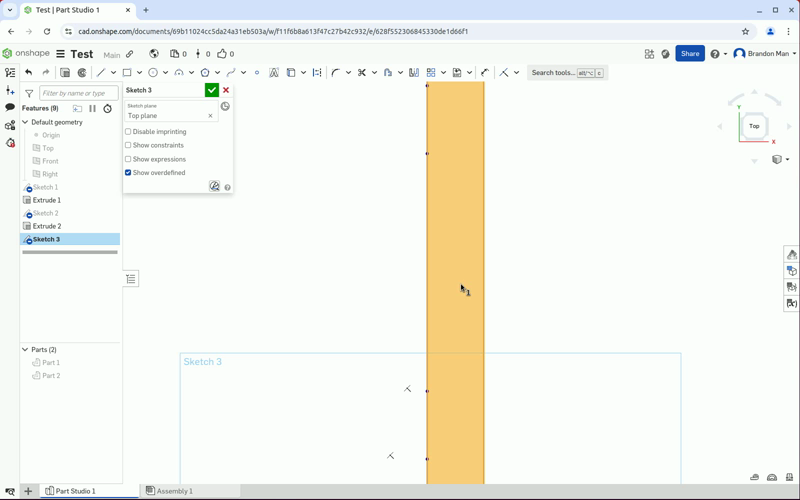
scroll(-6)
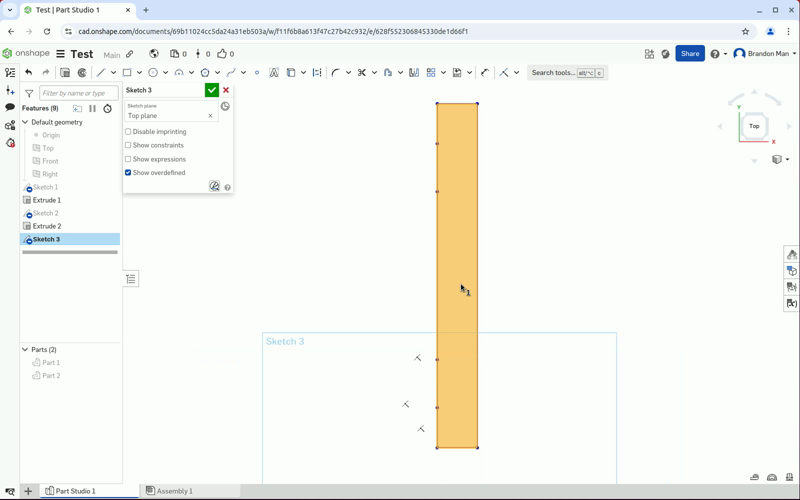
scroll(-6)
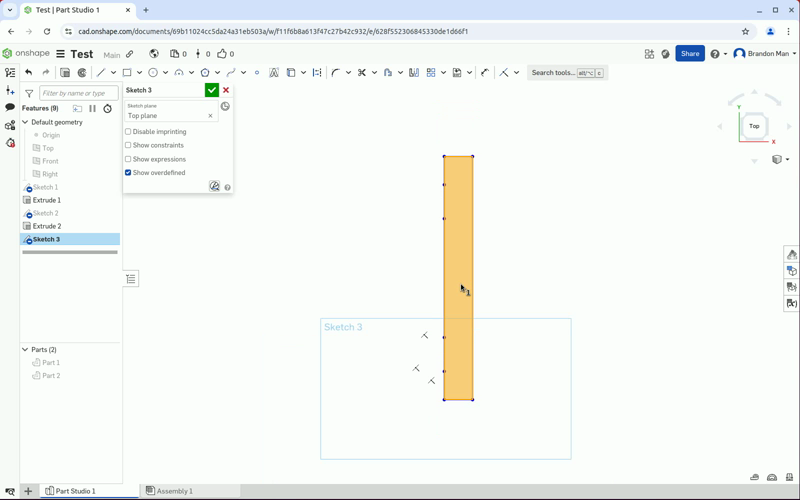
scroll(-6)
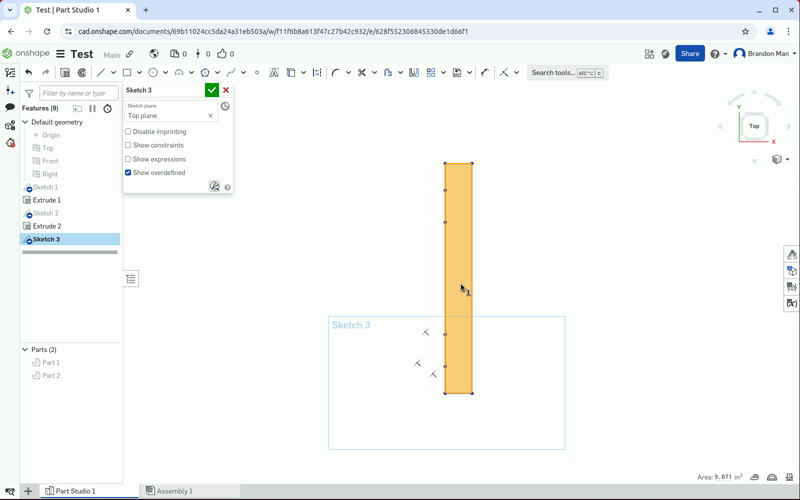
scroll(-6)
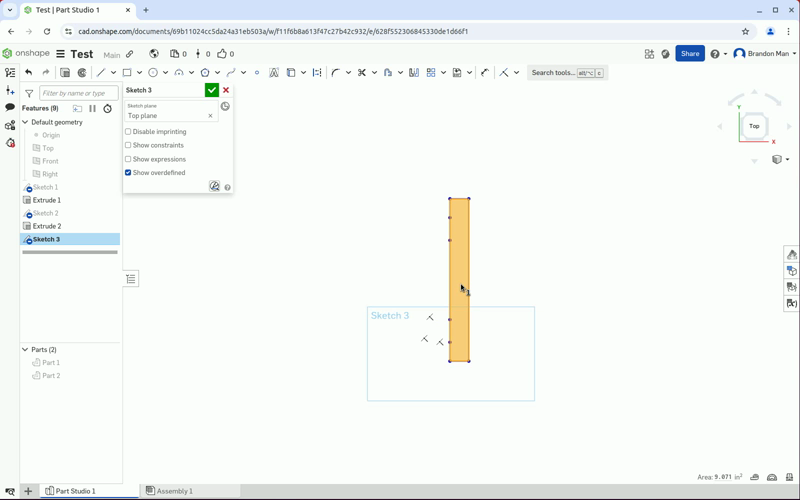
scroll(-6)
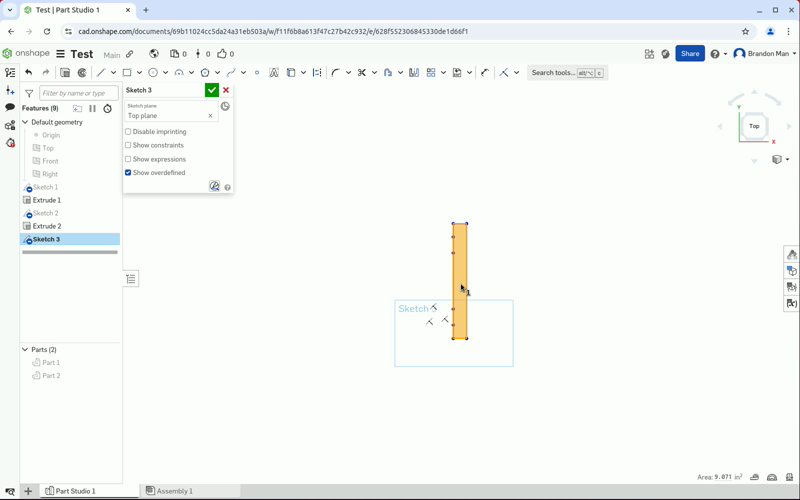
scroll(-6)
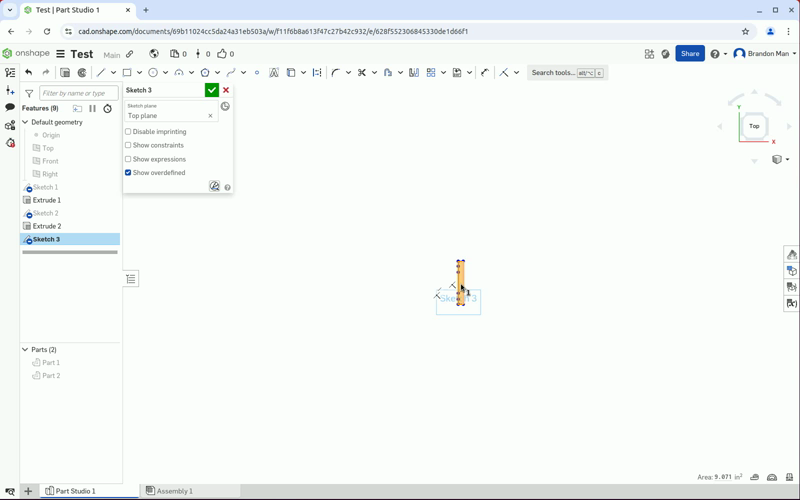
mouse_move(73, 352)
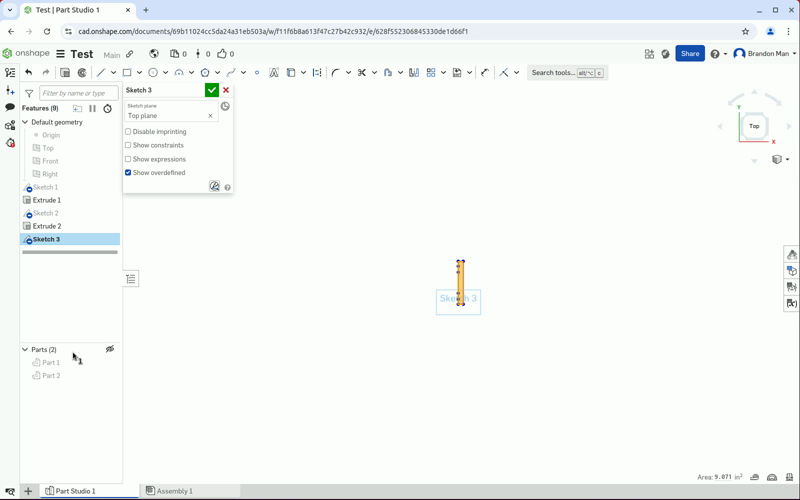
key(shift+y)
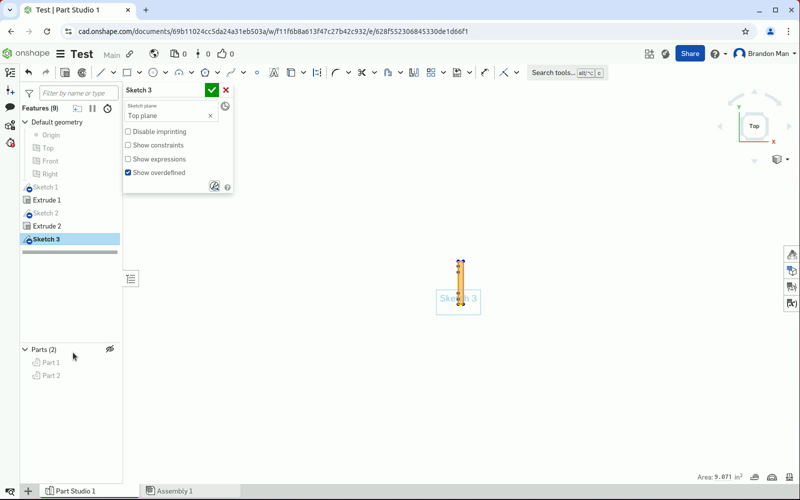
key(shift+e)
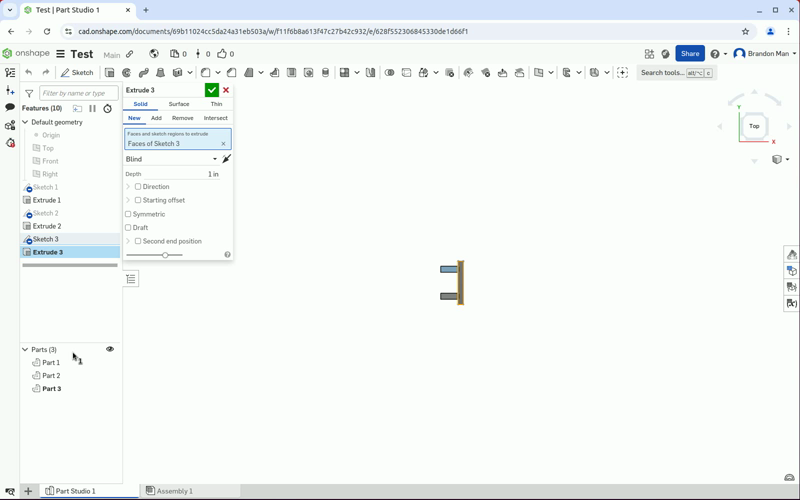
mouse_move(143, 106)
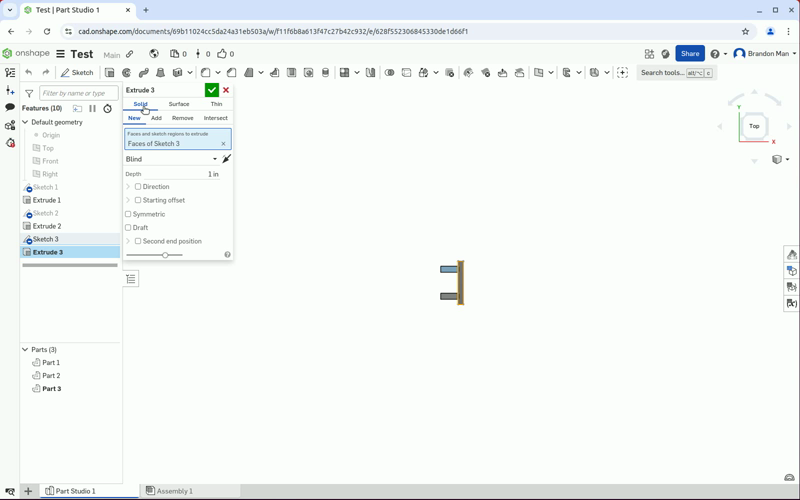
click(143, 106)
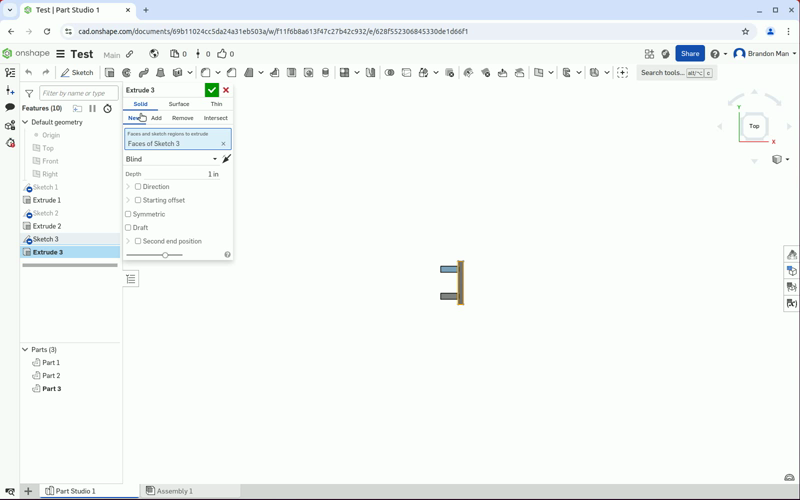
mouse_move(137, 120)
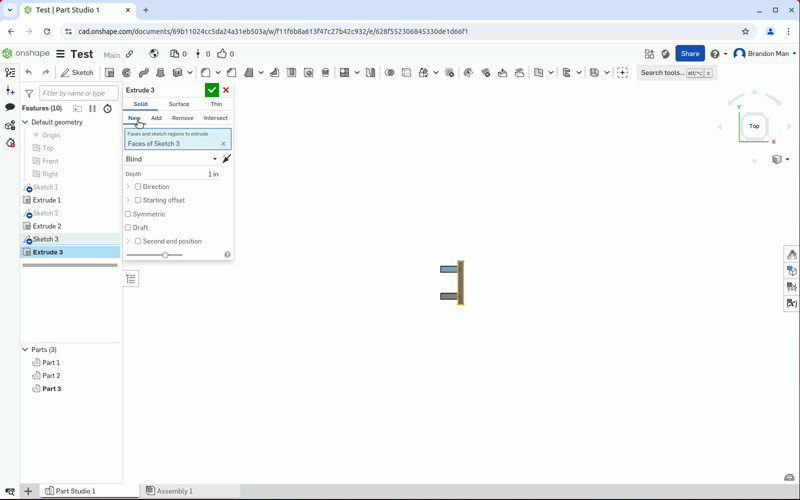
click(137, 120)
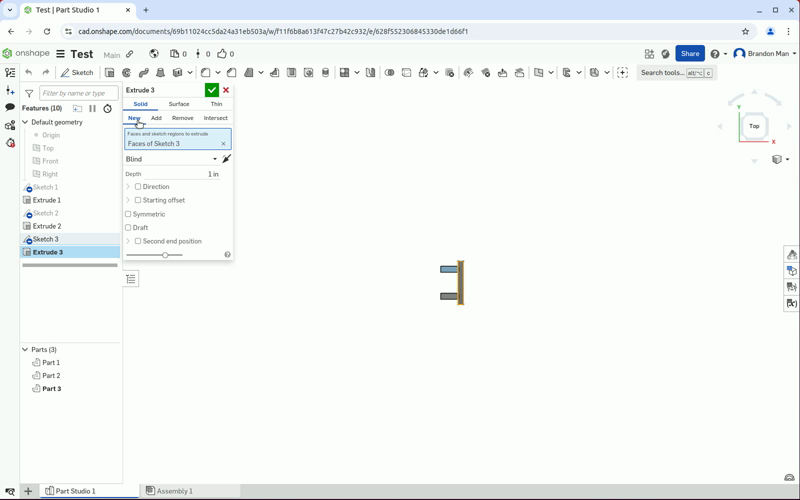
key(tab, 4)
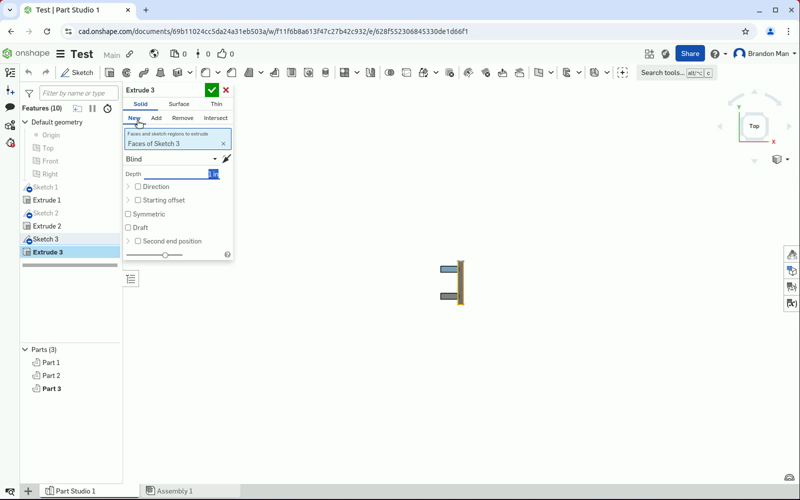
text(23.108)
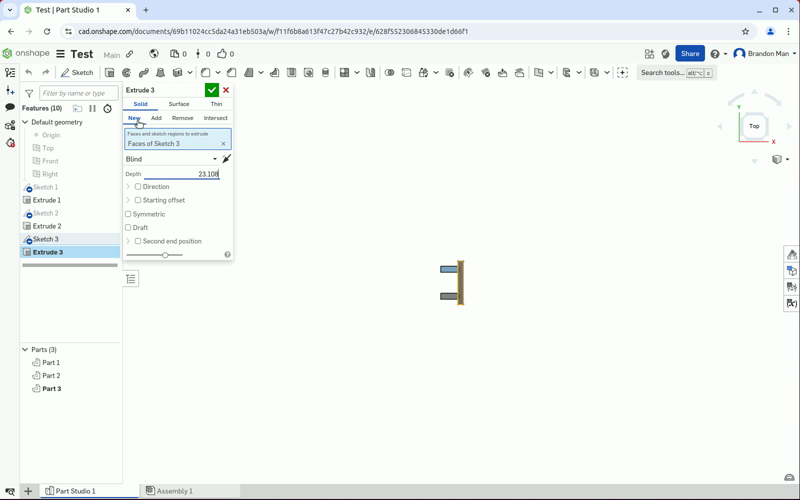
key(enter)
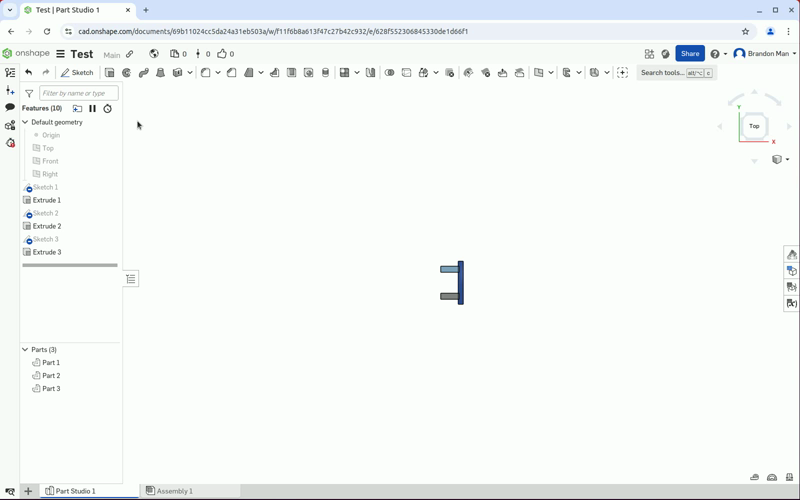
key(shift+h)
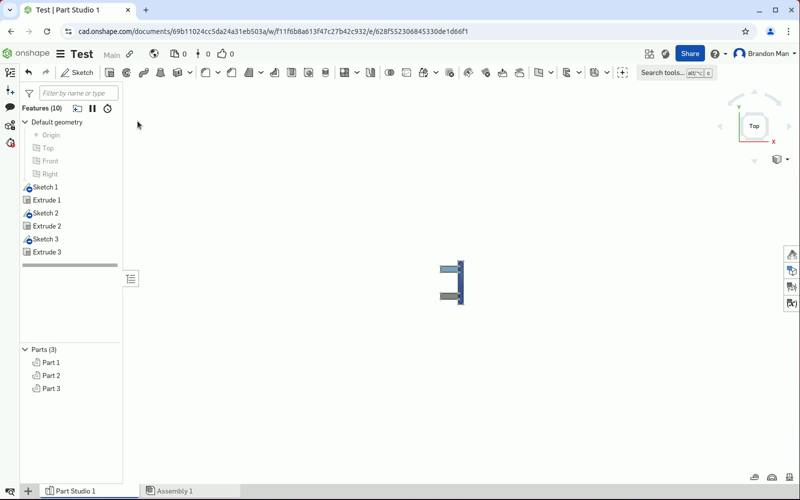
key(shift+h)
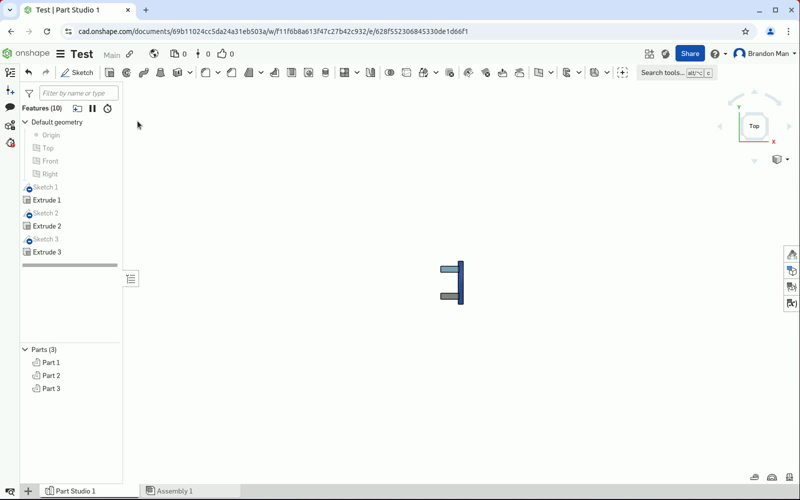
mouse_move(73, 189)
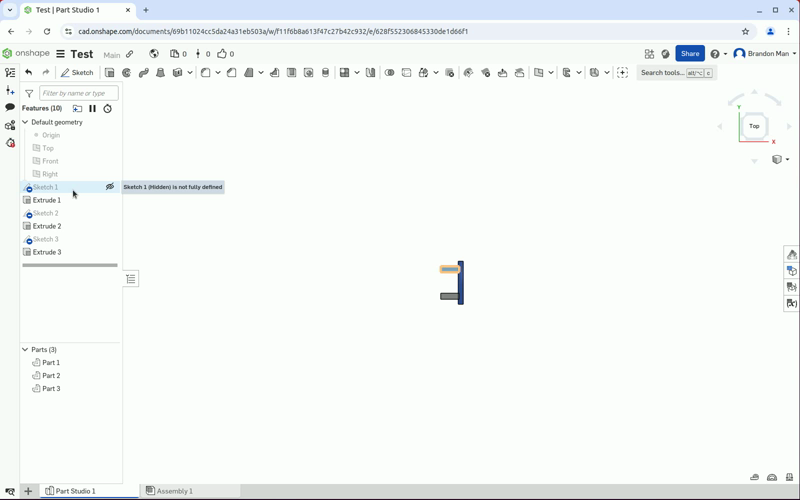
click(73, 189)
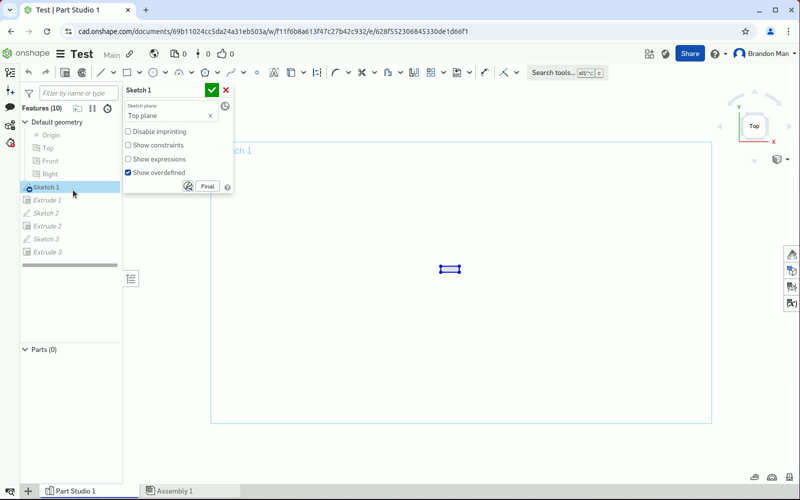
mouse_move(229, 92)
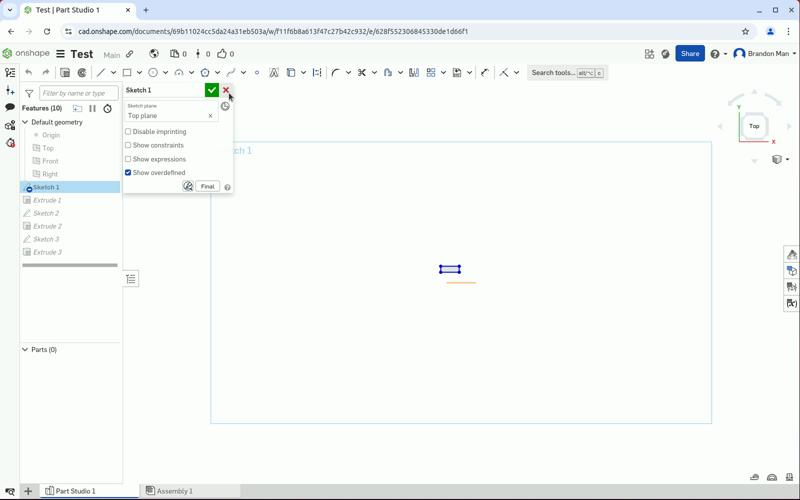
click(229, 92)
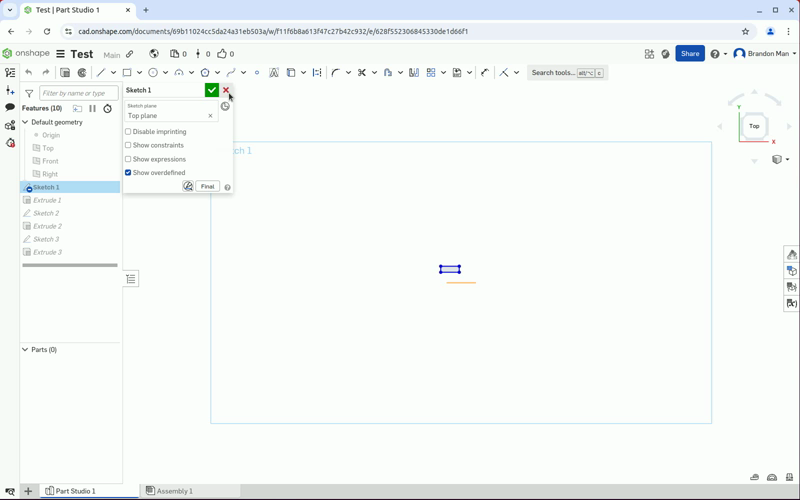
key(shift+s)
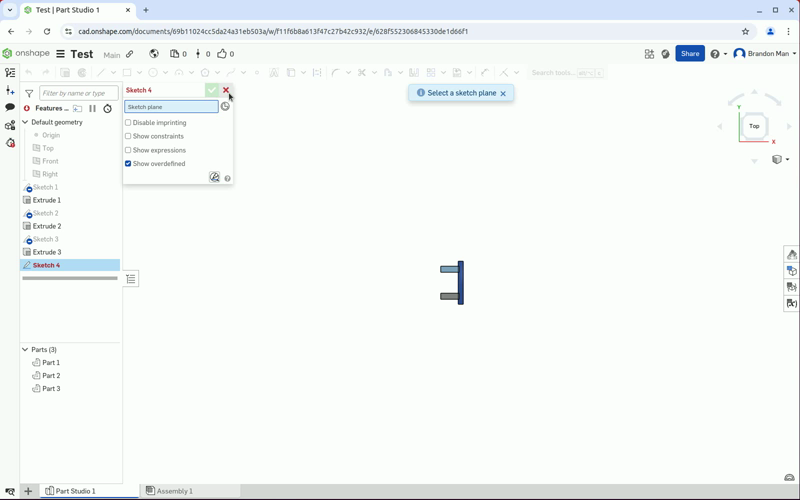
mouse_move(73, 150)
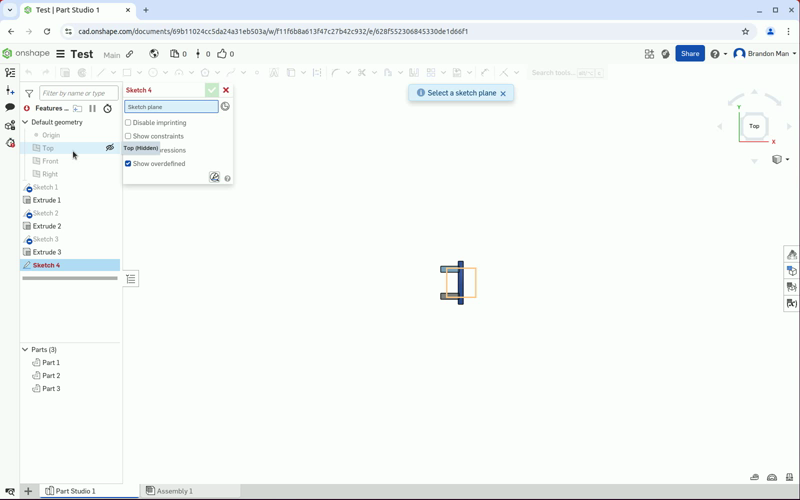
click(73, 150)
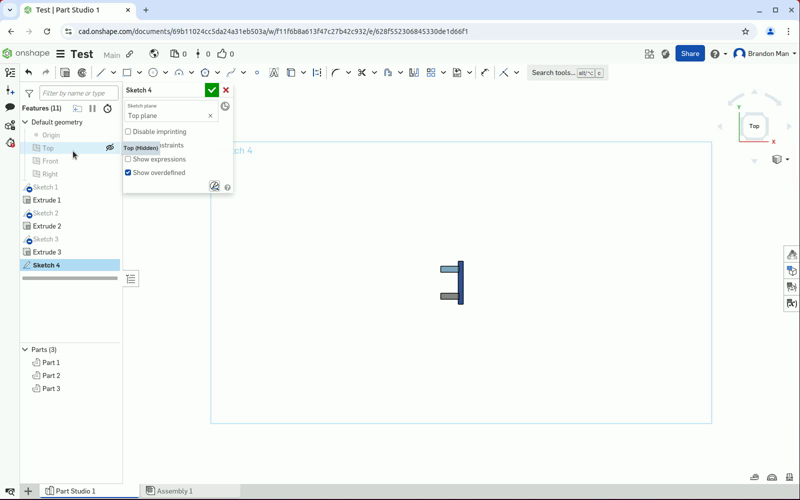
mouse_move(73, 352)
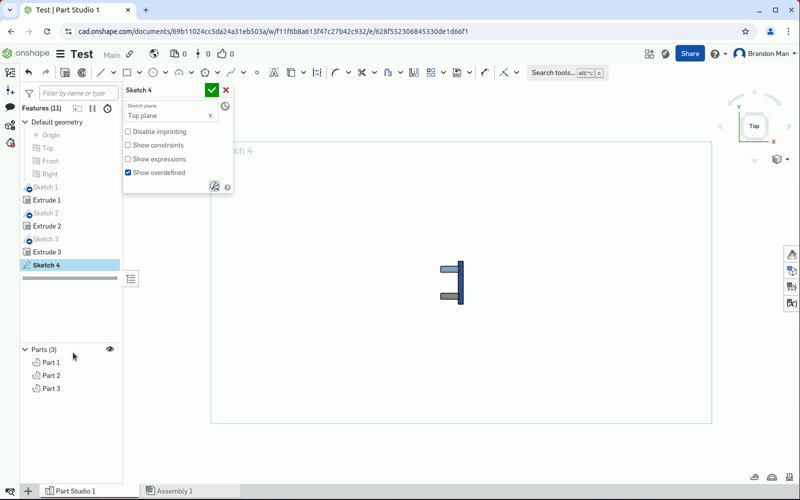
key(y)
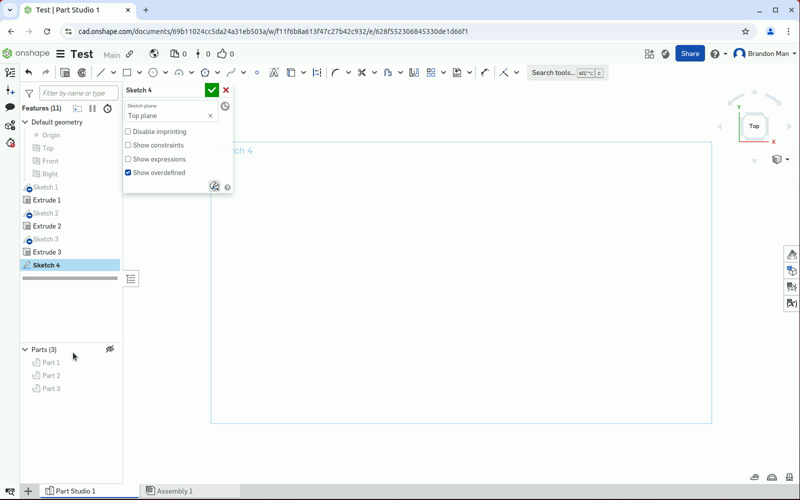
key(l)
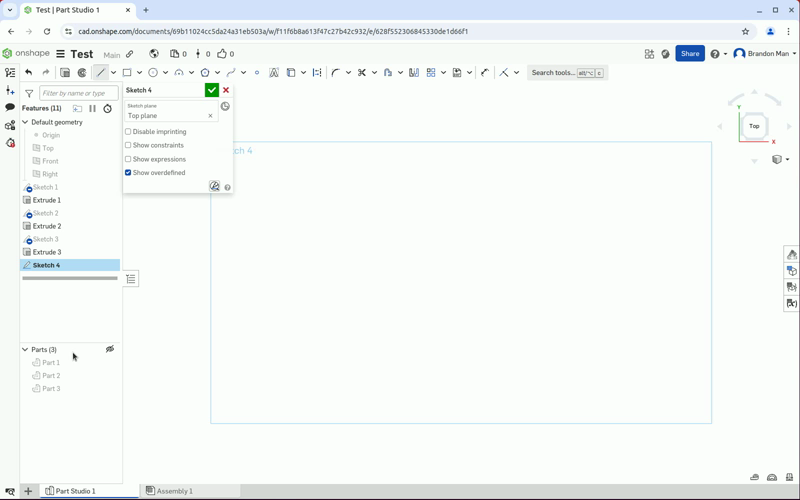
key_down(shift)
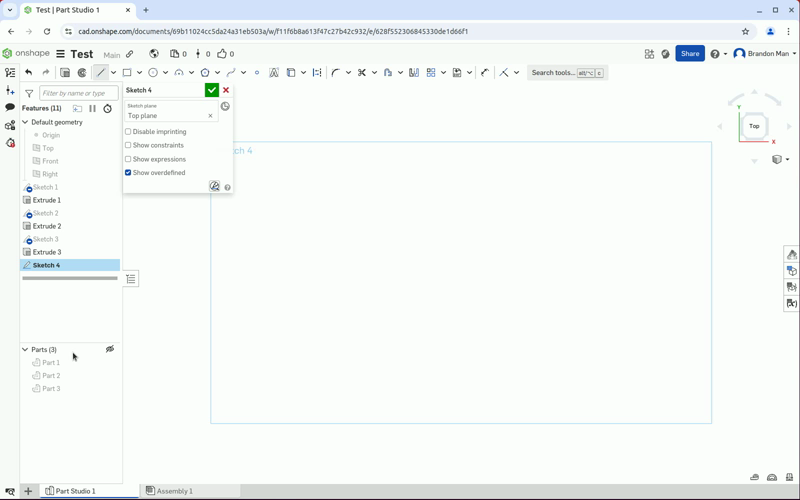
mouse_move(440, 293)
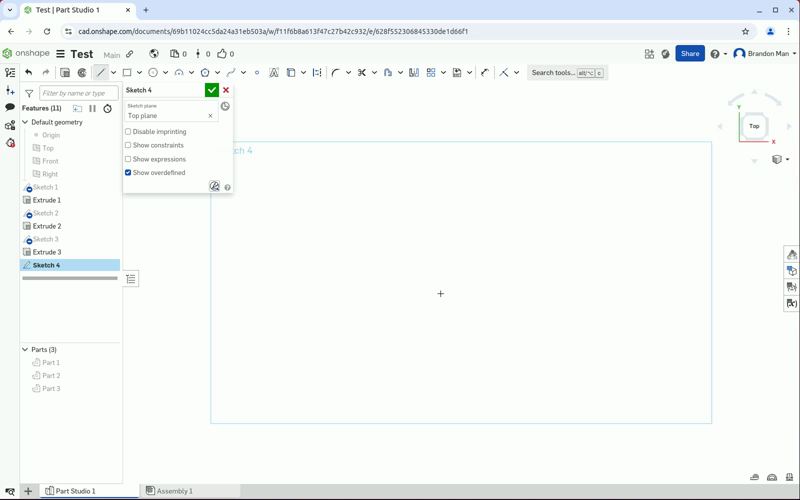
click(440, 293)
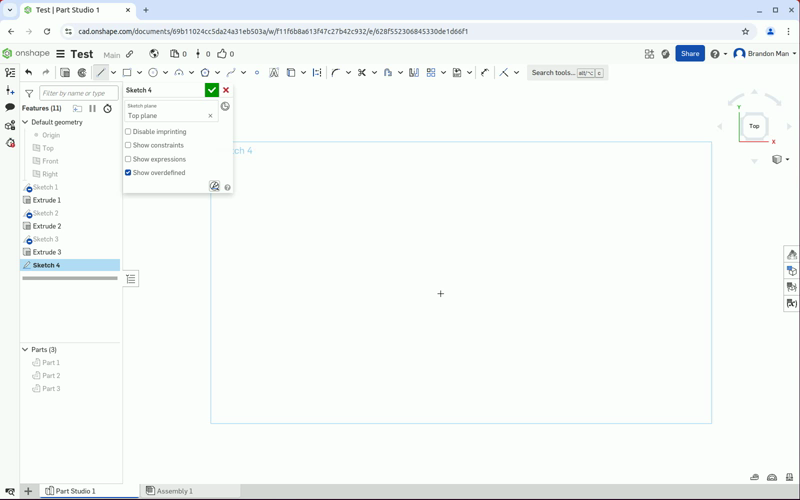
key_up(shift)
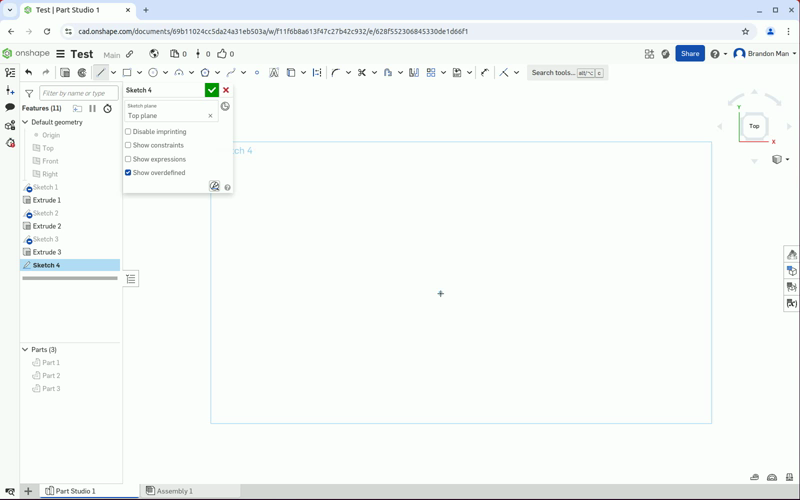
key_down(shift)
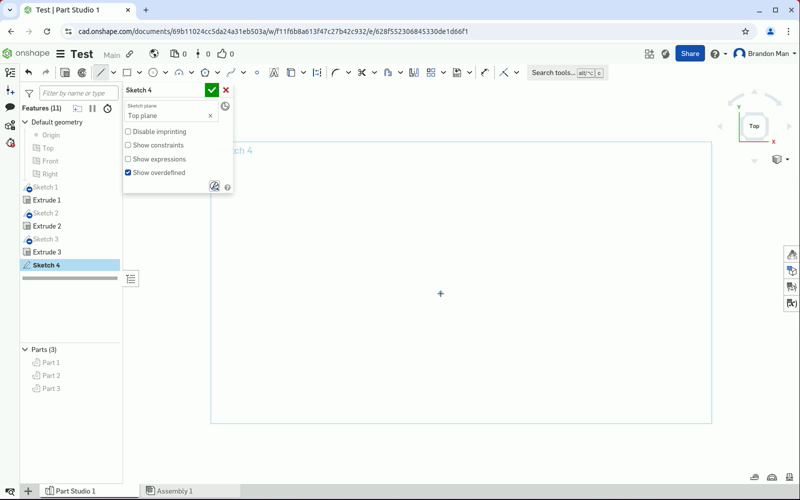
mouse_move(470, 293)
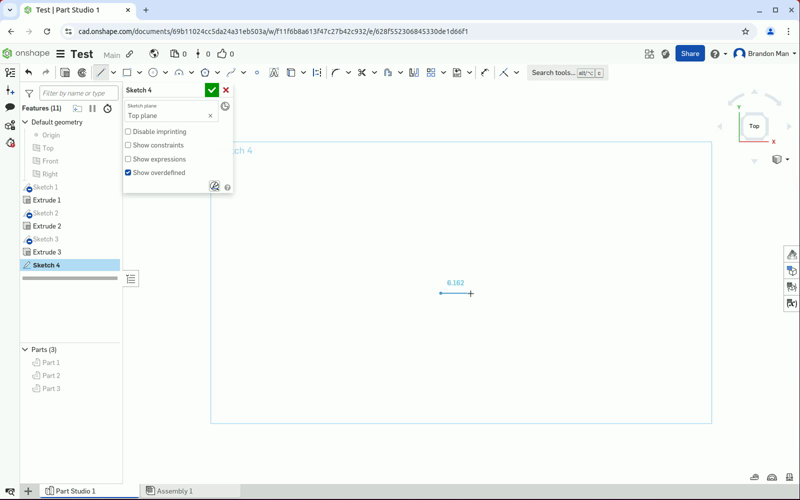
mouse_move(459, 293)
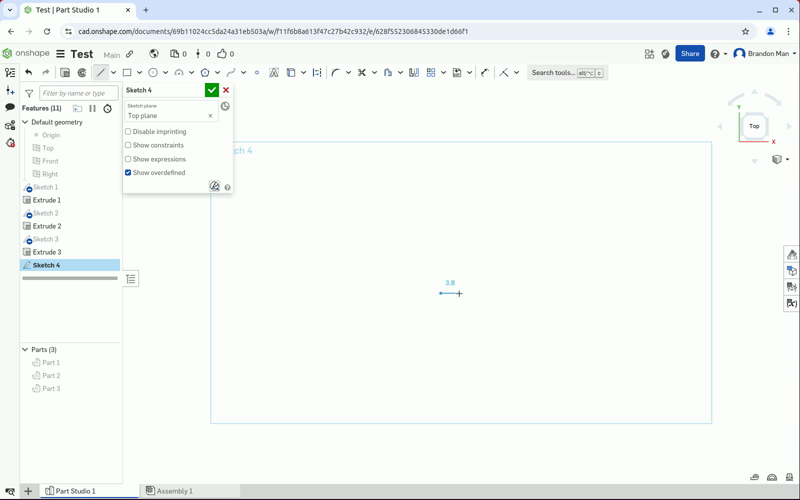
click(459, 293)
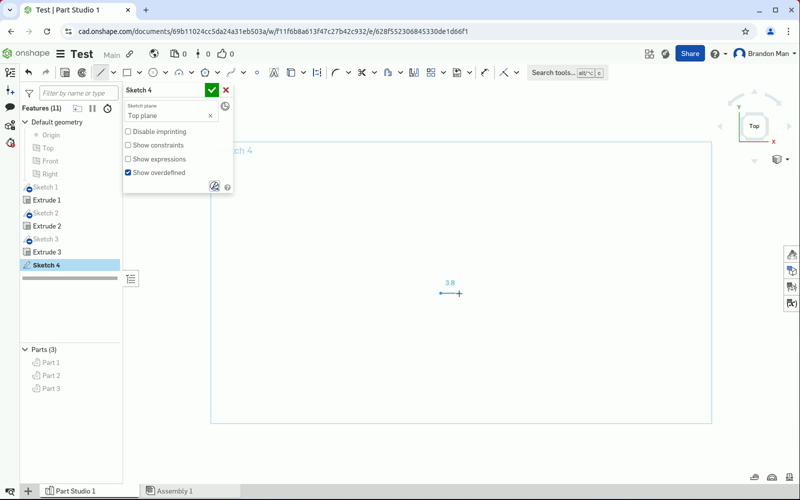
key_up(shift)
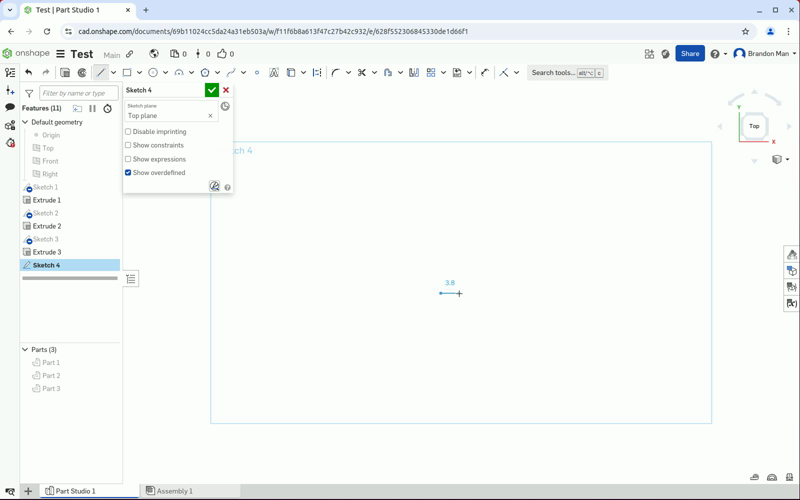
key_down(shift)
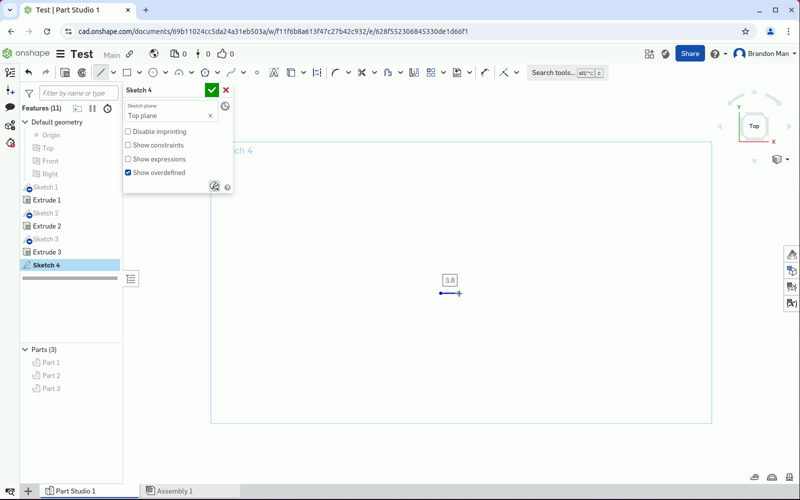
mouse_move(489, 293)
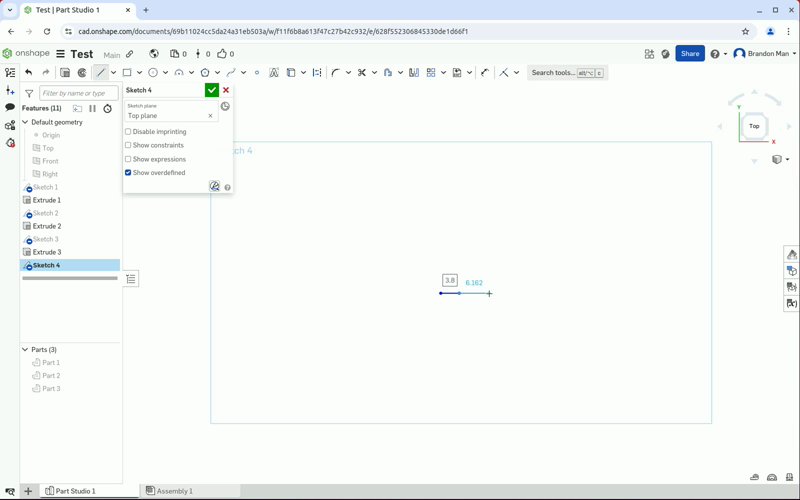
mouse_move(459, 271)
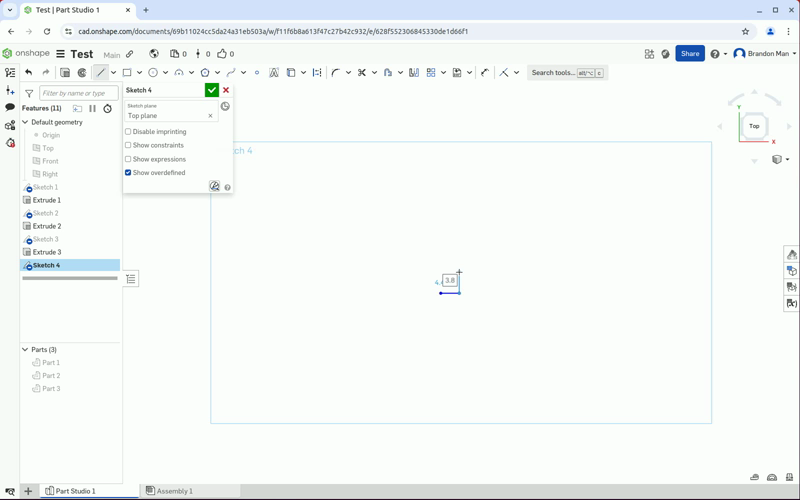
click(459, 271)
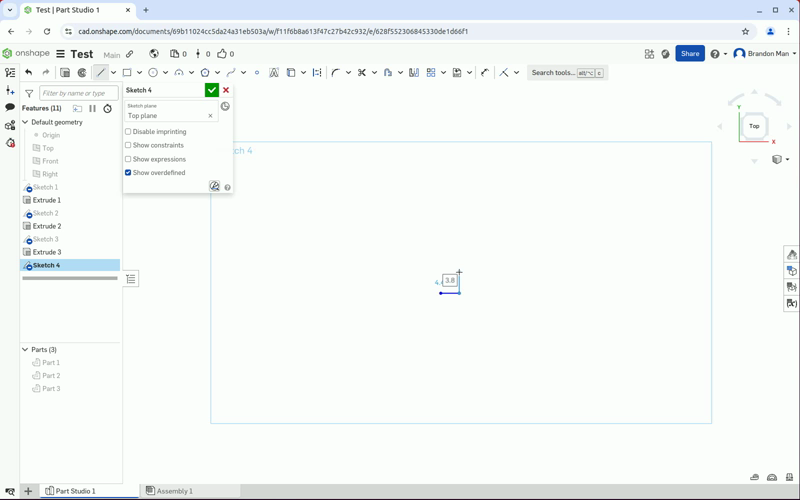
key_up(shift)
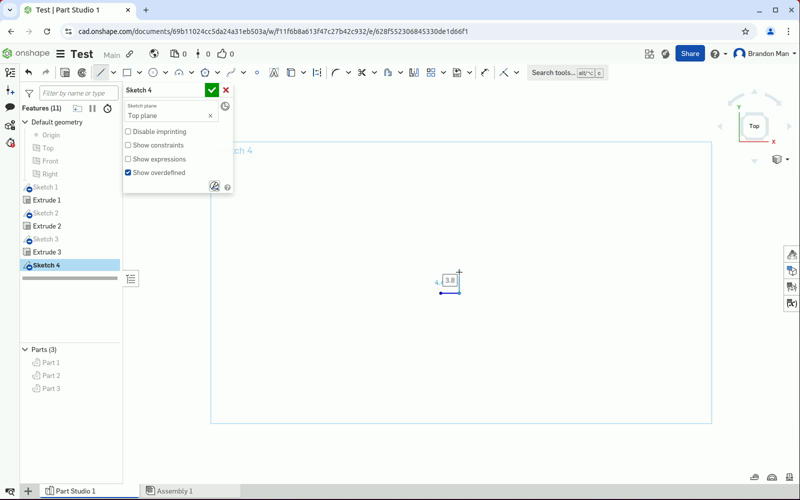
key_down(shift)
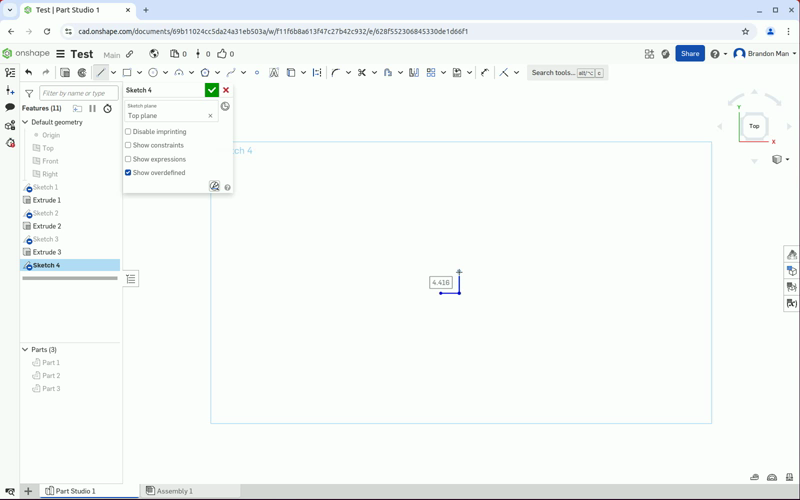
mouse_move(489, 271)
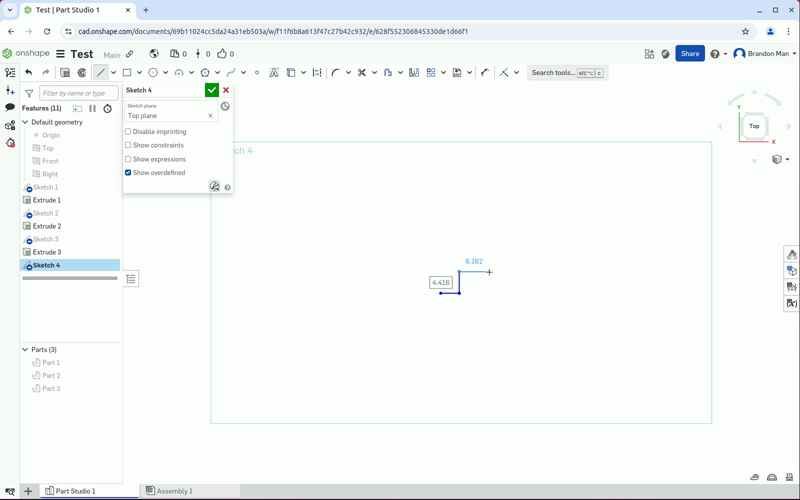
mouse_move(440, 271)
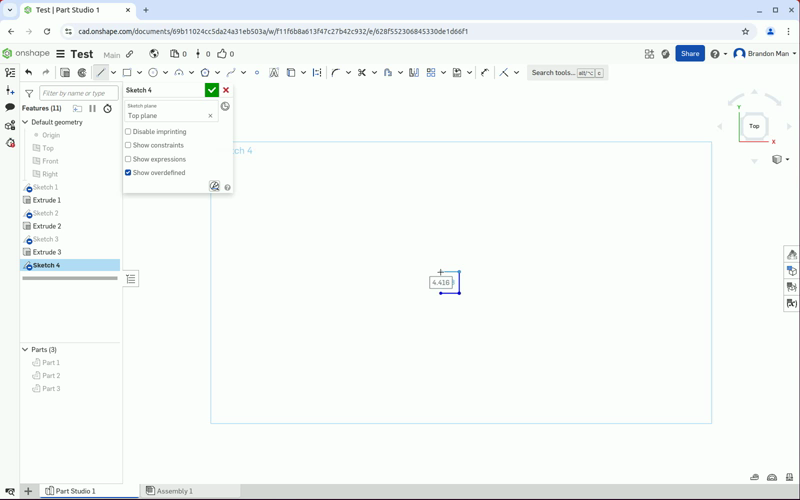
click(440, 271)
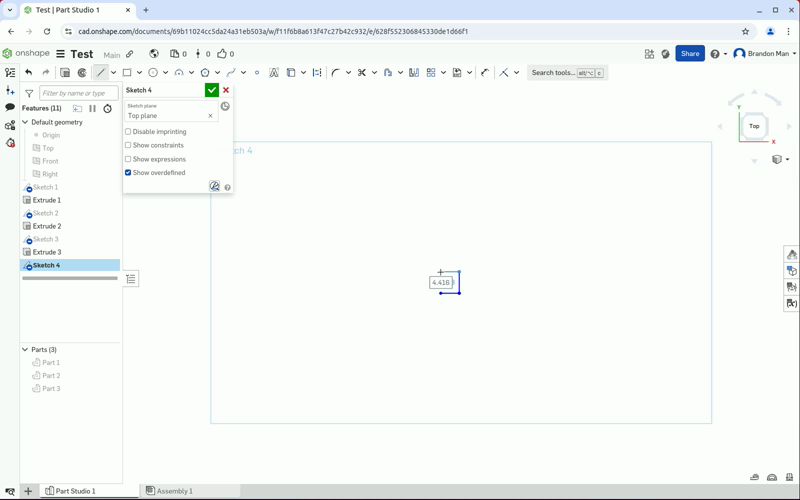
key_up(shift)
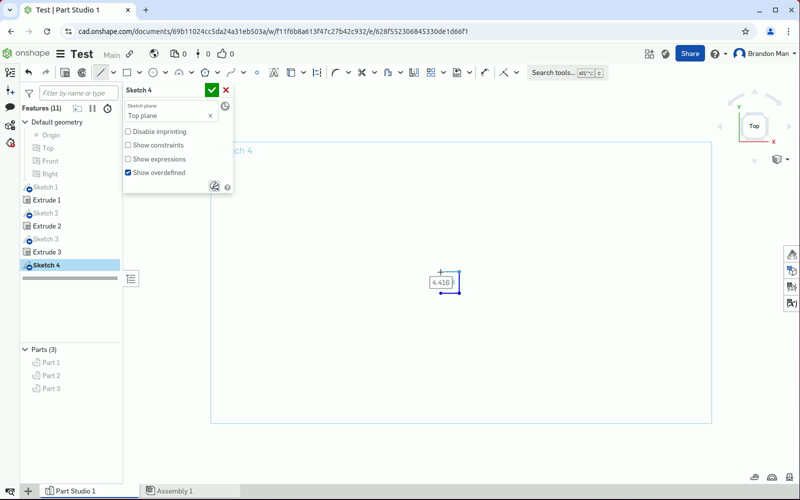
mouse_move(470, 271)
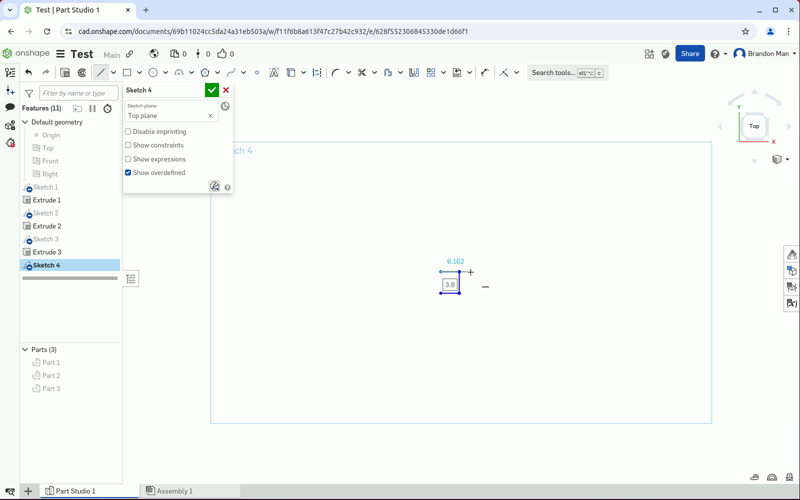
key_down(shift)
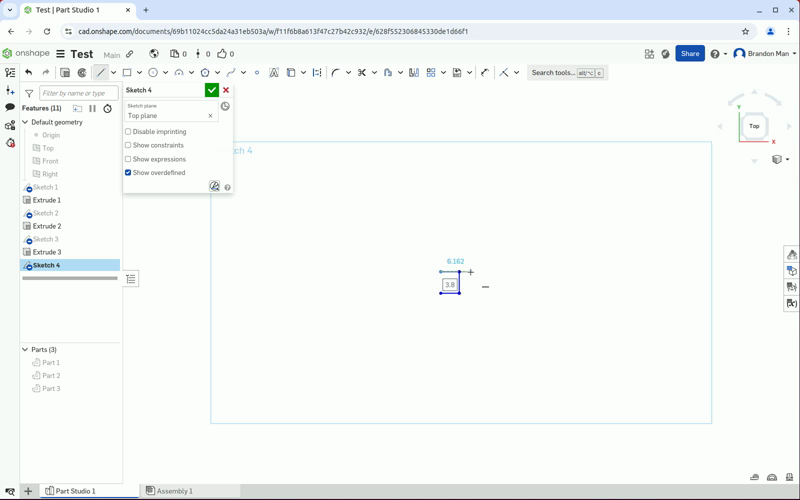
mouse_move(440, 293)
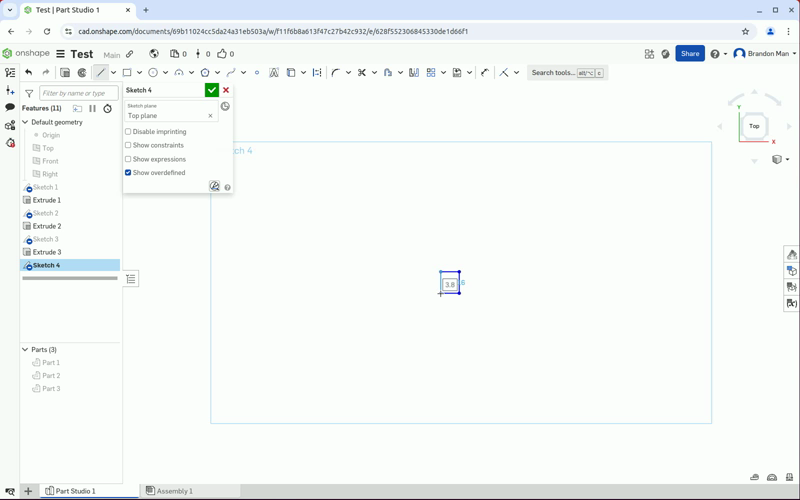
key_up(shift)
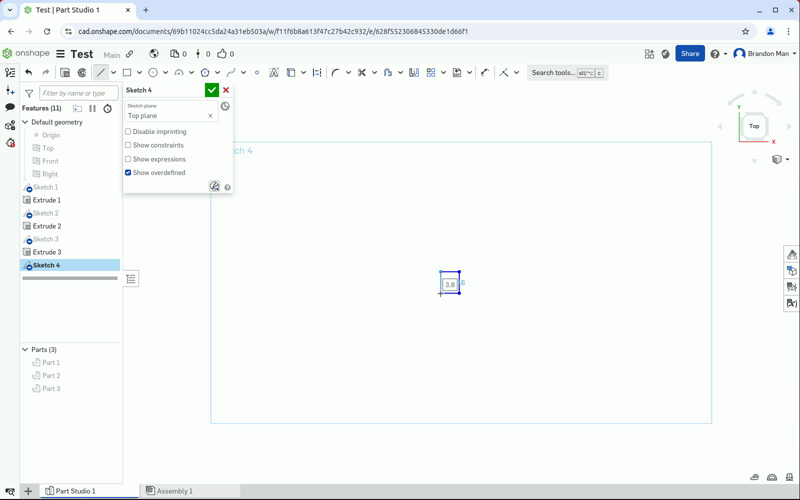
click(440, 293)
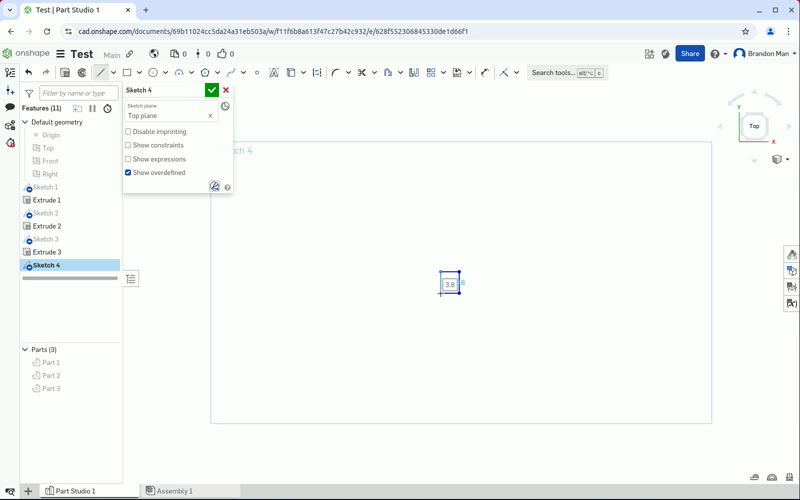
key(esc)
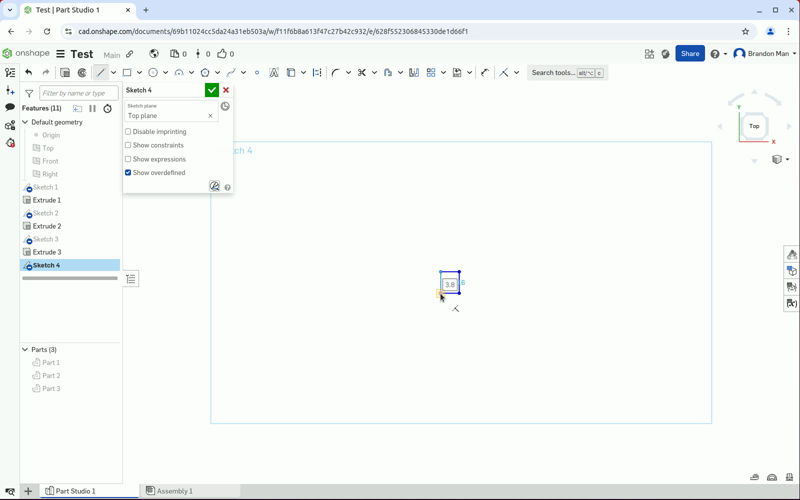
mouse_move(450, 283)
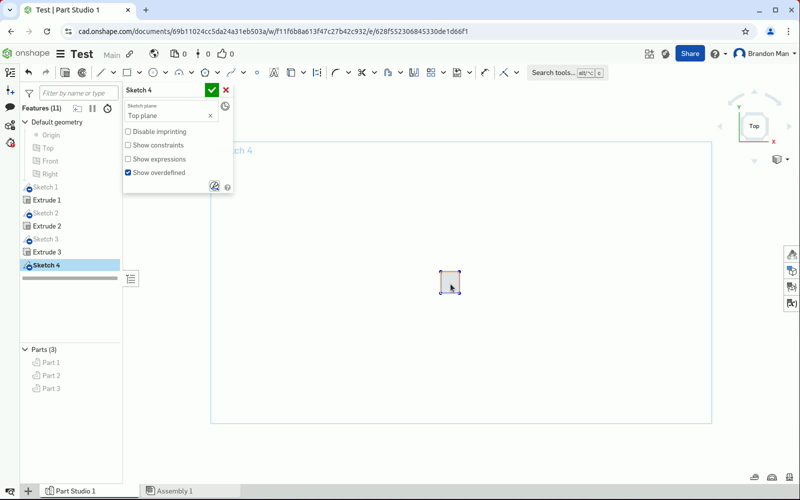
scroll(6)
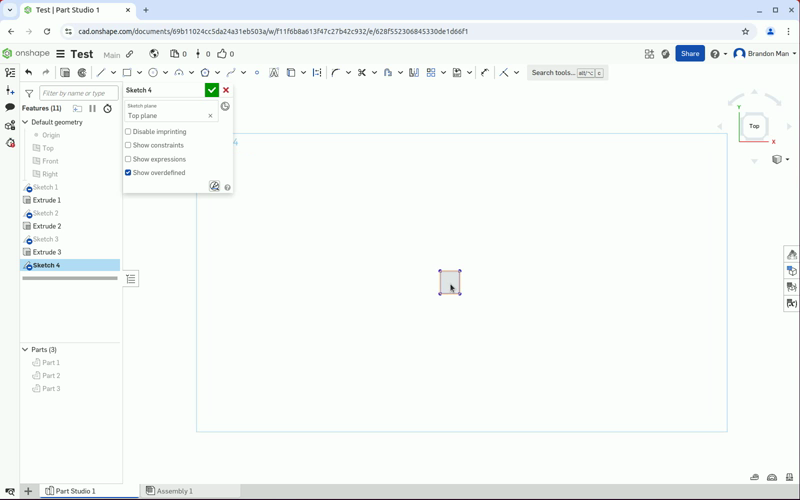
scroll(6)
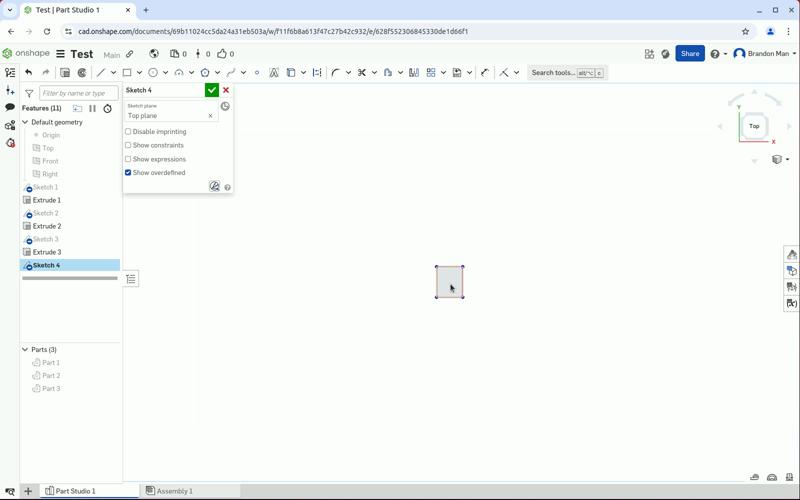
scroll(6)
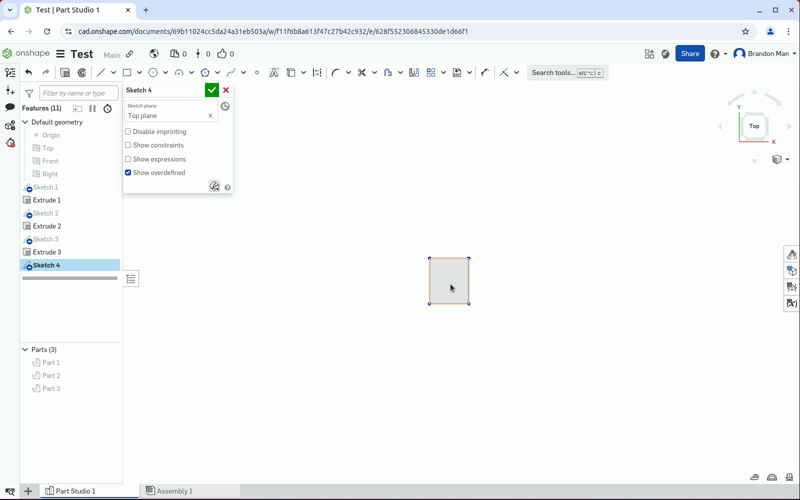
scroll(6)
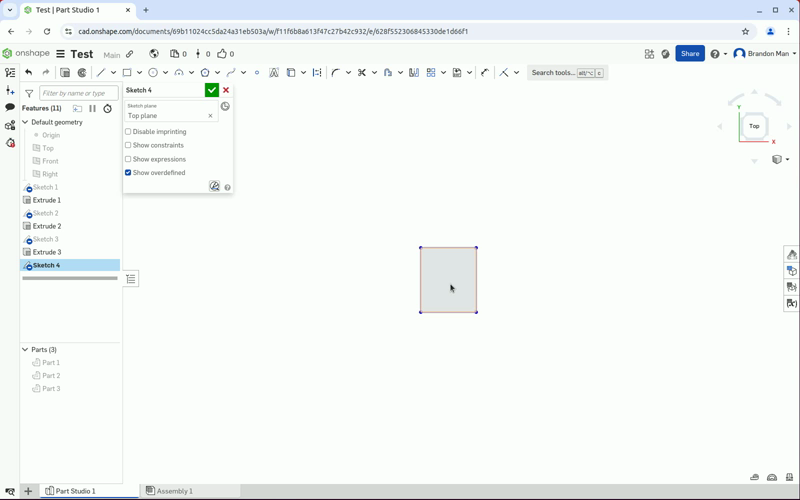
scroll(6)
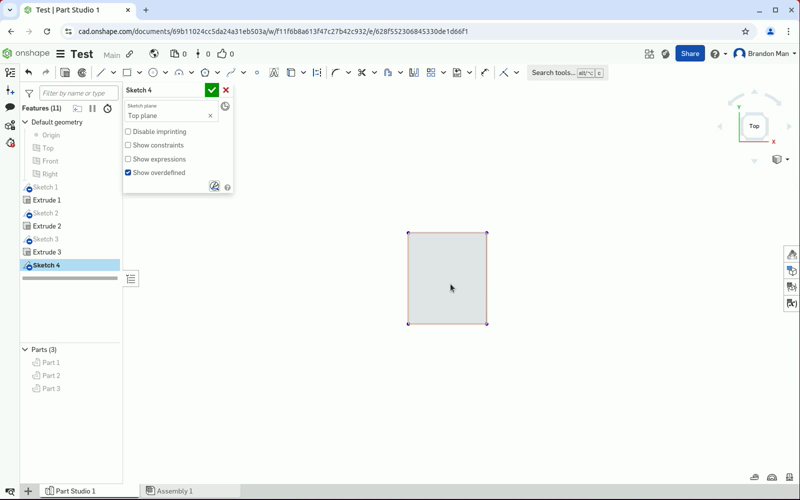
scroll(6)
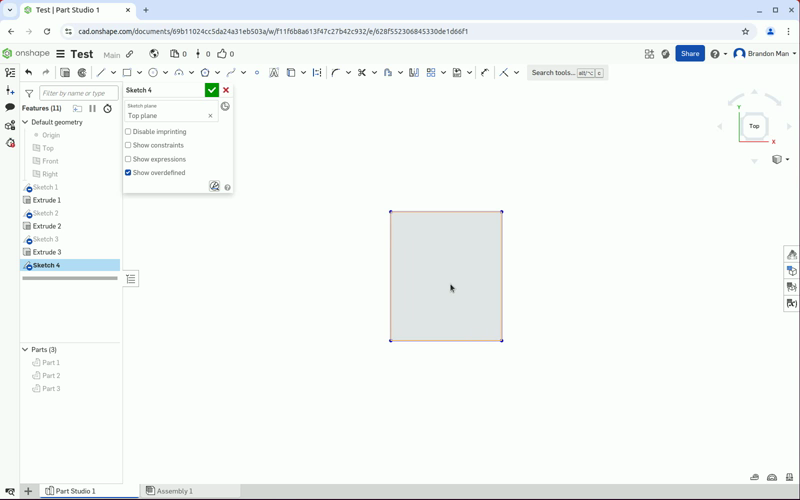
scroll(6)
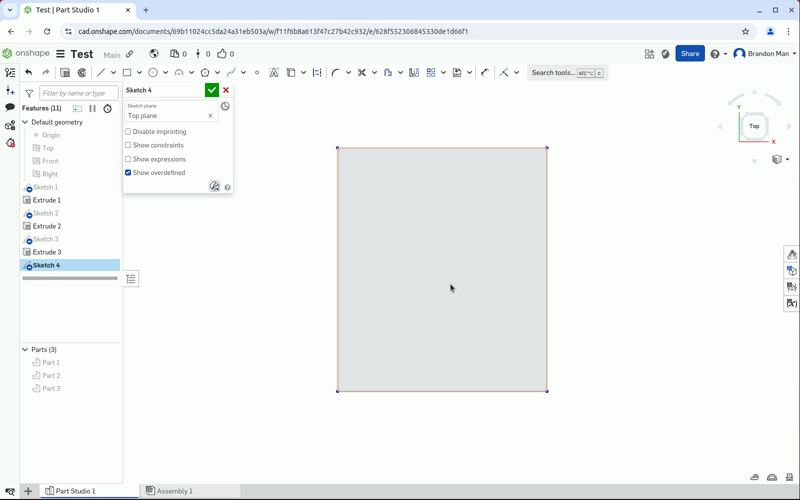
click(450, 283)
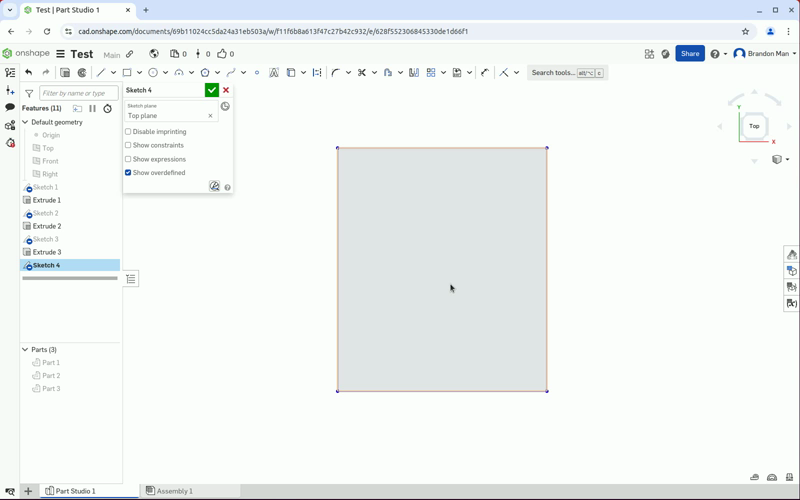
scroll(-6)
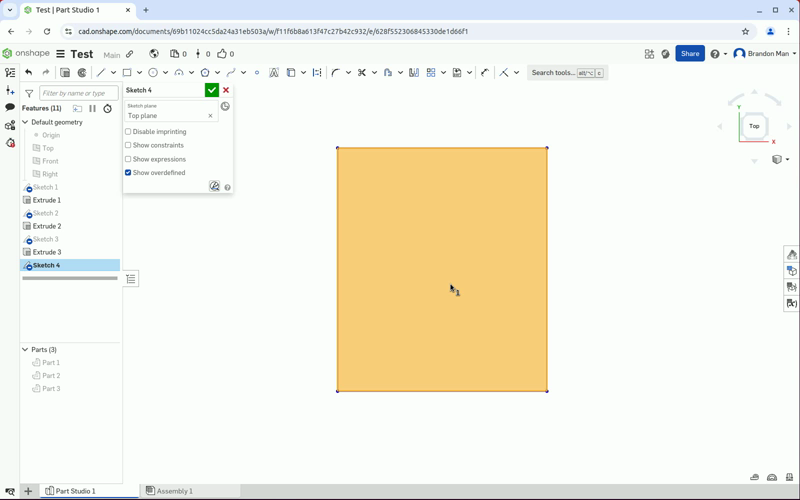
scroll(-6)
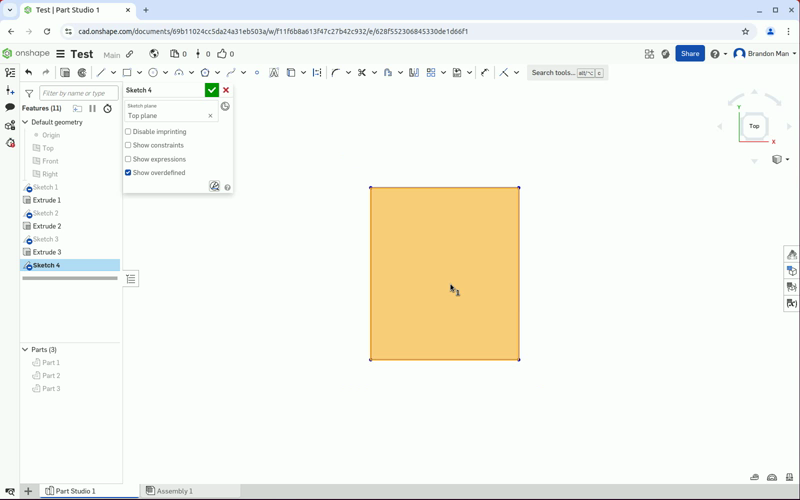
scroll(-6)
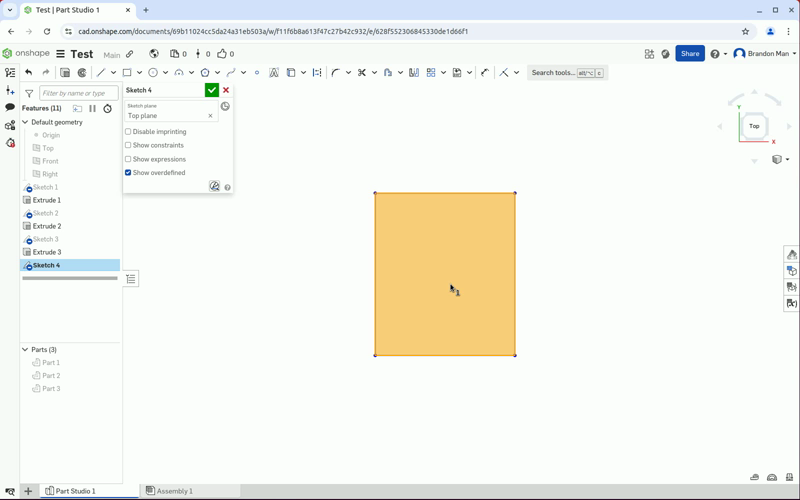
scroll(-6)
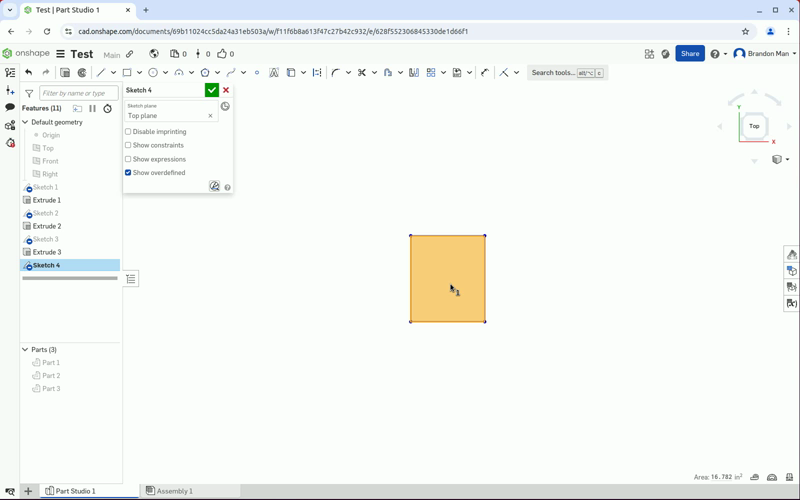
scroll(-6)
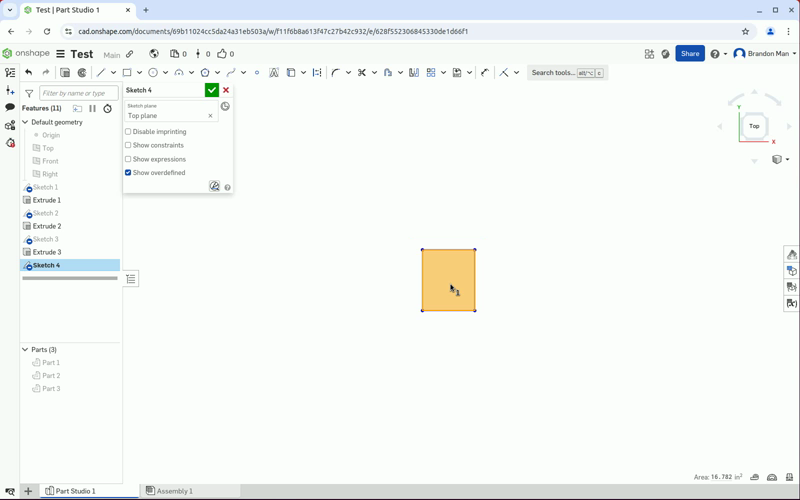
scroll(-6)
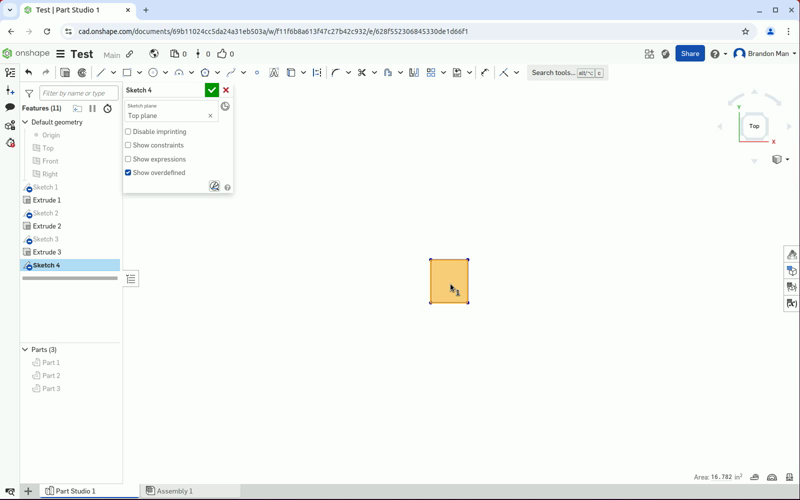
scroll(-6)
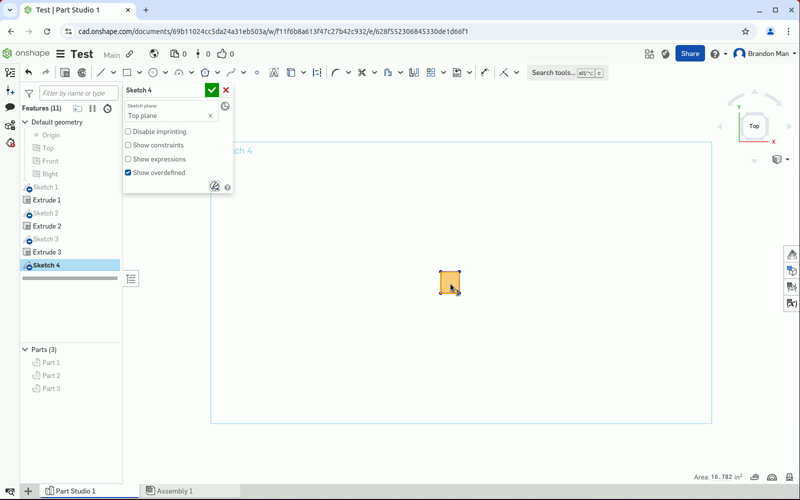
mouse_move(73, 352)
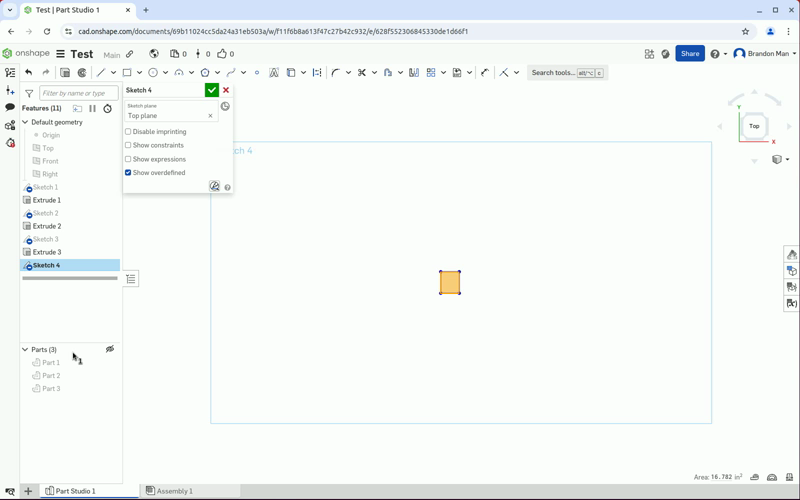
key(shift+y)
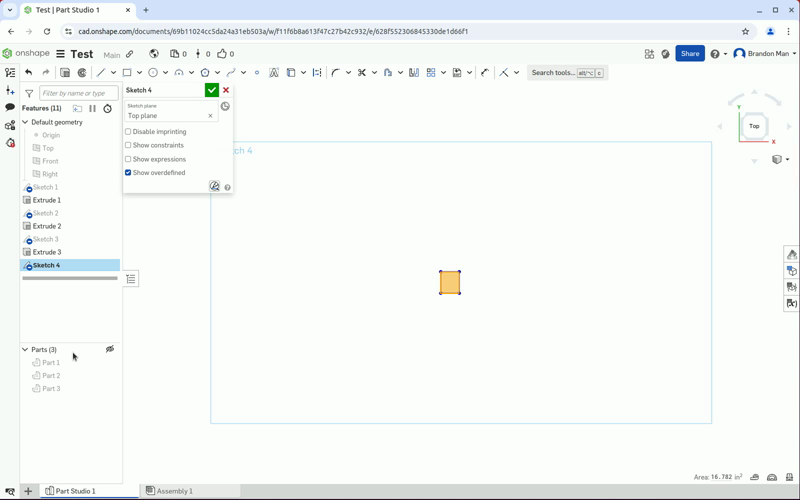
key(shift+e)
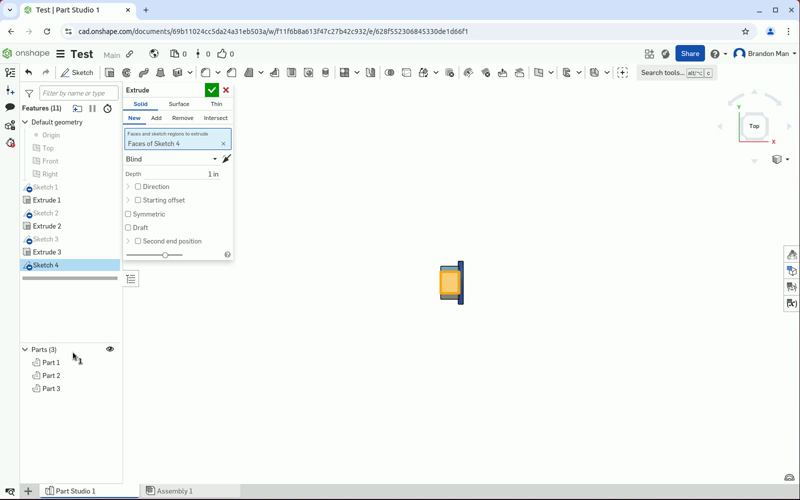
mouse_move(143, 106)
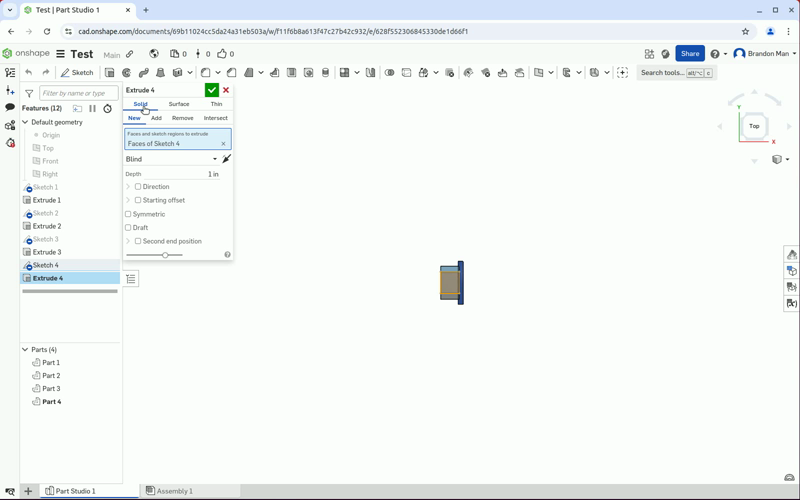
click(143, 106)
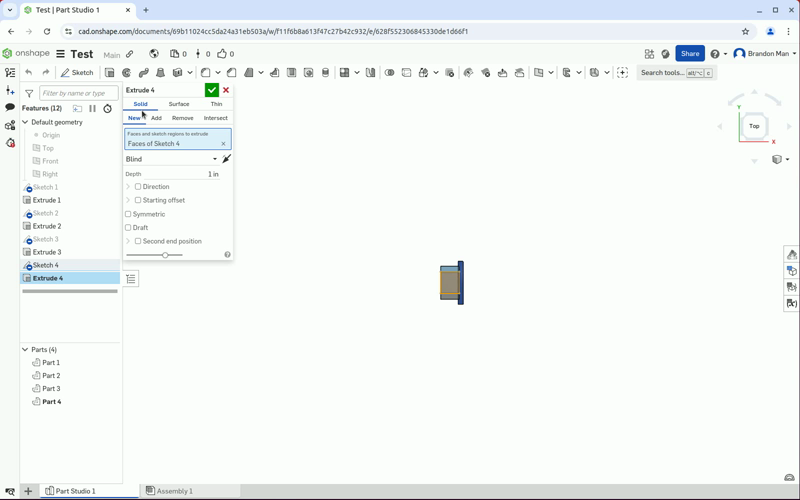
mouse_move(137, 120)
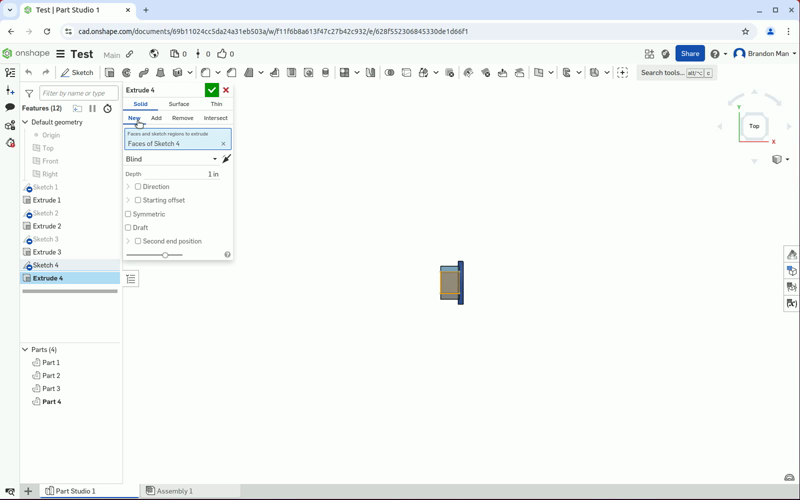
click(137, 120)
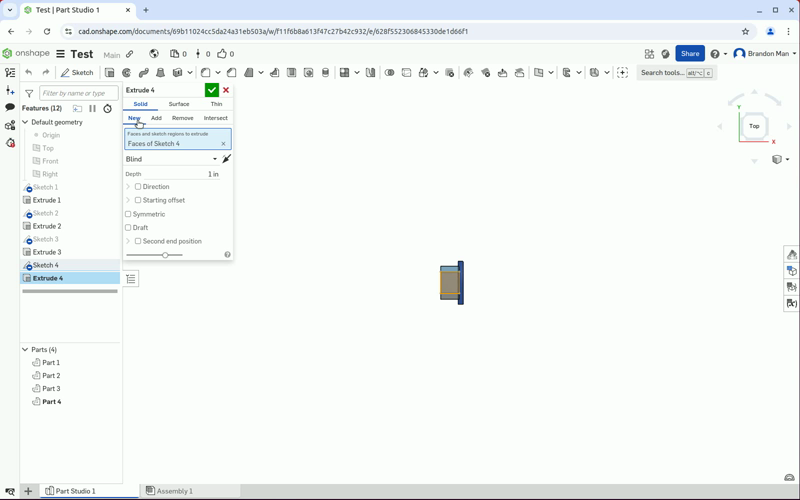
key(tab, 4)
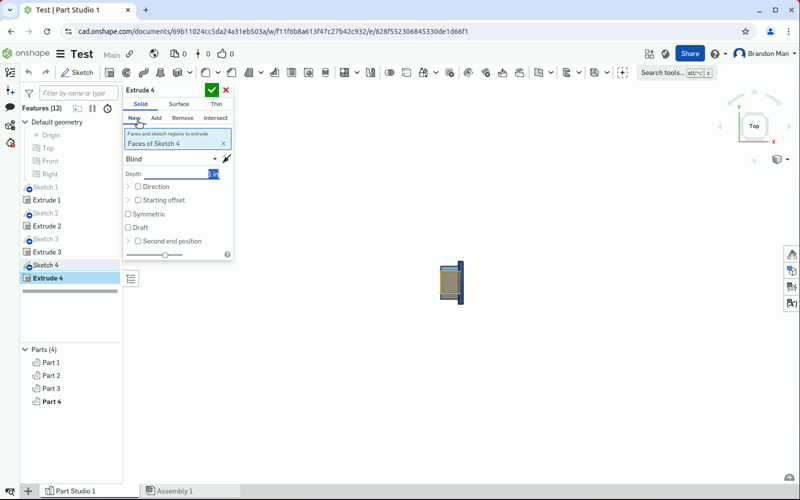
text(23.108)
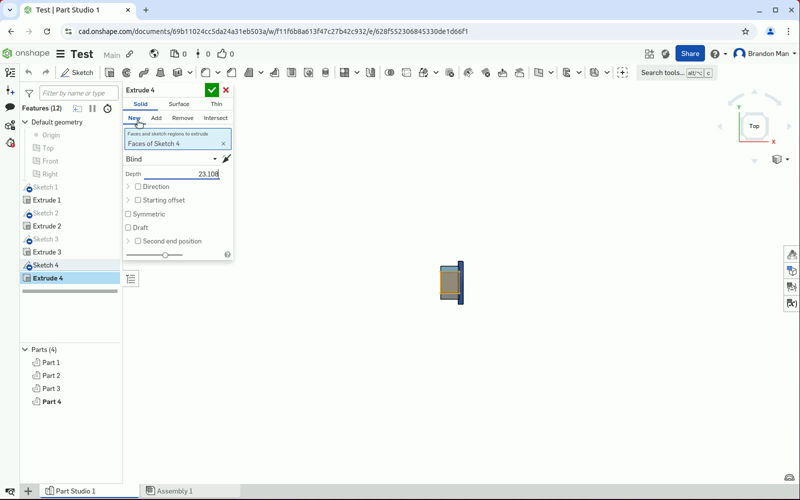
key(enter)
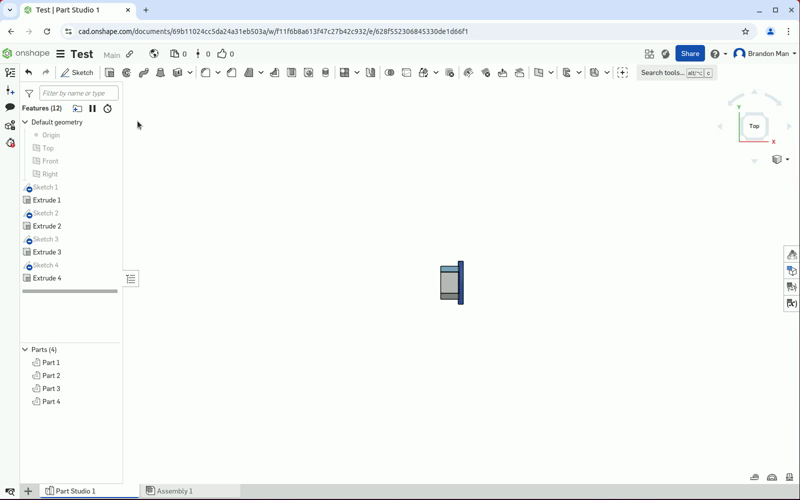
key(shift+h)
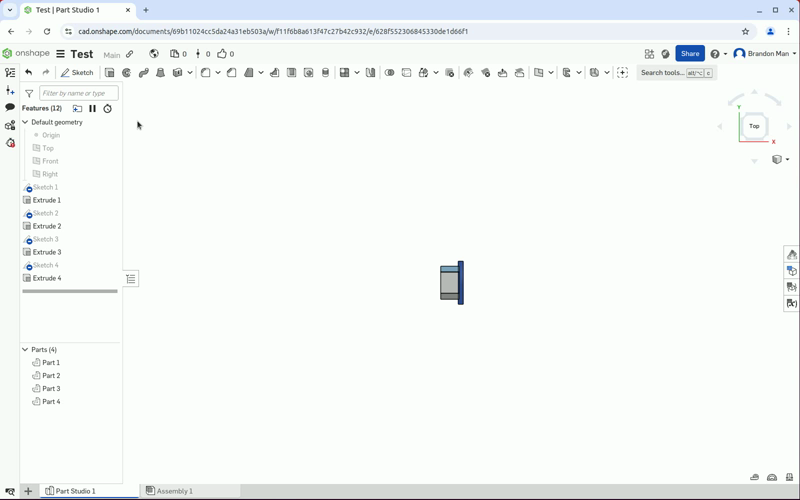
key(shift+h)
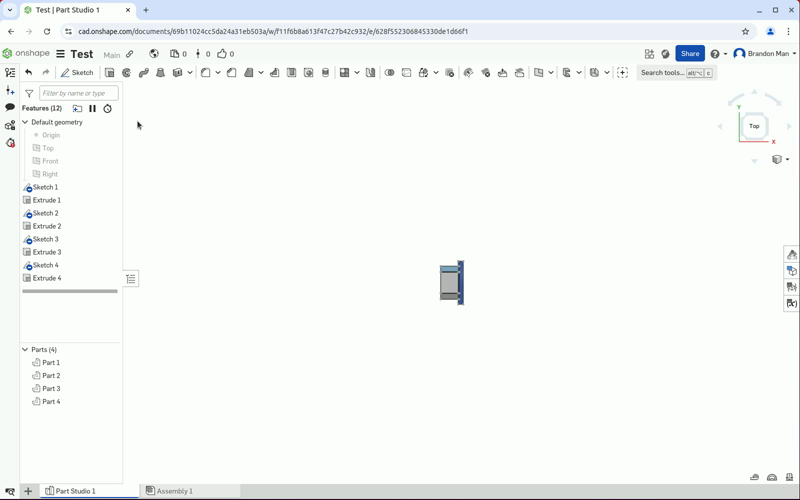
key(shift+7)
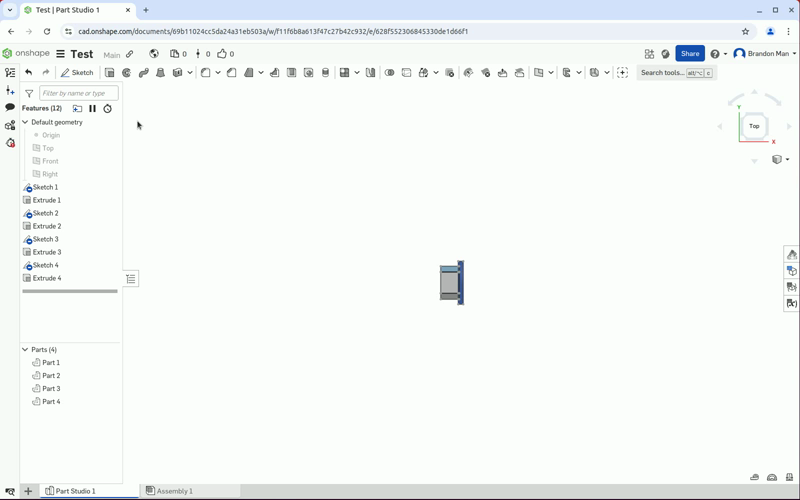
key(up, 3)
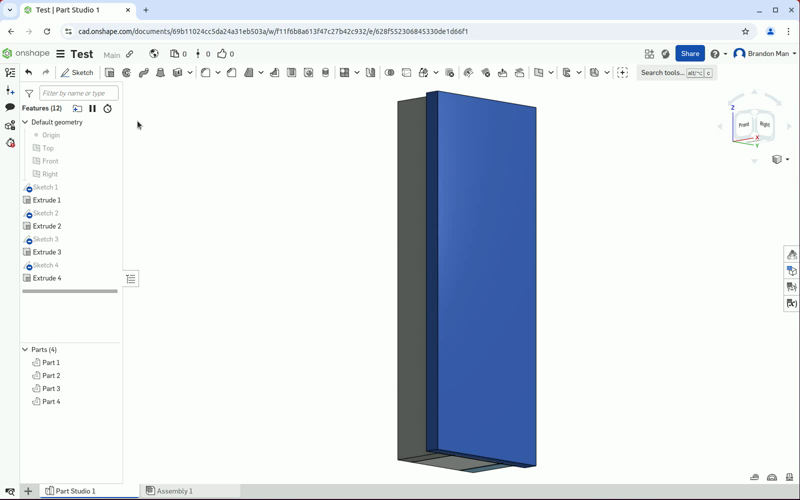
key(left, 3)
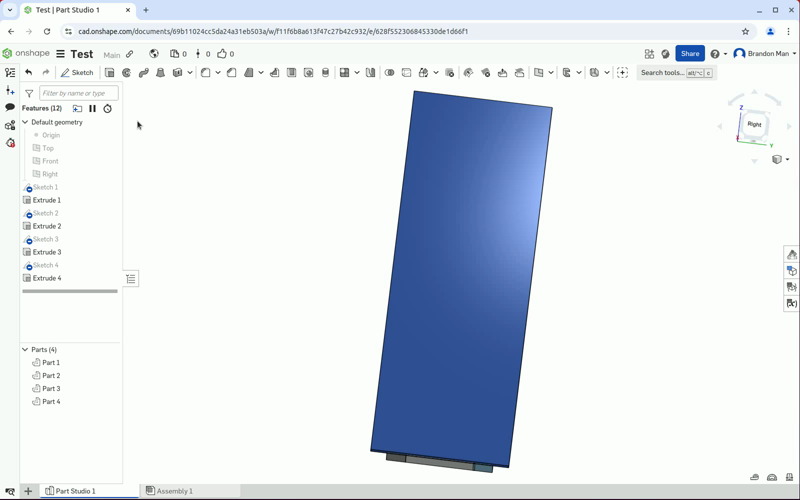
key(right, 3)
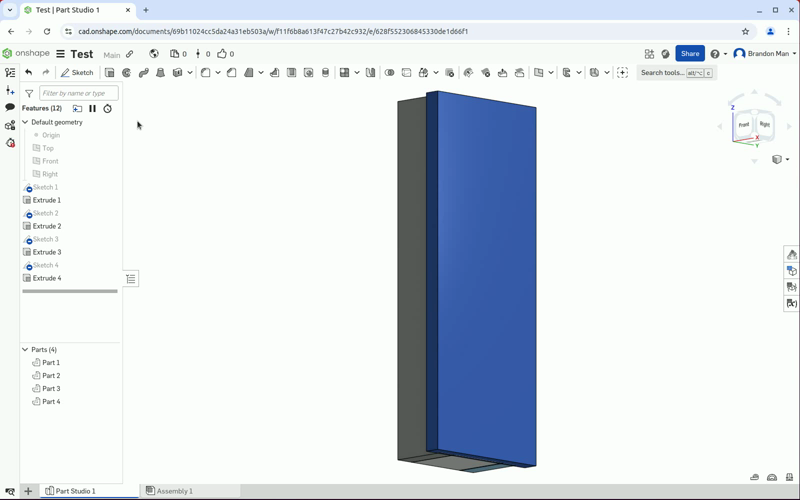
key(down, 3)
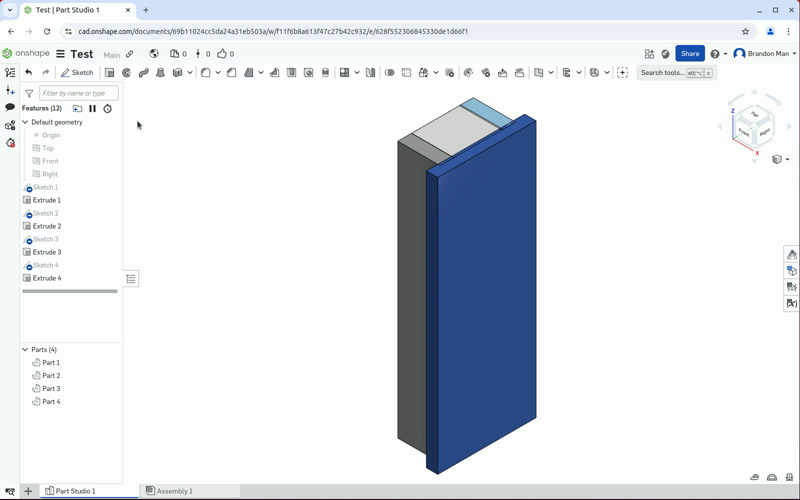
mouse_move(73, 189)
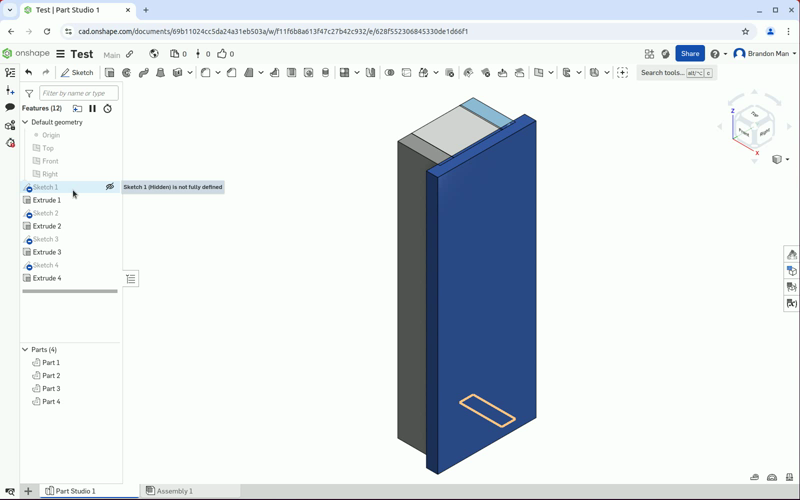
click(73, 189)